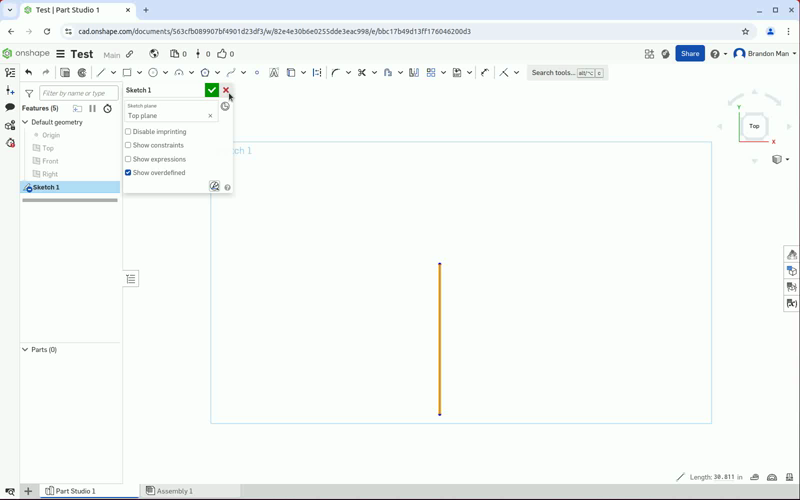
key(shift+h)
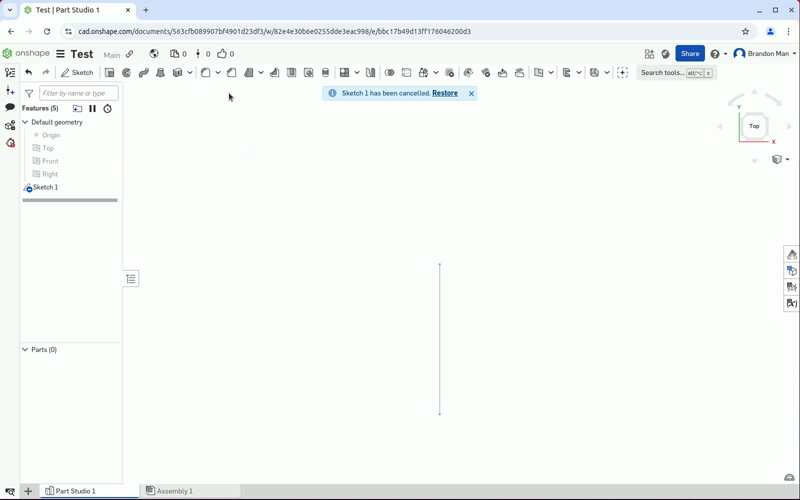
key(shift+s)
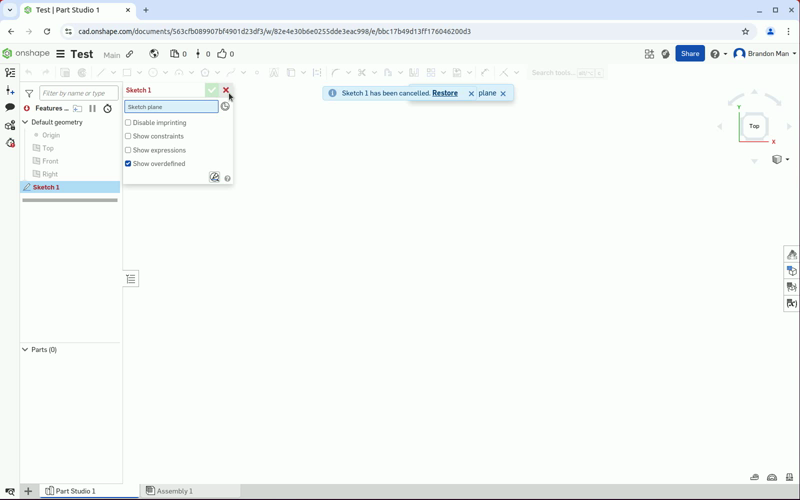
mouse_move(73, 150)
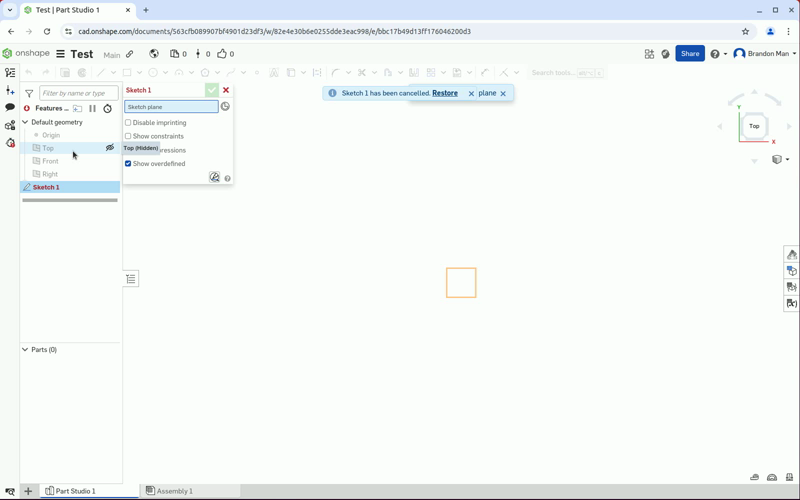
click(73, 150)
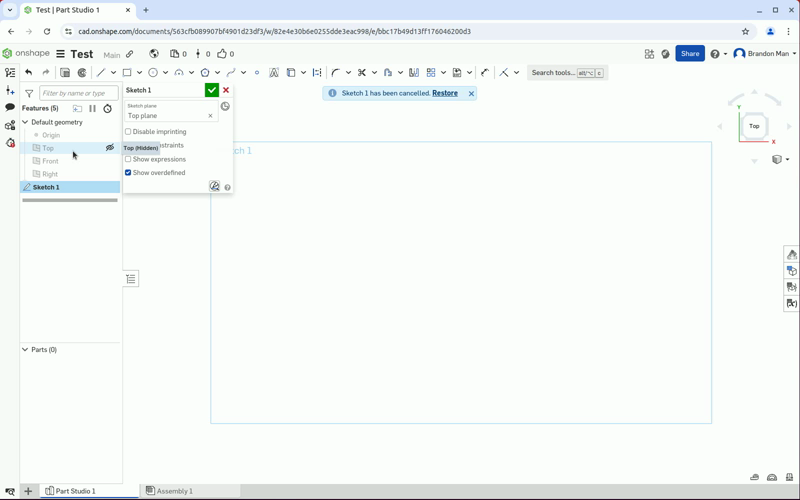
mouse_move(73, 352)
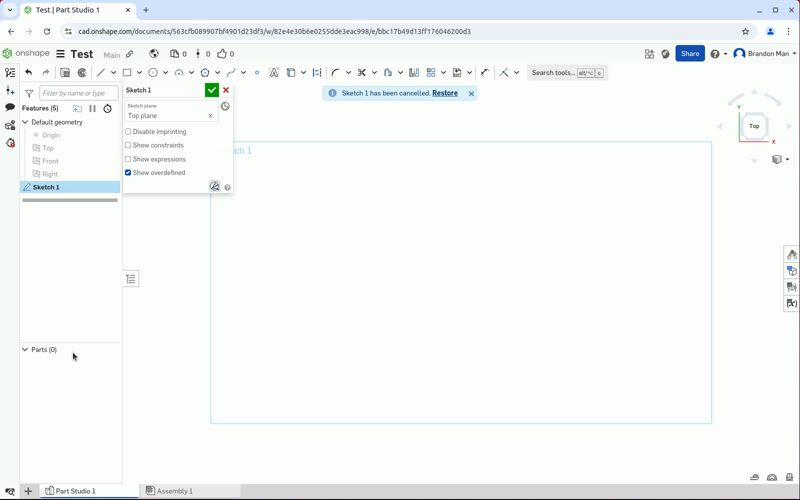
key(y)
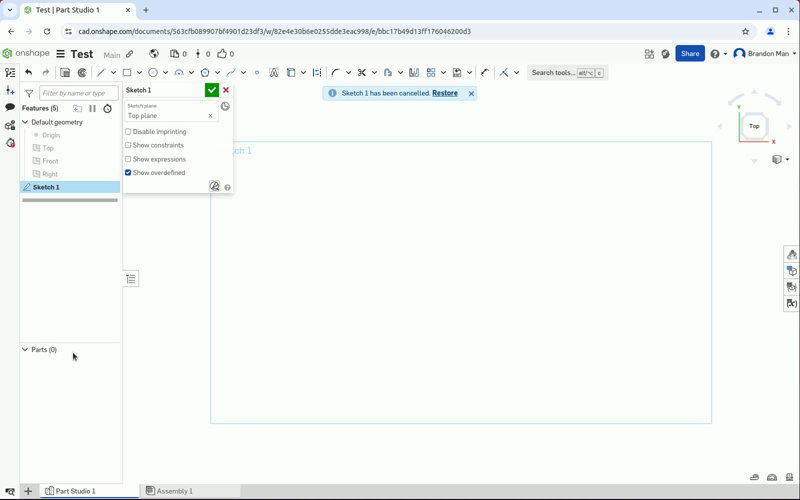
key(a)
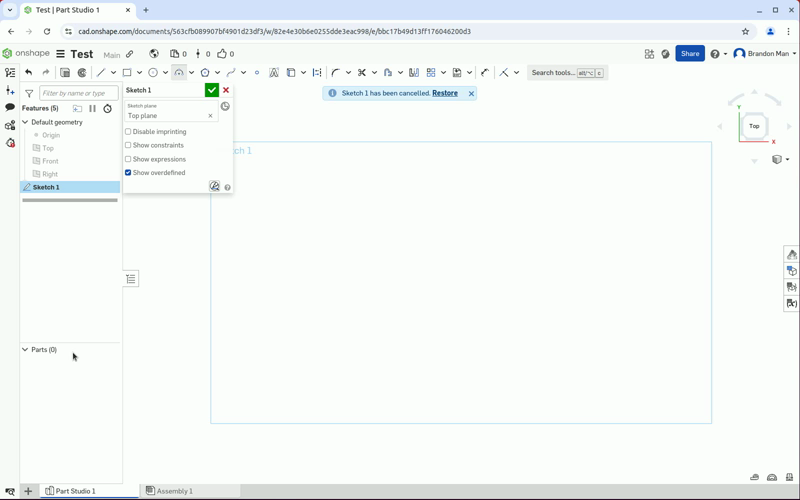
key_down(shift)
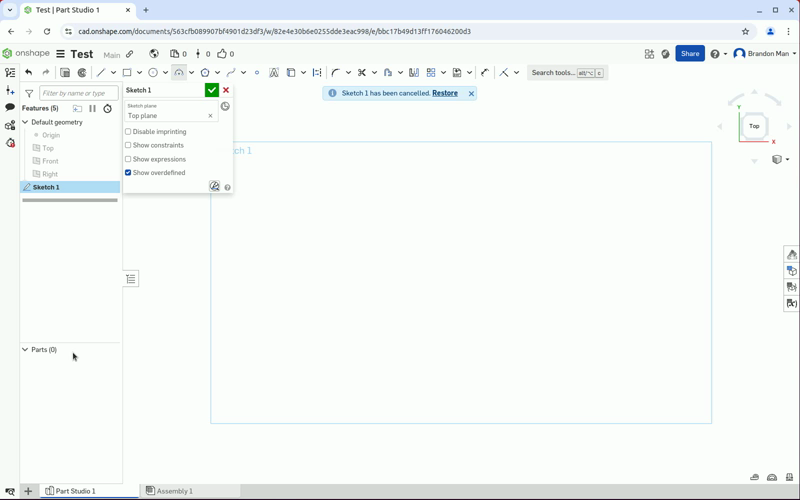
mouse_move(409, 305)
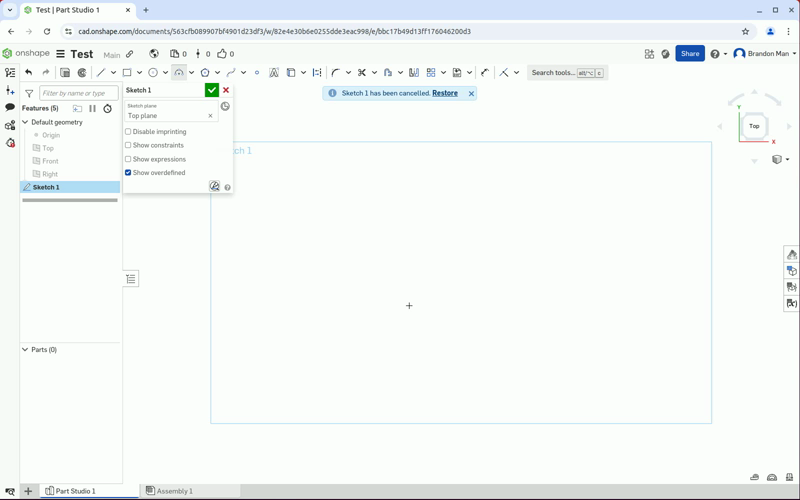
click(409, 305)
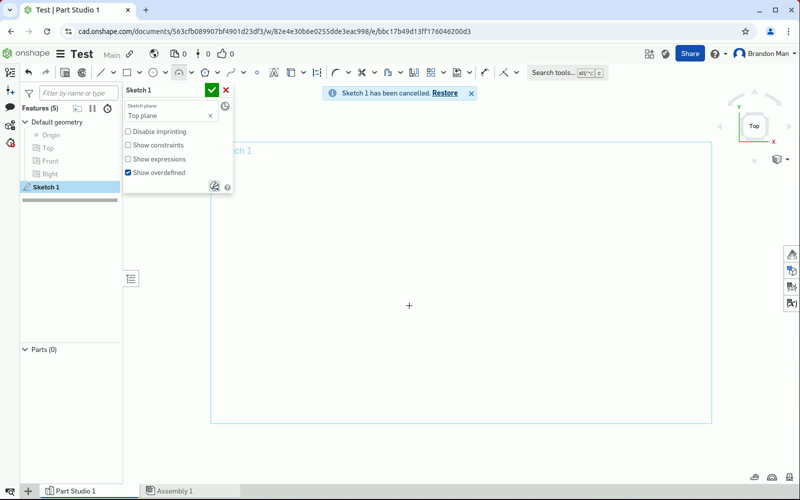
key_up(shift)
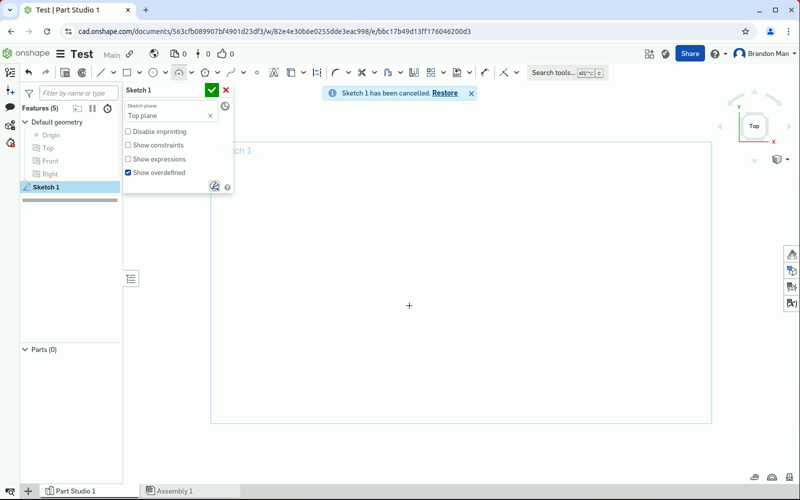
key_down(shift)
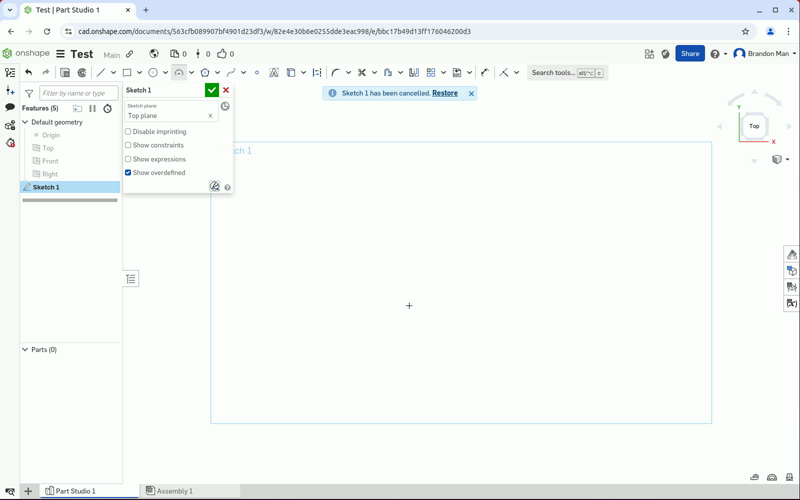
mouse_move(512, 305)
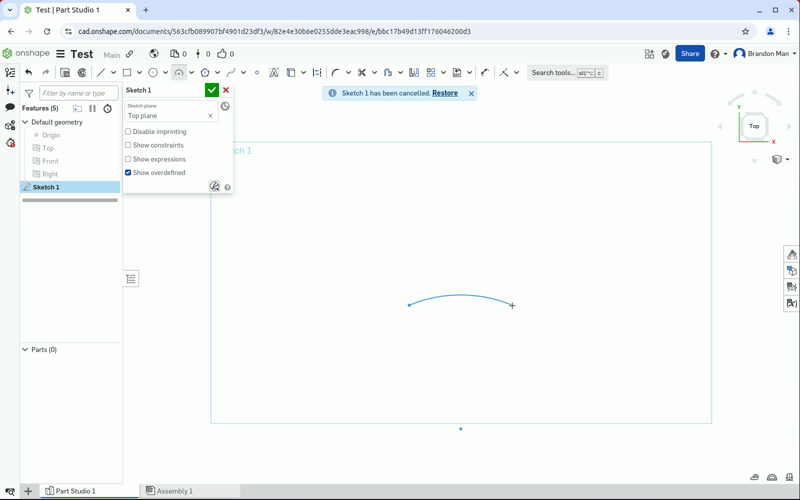
click(512, 305)
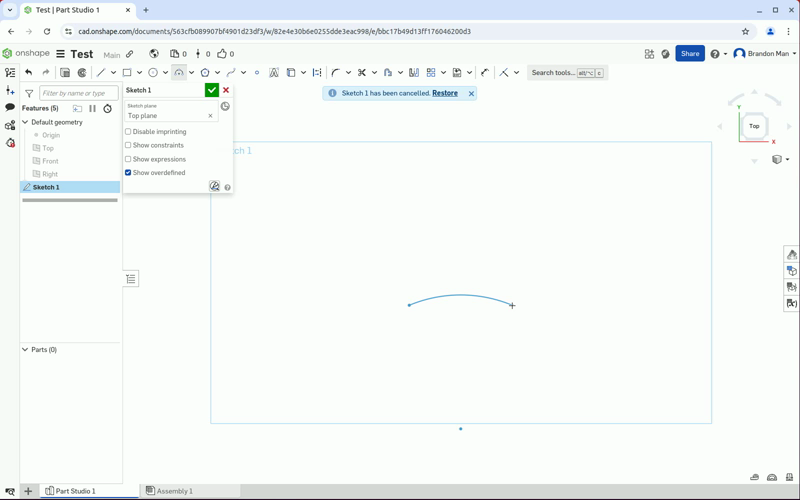
mouse_move(460, 225)
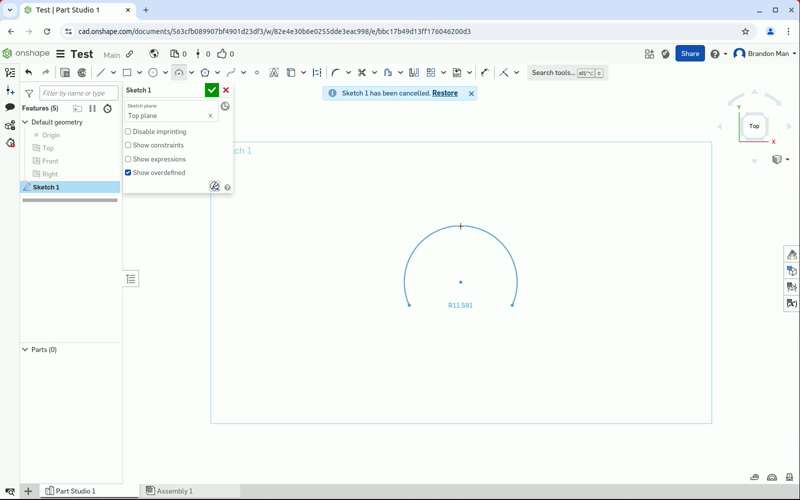
click(460, 225)
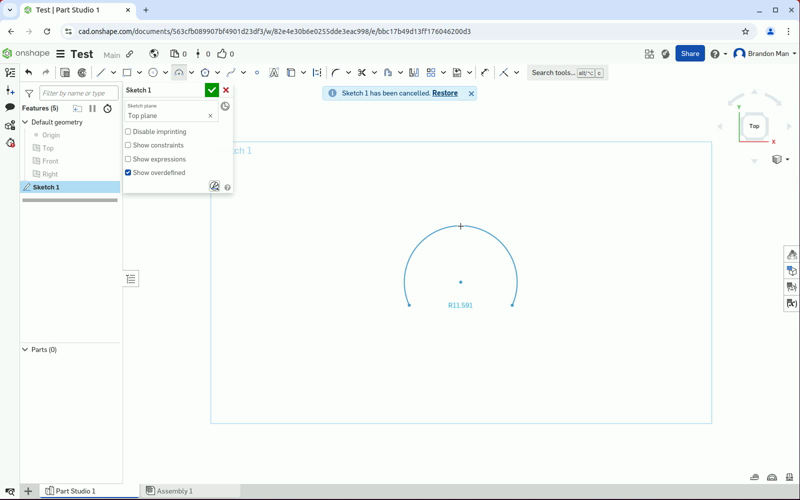
key_up(shift)
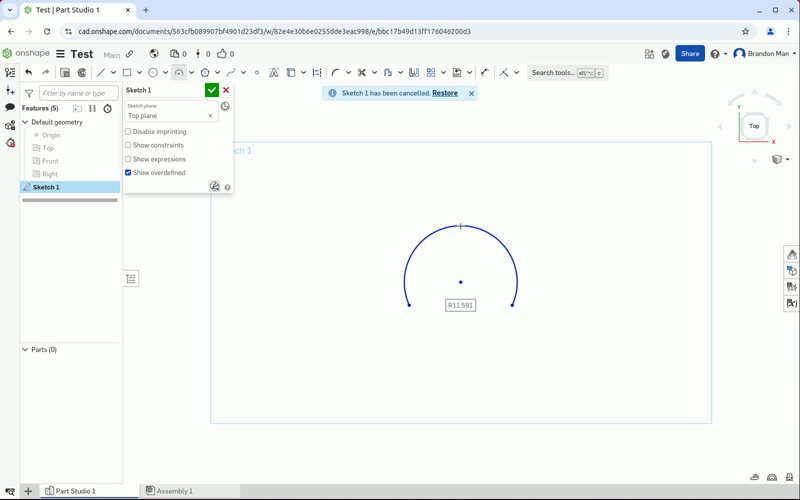
mouse_move(512, 305)
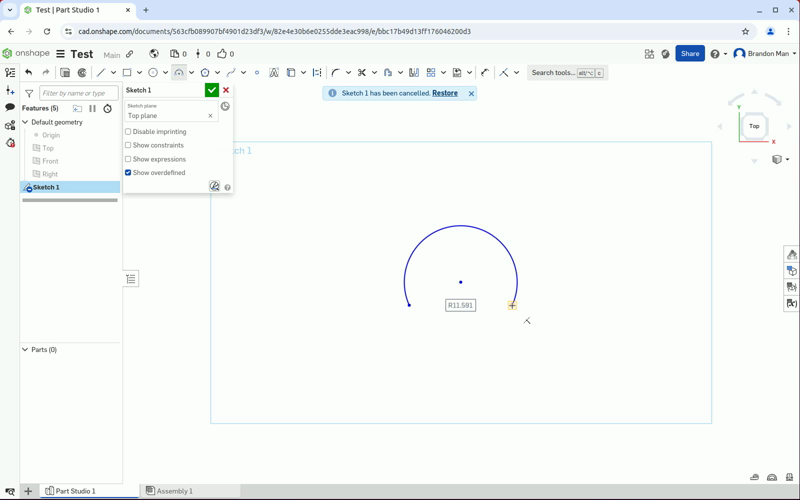
click(512, 305)
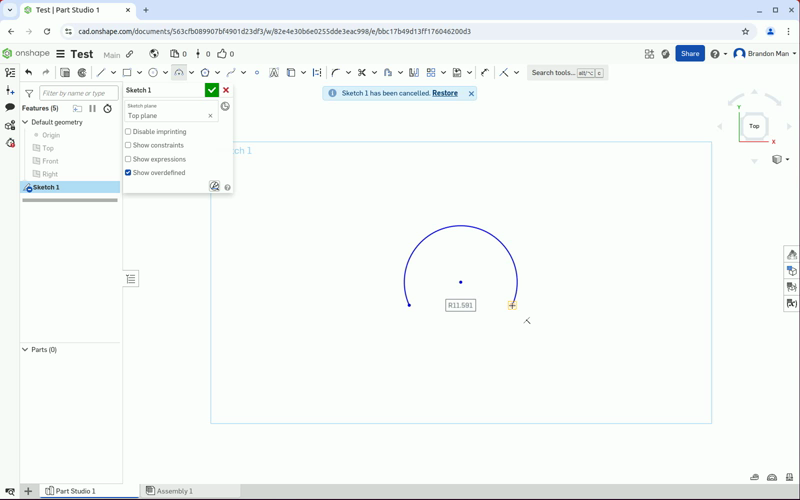
key_down(shift)
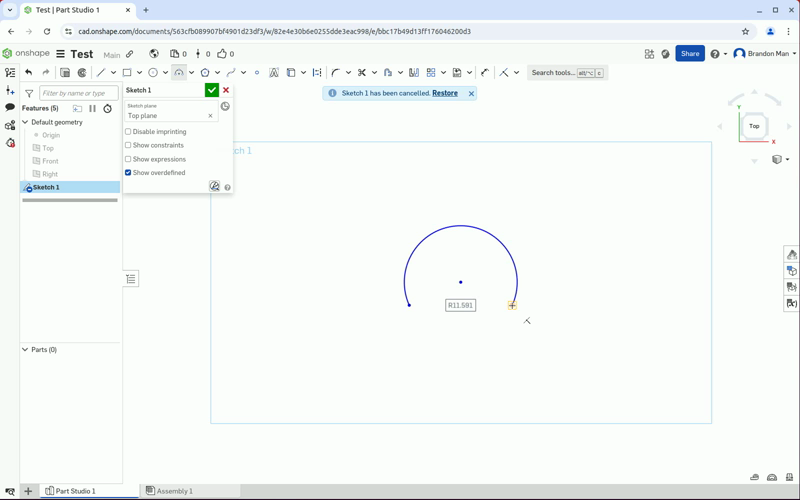
mouse_move(460, 282)
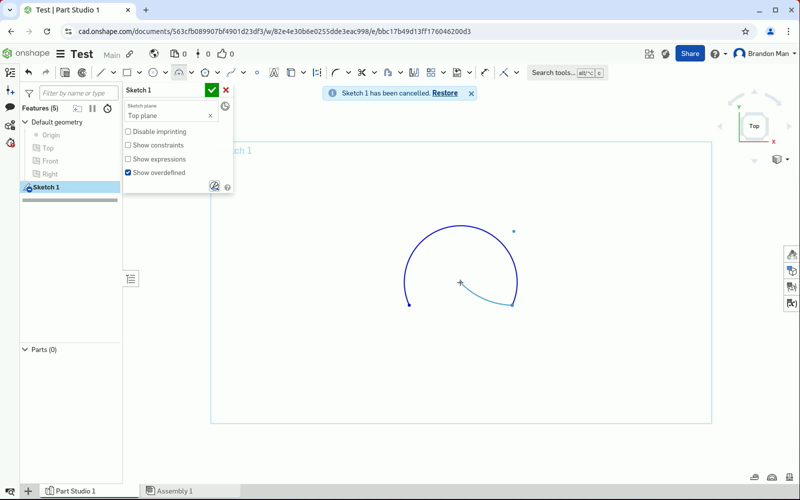
scroll(6)
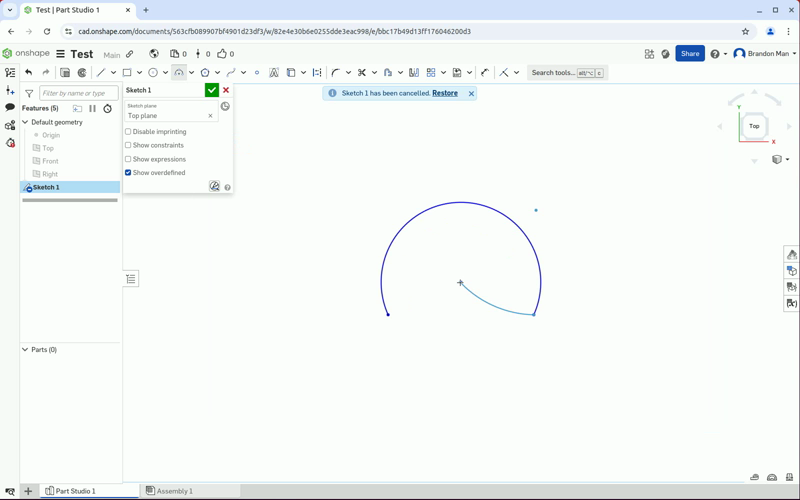
scroll(6)
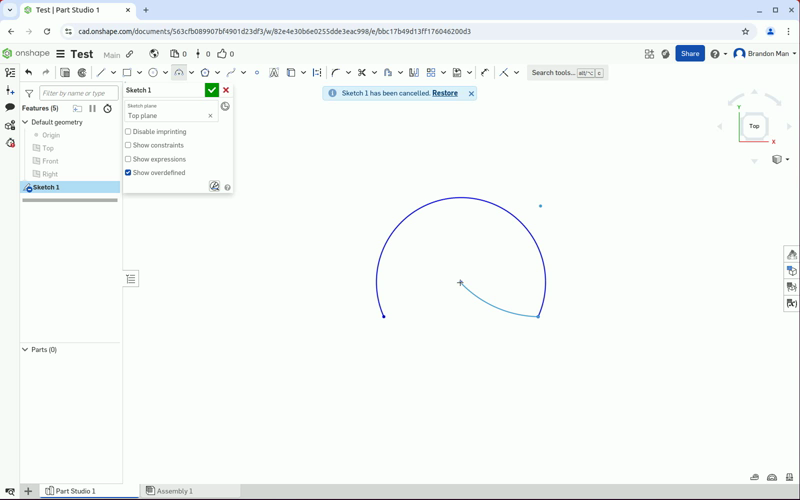
scroll(6)
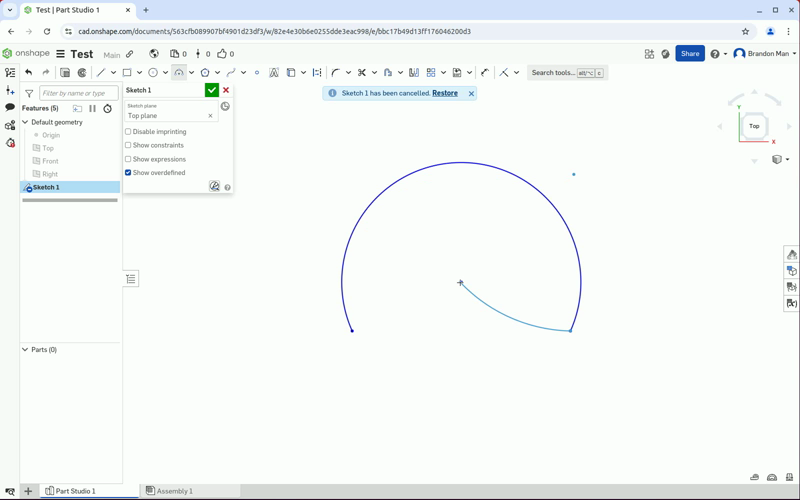
scroll(6)
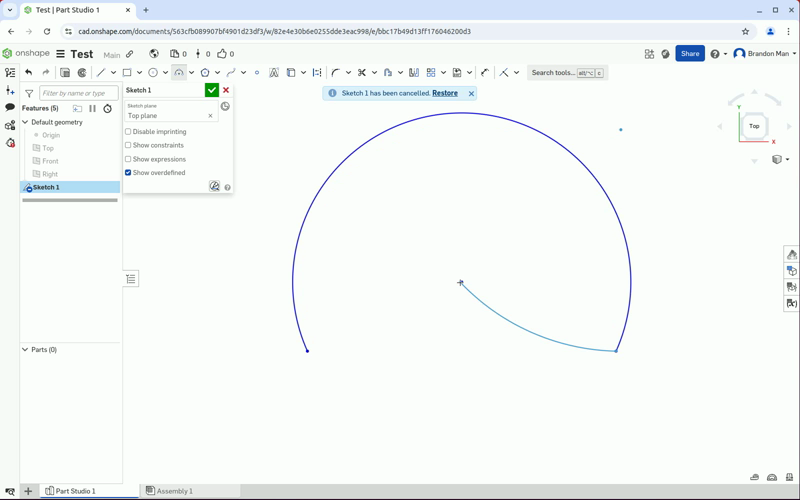
scroll(6)
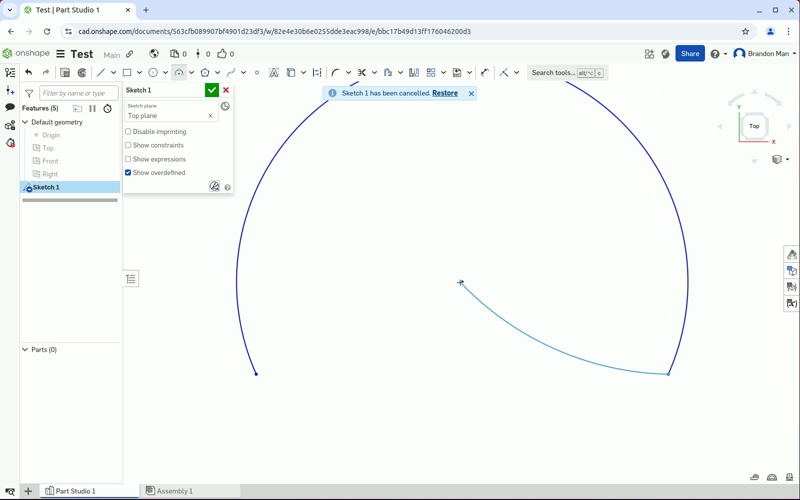
scroll(6)
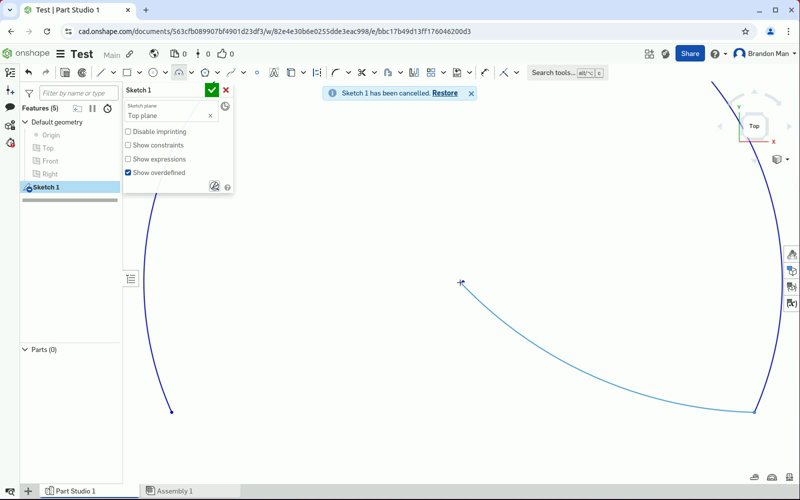
scroll(6)
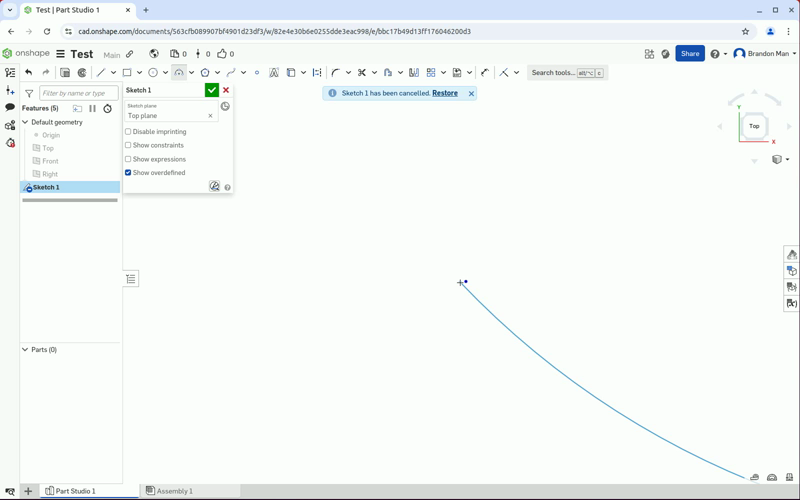
click(460, 282)
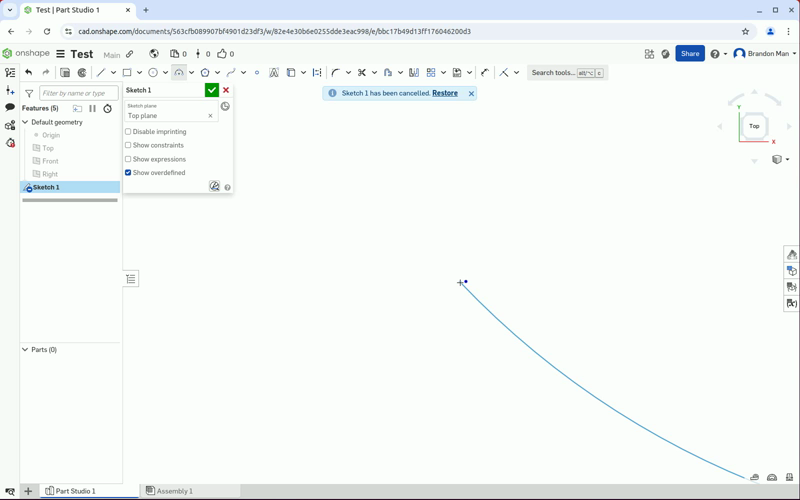
scroll(-6)
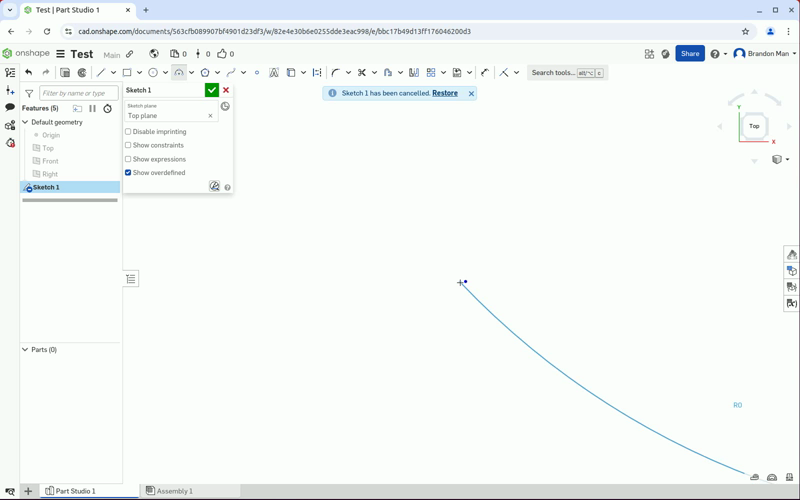
scroll(-6)
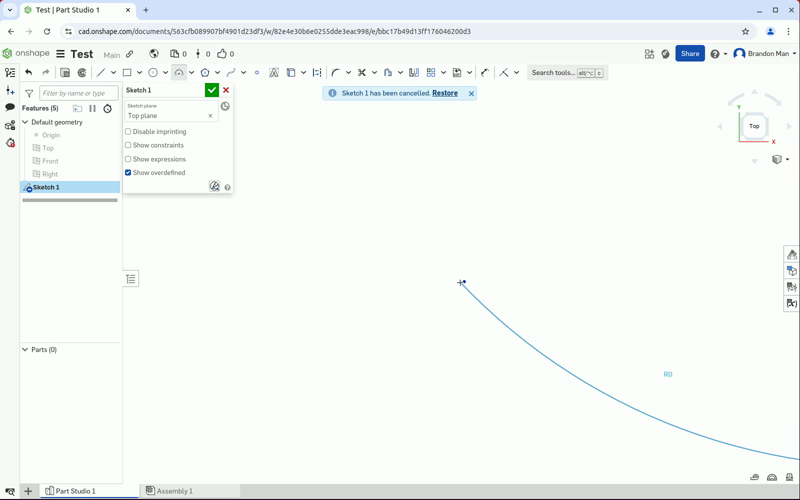
scroll(-6)
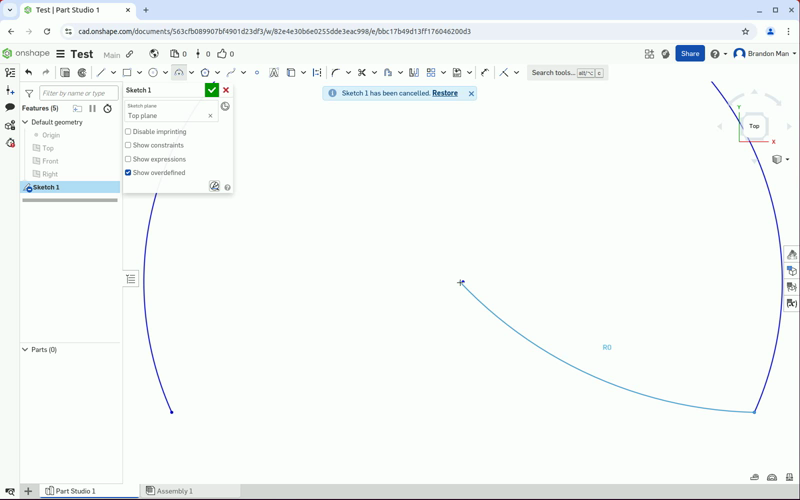
scroll(-6)
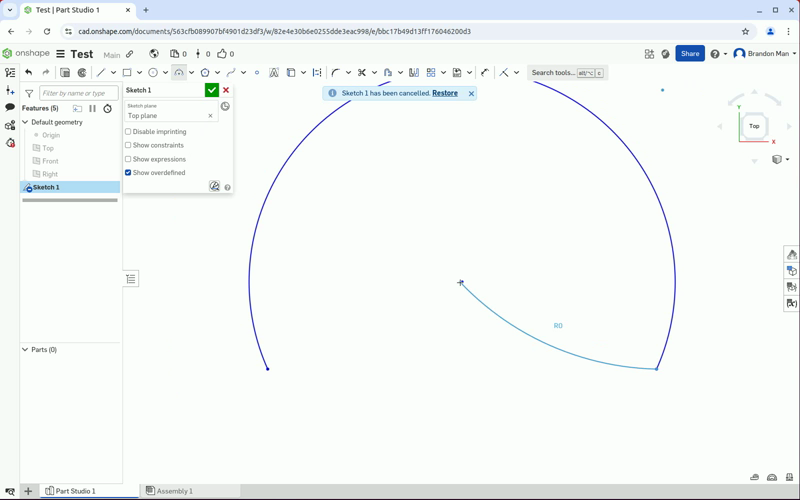
scroll(-6)
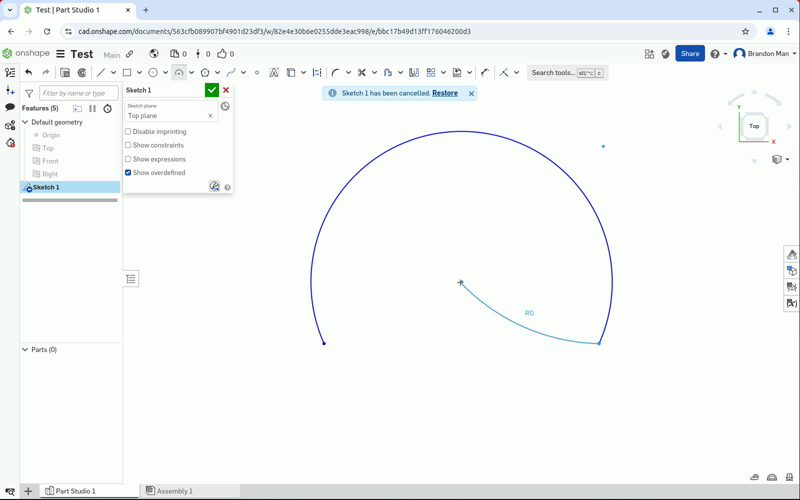
scroll(-6)
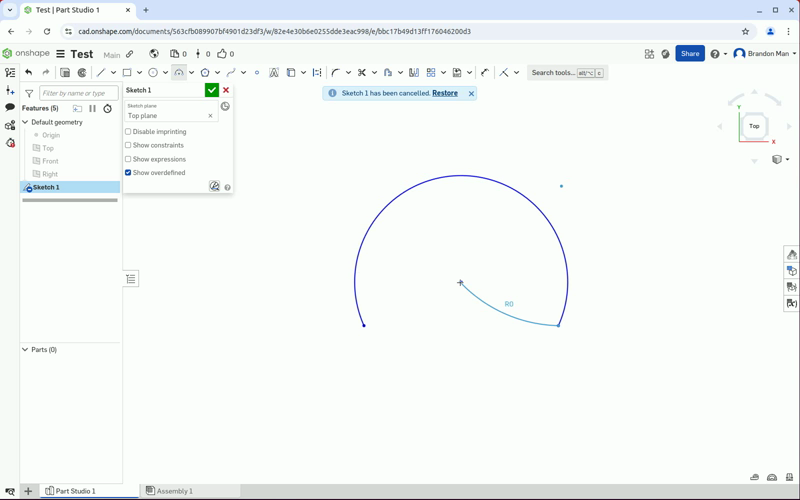
scroll(-6)
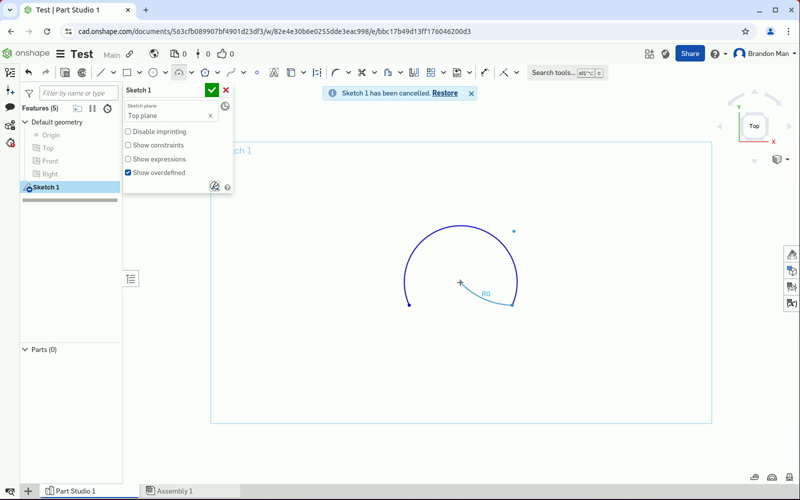
mouse_move(497, 267)
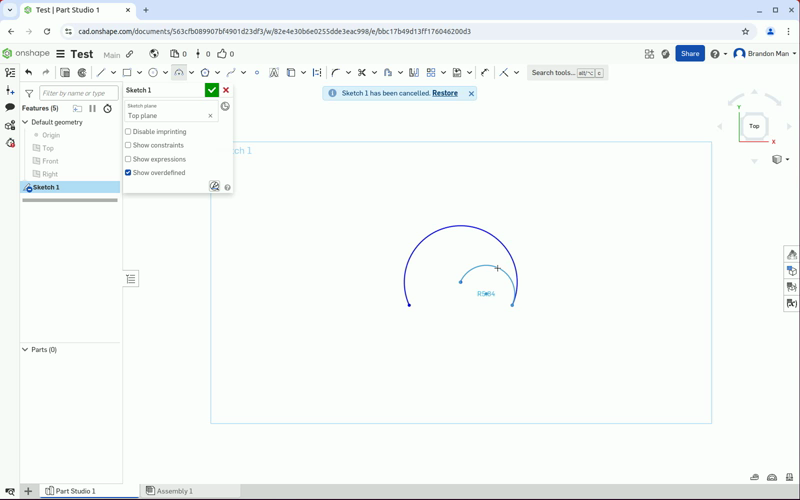
click(497, 267)
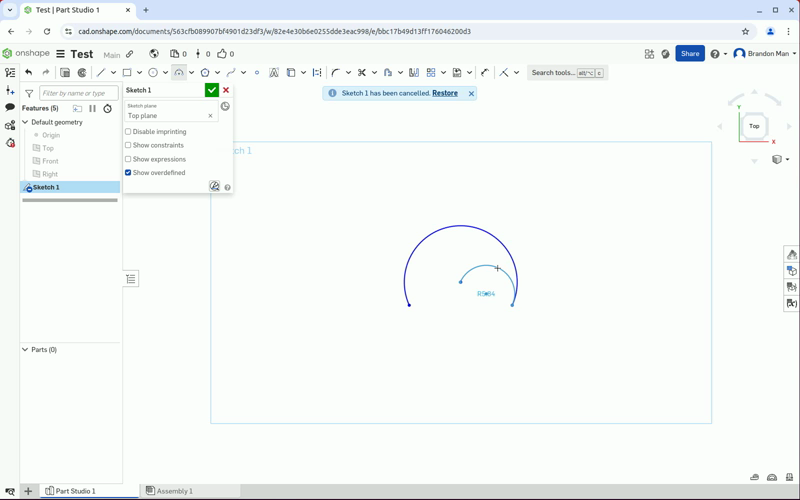
key_up(shift)
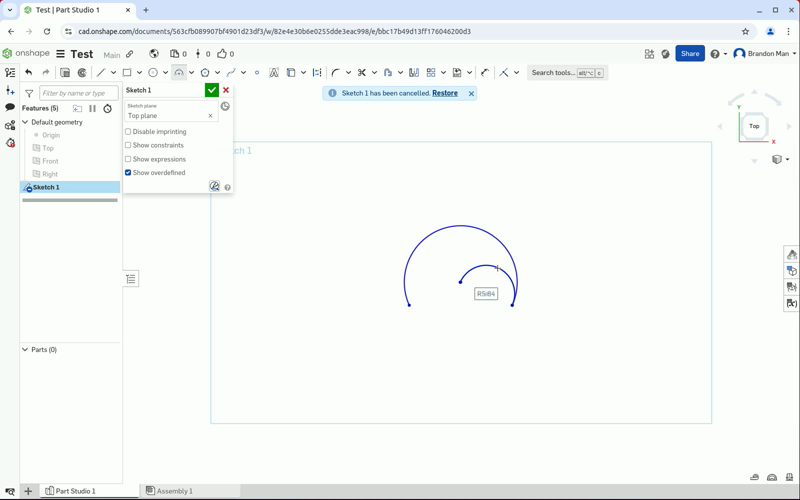
mouse_move(460, 282)
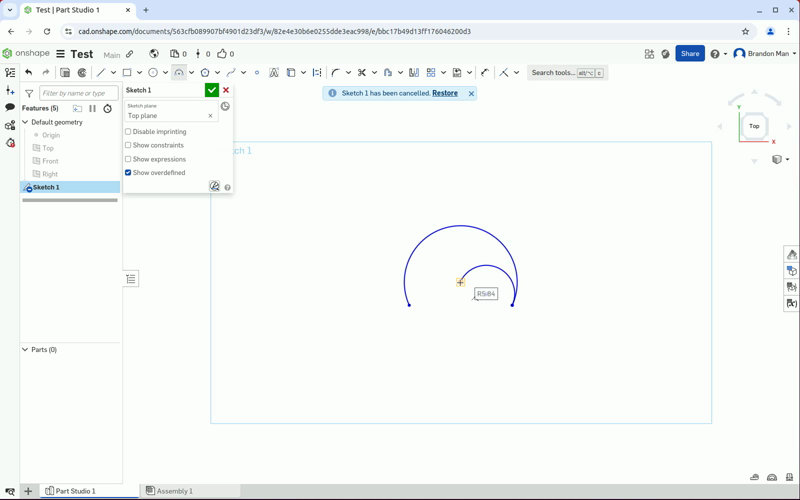
scroll(6)
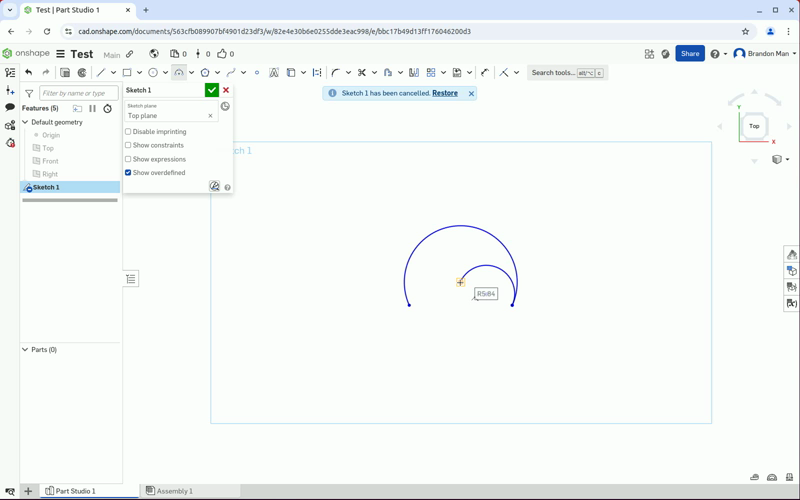
scroll(6)
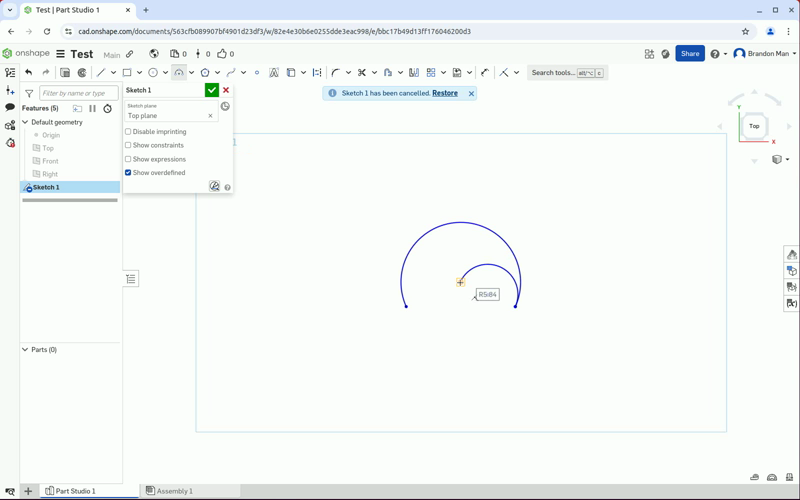
scroll(6)
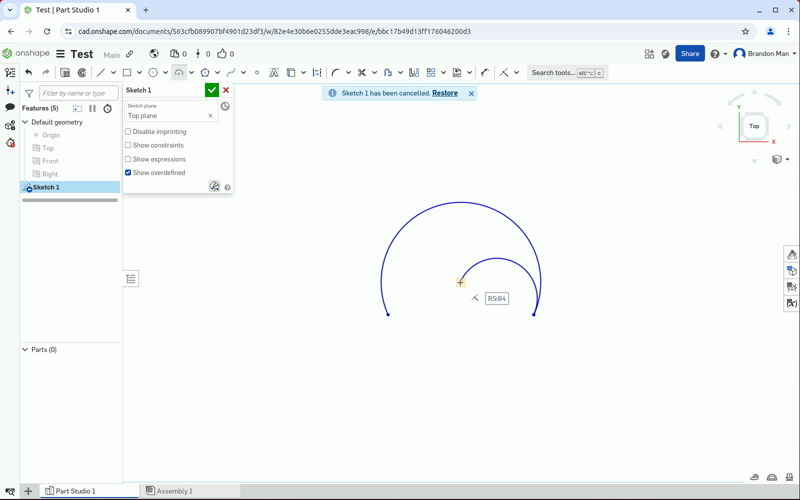
scroll(6)
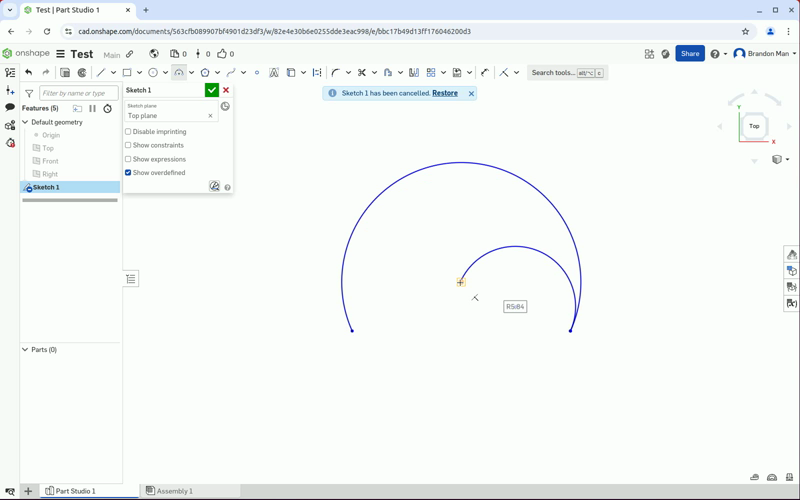
scroll(6)
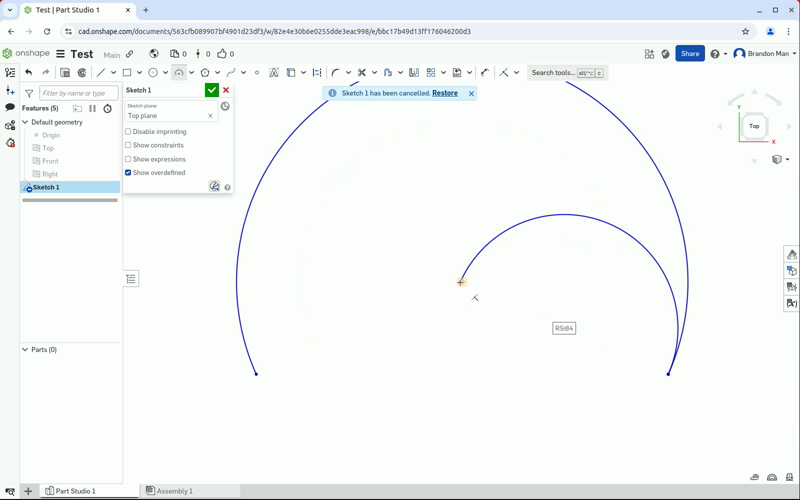
scroll(6)
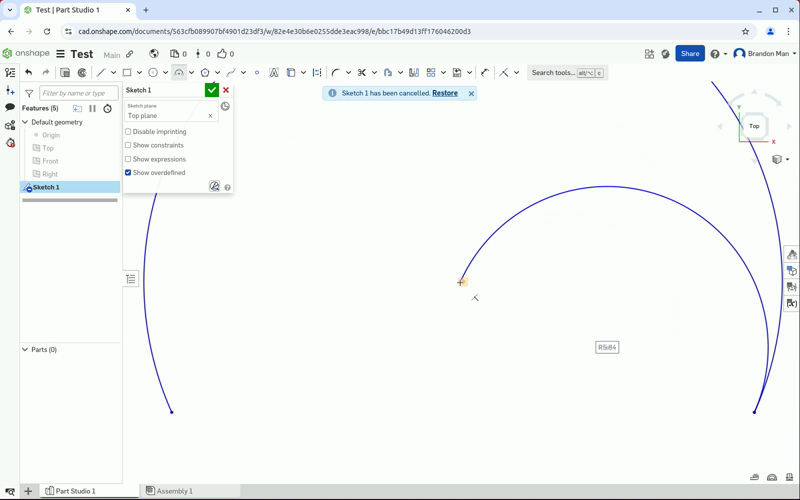
scroll(6)
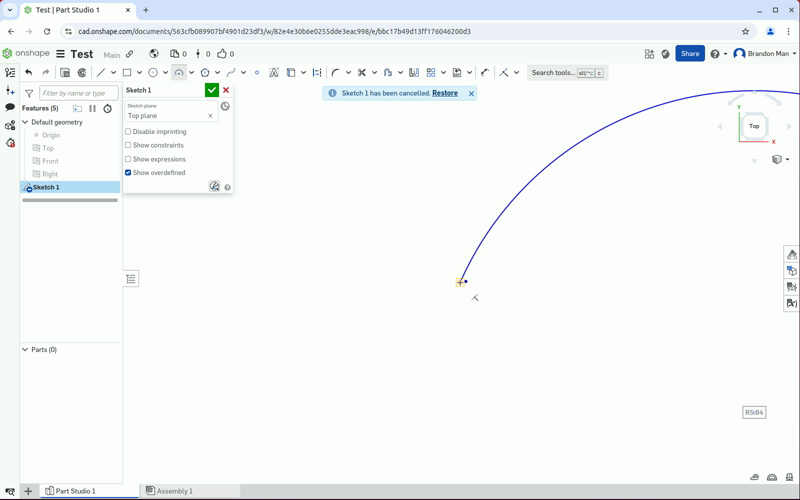
click(460, 282)
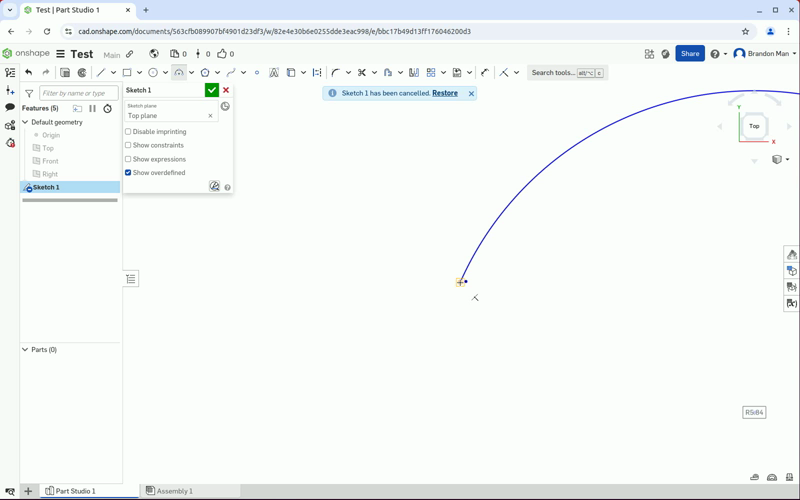
scroll(-6)
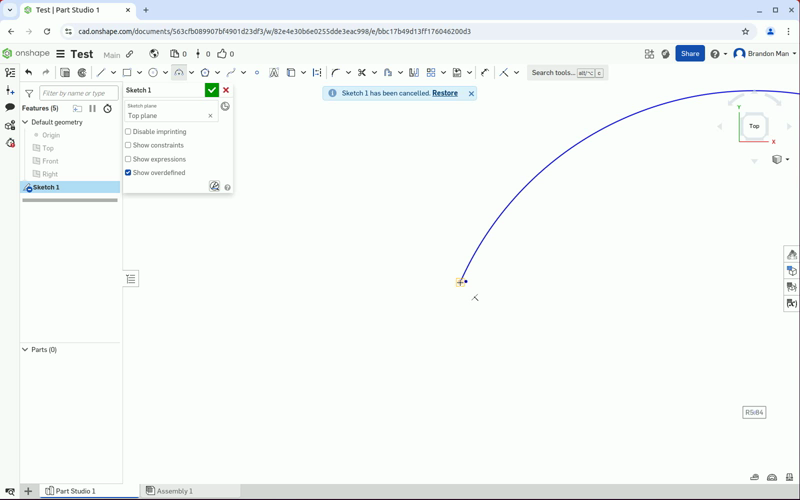
scroll(-6)
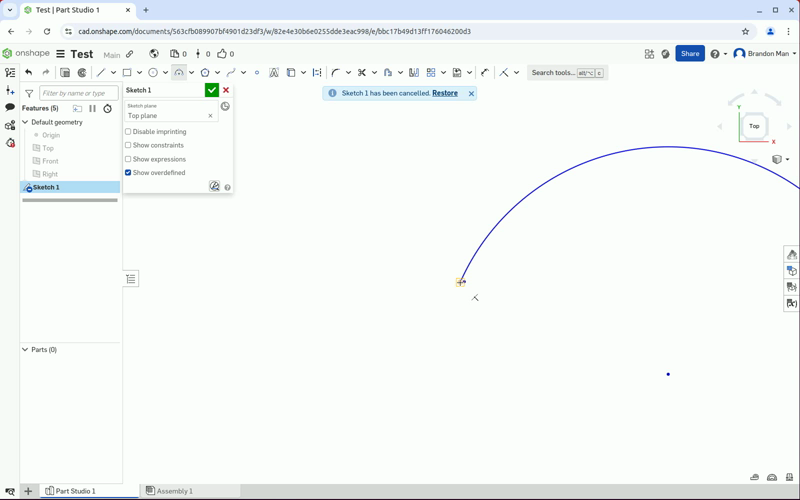
scroll(-6)
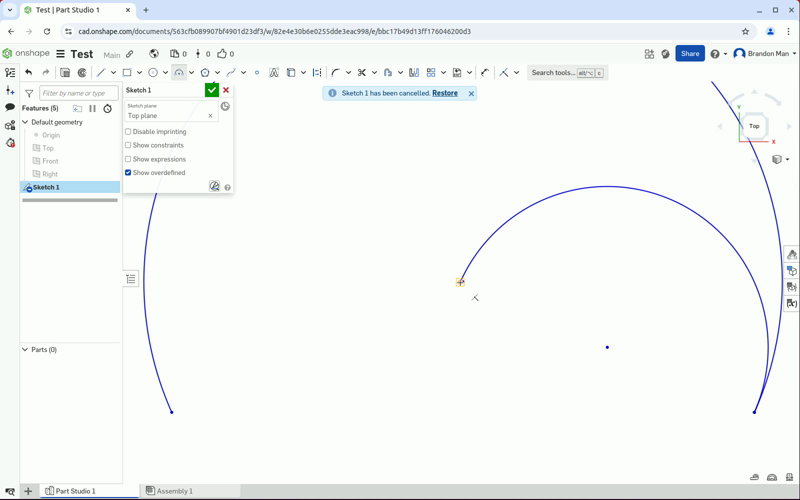
scroll(-6)
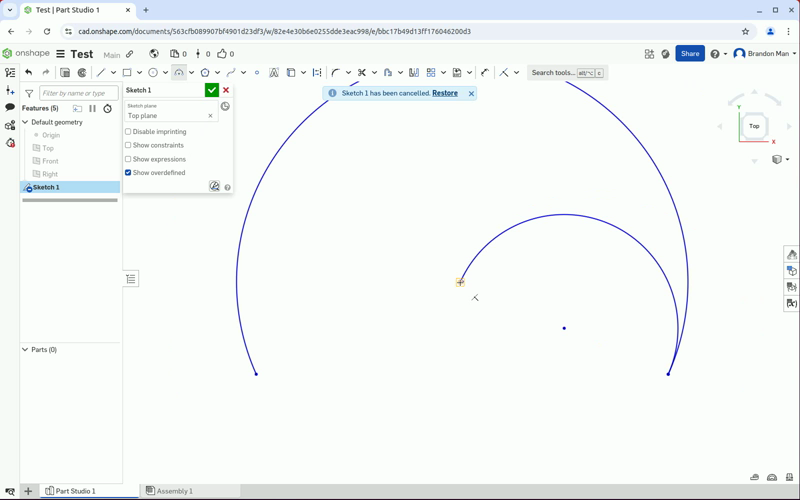
scroll(-6)
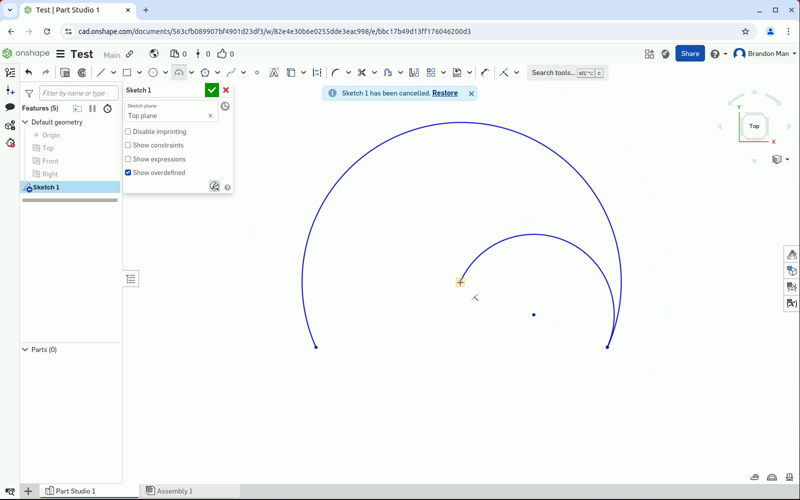
scroll(-6)
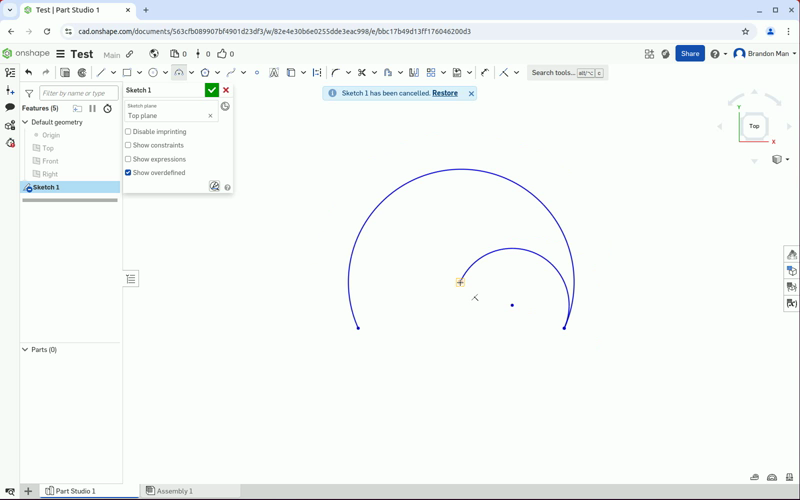
scroll(-6)
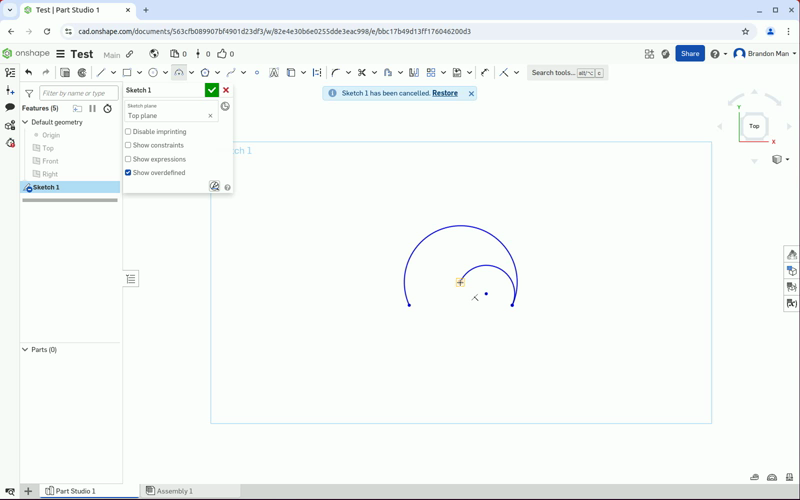
mouse_move(409, 305)
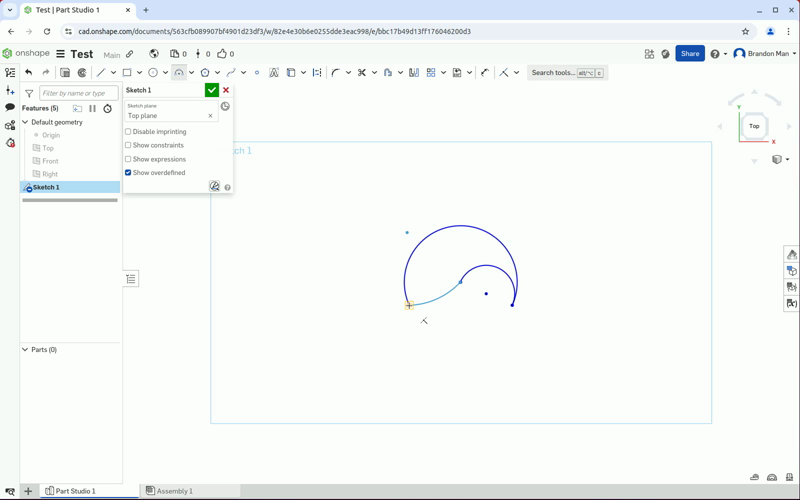
click(409, 305)
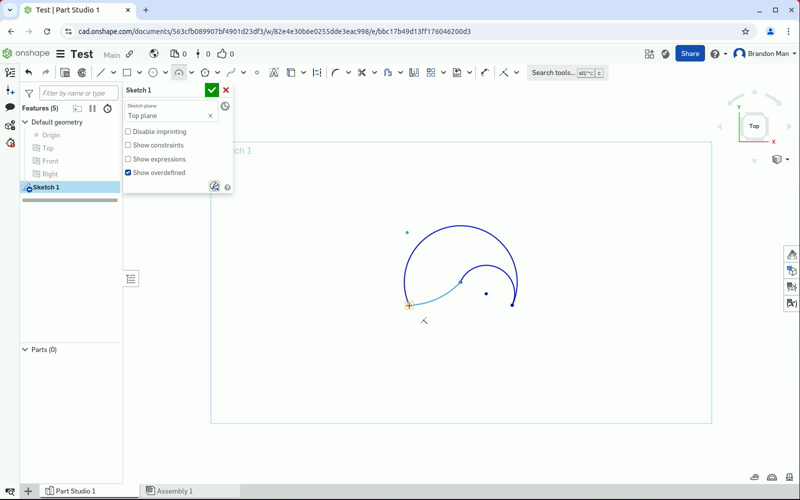
key_down(shift)
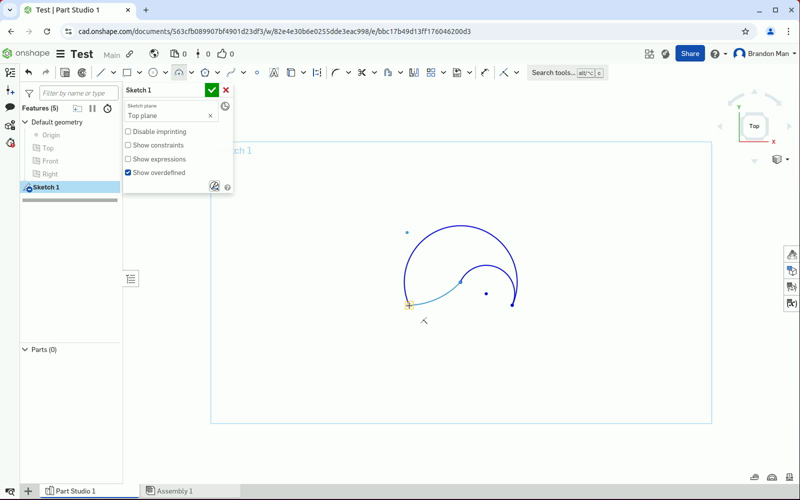
mouse_move(423, 268)
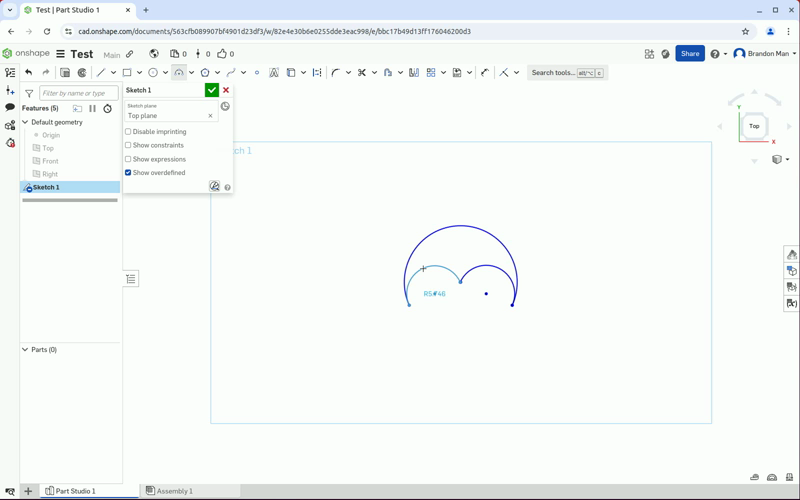
click(423, 268)
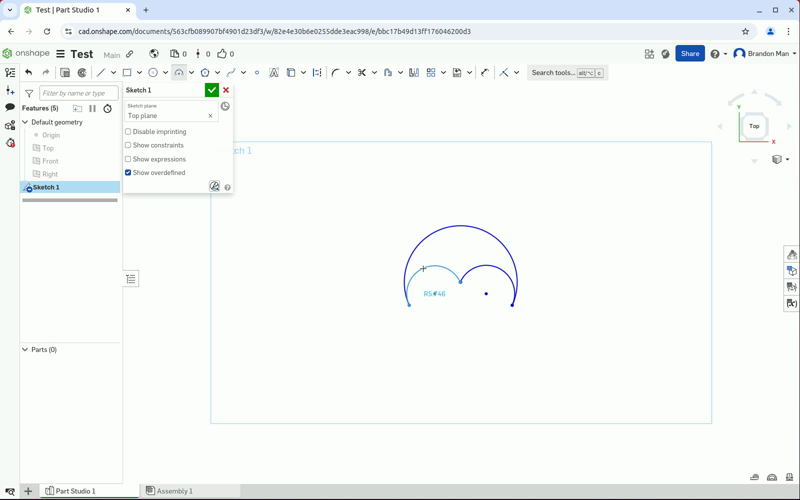
key_up(shift)
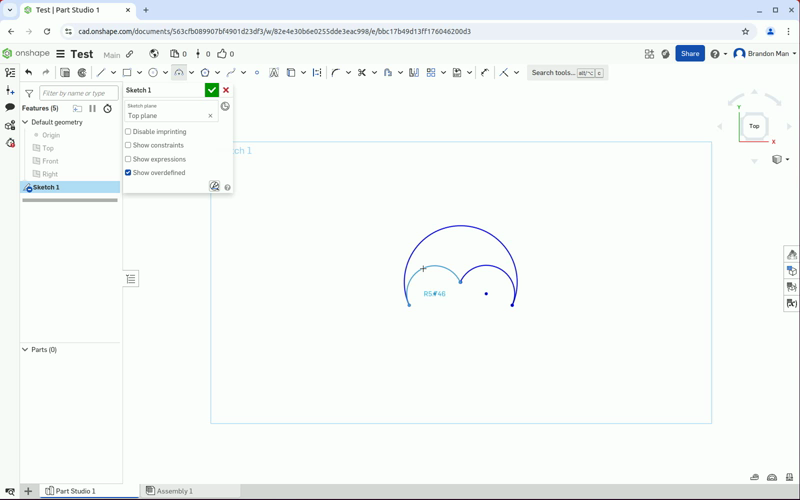
key(esc)
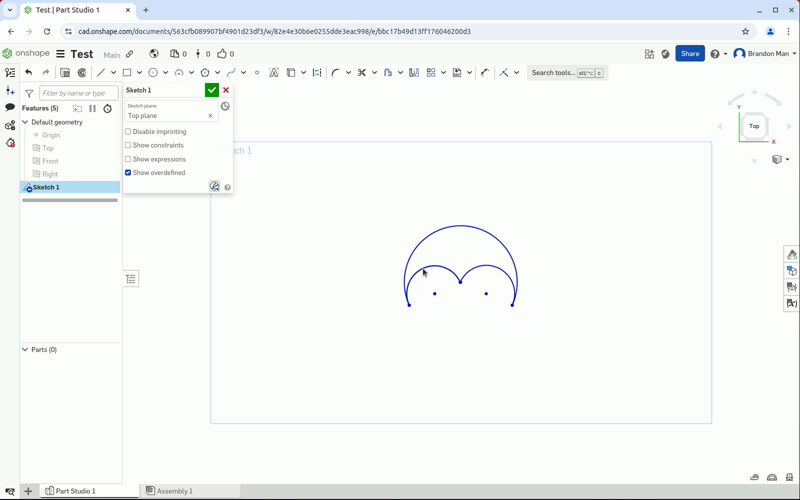
mouse_move(454, 235)
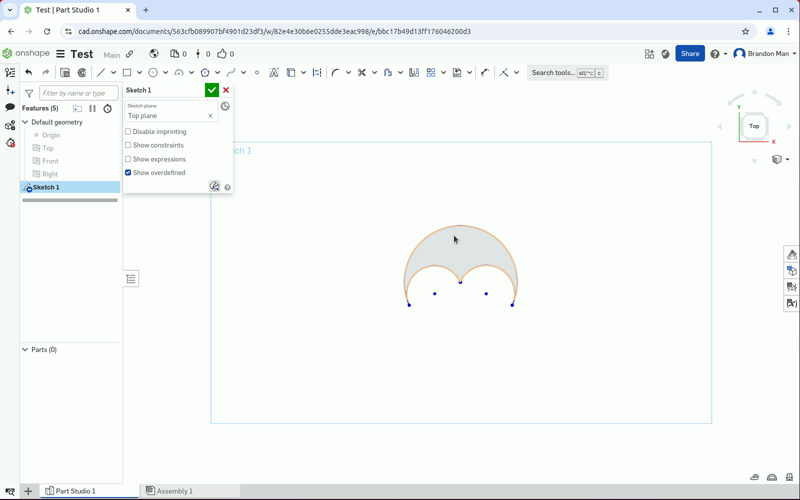
click(454, 235)
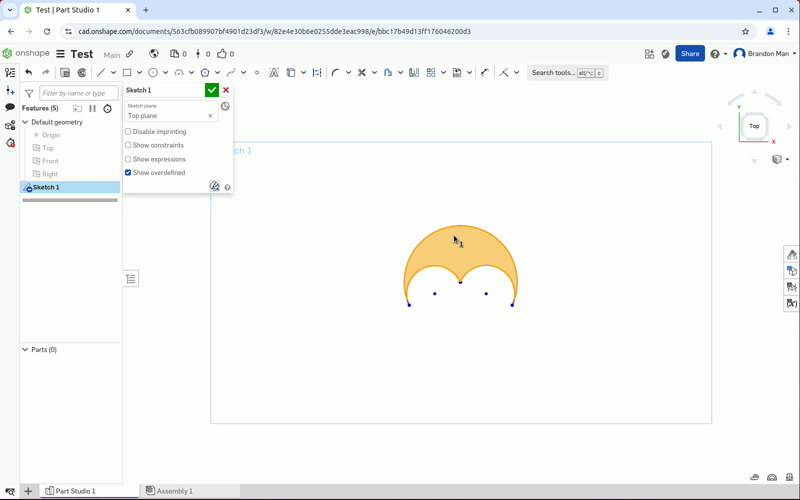
mouse_move(73, 352)
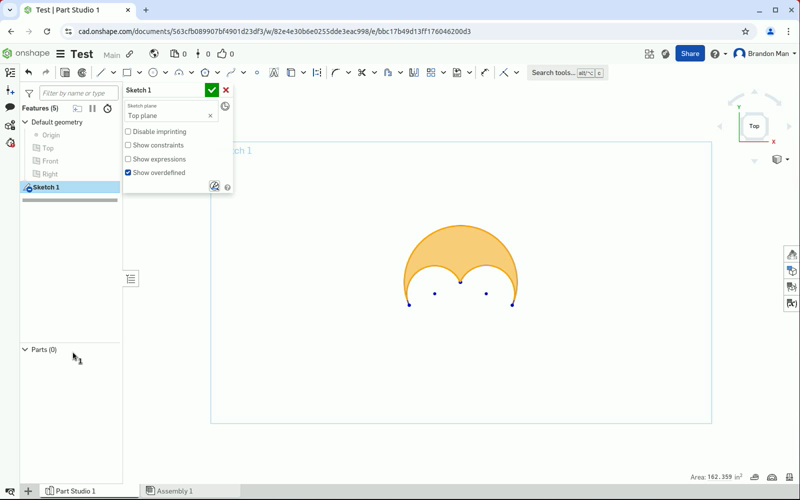
key(shift+y)
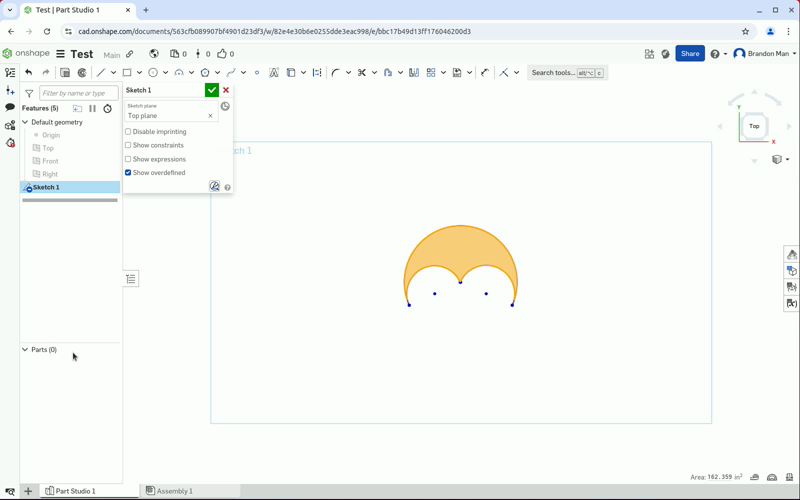
key(shift+e)
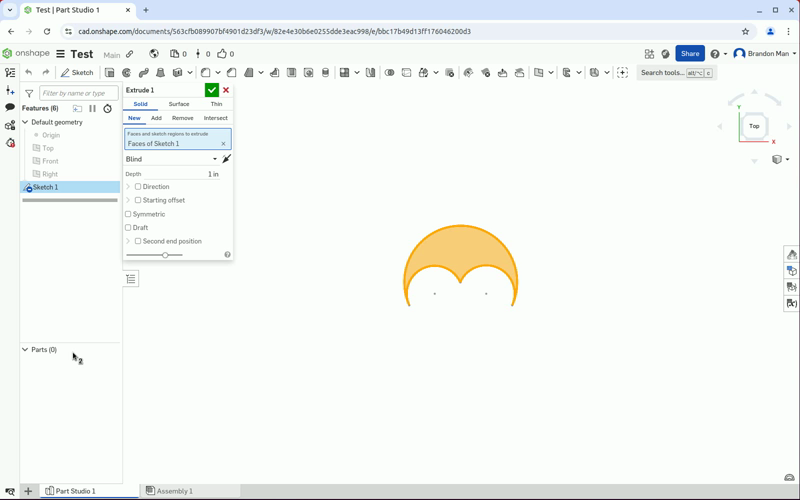
mouse_move(143, 106)
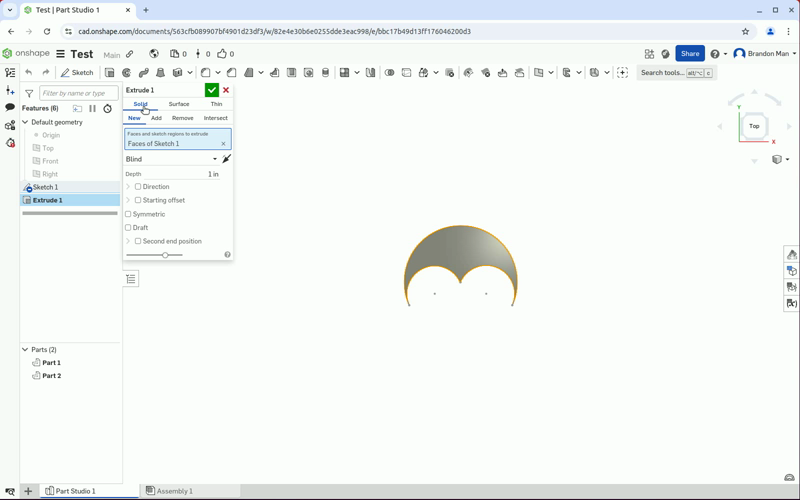
click(143, 106)
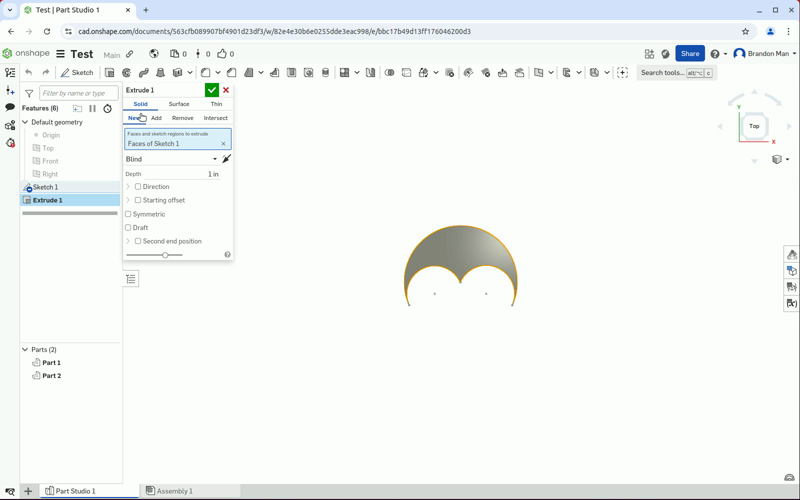
mouse_move(137, 120)
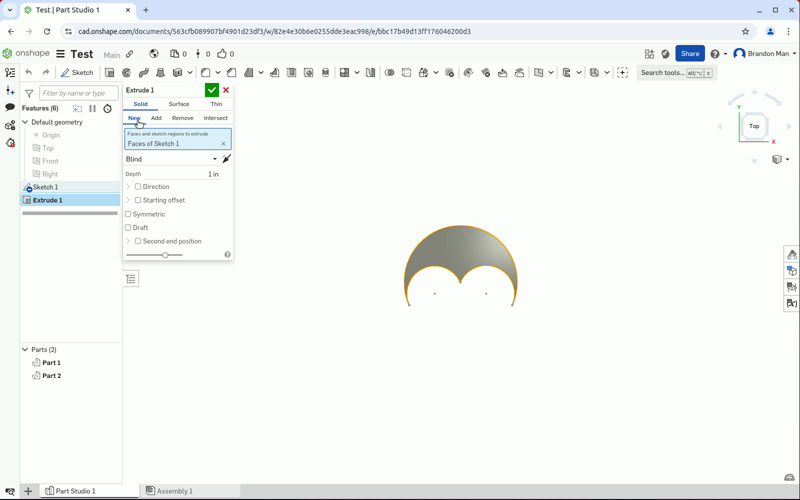
click(137, 120)
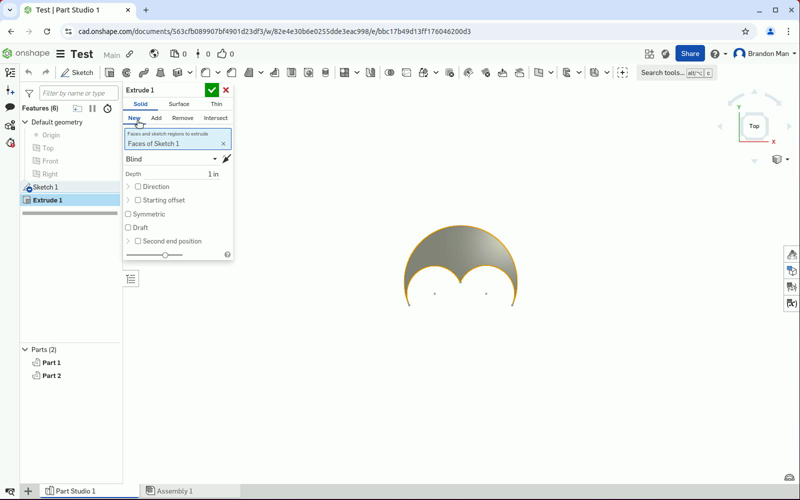
key(tab, 4)
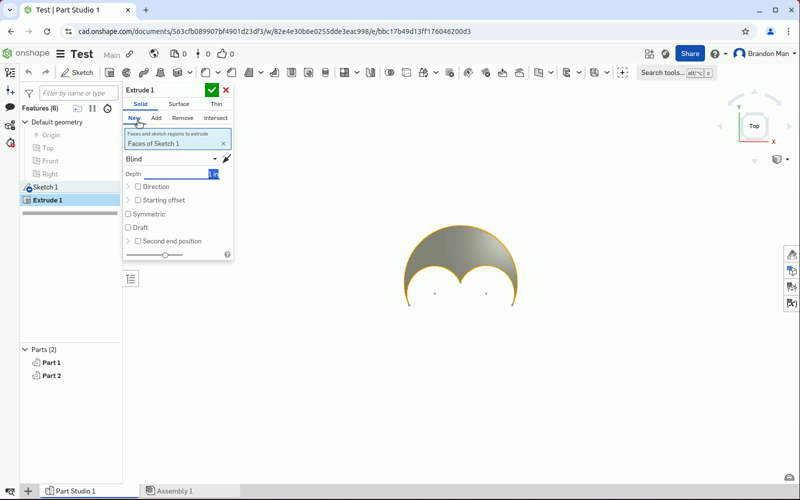
text(2.407)
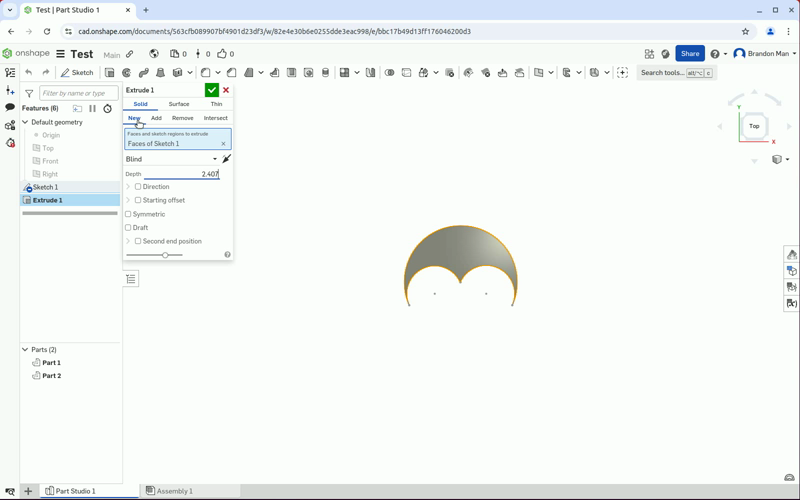
key(enter)
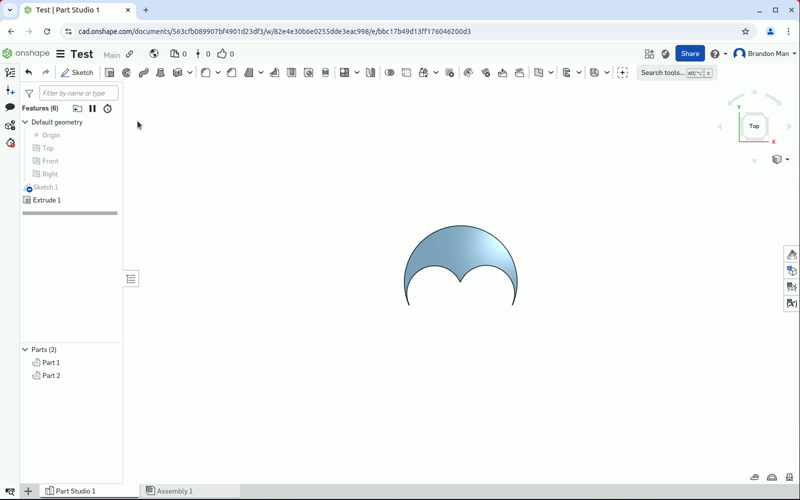
key(shift+h)
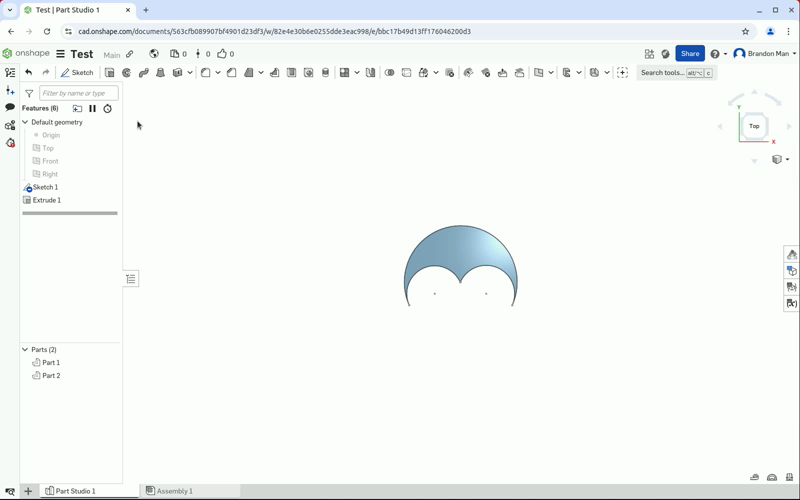
key(shift+h)
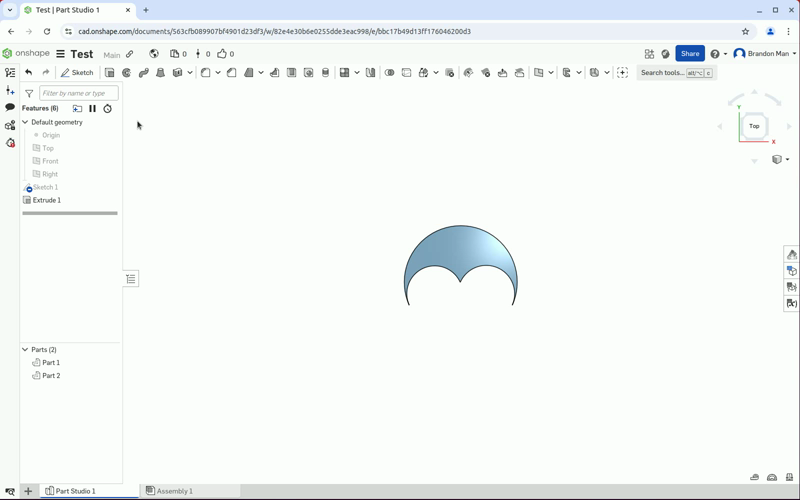
mouse_move(73, 189)
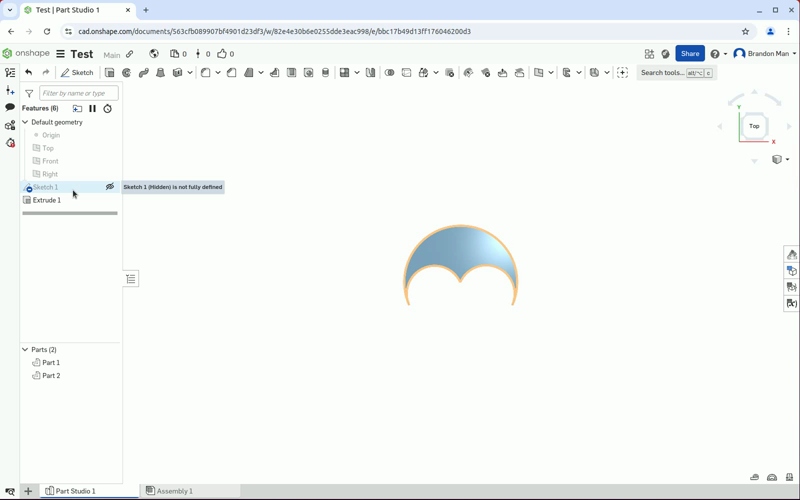
click(73, 189)
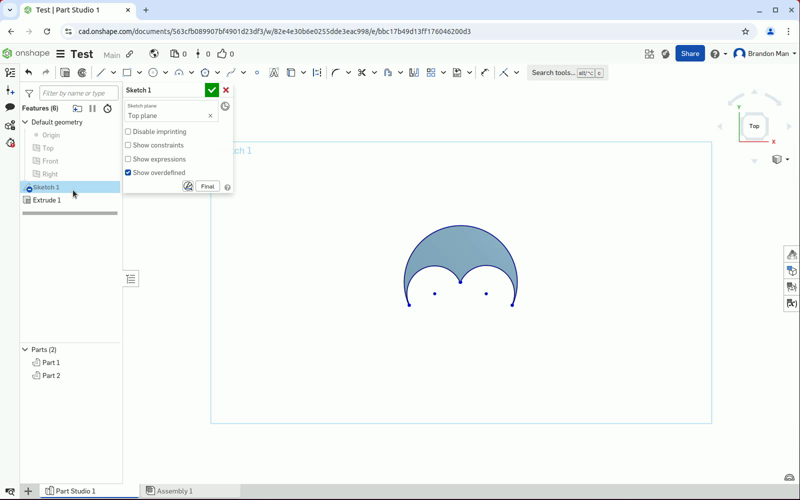
mouse_move(229, 92)
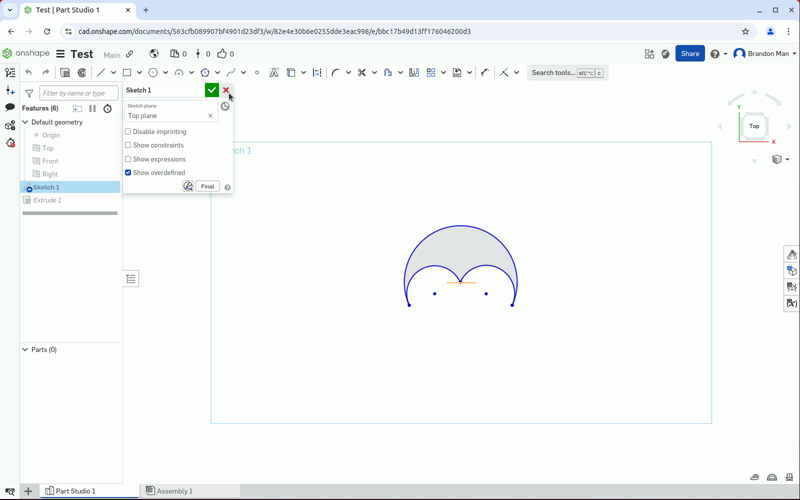
click(229, 92)
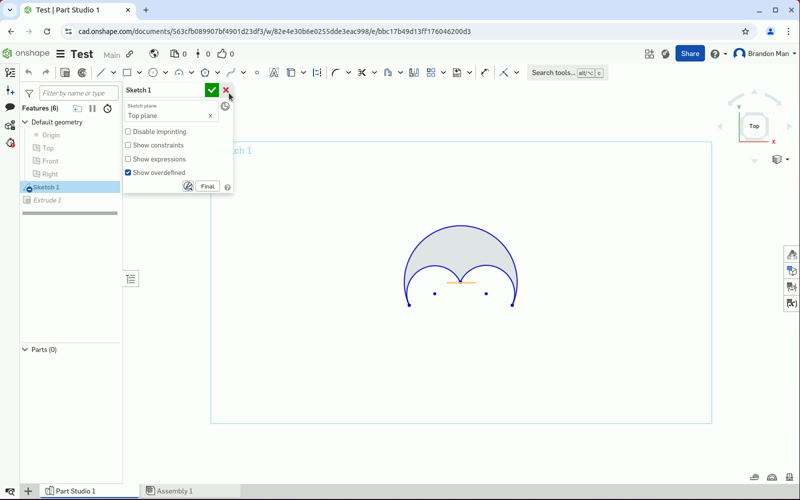
key(shift+s)
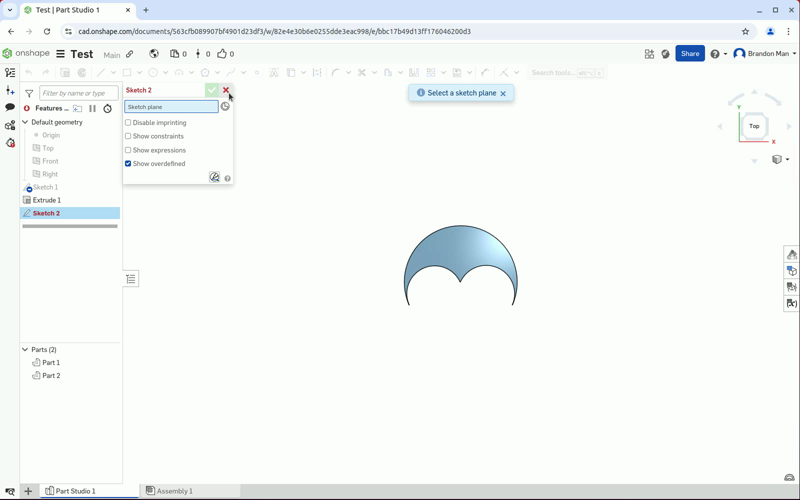
mouse_move(73, 150)
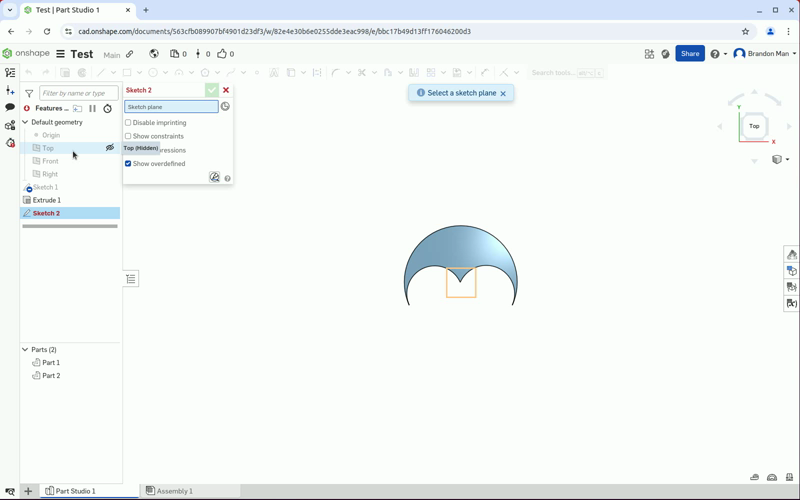
click(73, 150)
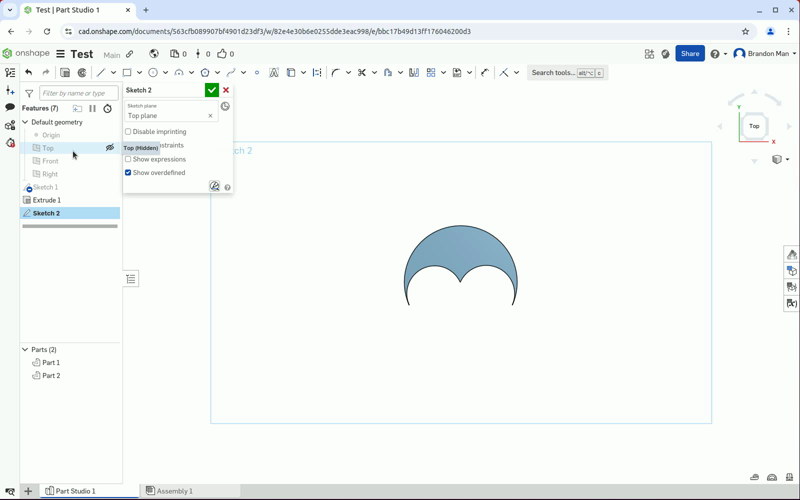
mouse_move(73, 352)
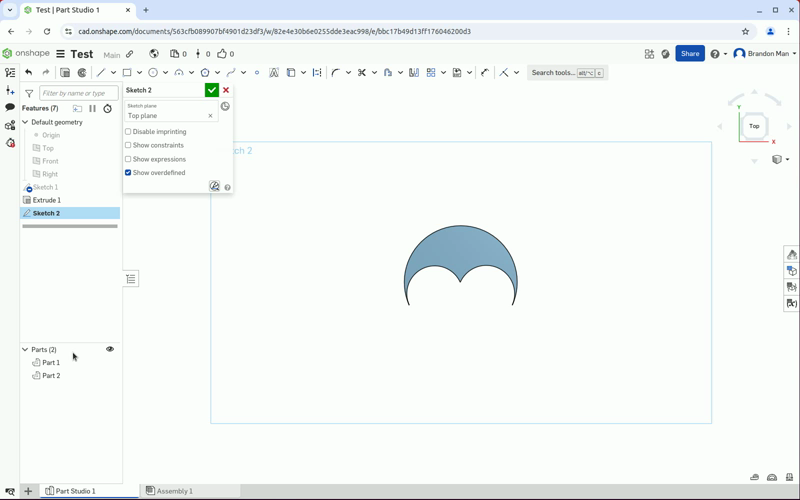
key(y)
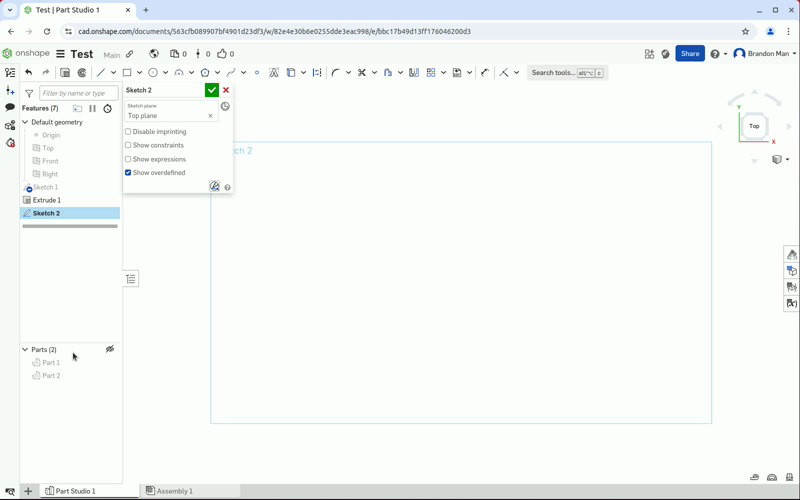
key(a)
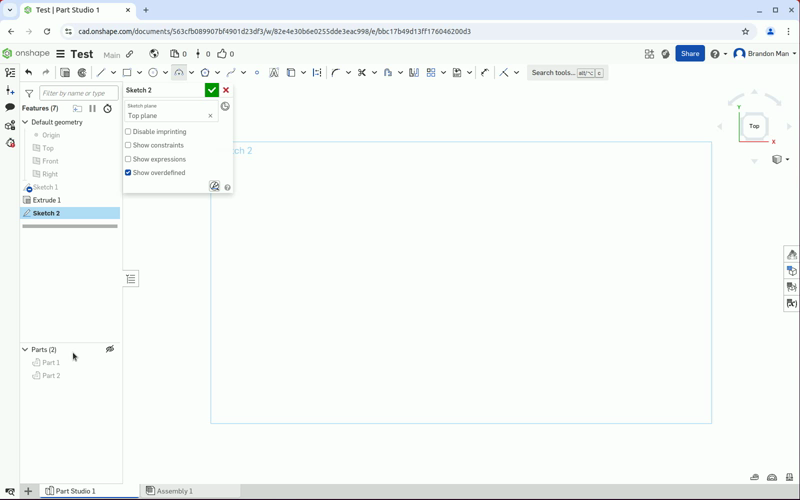
key_down(shift)
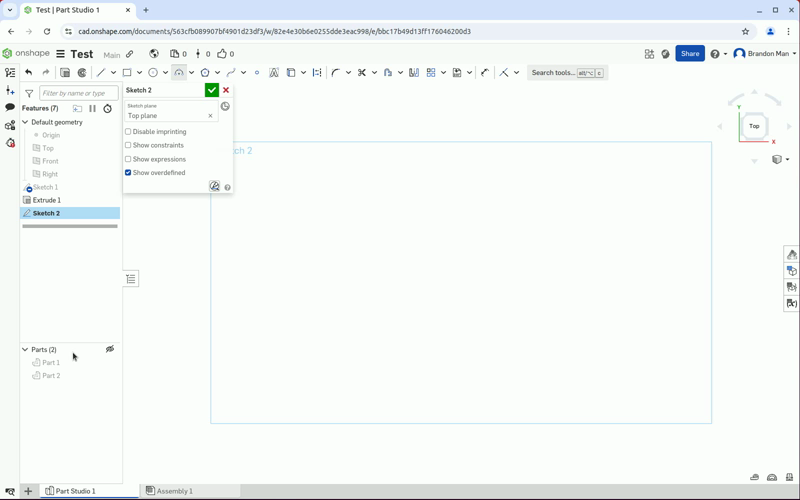
mouse_move(460, 305)
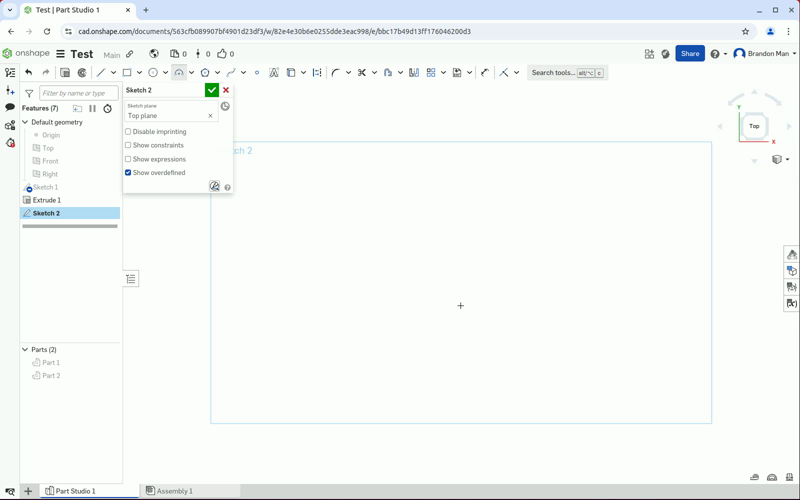
click(460, 305)
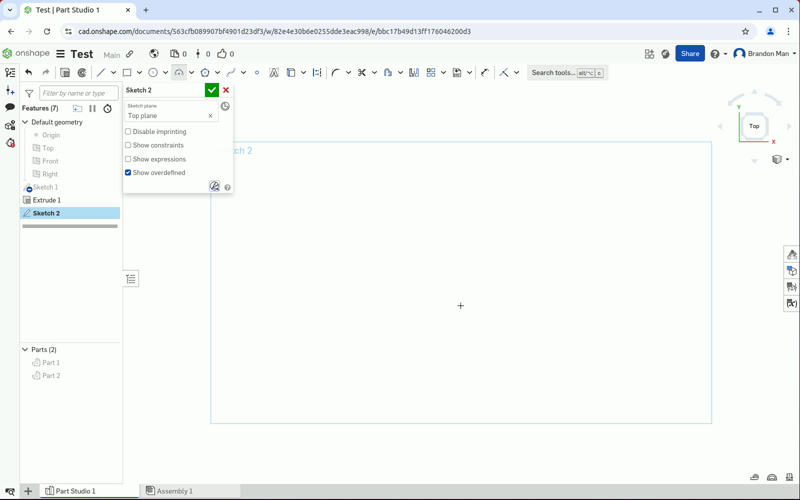
key_up(shift)
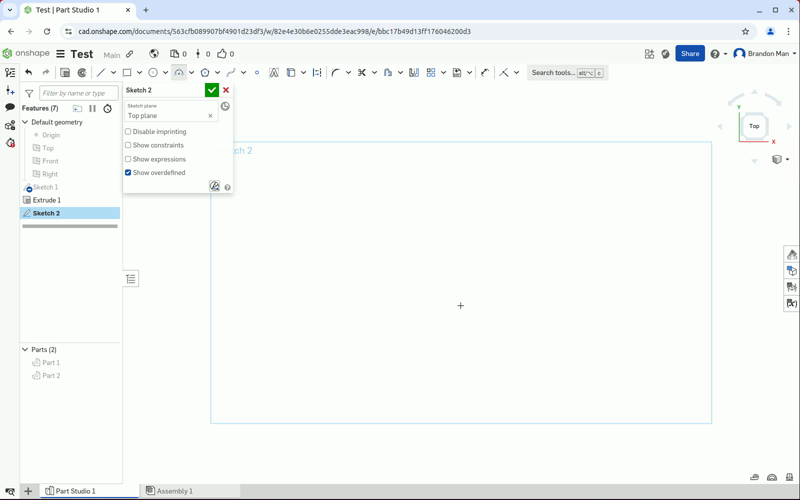
key_down(shift)
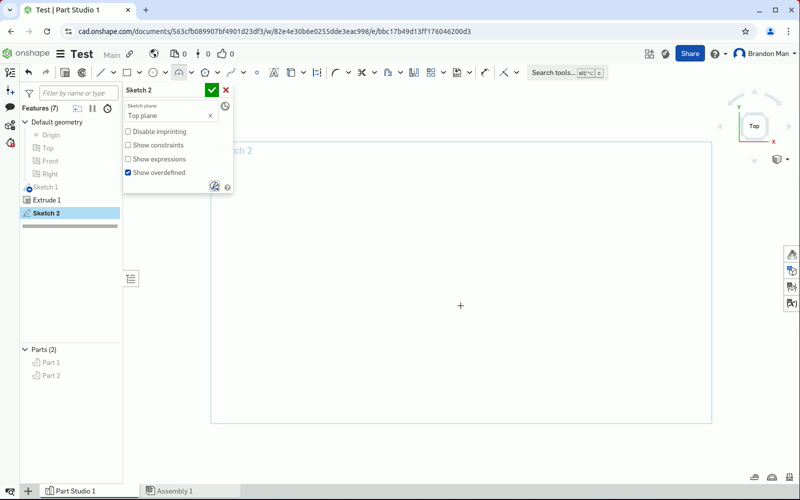
mouse_move(460, 282)
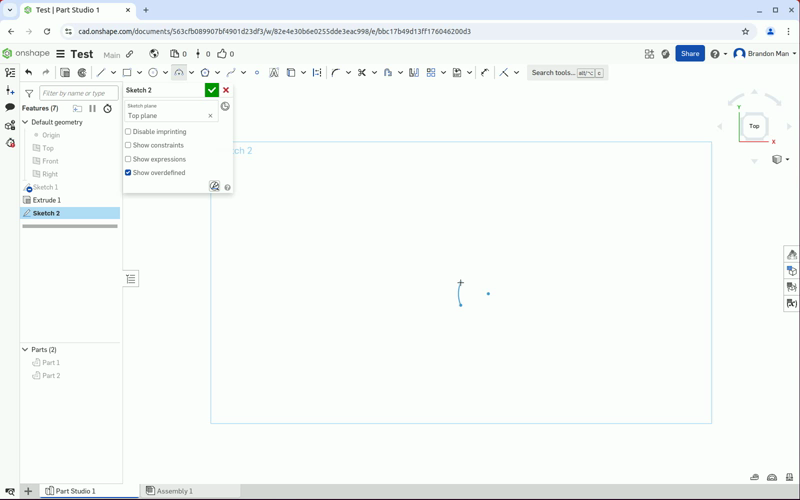
click(460, 282)
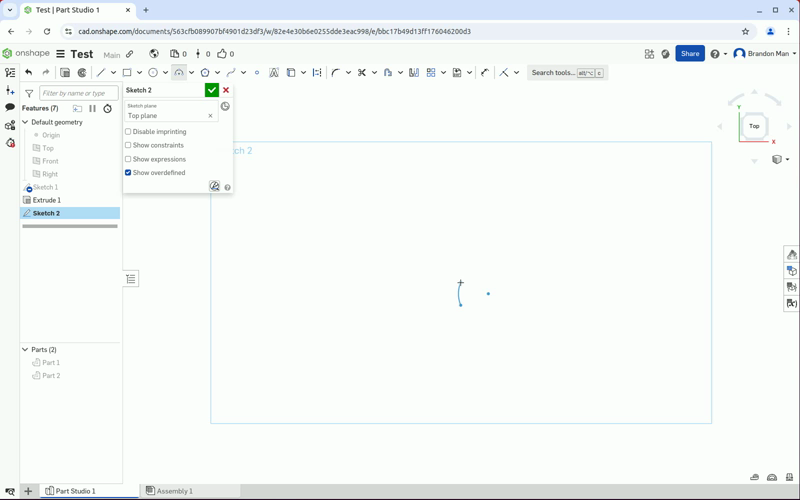
mouse_move(458, 293)
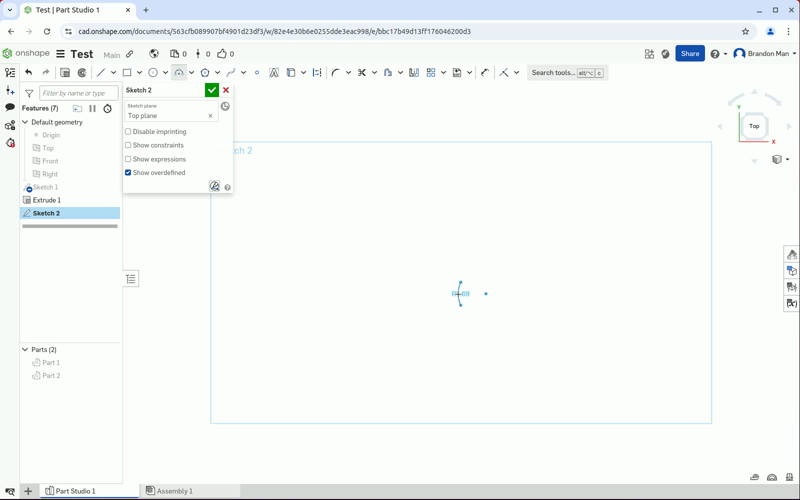
click(458, 293)
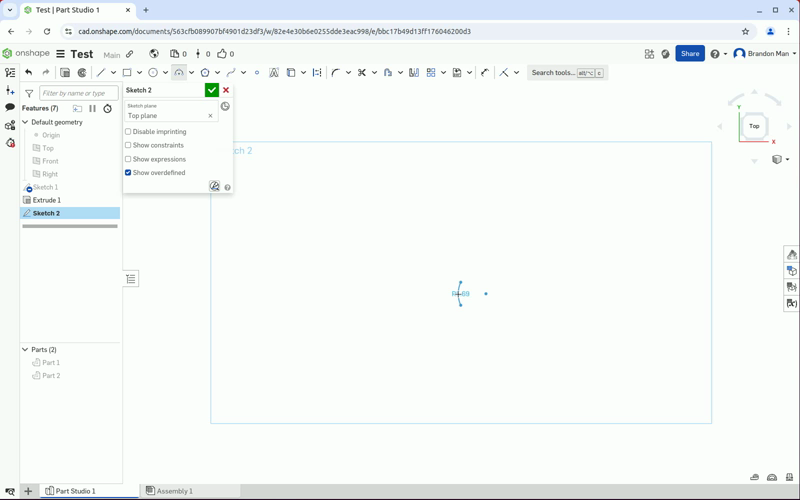
key_up(shift)
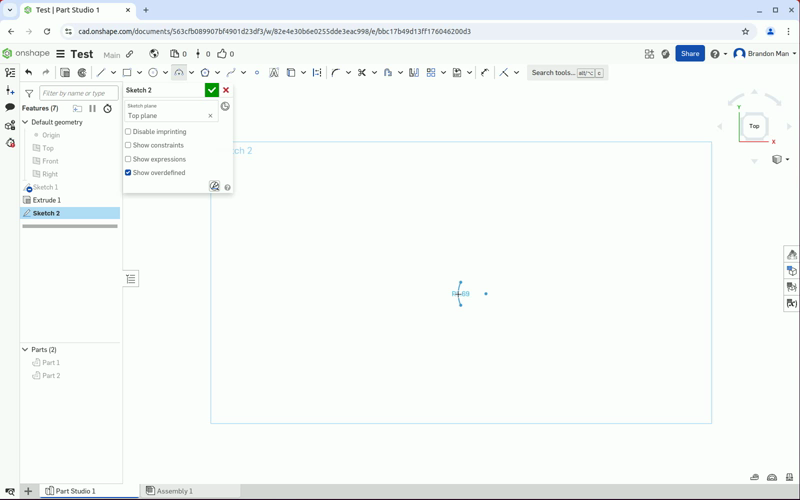
mouse_move(460, 282)
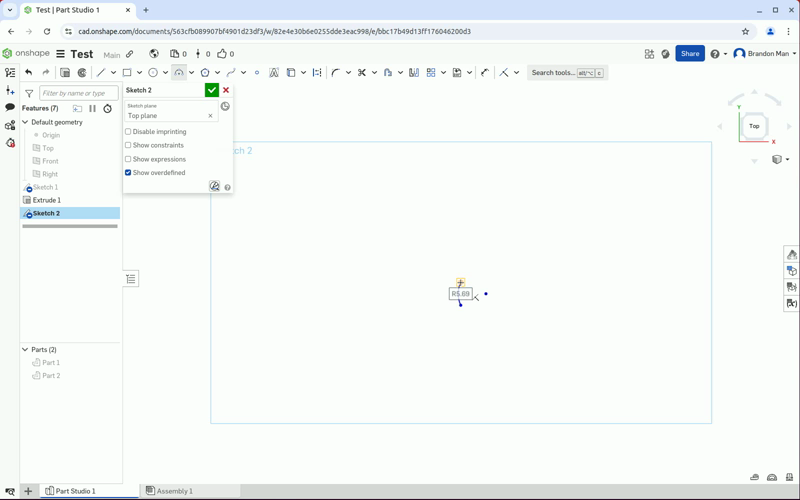
click(460, 282)
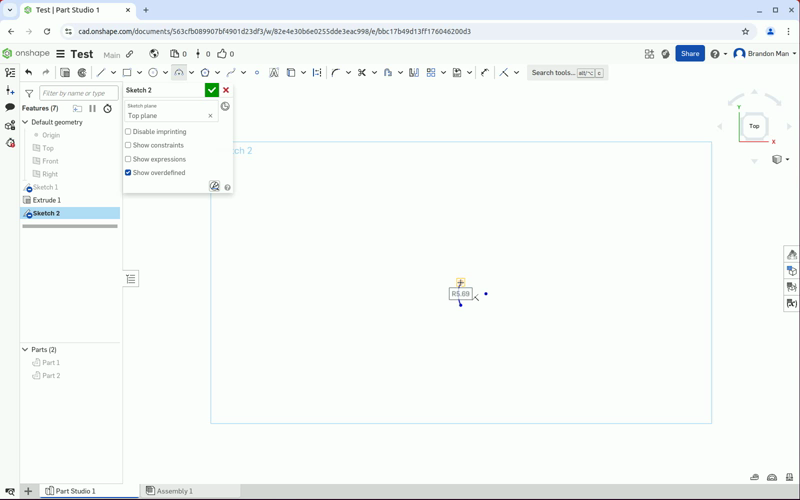
mouse_move(460, 305)
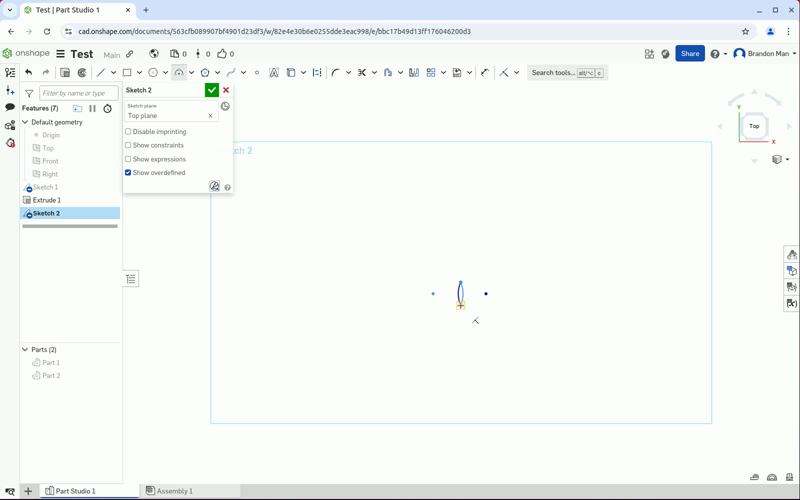
click(460, 305)
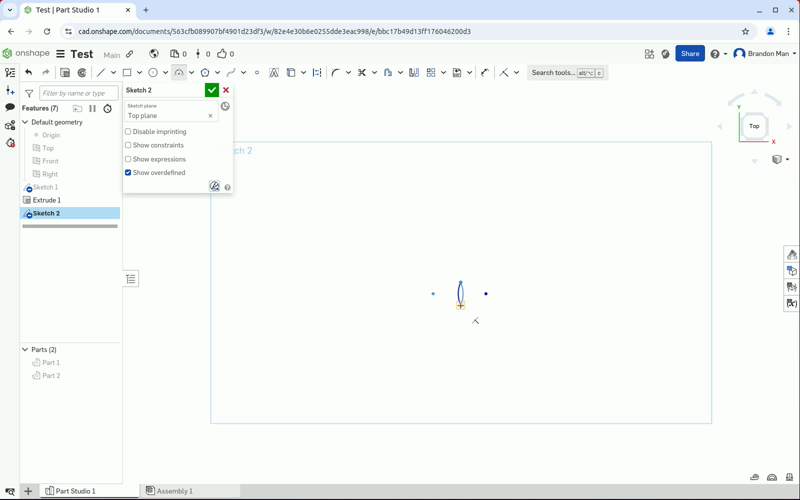
key_down(shift)
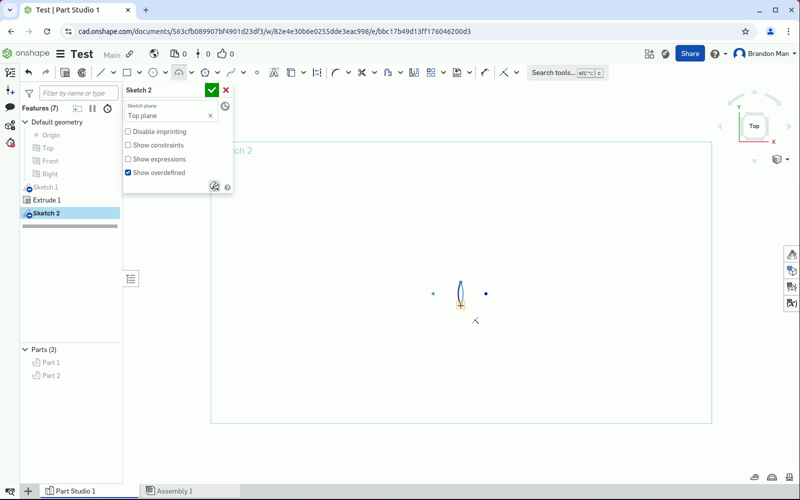
mouse_move(406, 293)
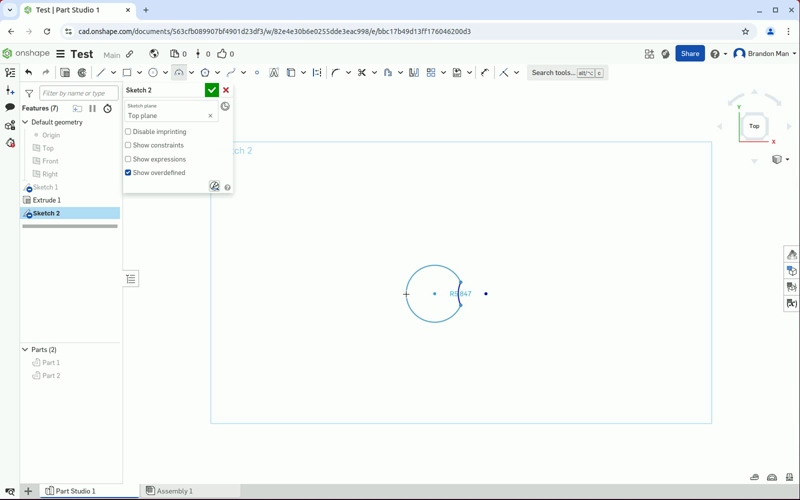
click(406, 293)
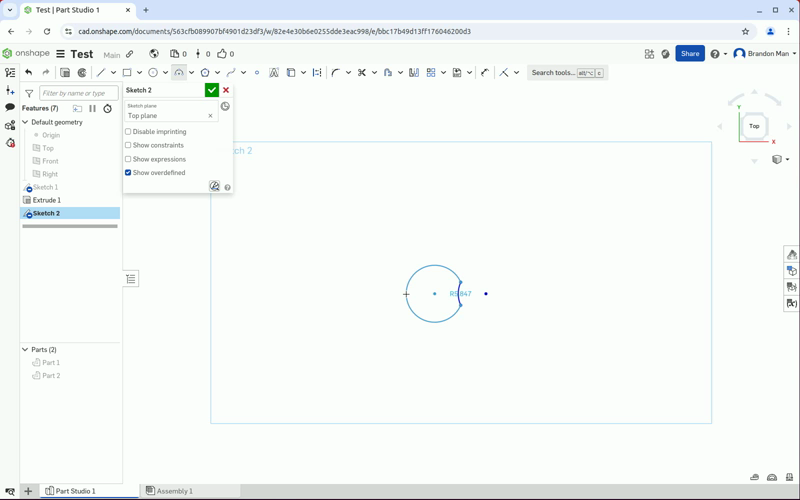
key_up(shift)
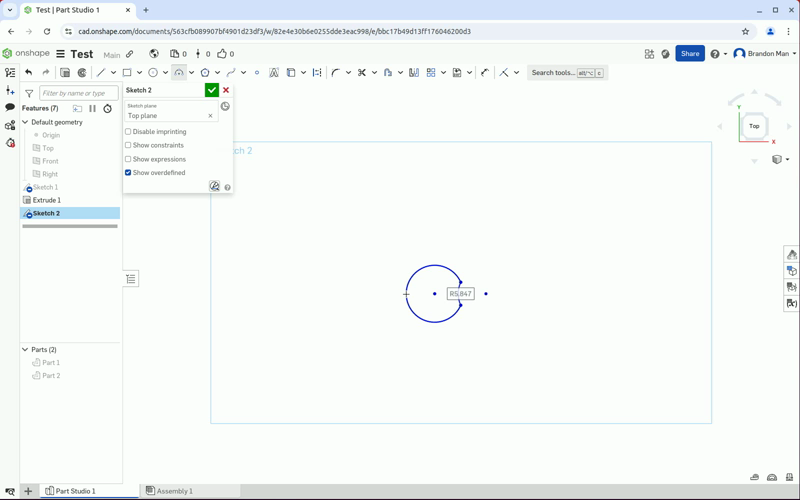
key(esc)
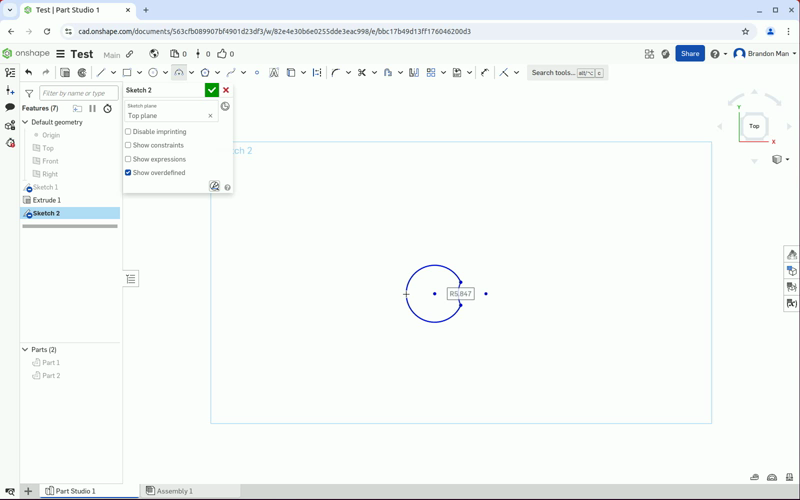
mouse_move(432, 312)
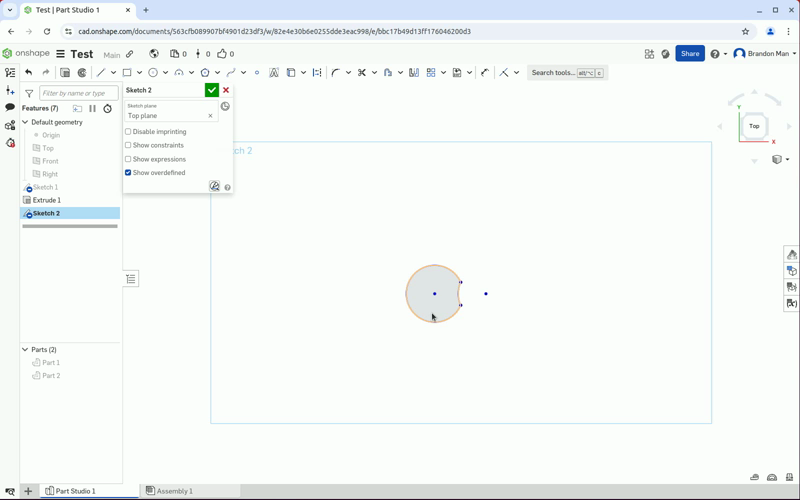
click(432, 312)
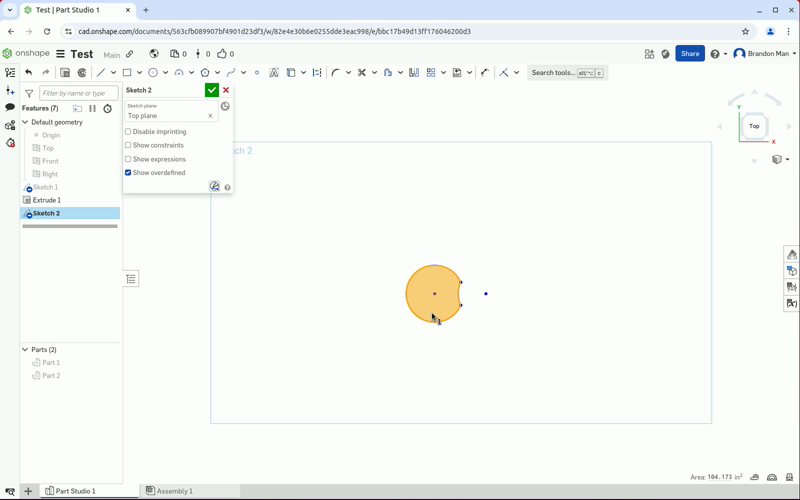
mouse_move(73, 352)
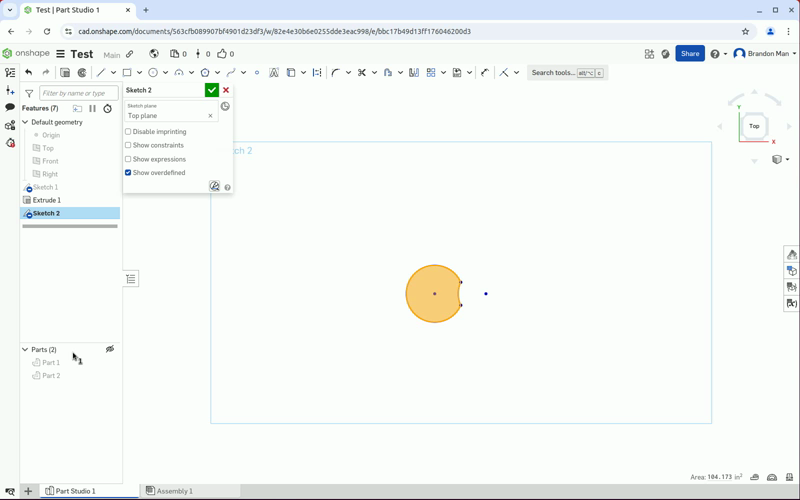
key(shift+y)
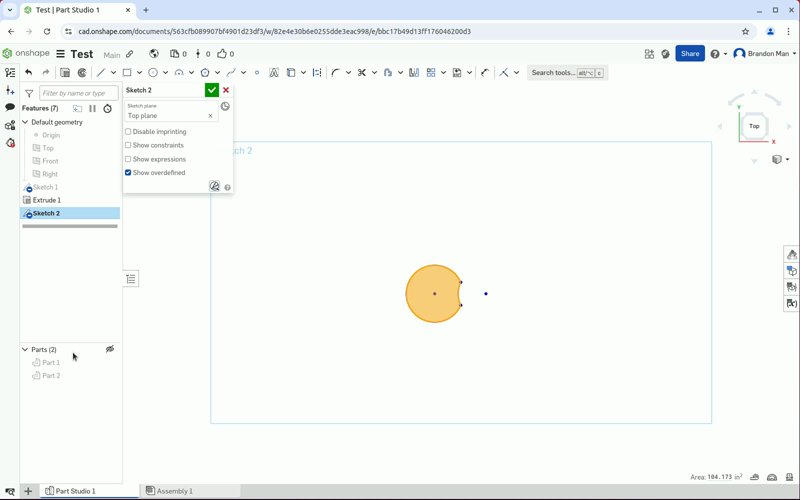
key(shift+e)
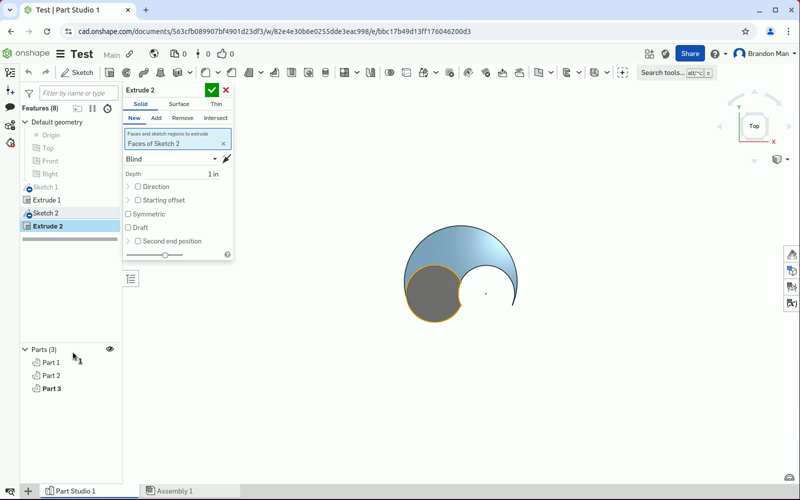
mouse_move(143, 106)
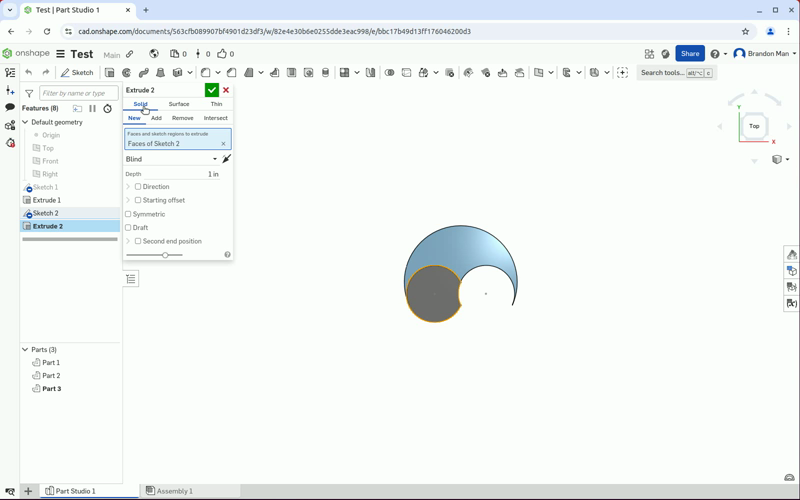
click(143, 106)
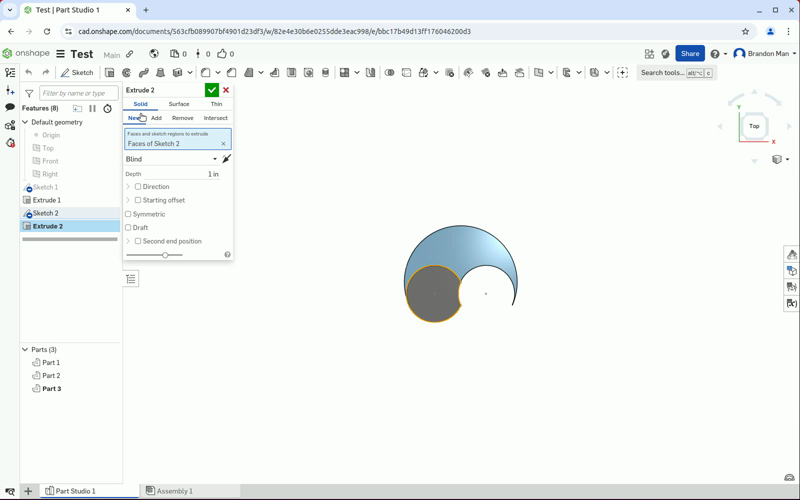
mouse_move(137, 120)
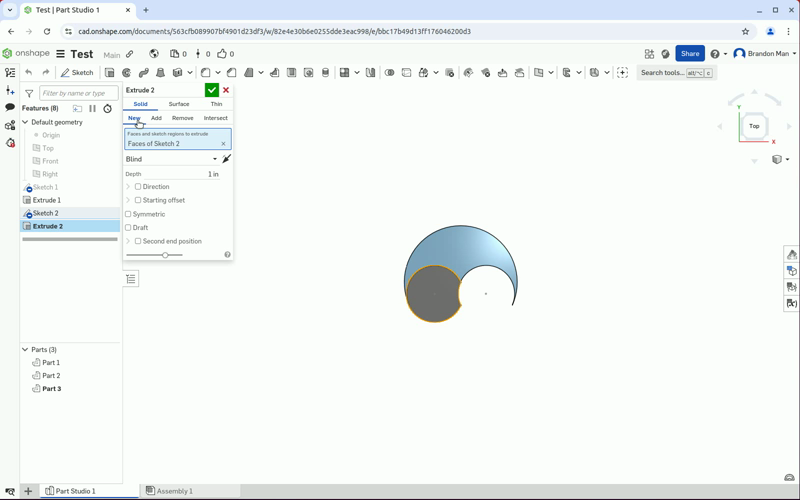
click(137, 120)
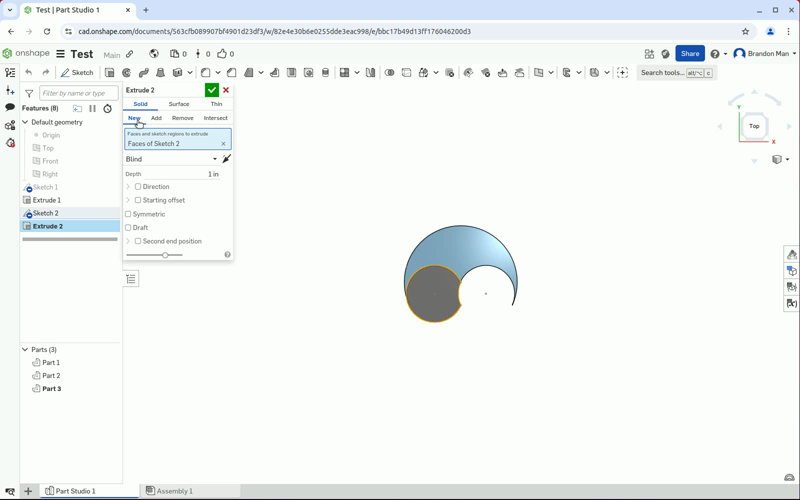
key(tab, 4)
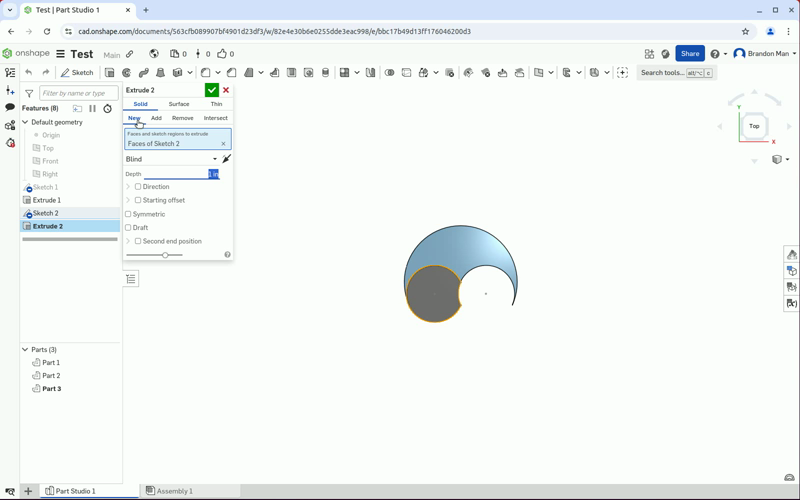
text(2.407)
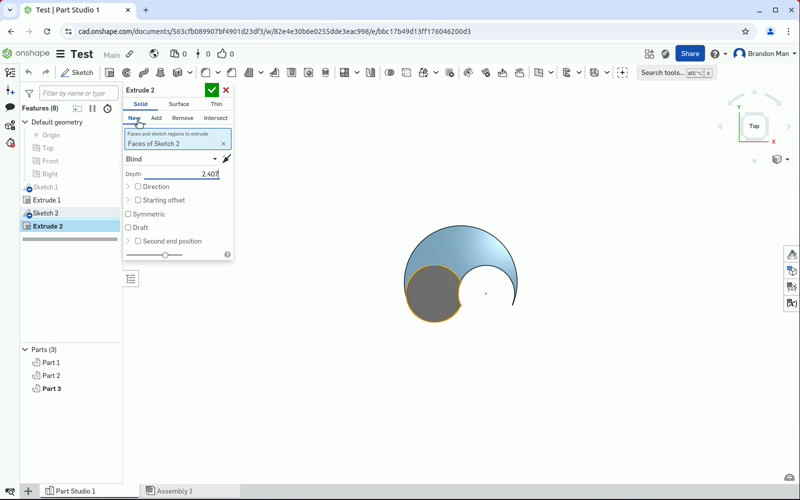
key(enter)
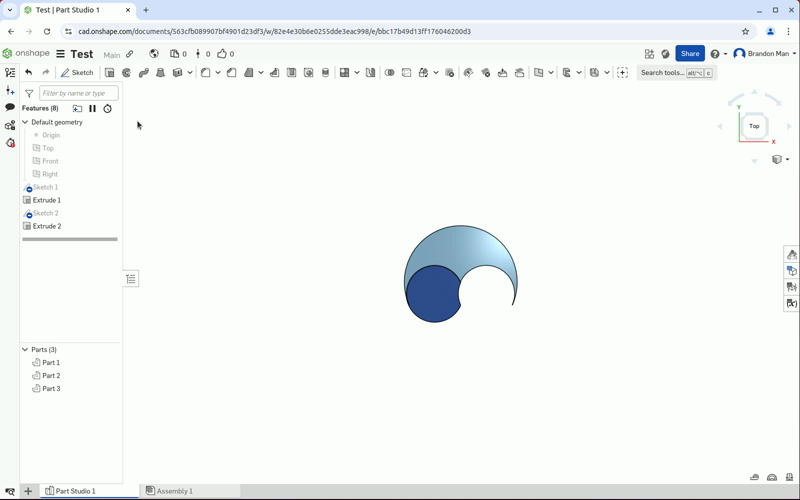
key(shift+h)
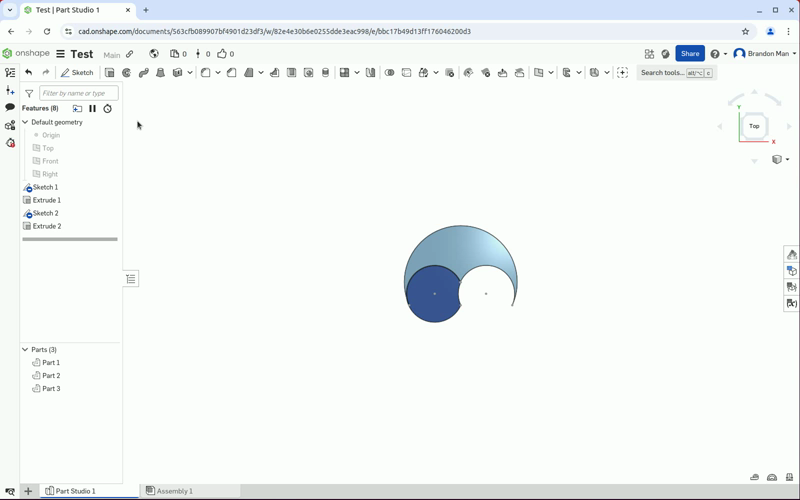
key(shift+h)
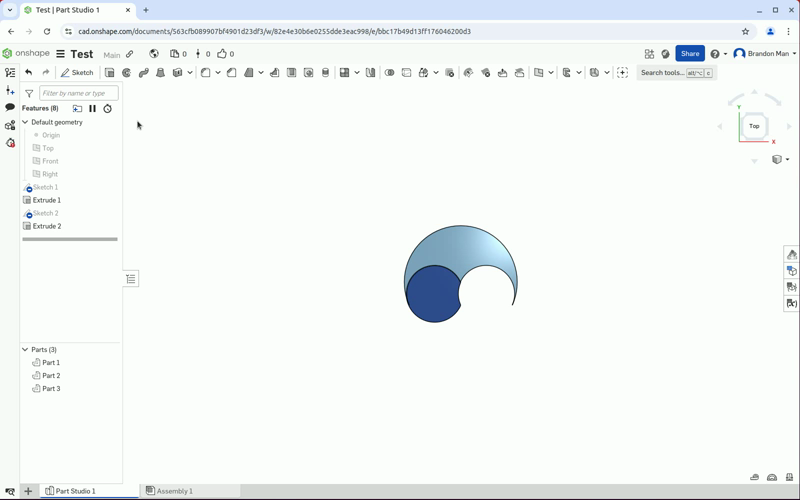
mouse_move(73, 189)
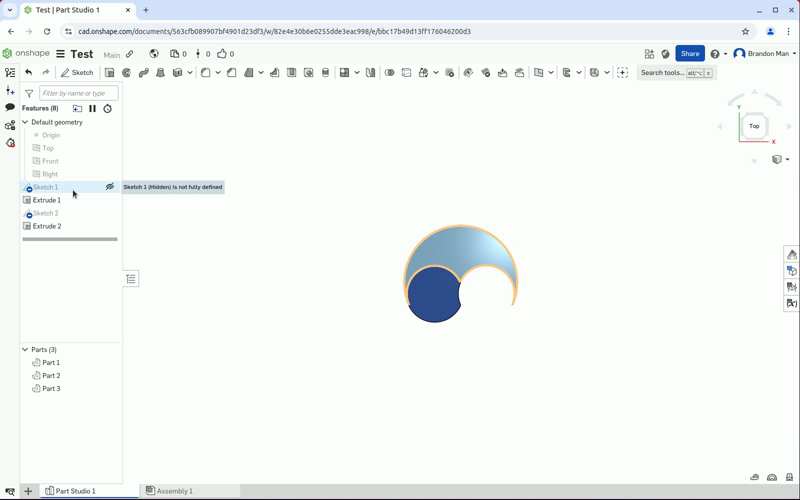
click(73, 189)
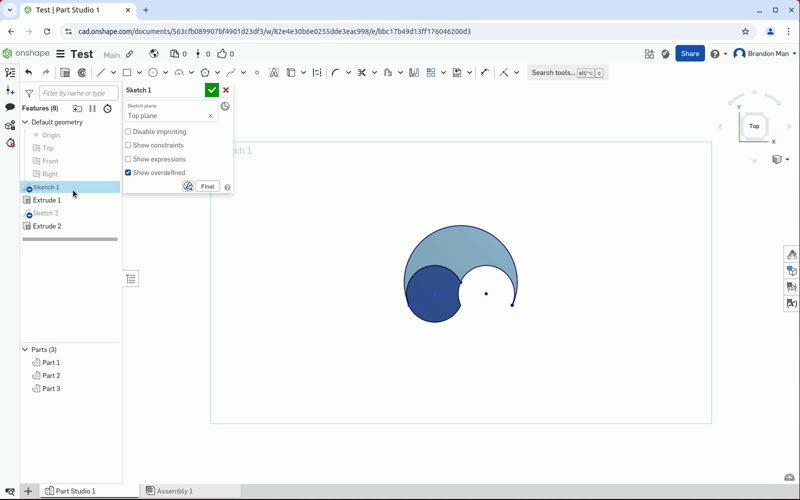
mouse_move(229, 92)
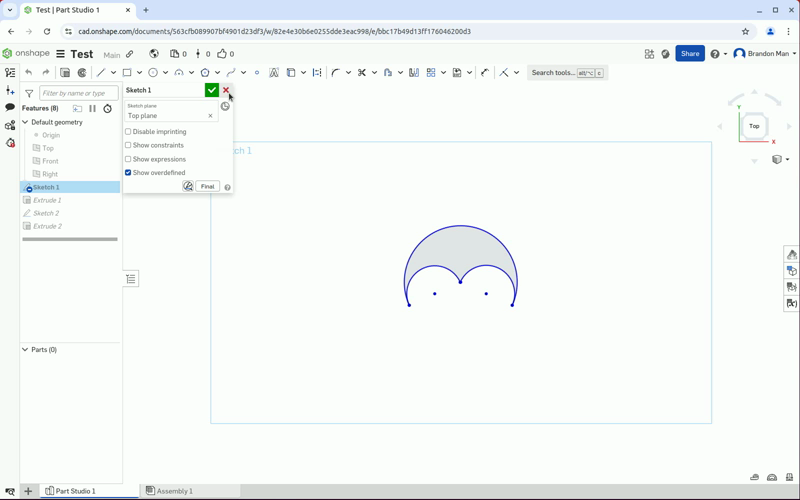
click(229, 92)
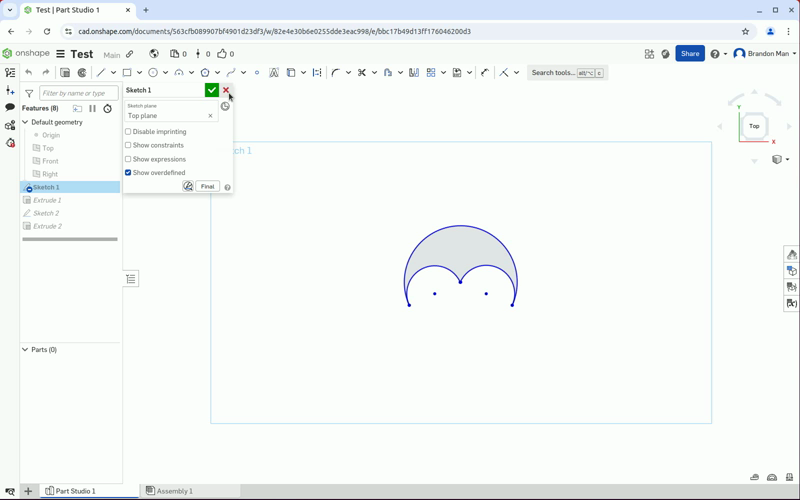
key(shift+s)
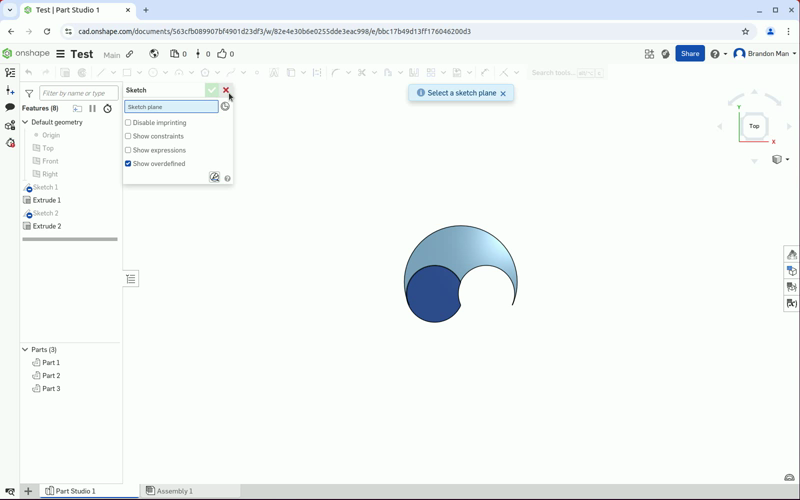
mouse_move(73, 150)
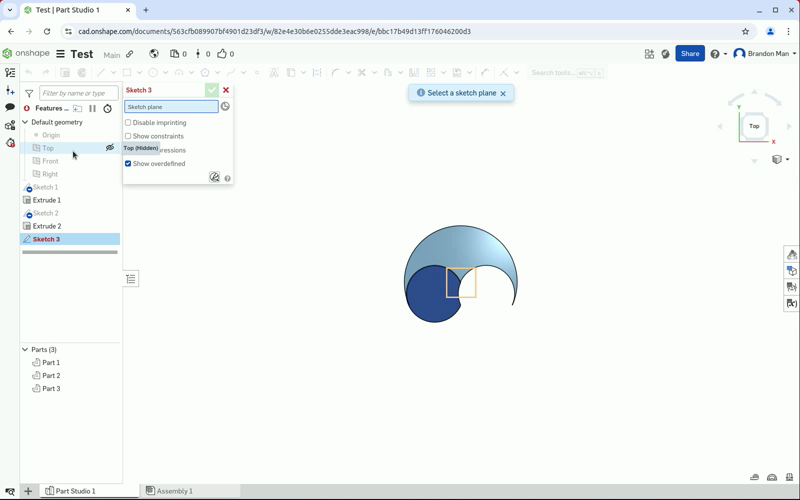
click(73, 150)
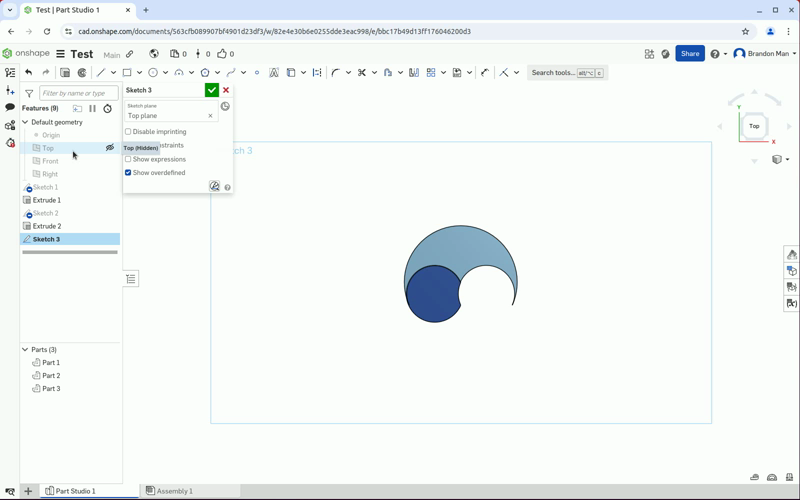
mouse_move(73, 352)
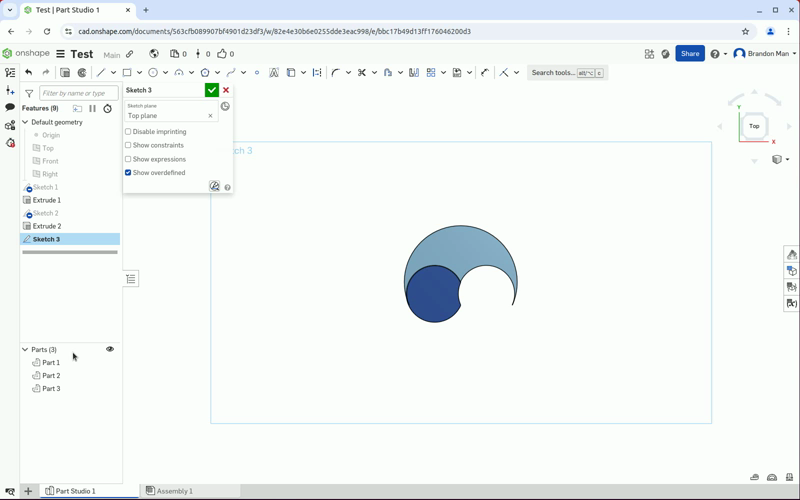
key(y)
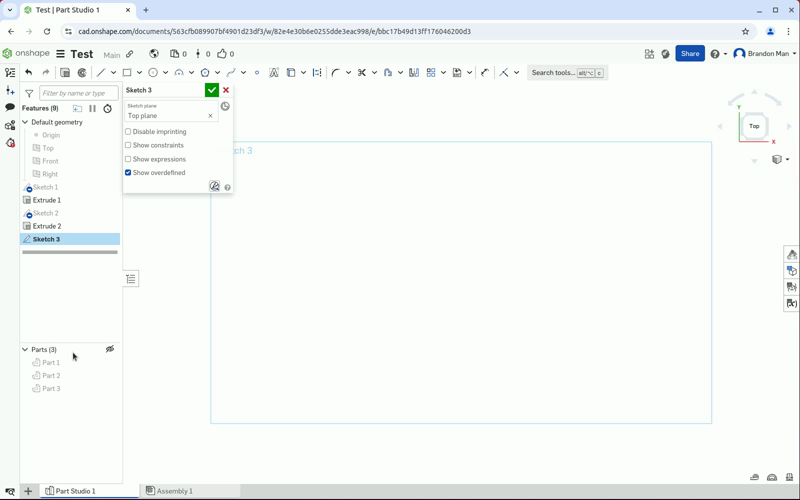
key(a)
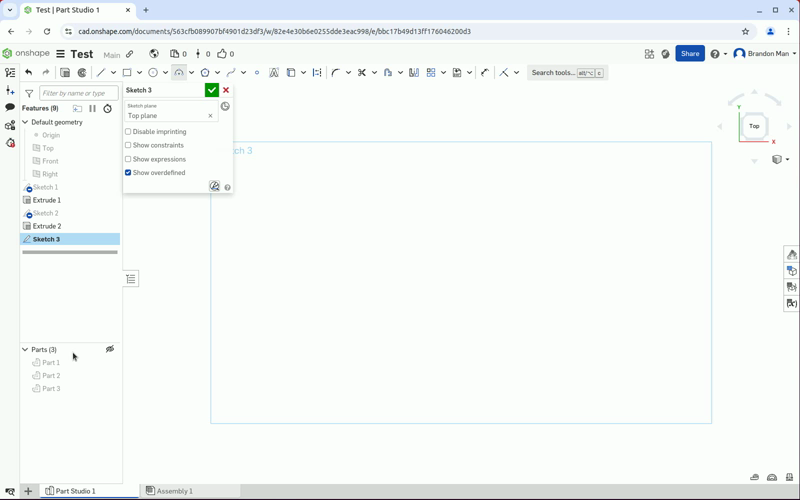
key_down(shift)
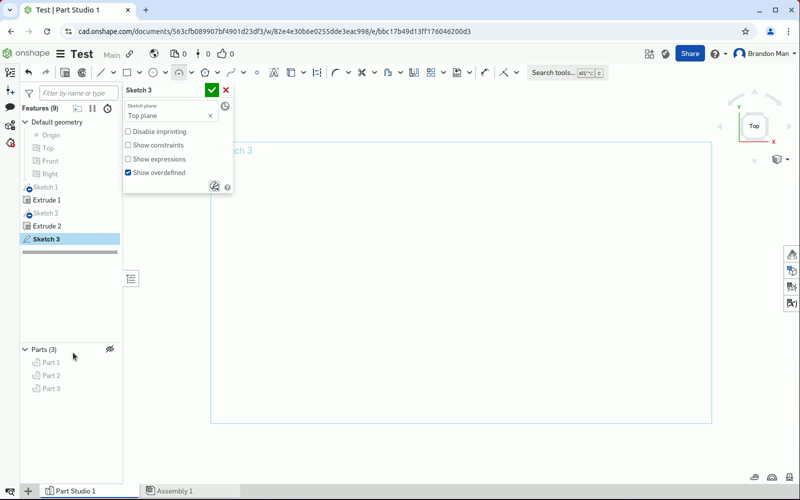
mouse_move(460, 305)
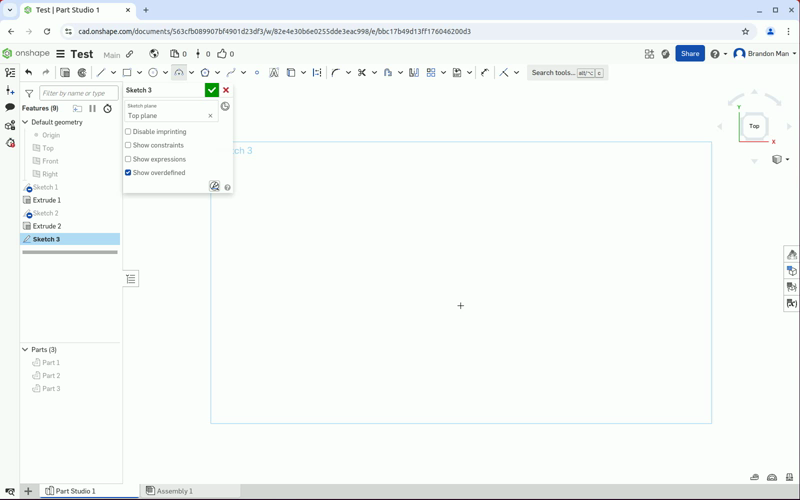
click(460, 305)
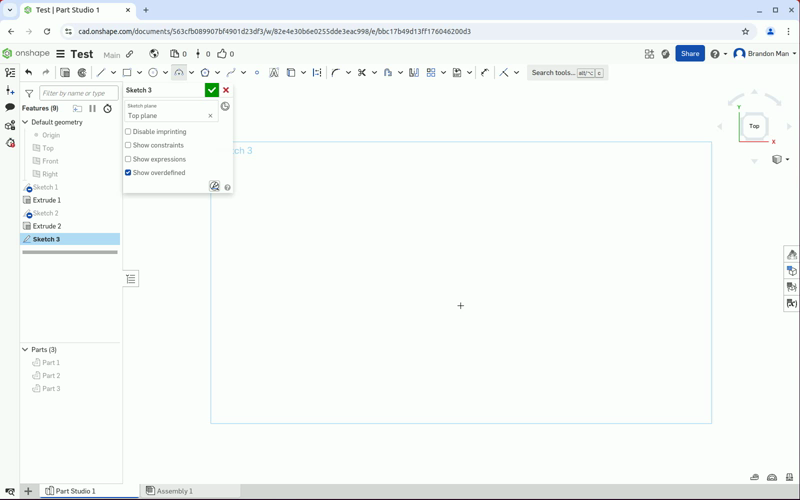
key_up(shift)
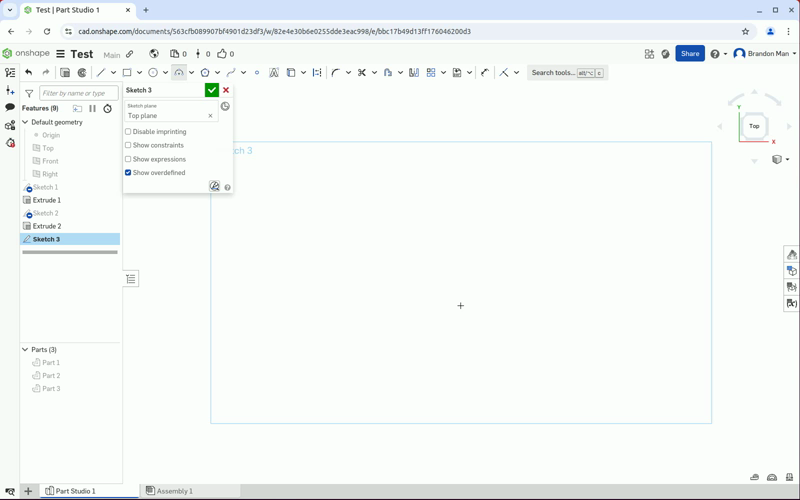
key_down(shift)
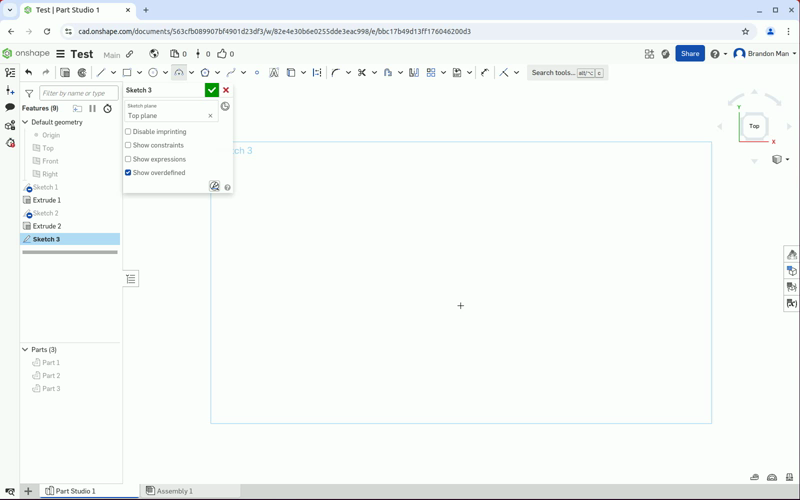
mouse_move(460, 282)
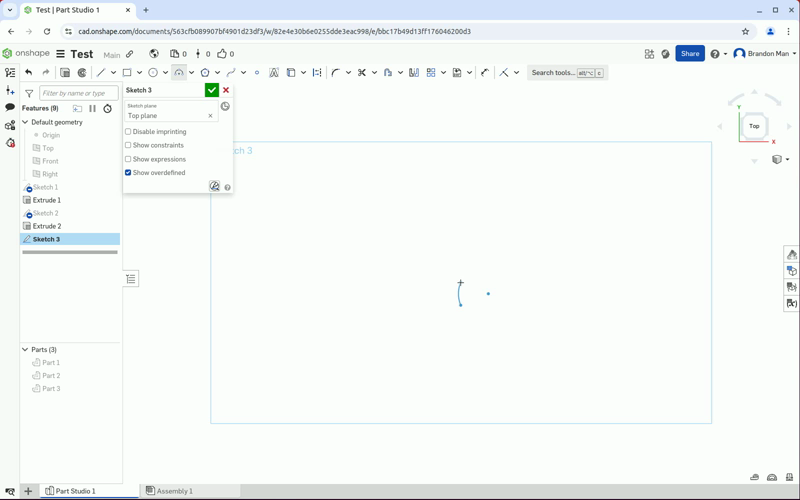
click(460, 282)
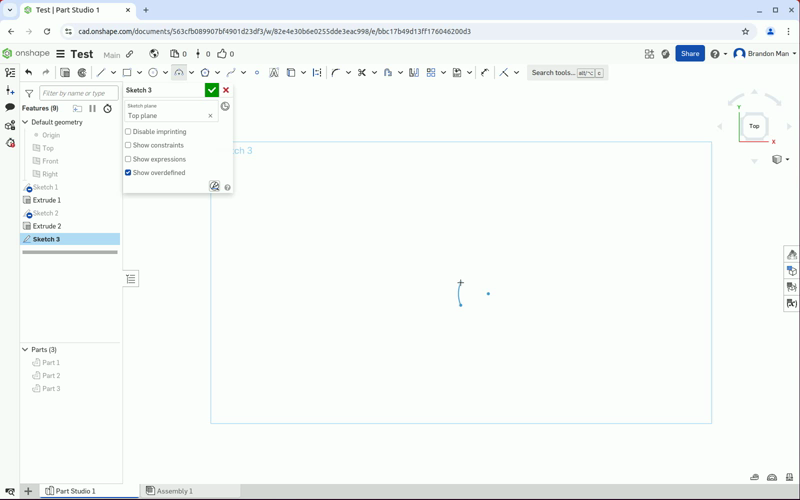
mouse_move(463, 293)
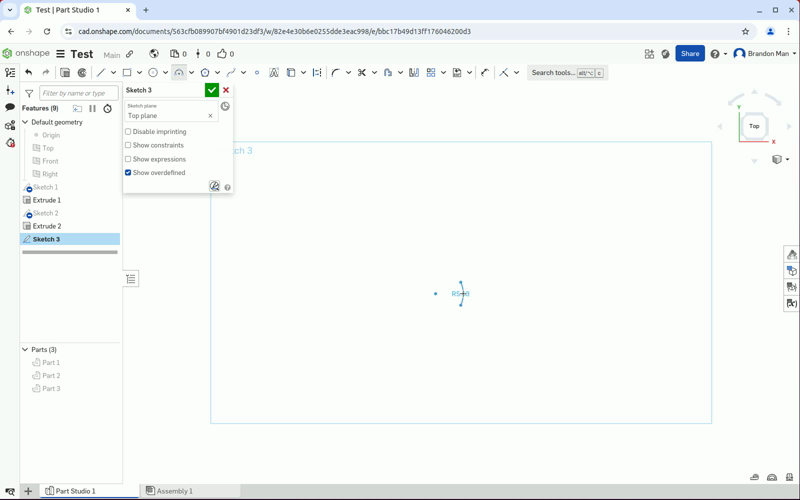
click(463, 293)
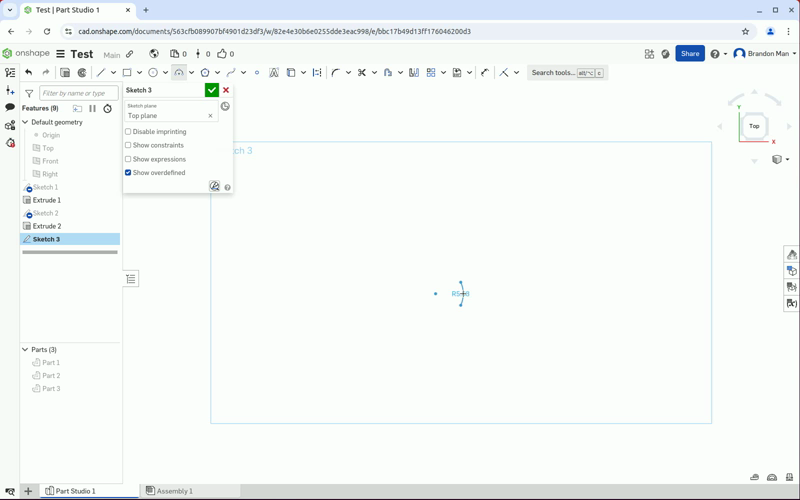
key_up(shift)
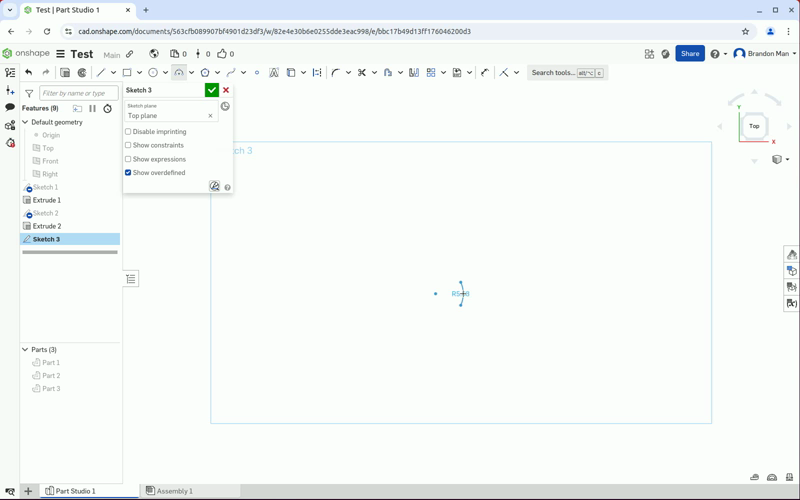
mouse_move(460, 282)
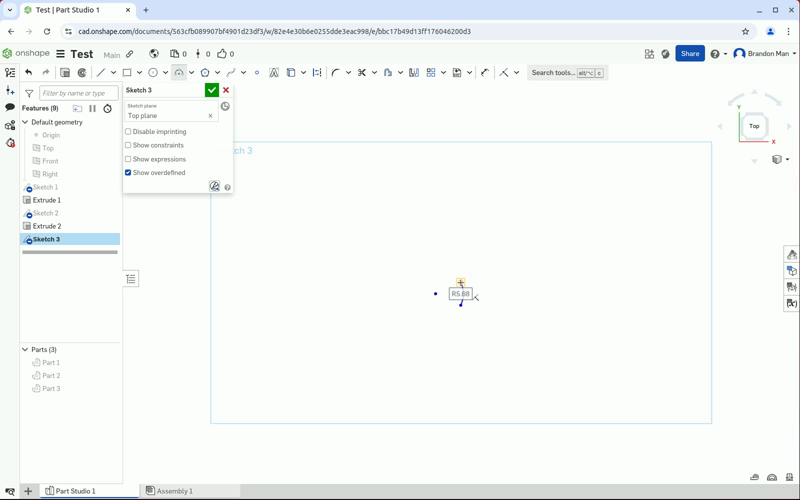
click(460, 282)
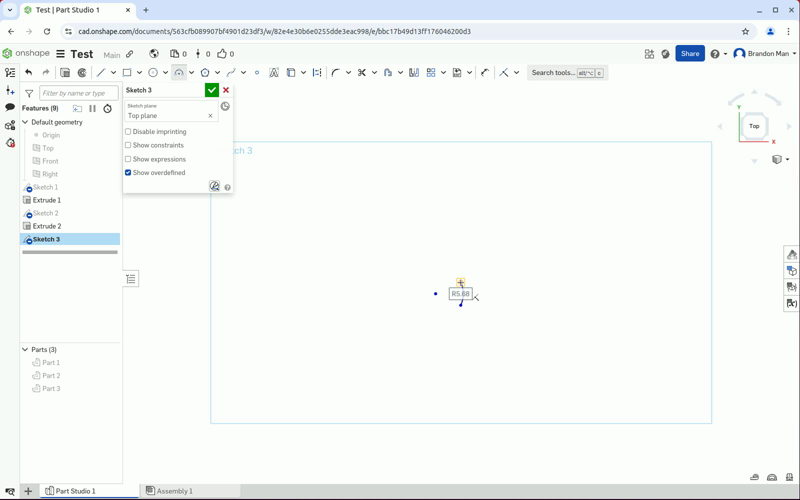
mouse_move(460, 305)
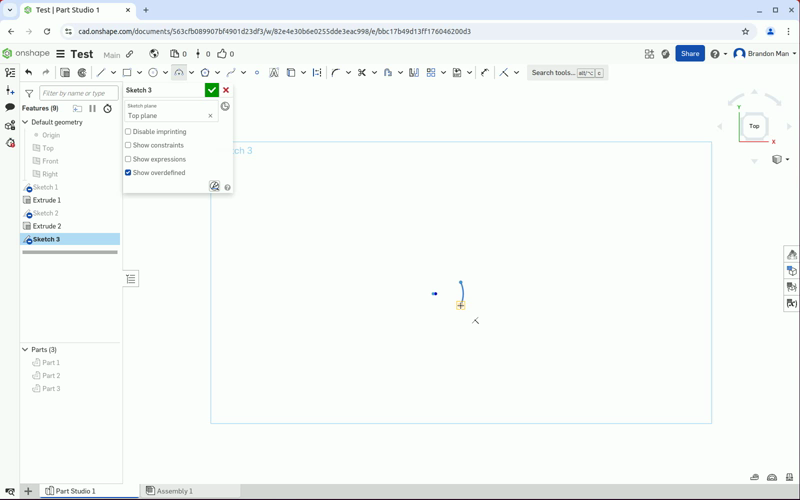
click(460, 305)
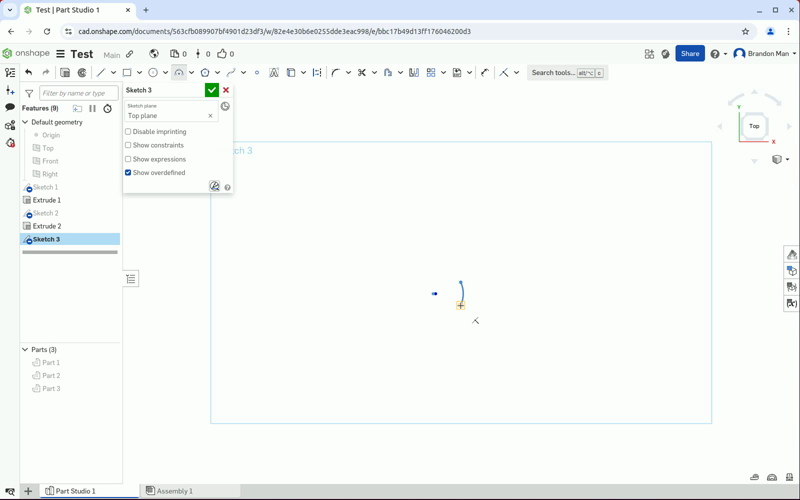
key_down(shift)
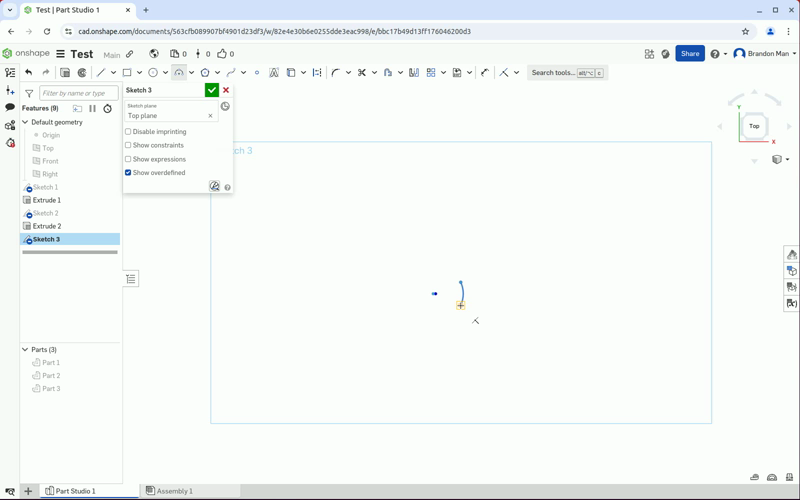
mouse_move(458, 293)
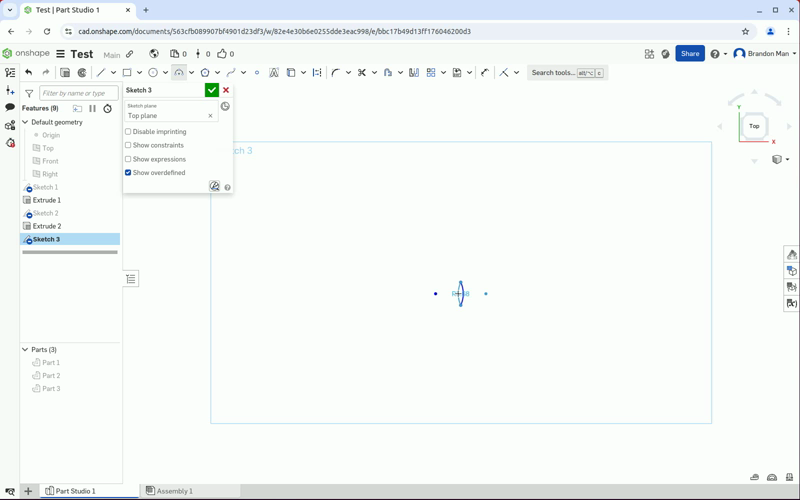
click(458, 293)
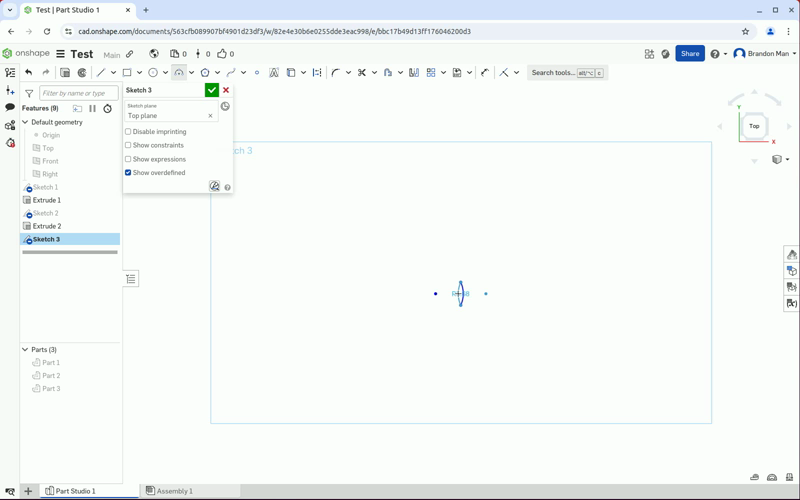
key_up(shift)
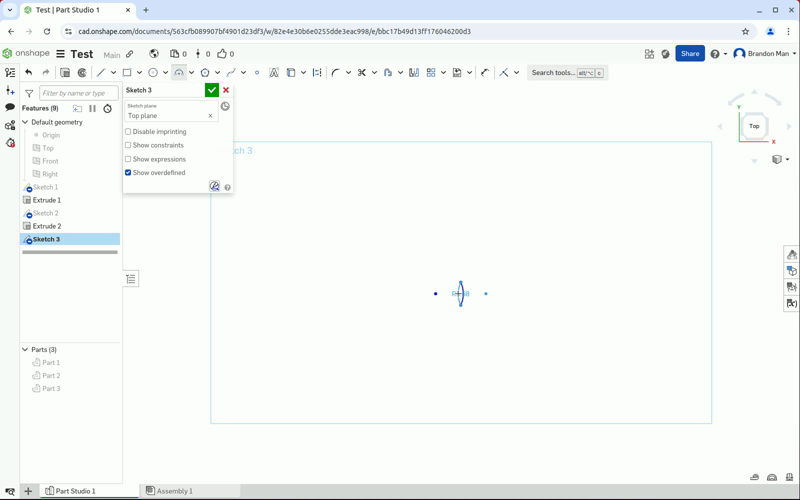
key(esc)
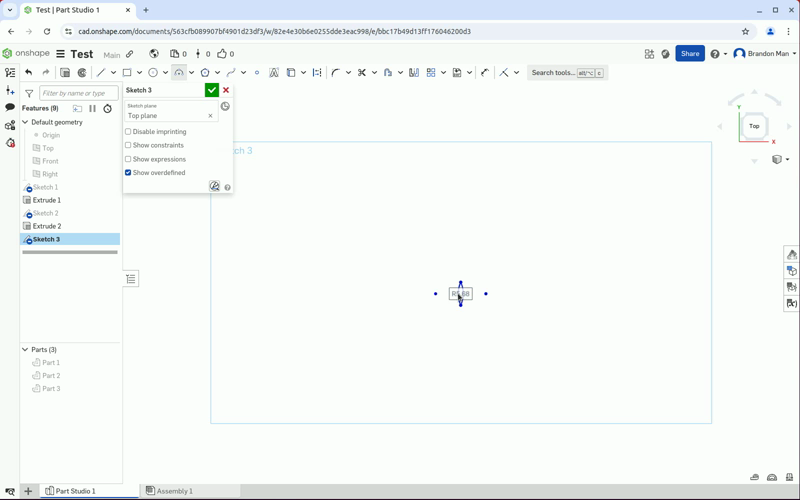
mouse_move(460, 292)
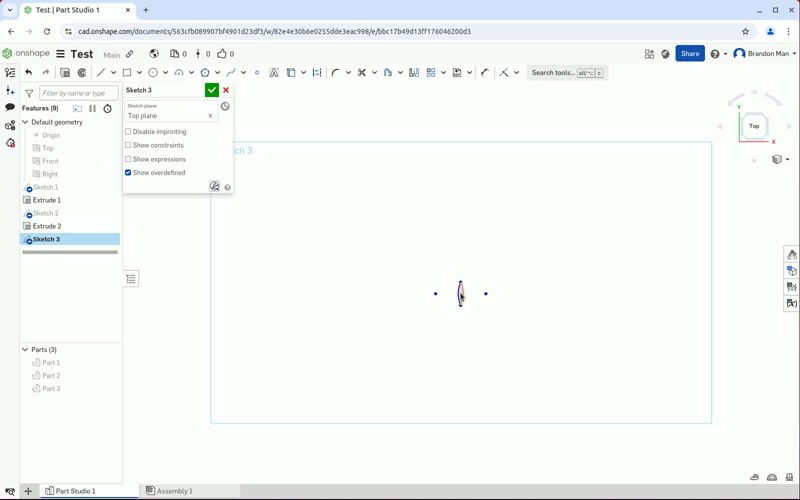
scroll(6)
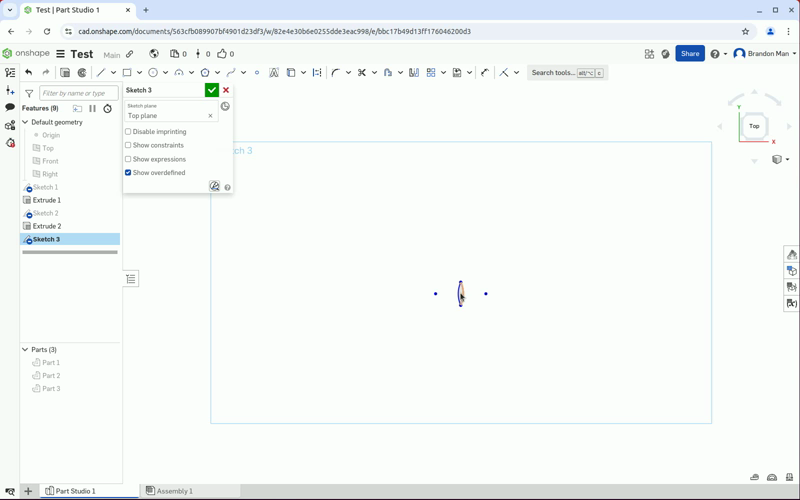
scroll(6)
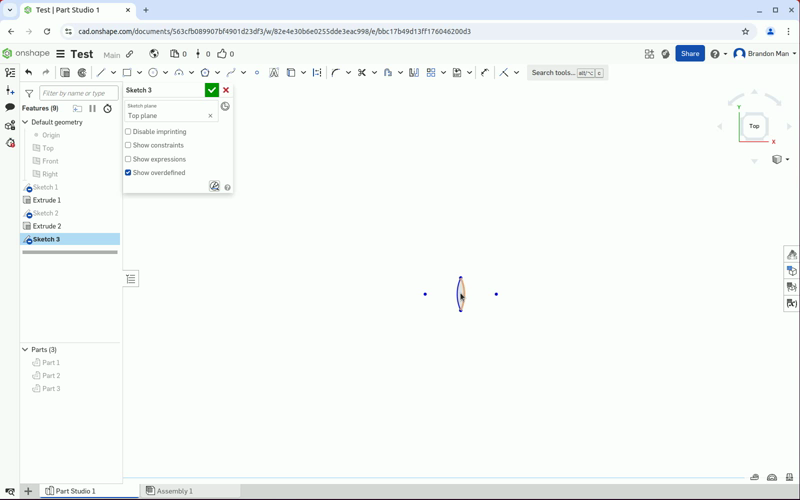
scroll(6)
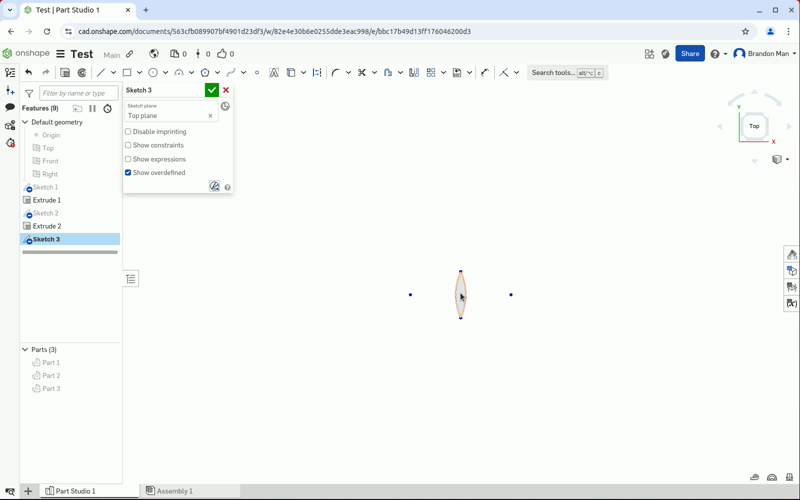
scroll(6)
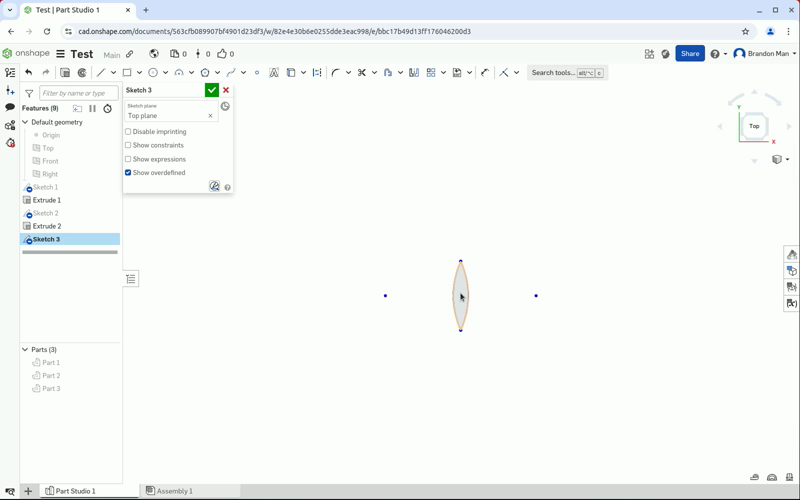
scroll(6)
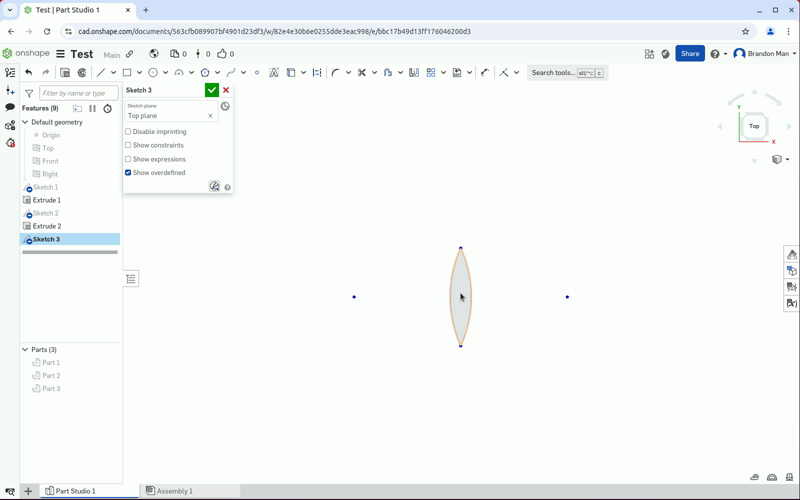
scroll(6)
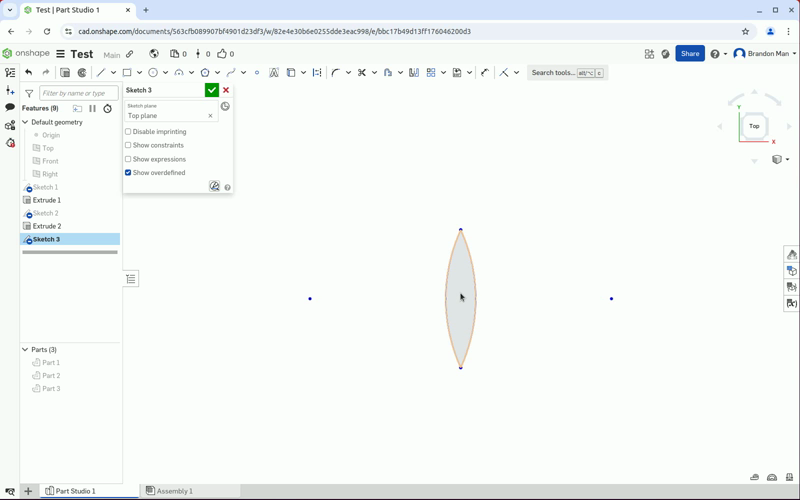
scroll(6)
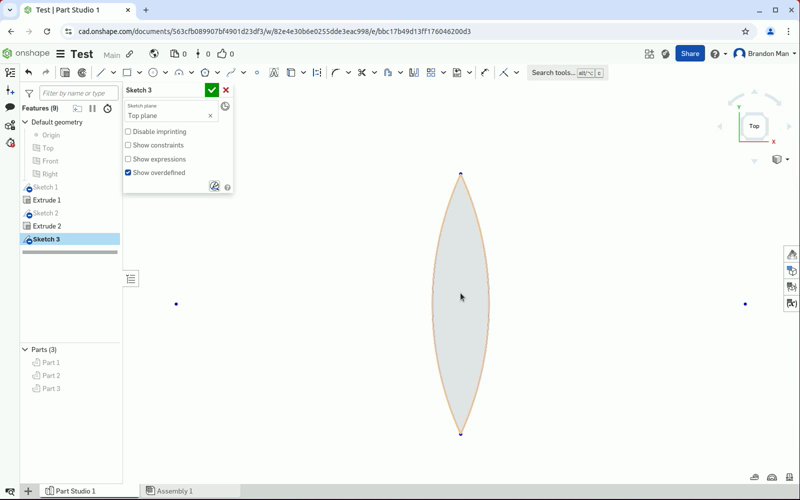
click(460, 292)
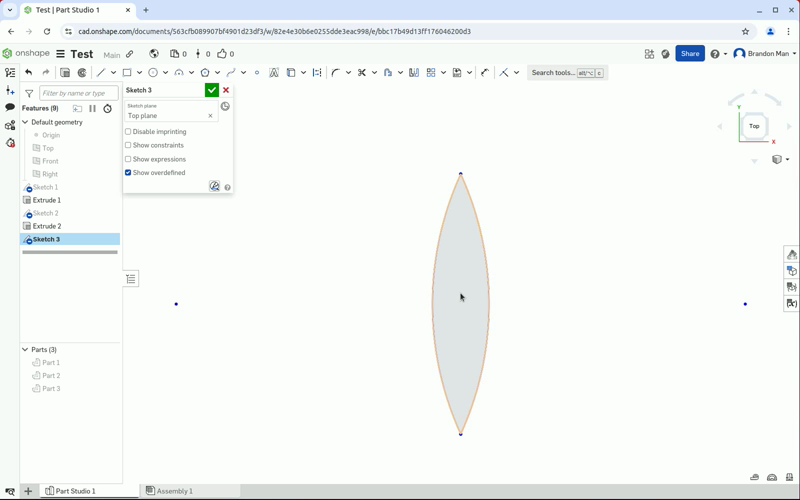
scroll(-6)
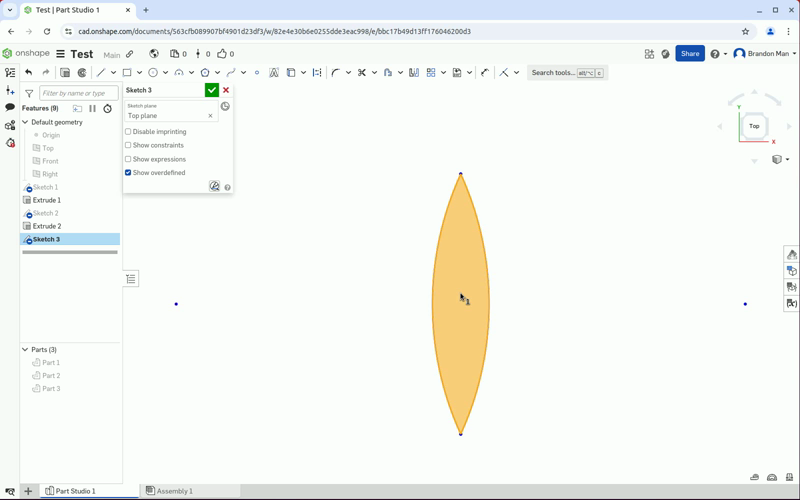
scroll(-6)
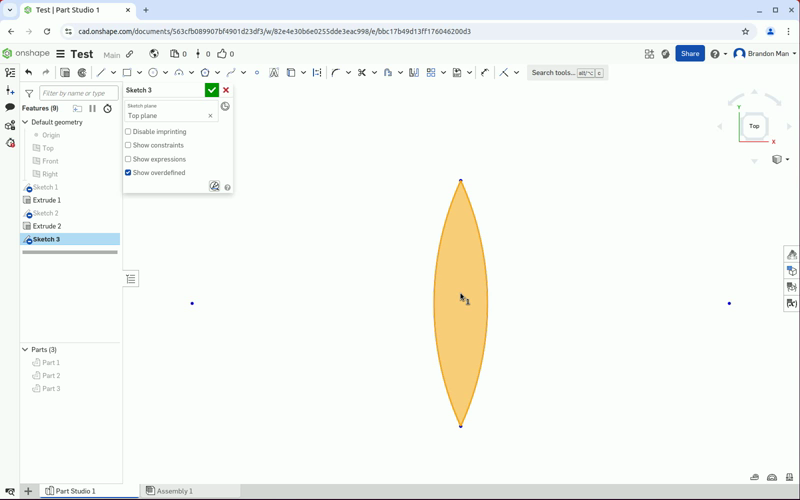
scroll(-6)
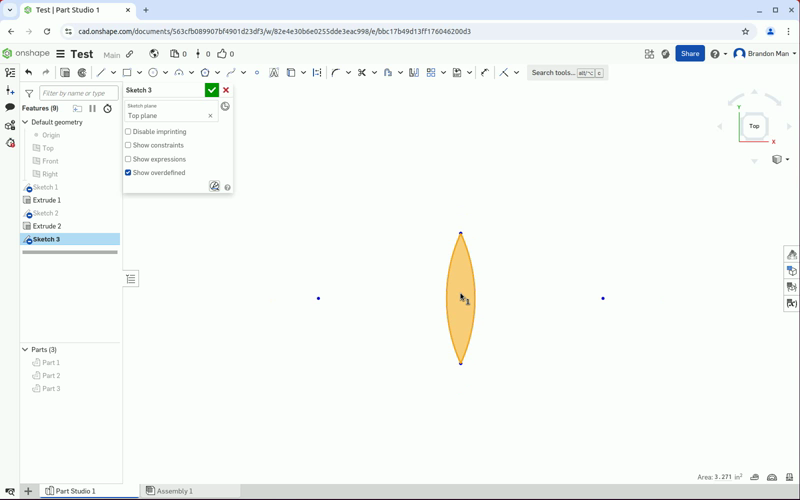
scroll(-6)
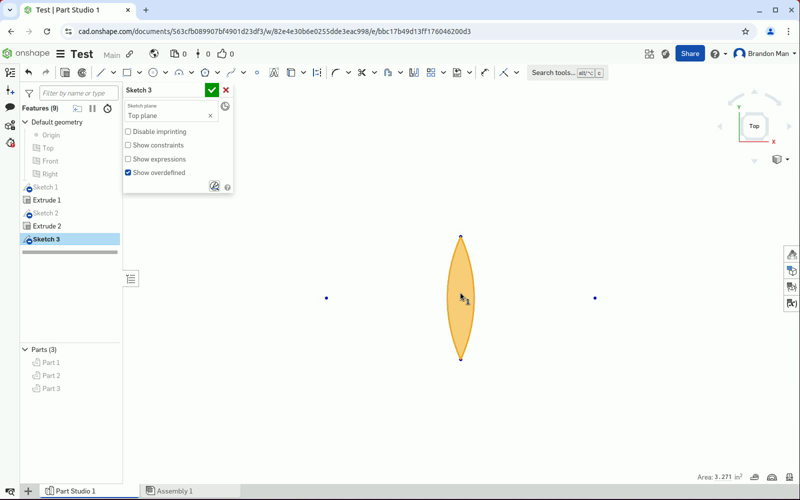
scroll(-6)
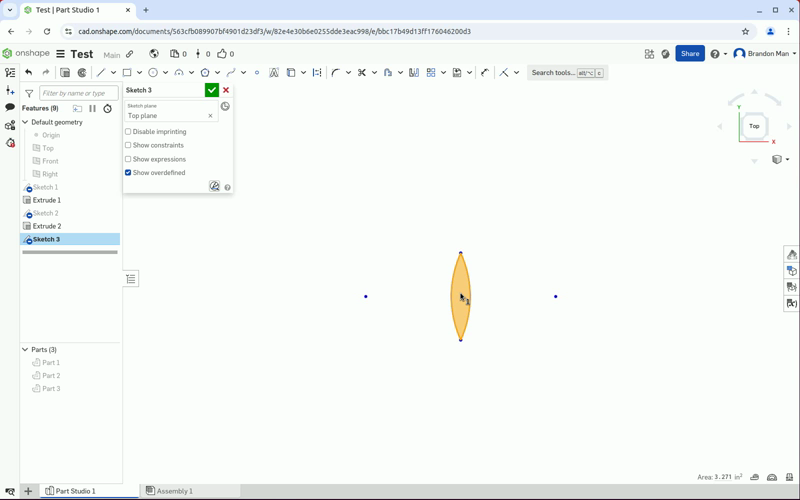
scroll(-6)
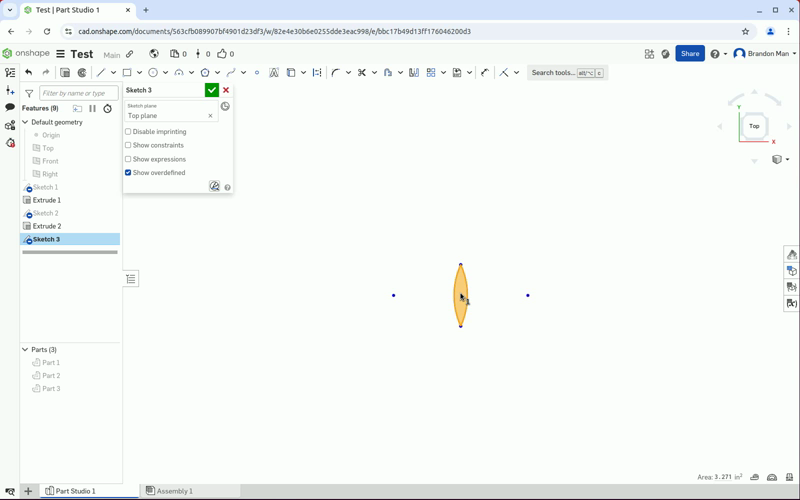
scroll(-6)
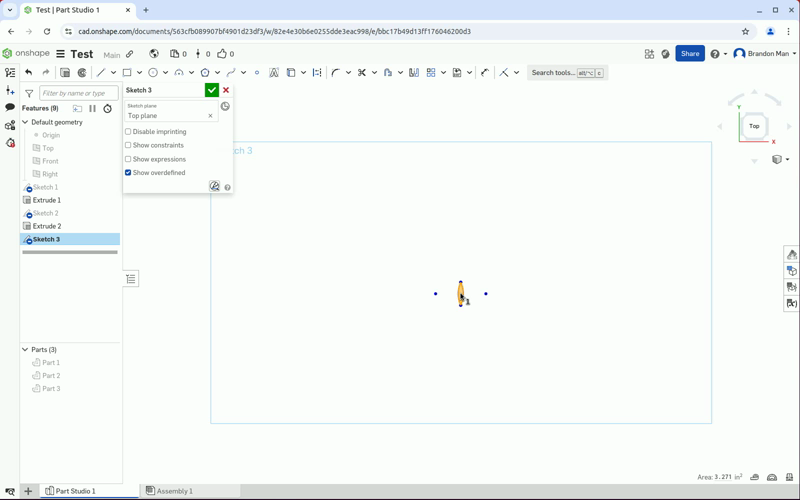
mouse_move(73, 352)
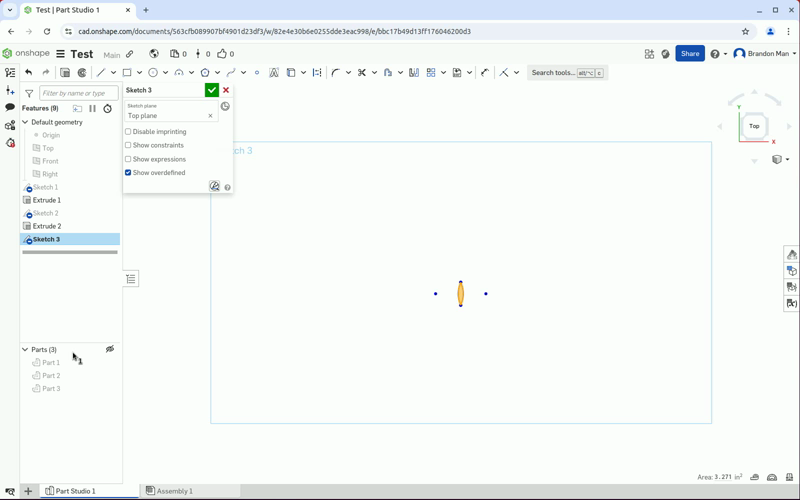
key(shift+y)
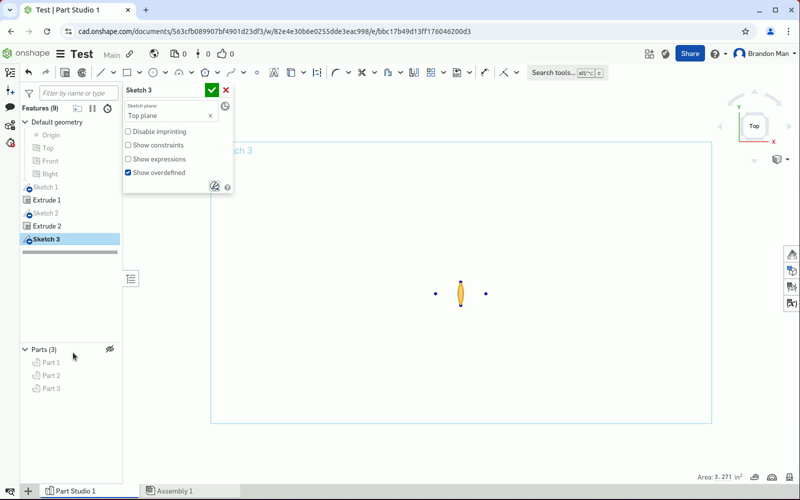
key(shift+e)
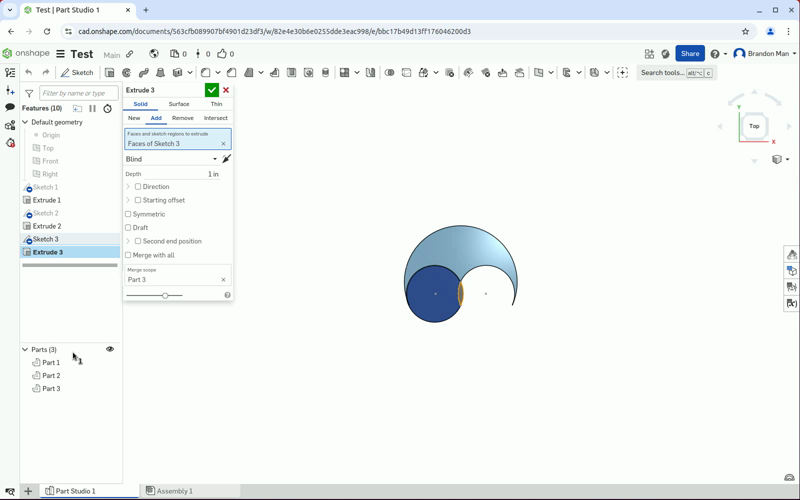
mouse_move(143, 106)
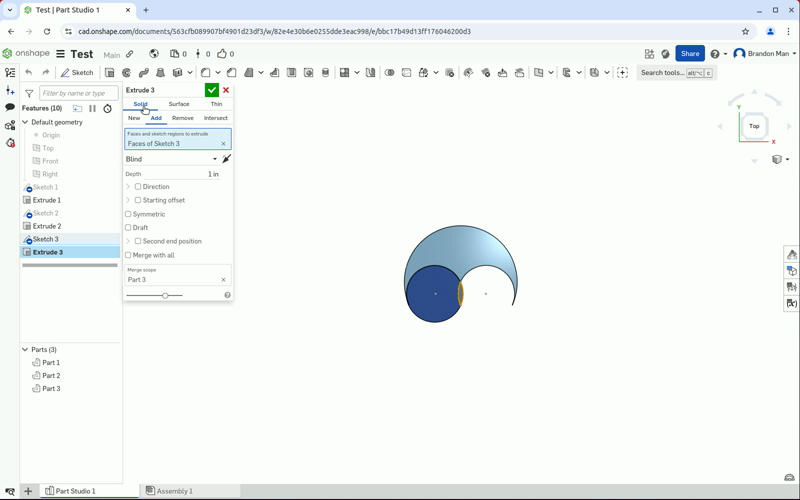
click(143, 106)
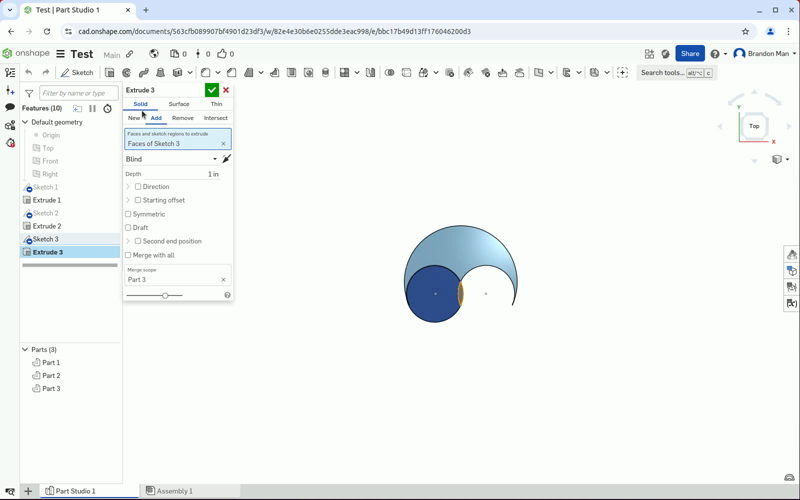
mouse_move(137, 120)
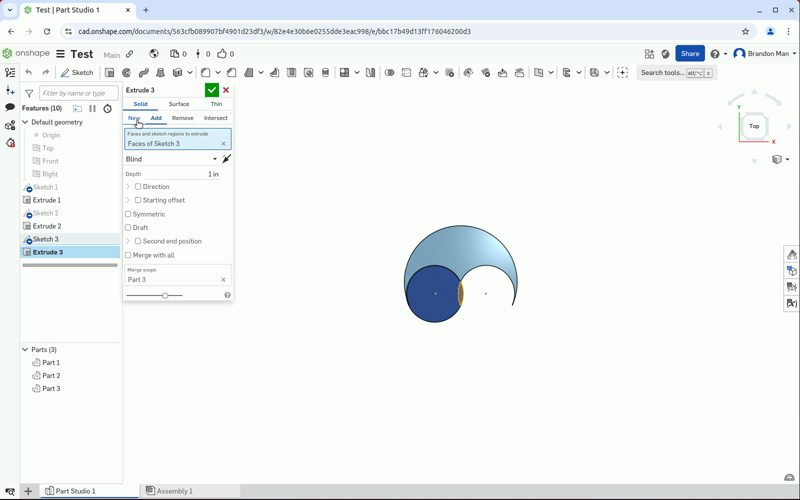
click(137, 120)
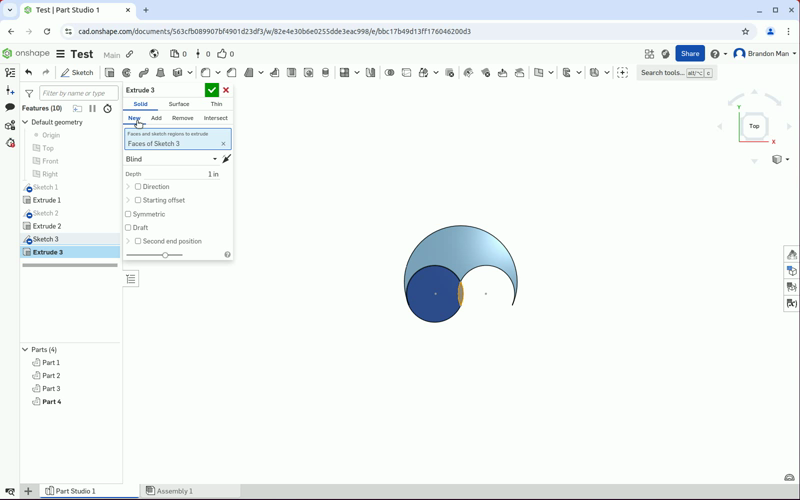
key(tab, 4)
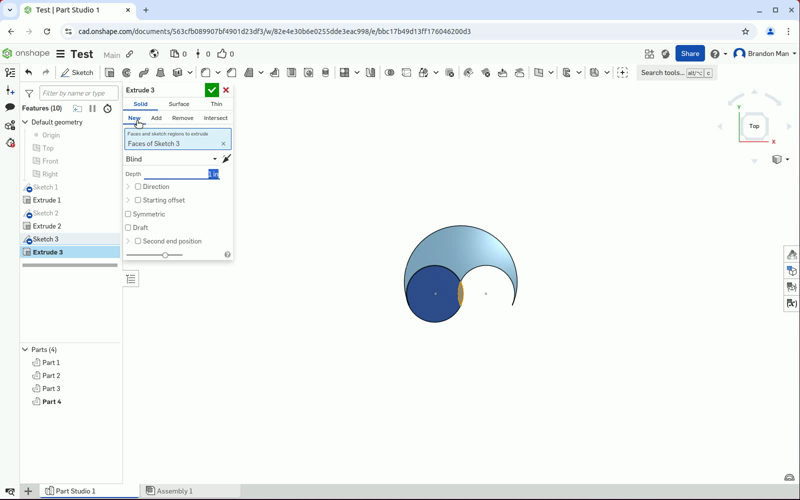
text(2.407)
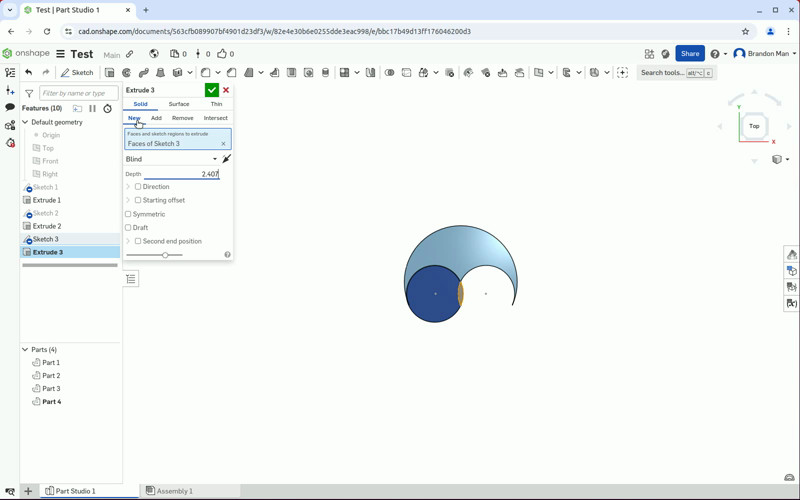
key(enter)
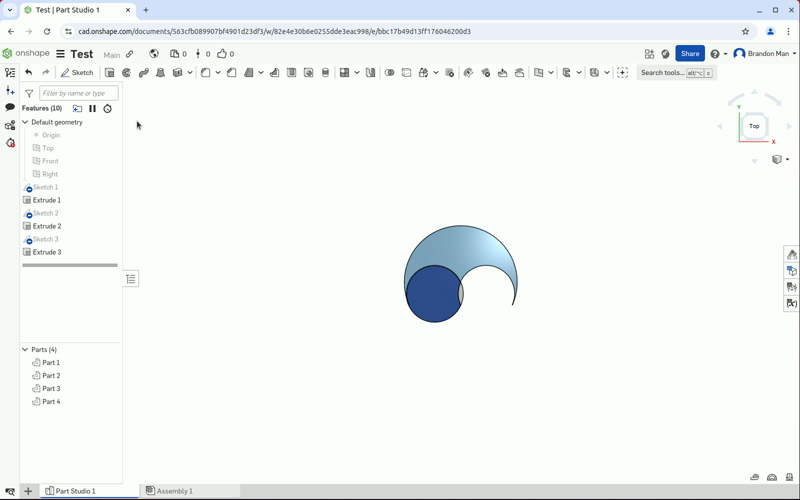
key(shift+h)
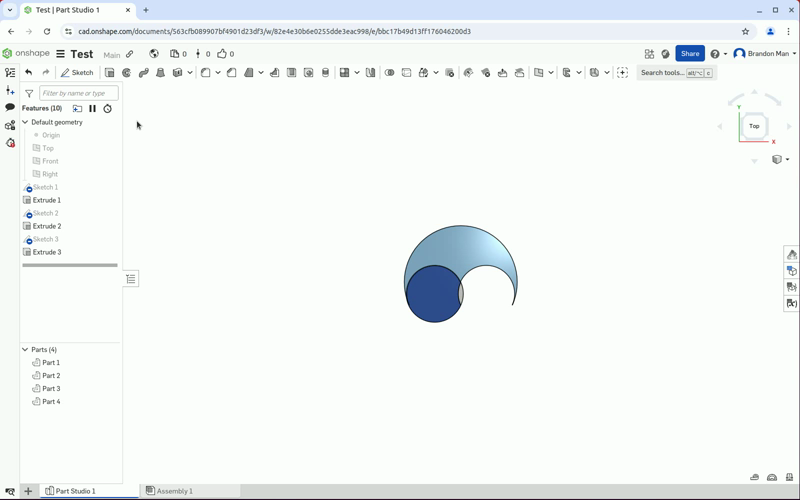
key(shift+h)
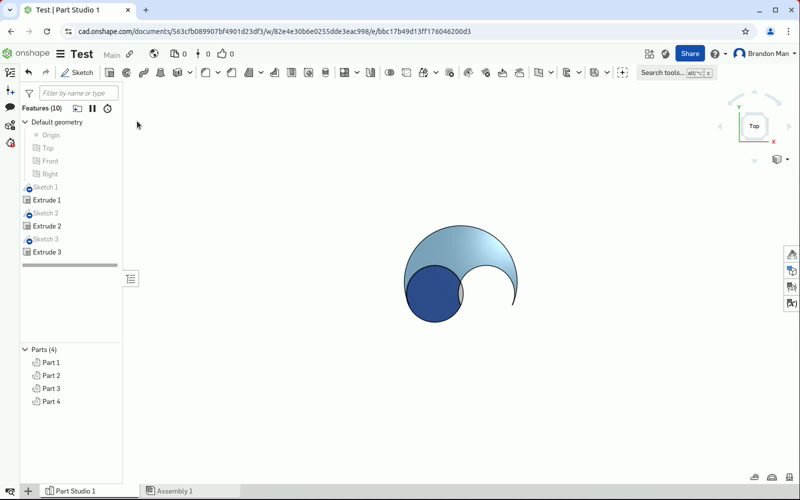
mouse_move(73, 189)
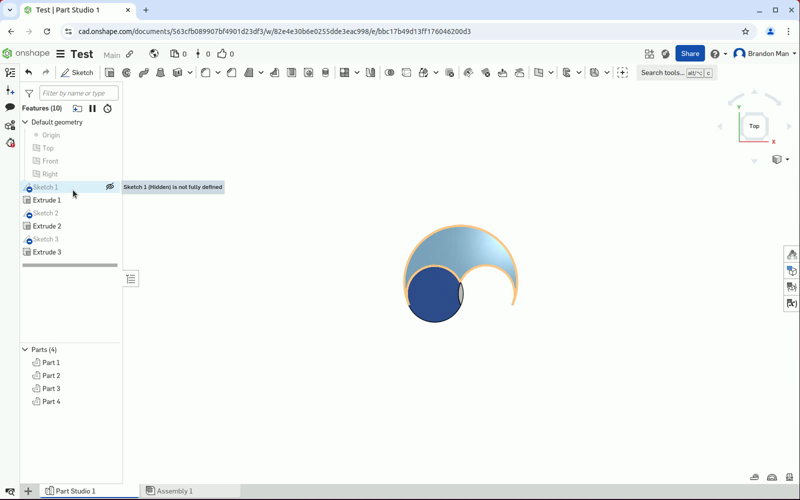
click(73, 189)
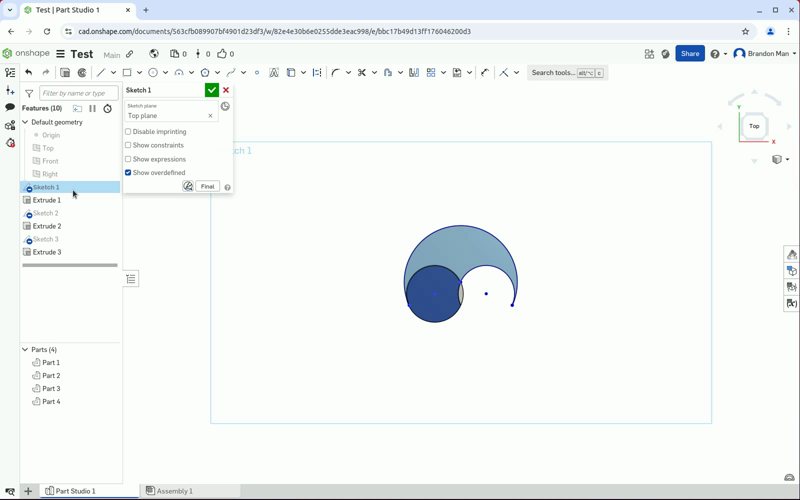
mouse_move(229, 92)
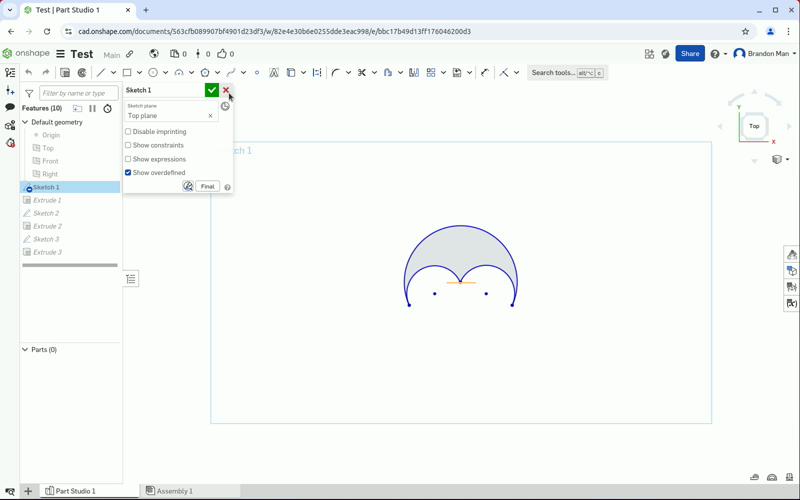
click(229, 92)
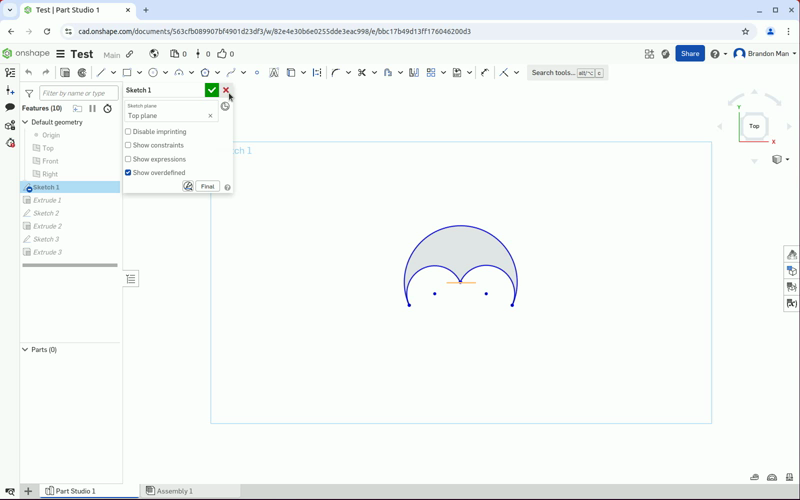
key(shift+s)
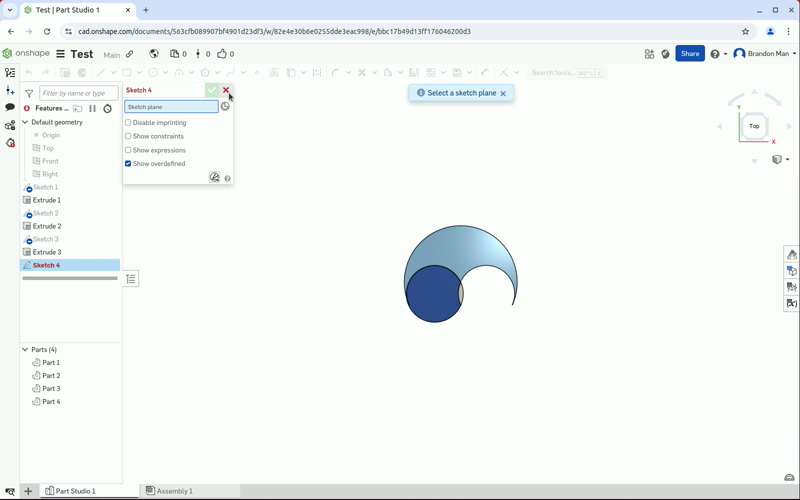
mouse_move(73, 150)
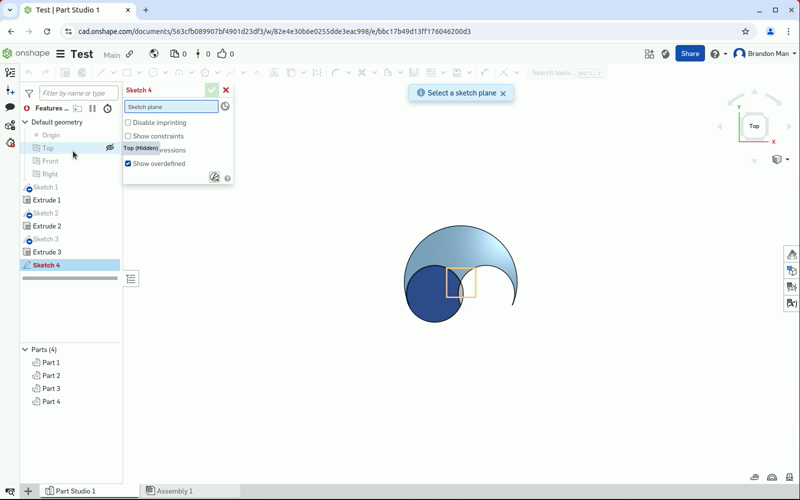
click(73, 150)
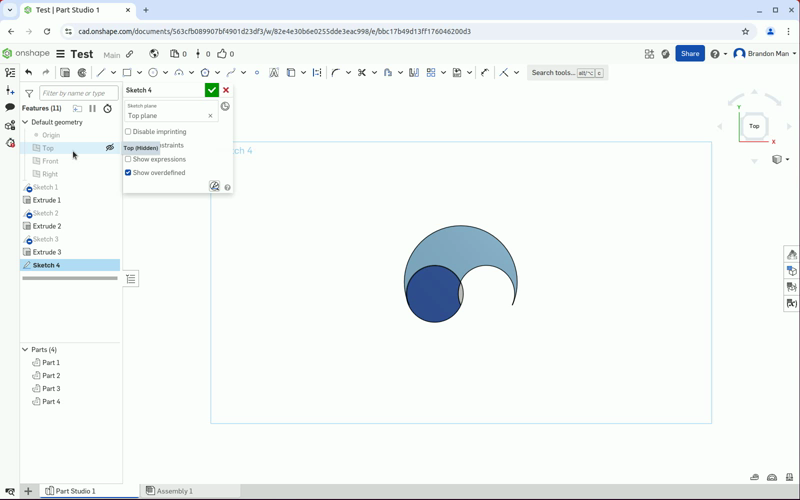
mouse_move(73, 352)
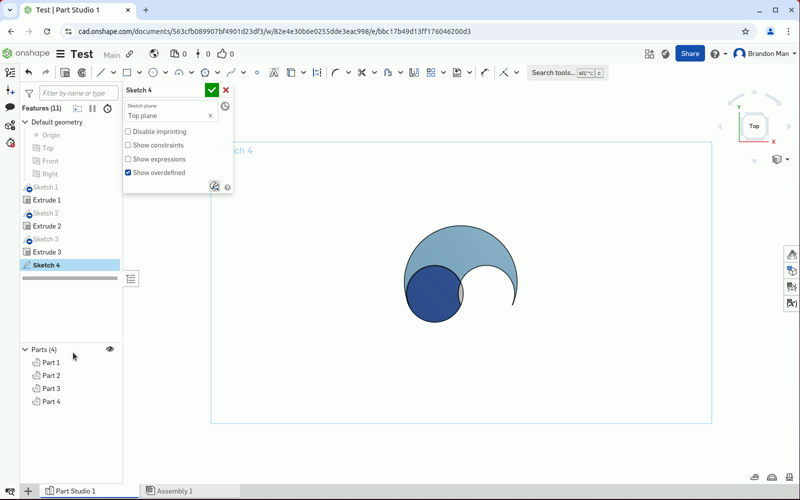
key(y)
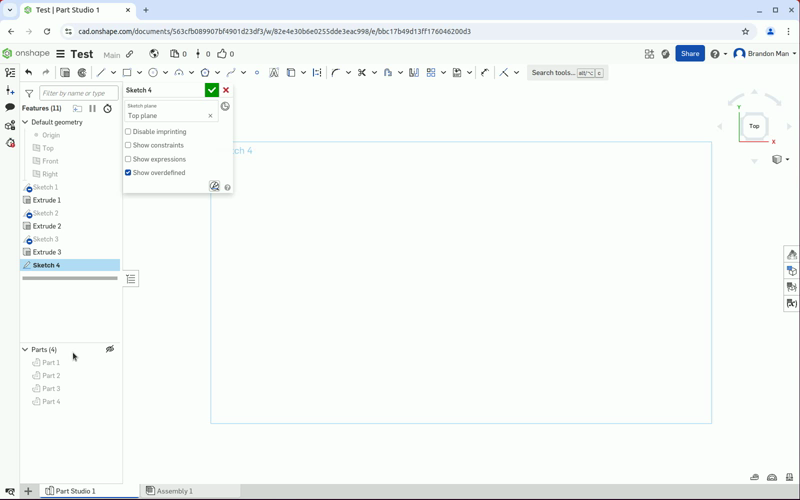
key(a)
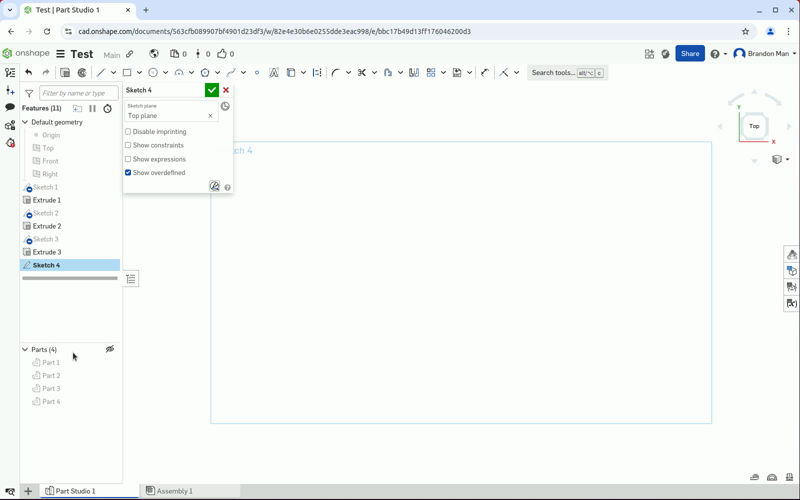
key_down(shift)
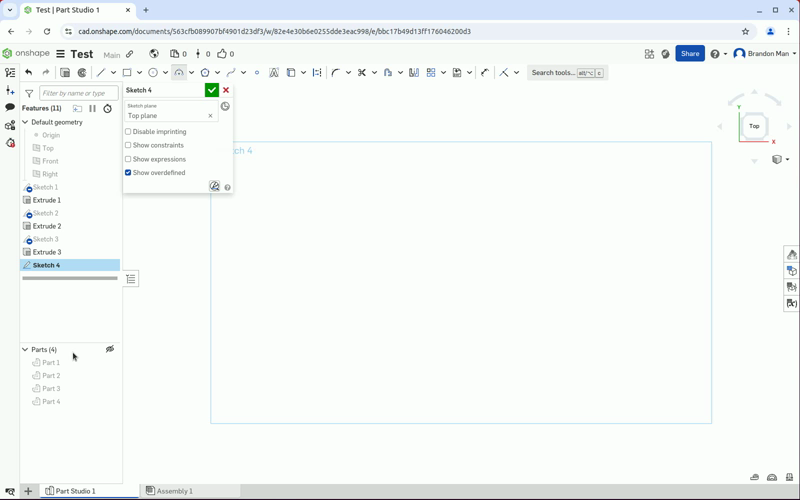
mouse_move(460, 305)
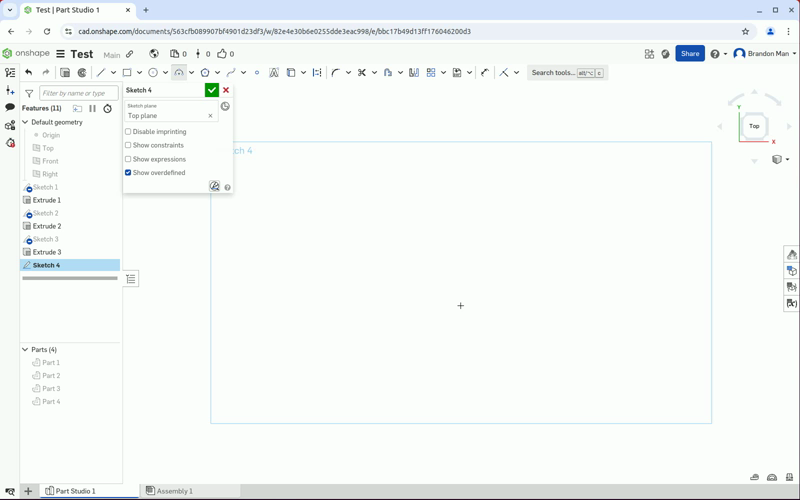
click(460, 305)
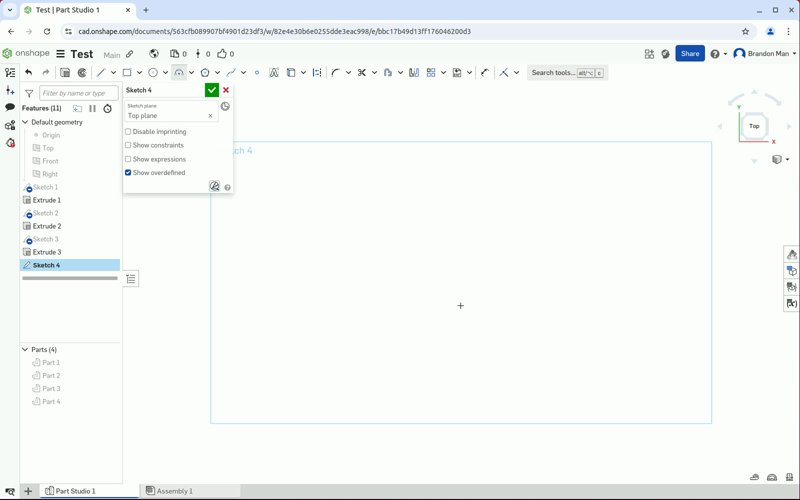
key_up(shift)
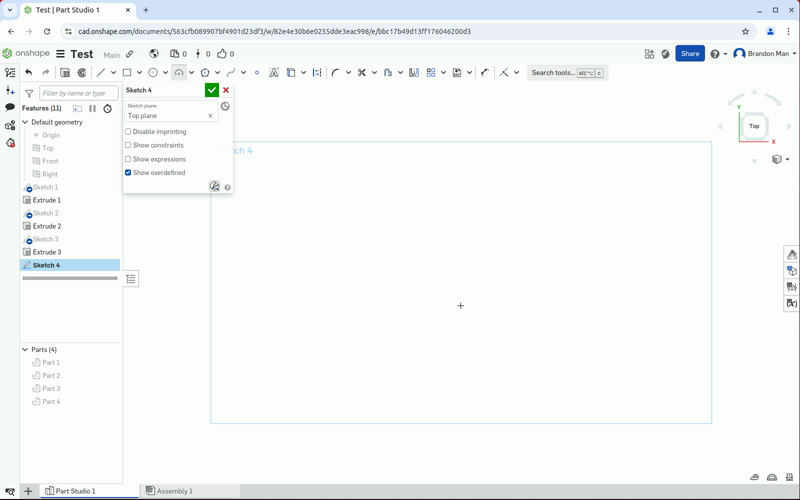
key_down(shift)
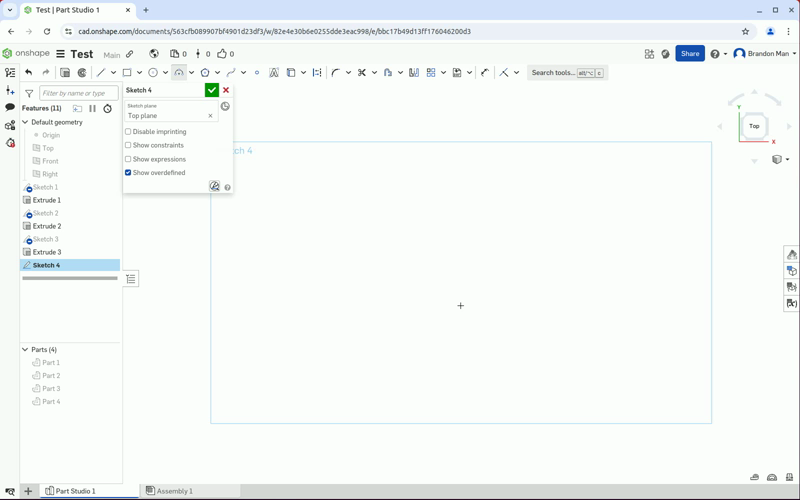
mouse_move(460, 282)
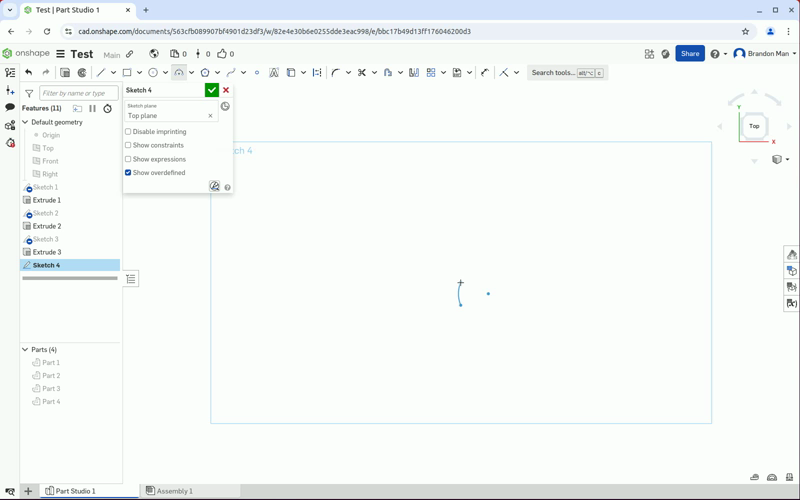
click(460, 282)
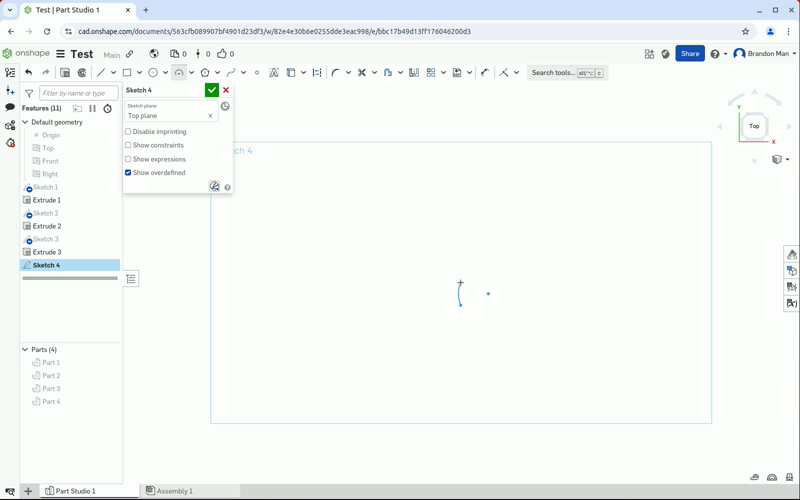
mouse_move(515, 293)
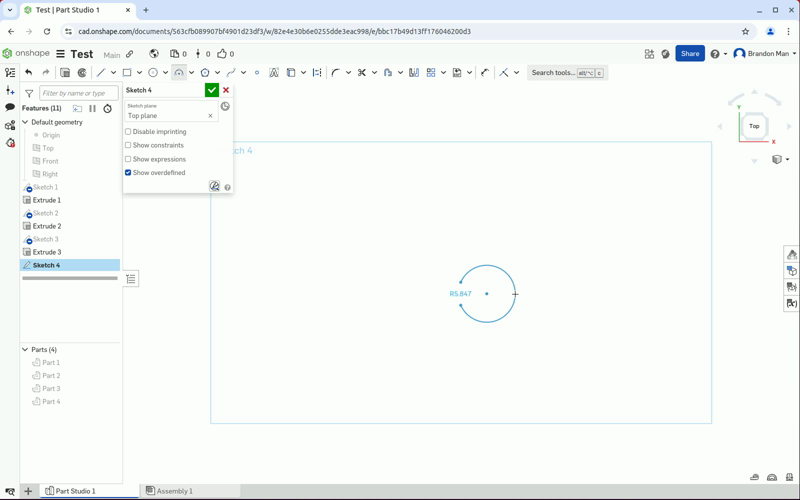
click(515, 293)
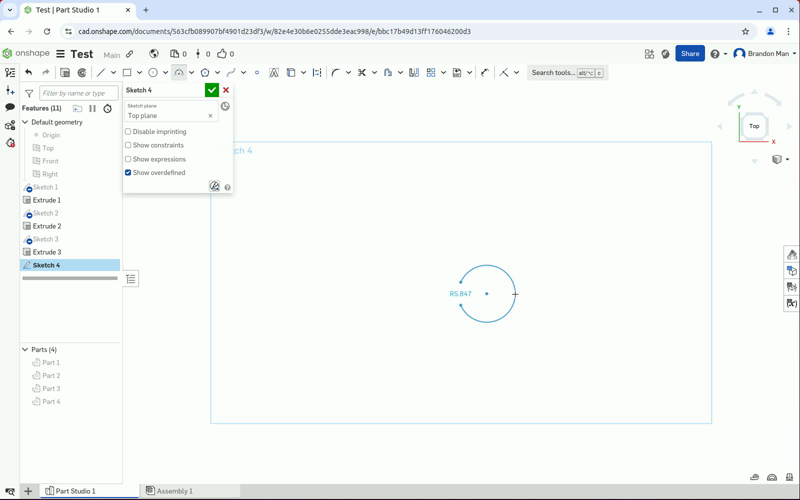
key_up(shift)
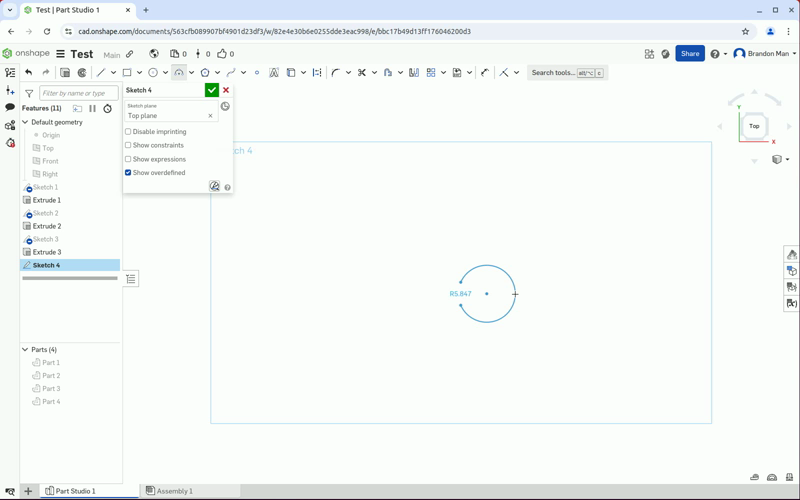
mouse_move(460, 282)
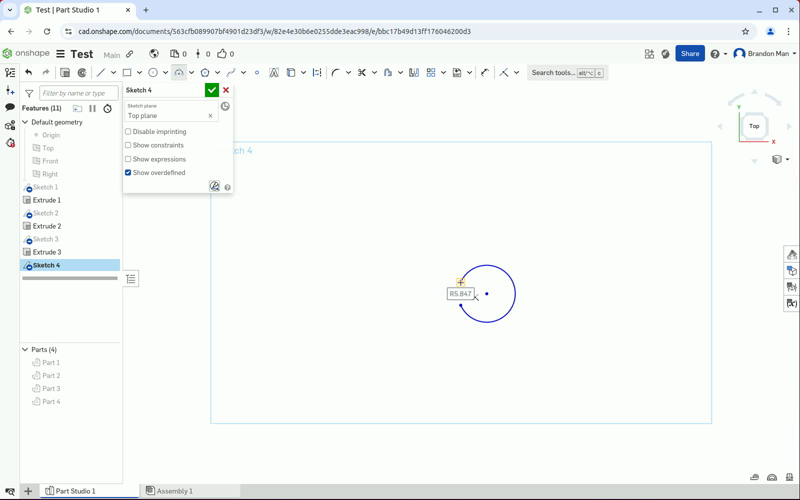
click(460, 282)
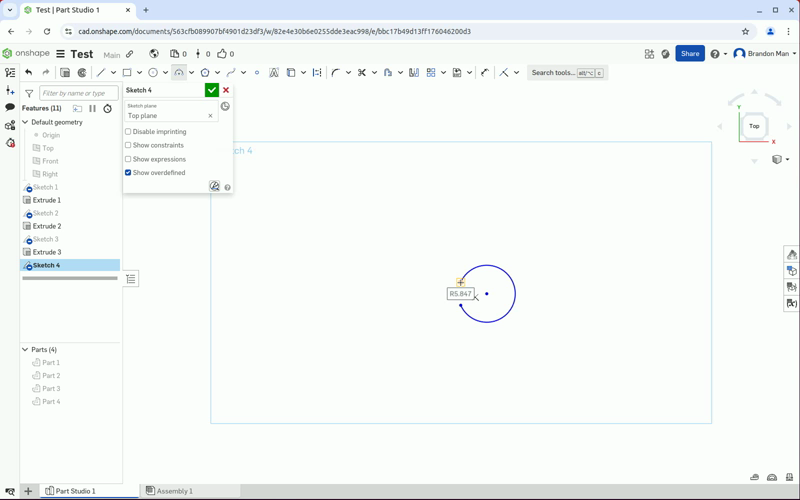
mouse_move(460, 305)
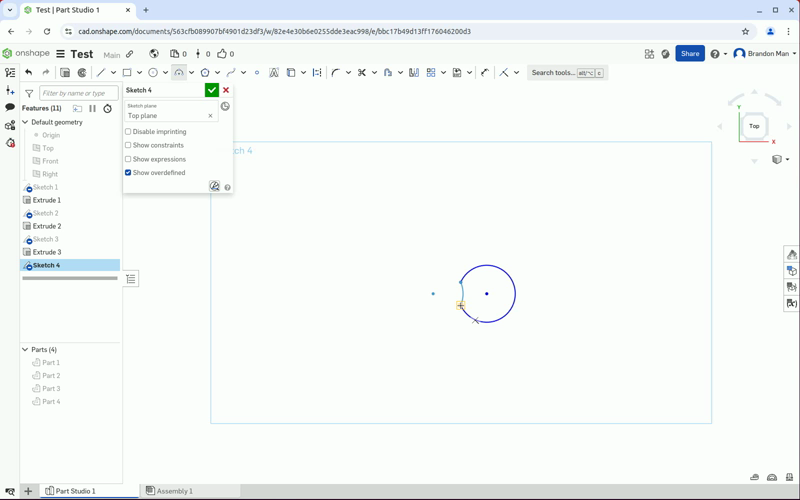
click(460, 305)
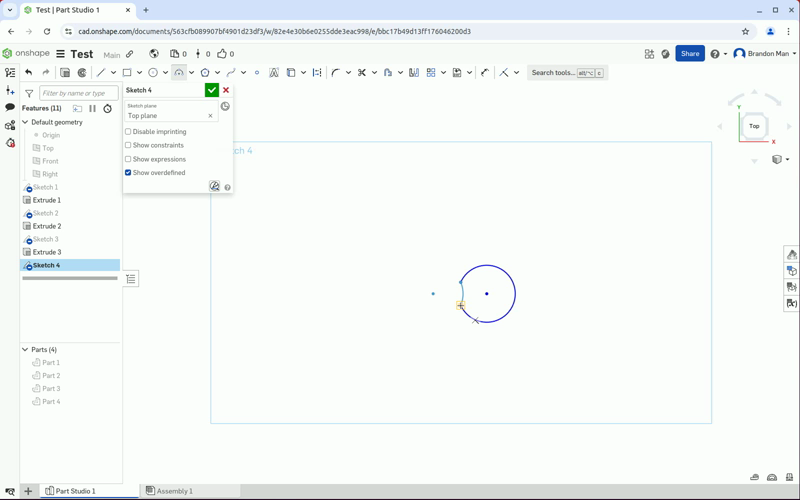
key_down(shift)
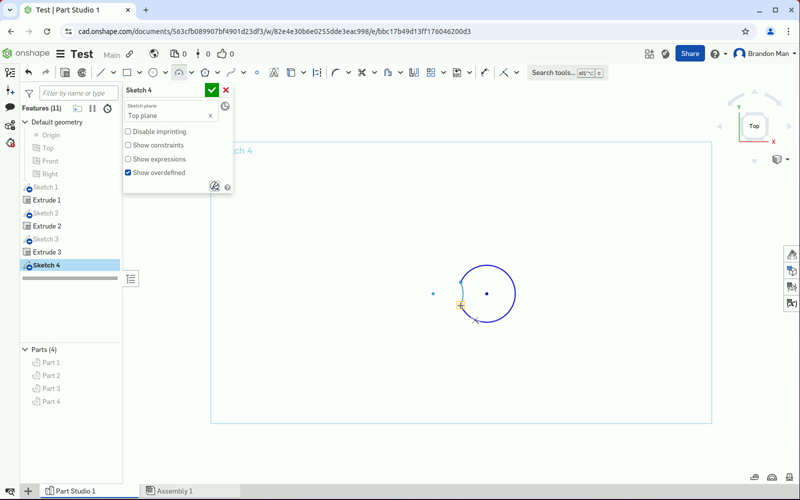
mouse_move(463, 293)
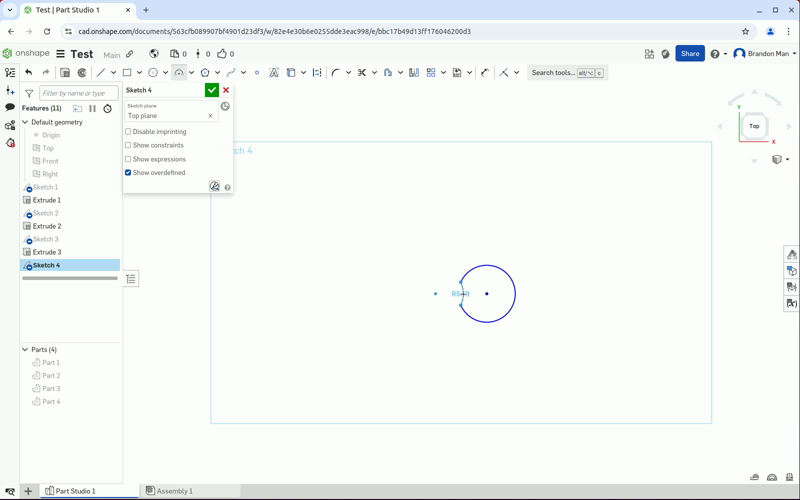
click(463, 293)
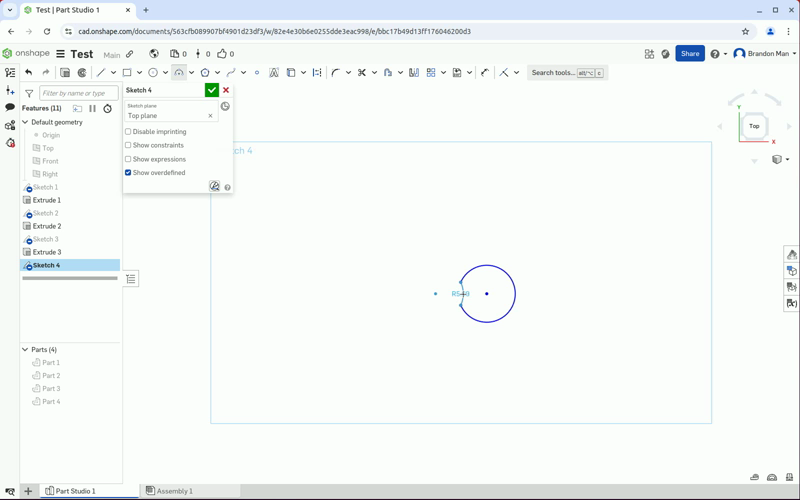
key_up(shift)
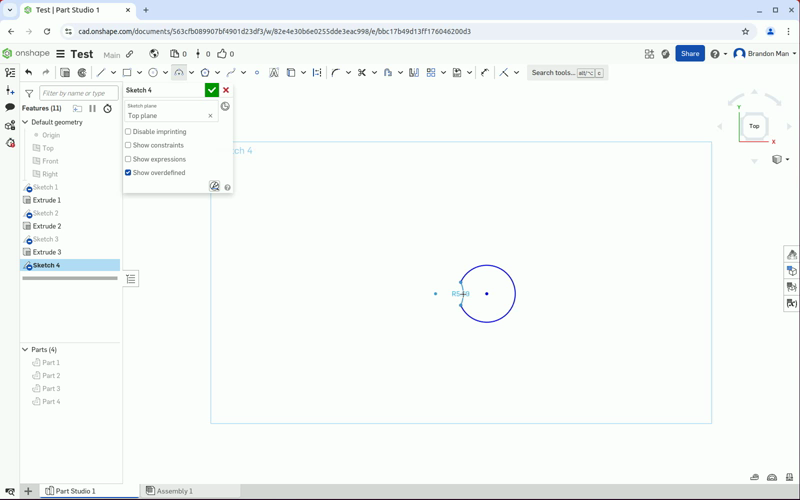
key(esc)
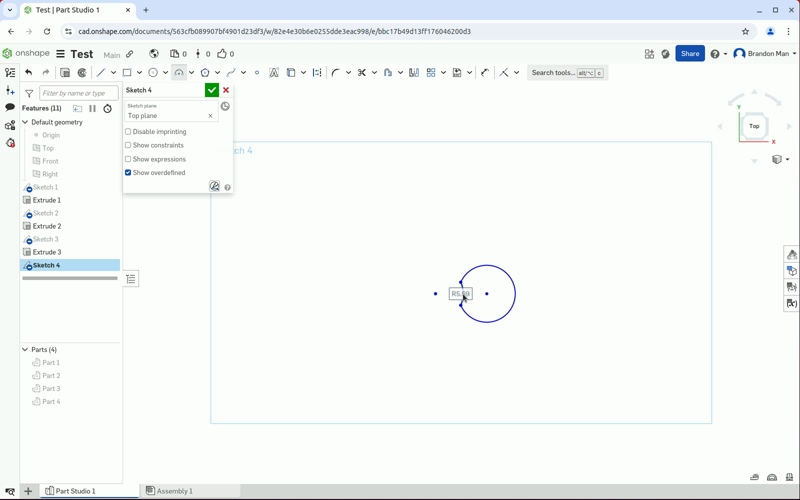
mouse_move(470, 286)
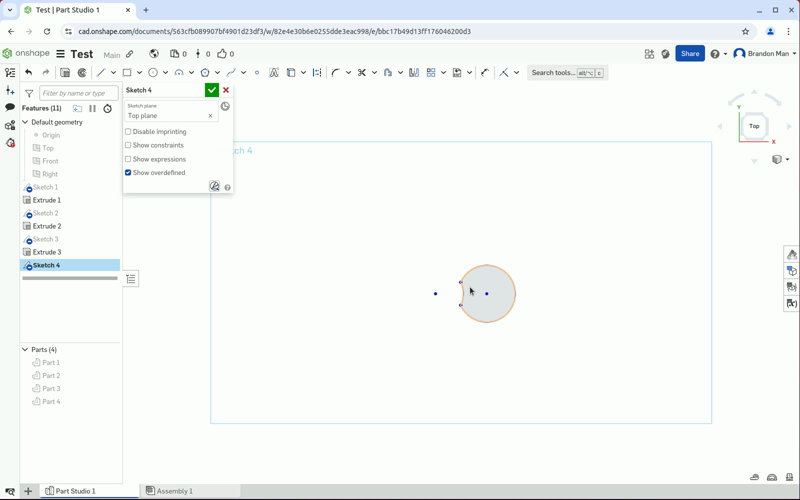
click(470, 286)
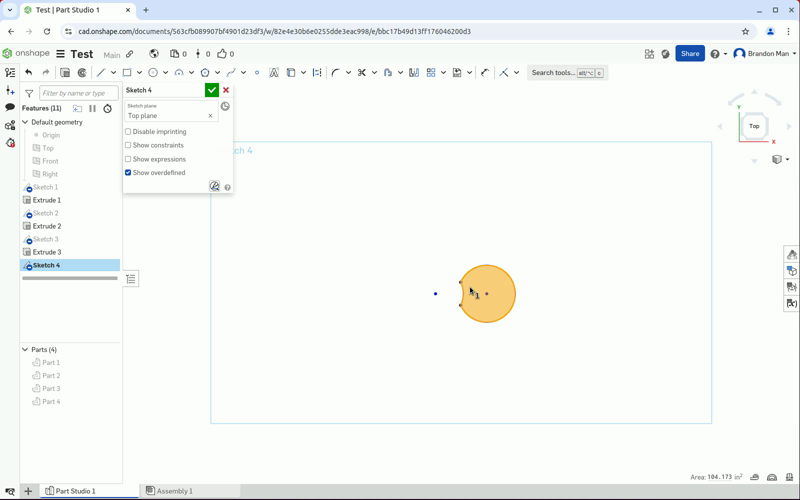
mouse_move(73, 352)
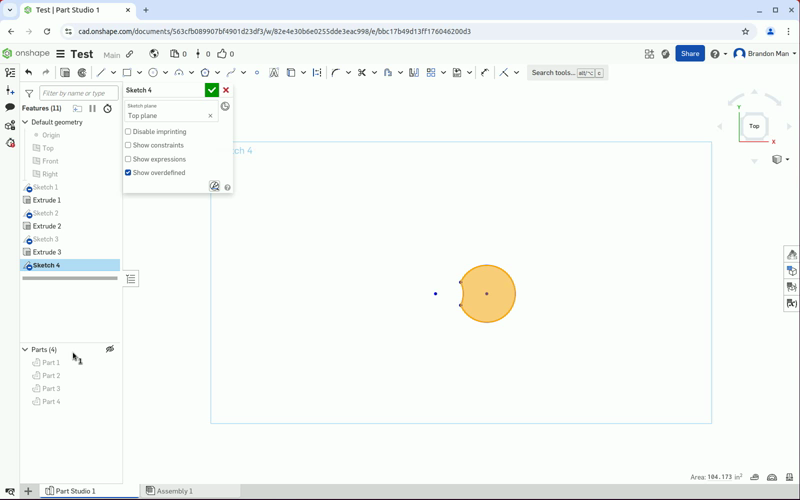
key(shift+y)
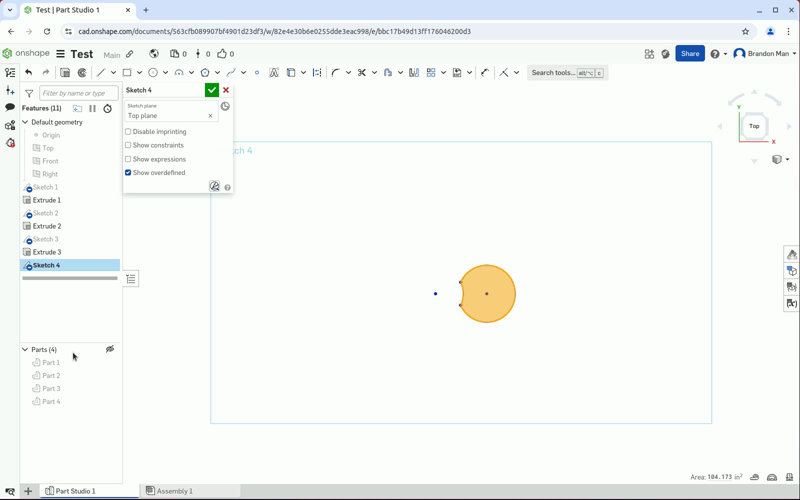
key(shift+e)
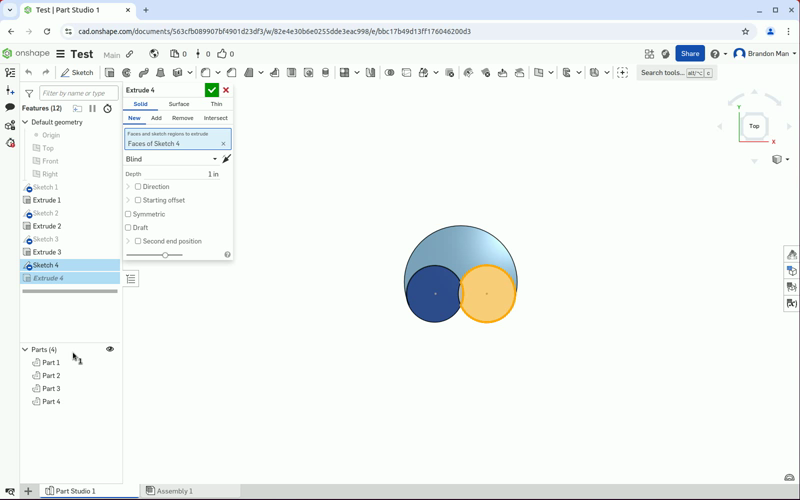
mouse_move(143, 106)
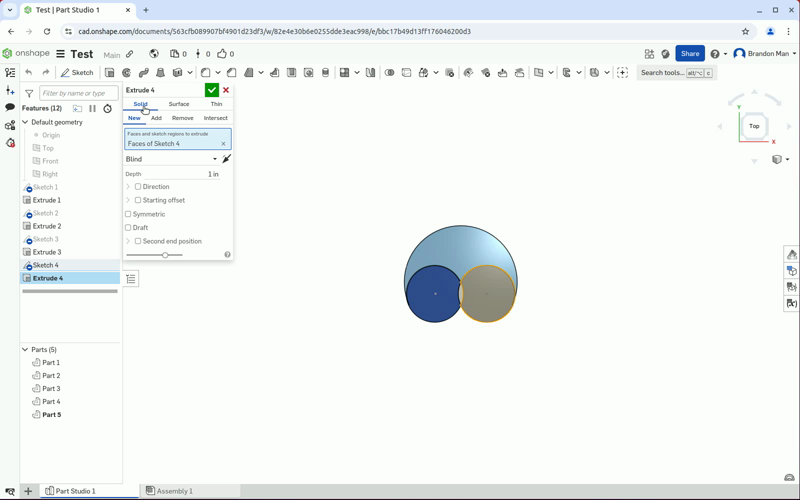
click(143, 106)
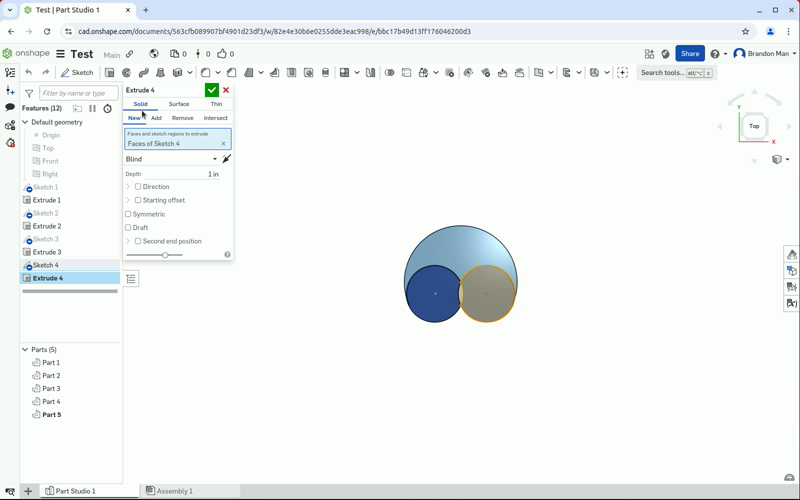
mouse_move(137, 120)
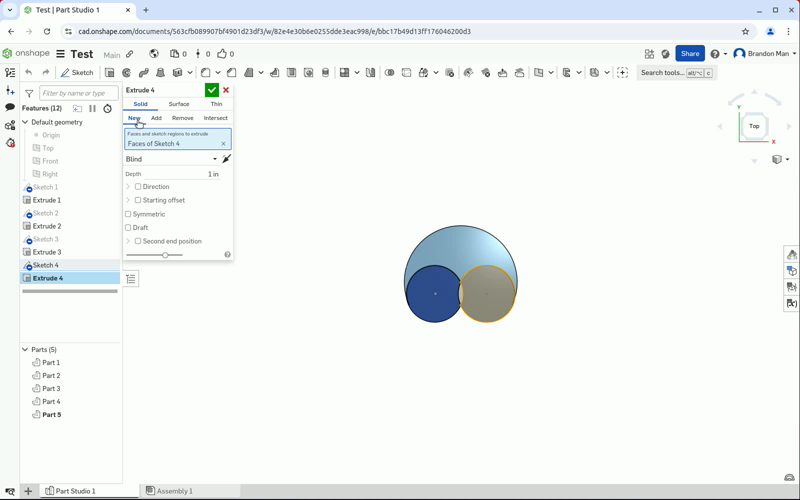
click(137, 120)
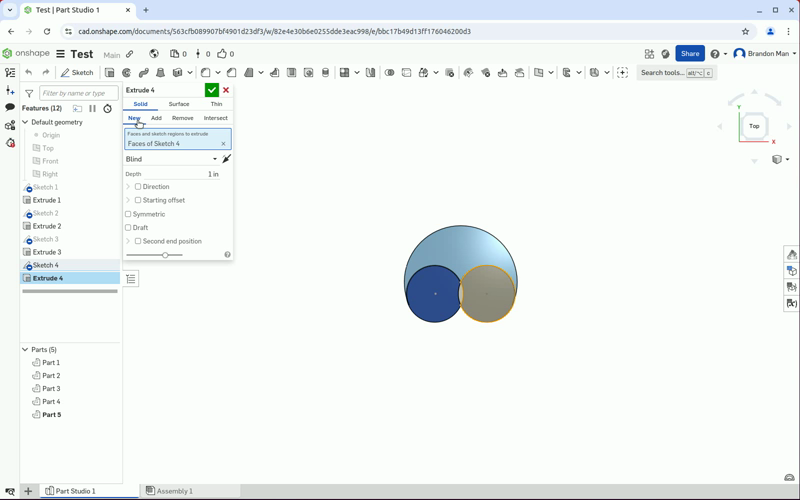
key(tab, 4)
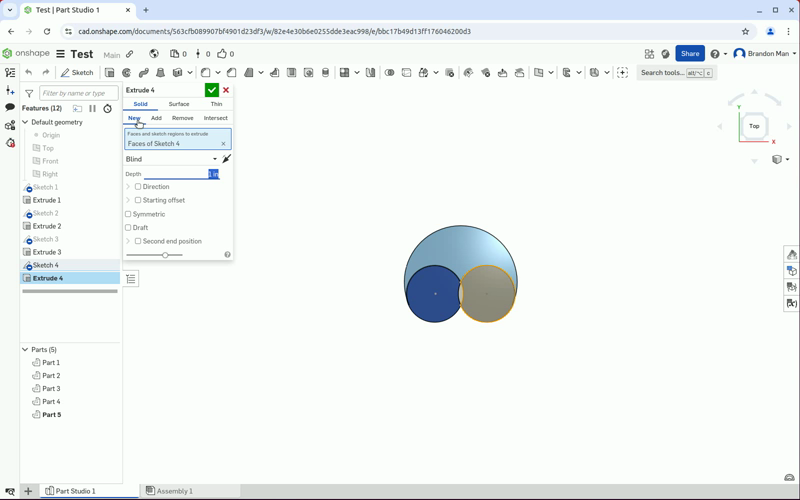
text(2.407)
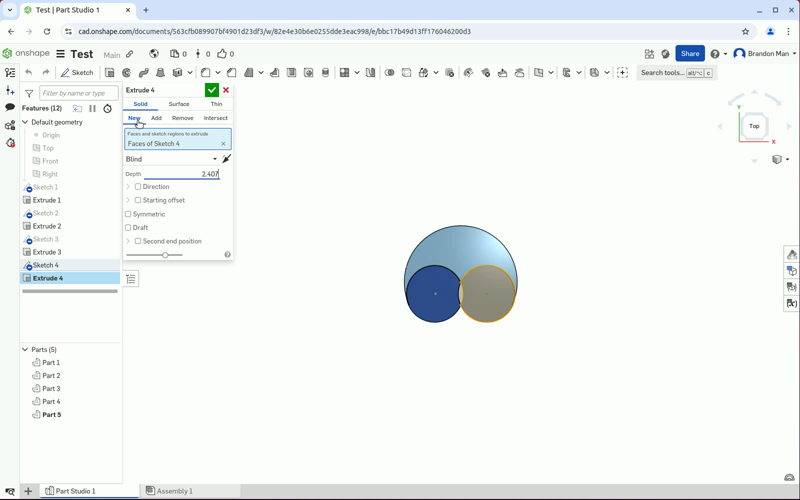
key(enter)
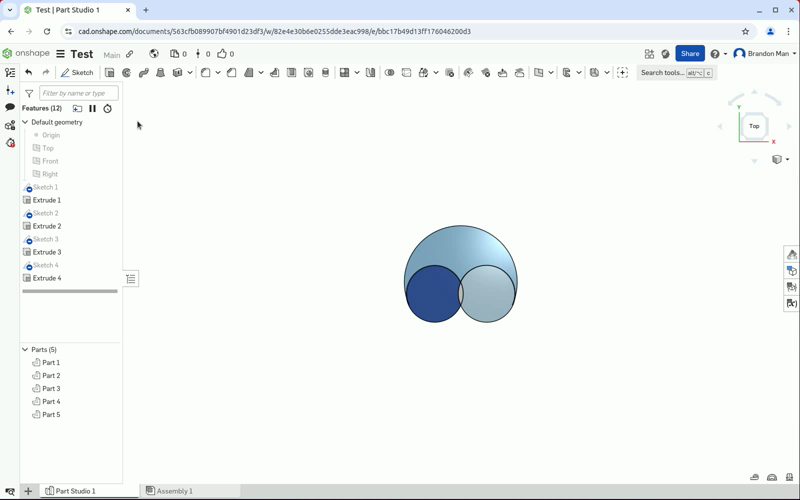
key(shift+h)
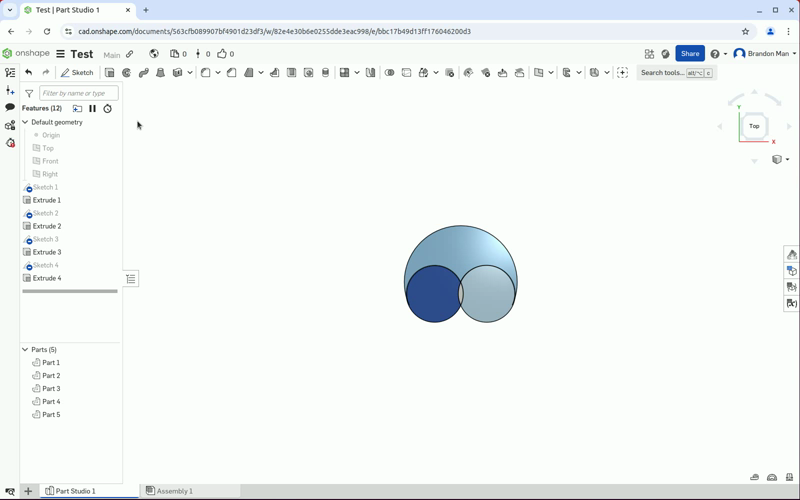
key(shift+h)
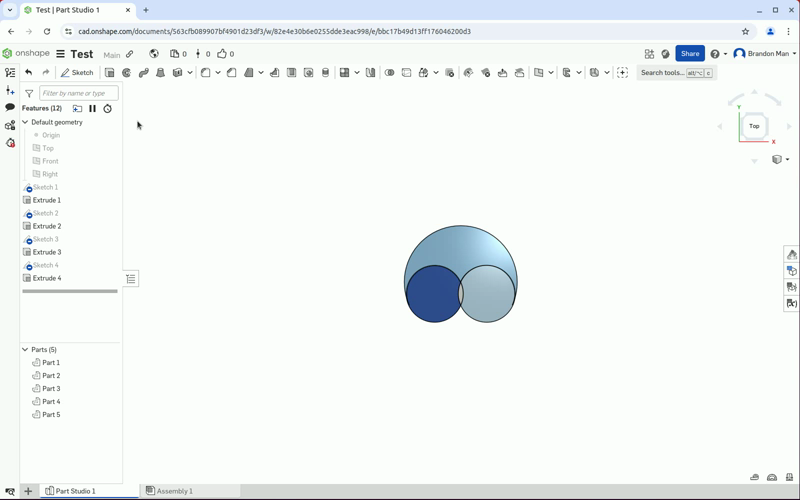
mouse_move(73, 189)
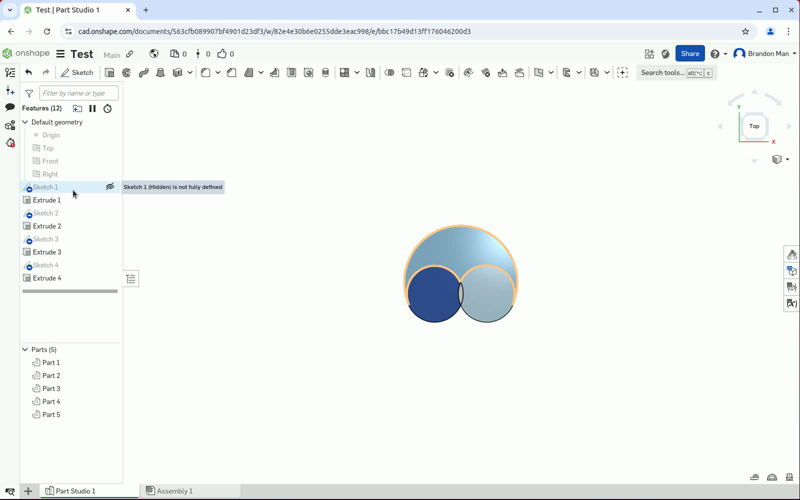
click(73, 189)
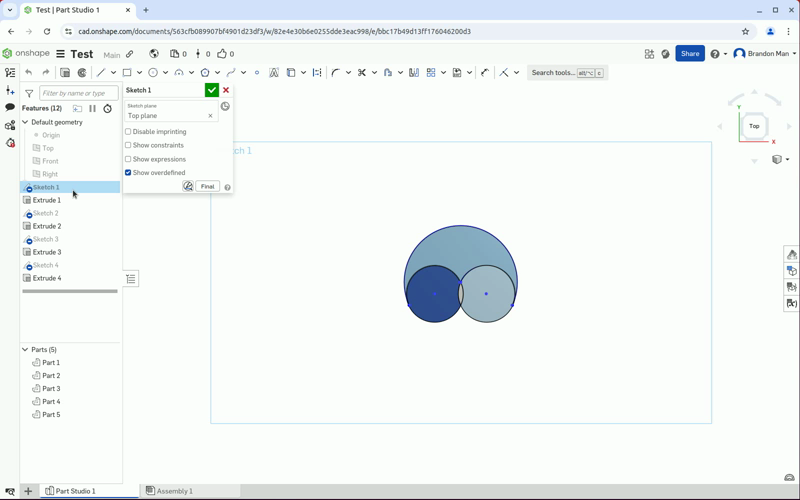
mouse_move(229, 92)
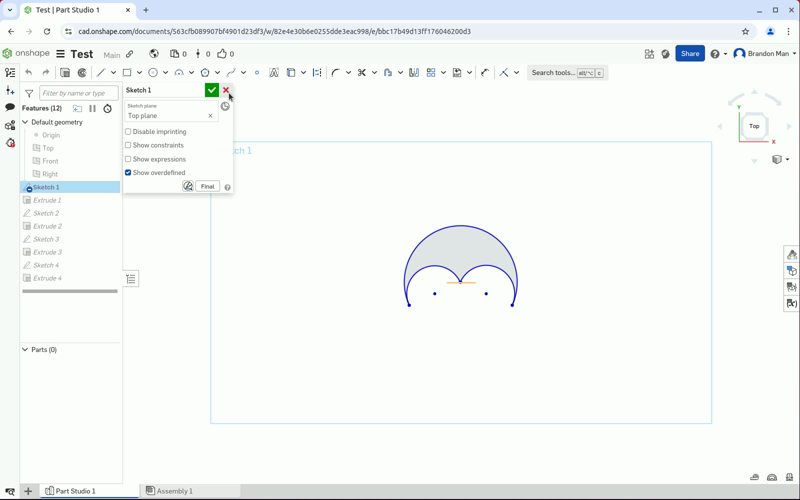
click(229, 92)
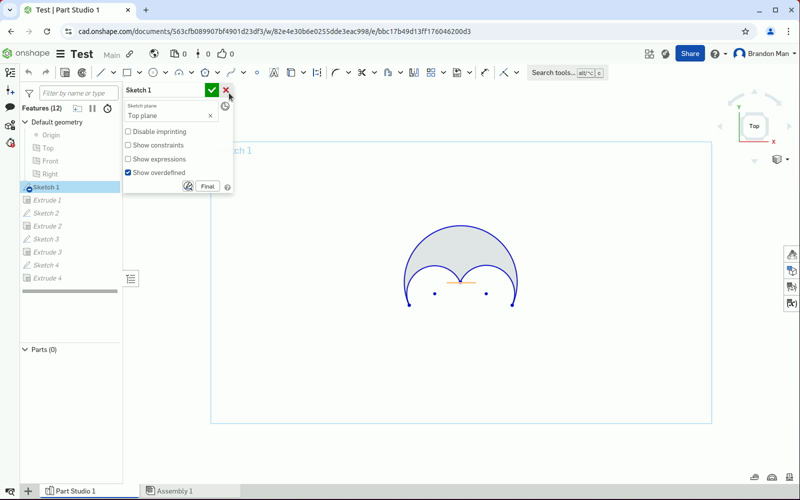
key(shift+s)
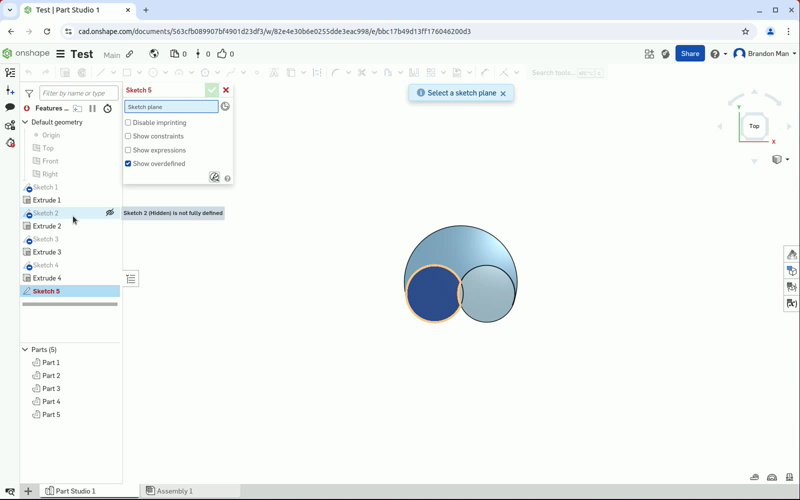
scroll(3)
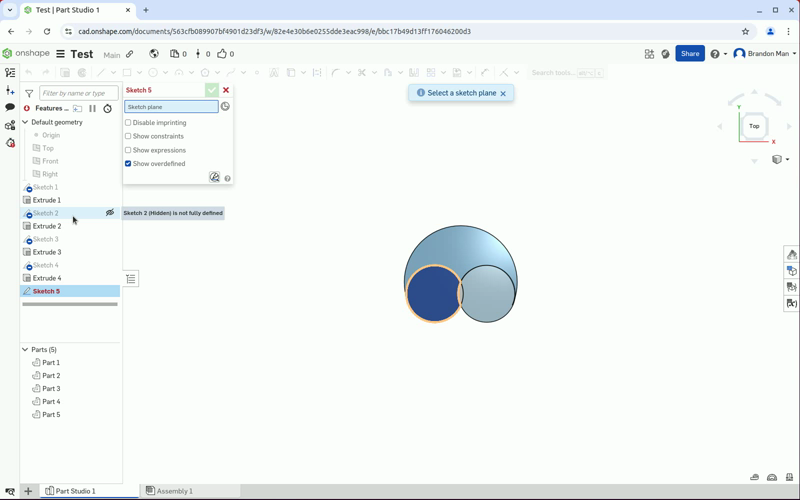
mouse_move(73, 150)
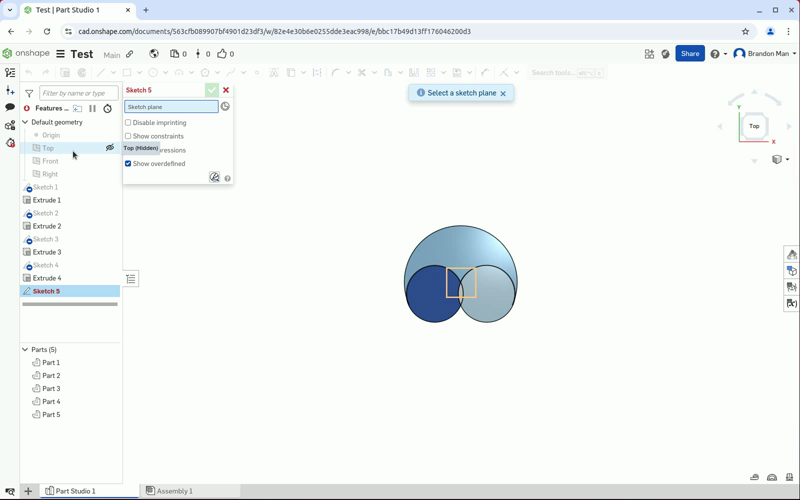
click(73, 150)
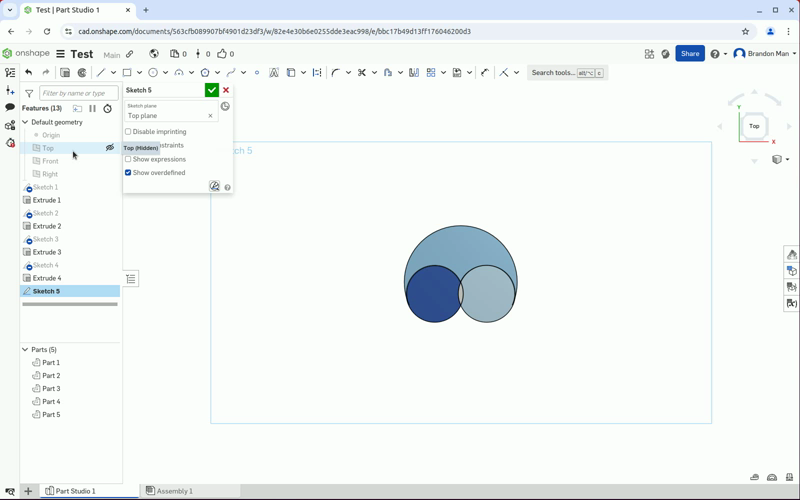
mouse_move(73, 352)
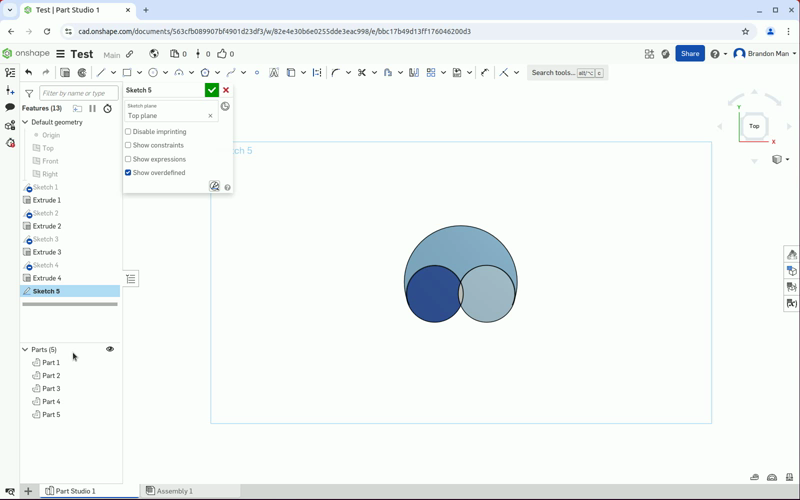
key(y)
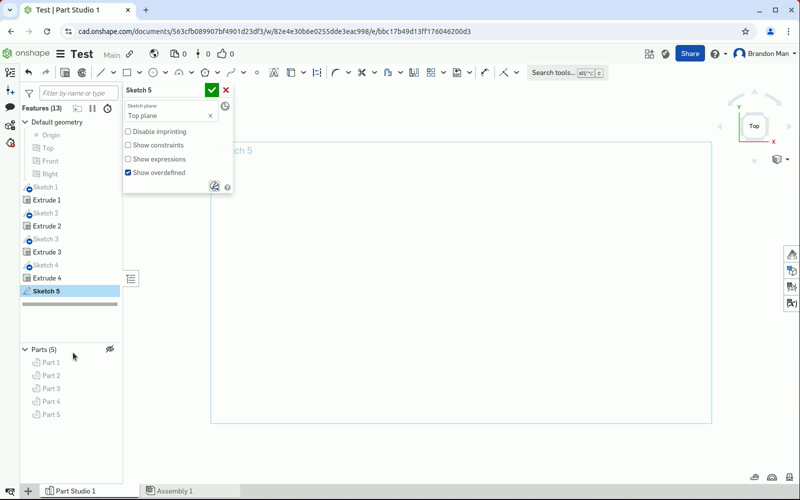
key(a)
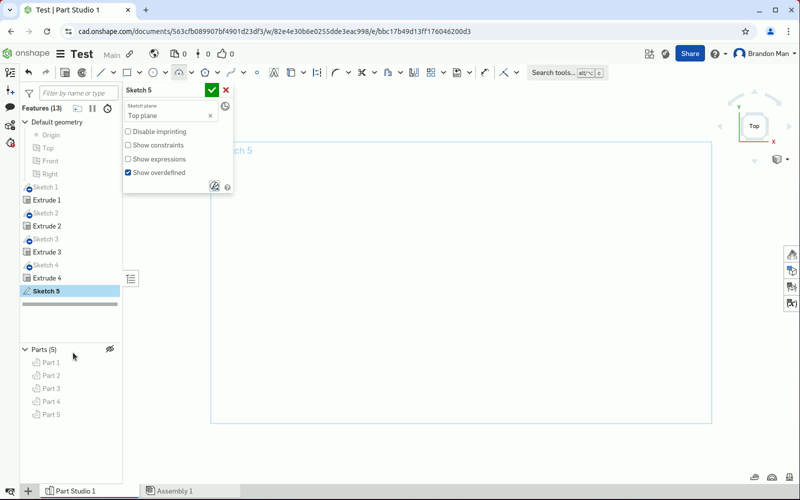
key_down(shift)
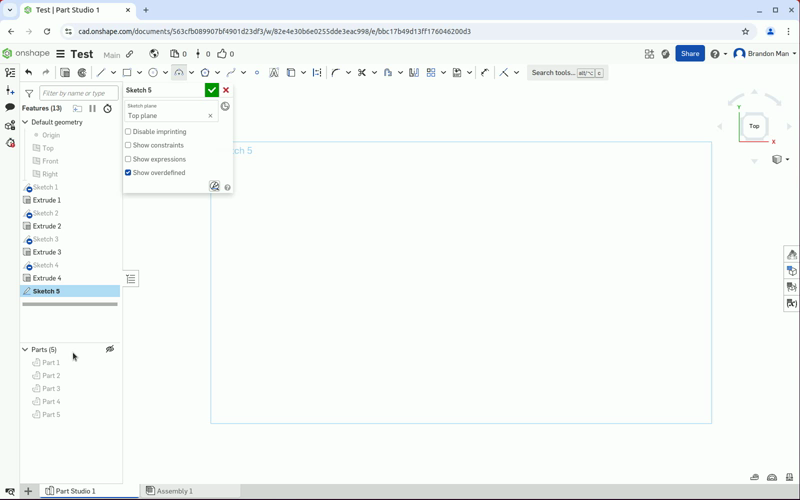
mouse_move(425, 320)
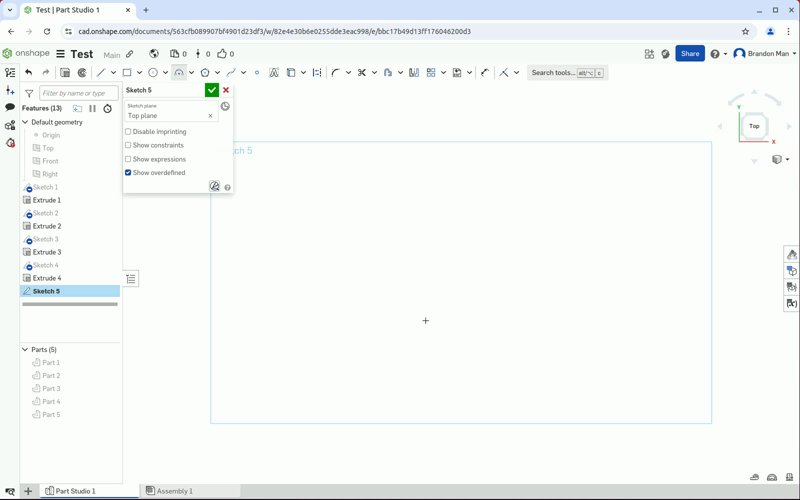
click(425, 320)
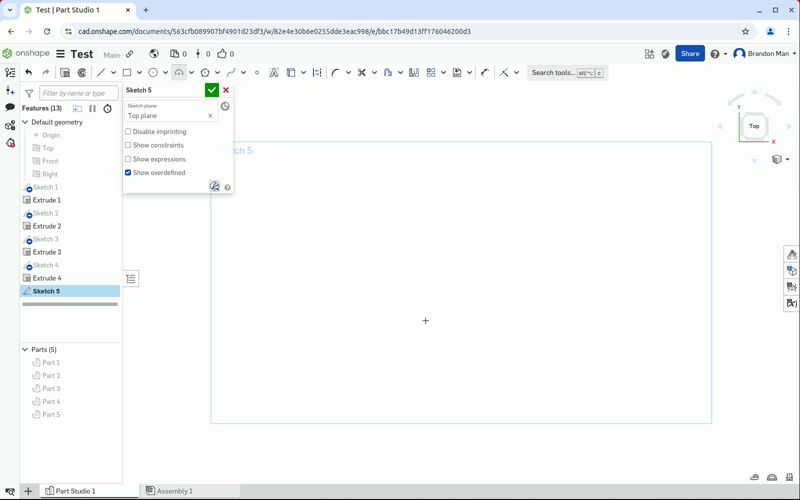
key_up(shift)
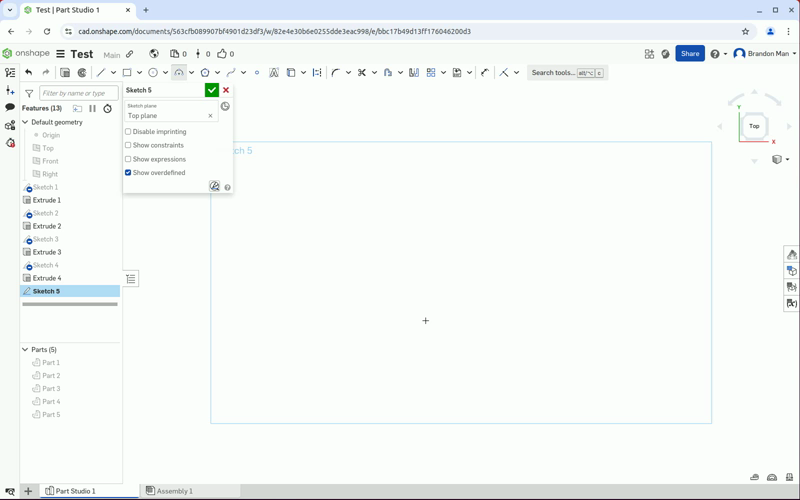
key_down(shift)
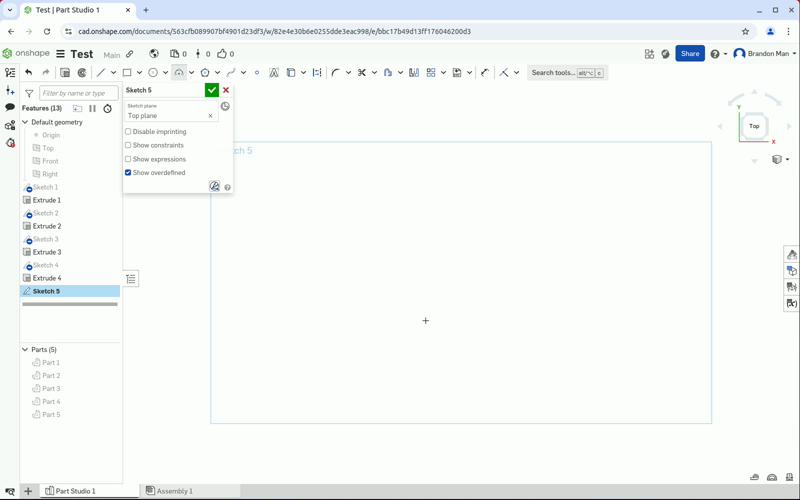
mouse_move(496, 320)
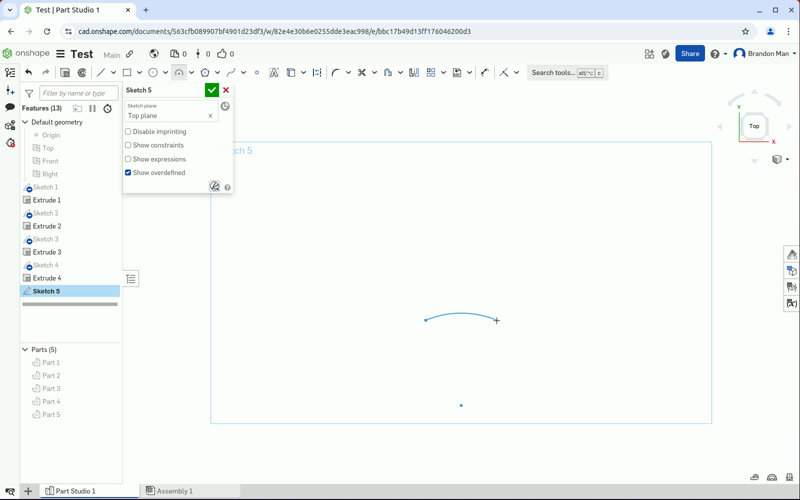
click(496, 320)
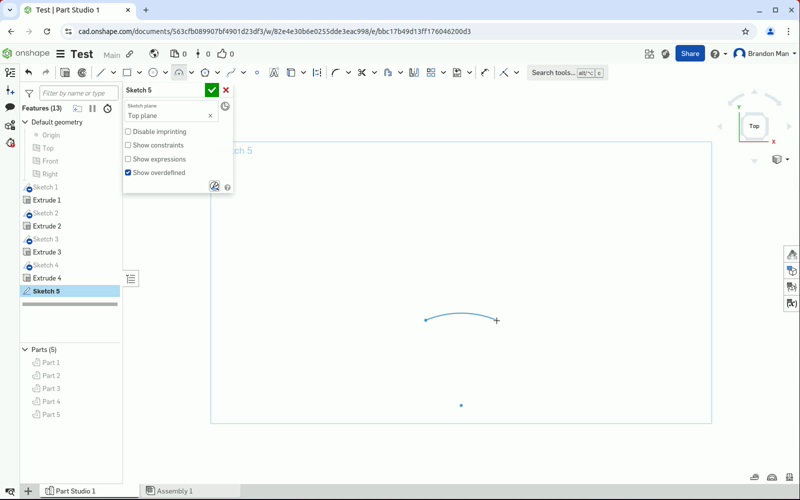
mouse_move(461, 326)
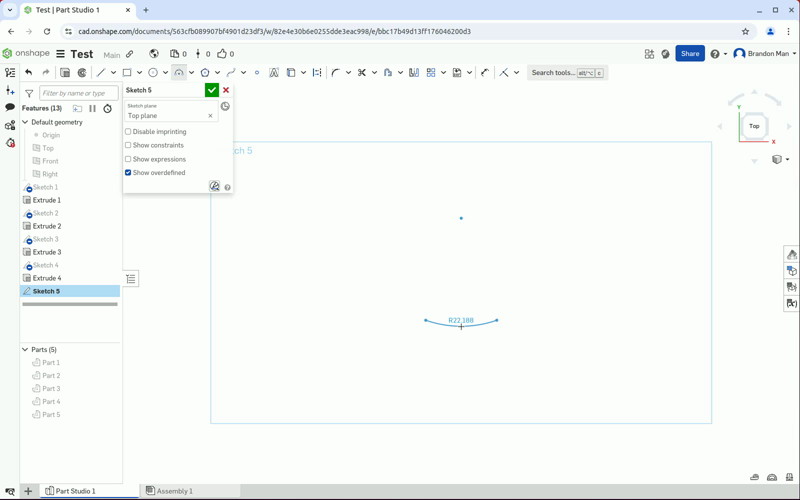
click(461, 326)
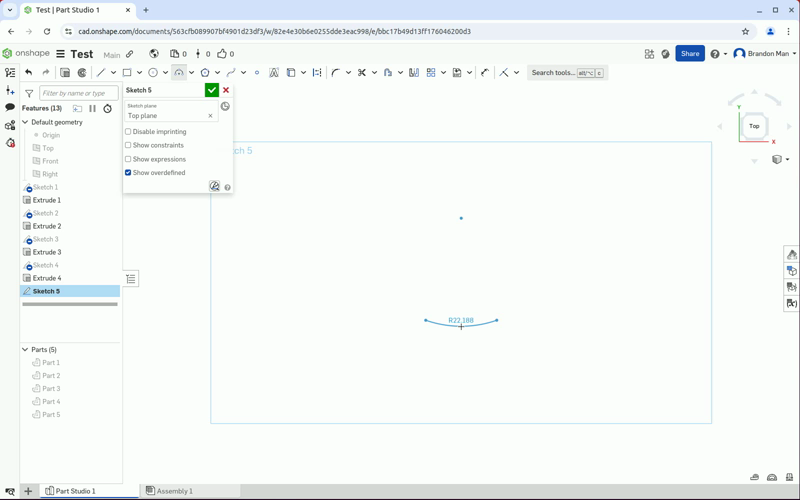
key_up(shift)
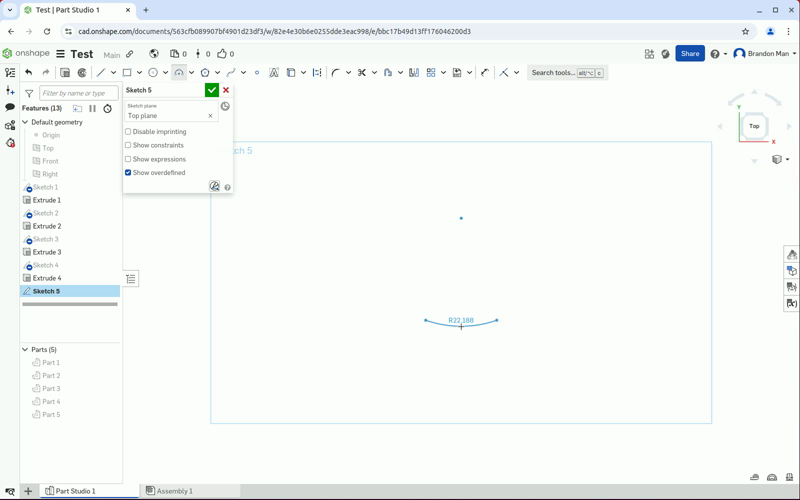
mouse_move(496, 320)
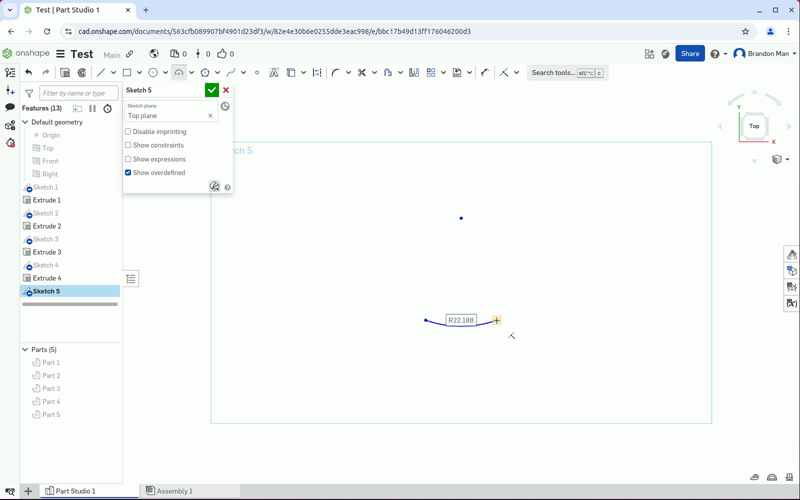
click(496, 320)
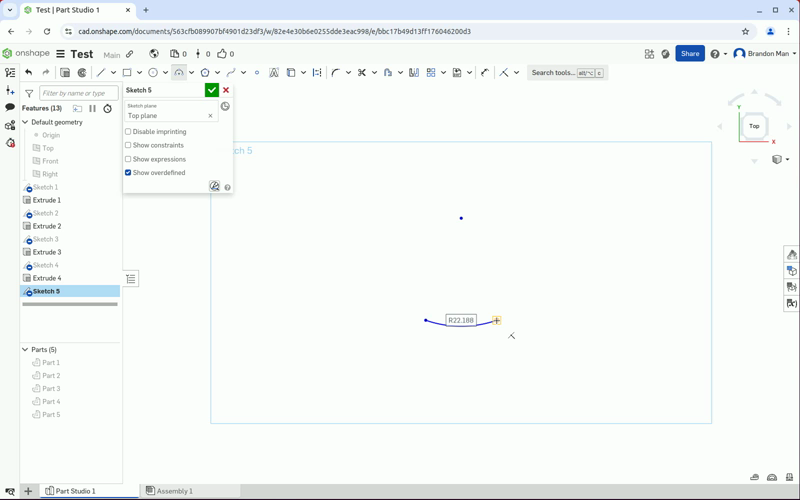
key_down(shift)
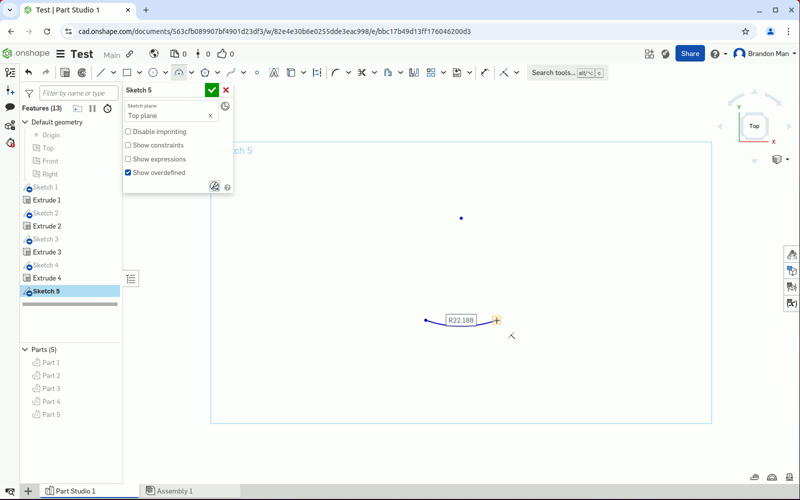
mouse_move(461, 305)
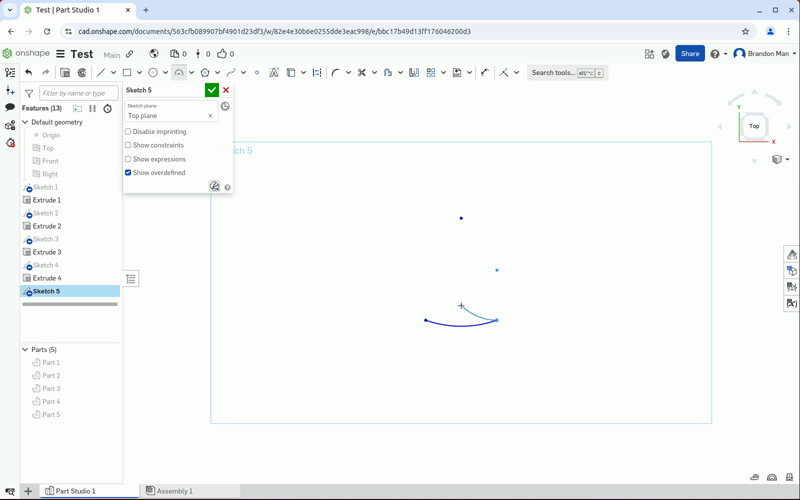
click(461, 305)
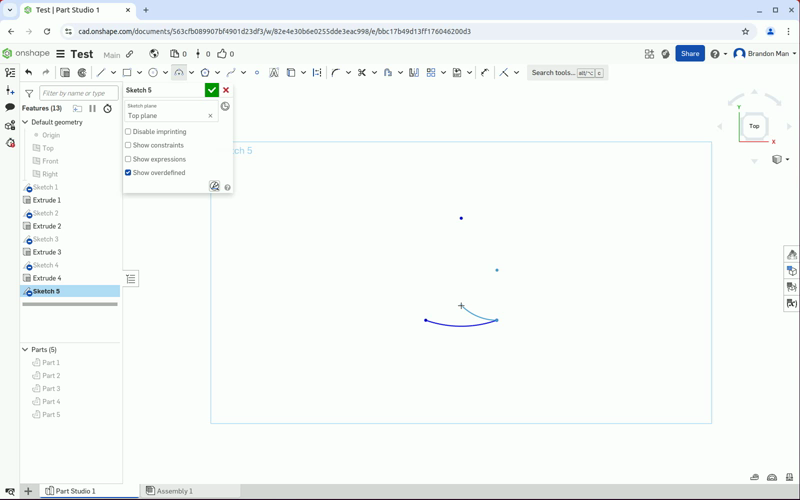
mouse_move(476, 319)
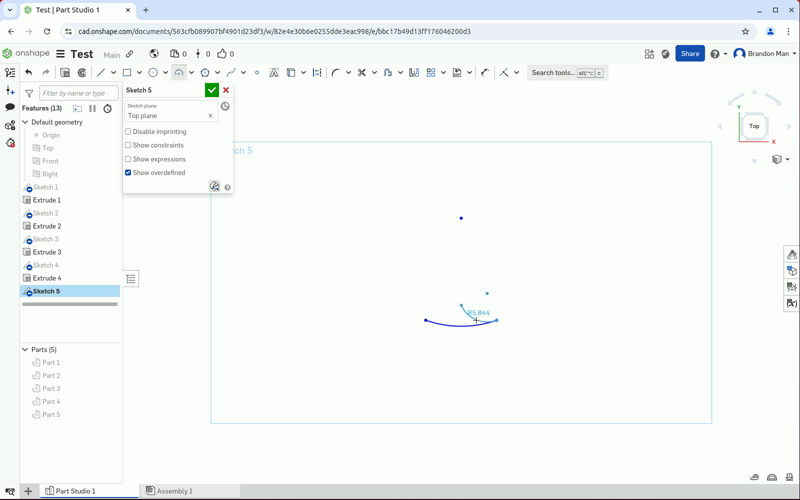
click(476, 319)
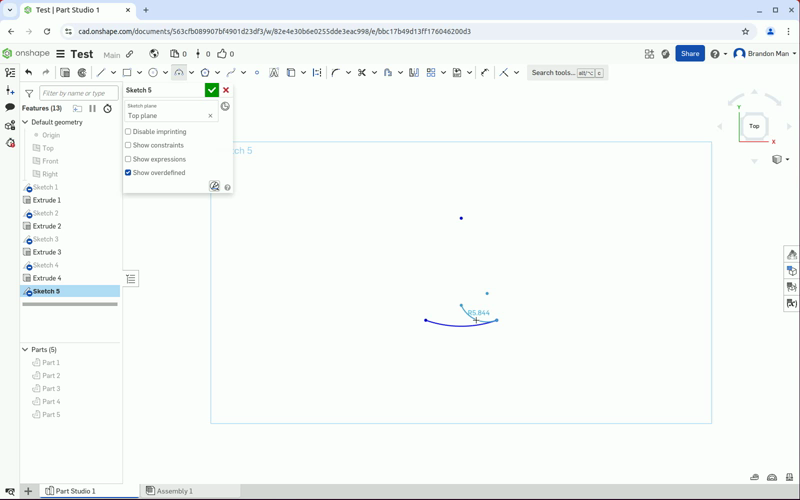
key_up(shift)
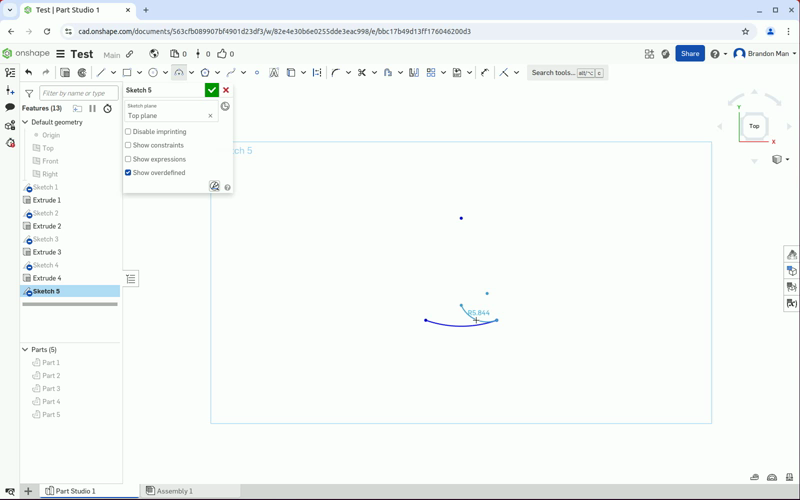
mouse_move(461, 305)
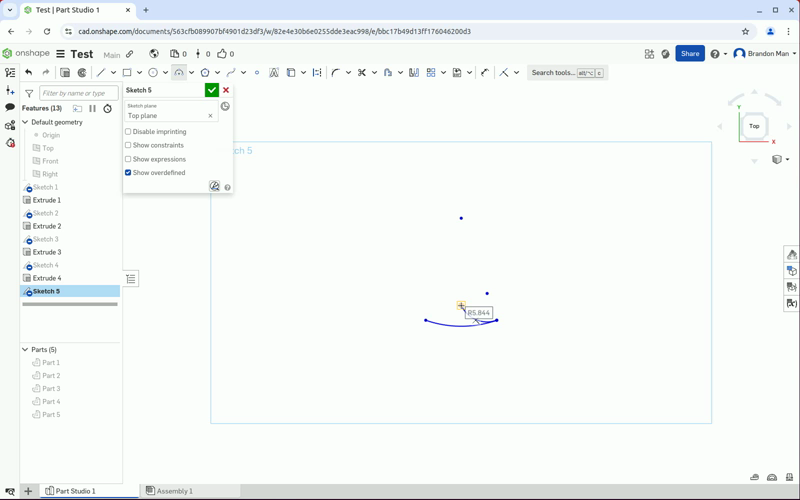
click(461, 305)
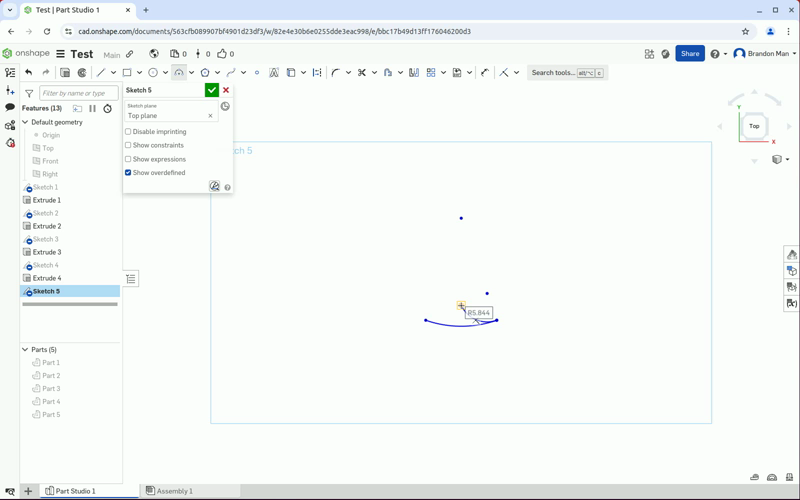
mouse_move(425, 320)
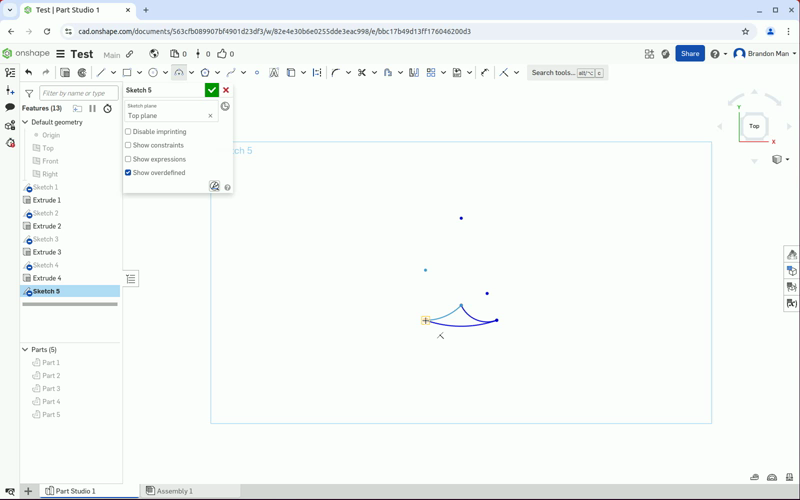
click(425, 320)
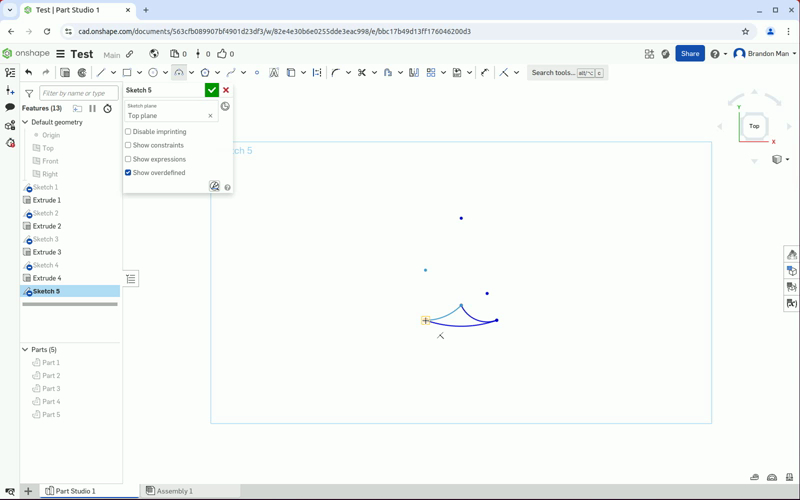
key_down(shift)
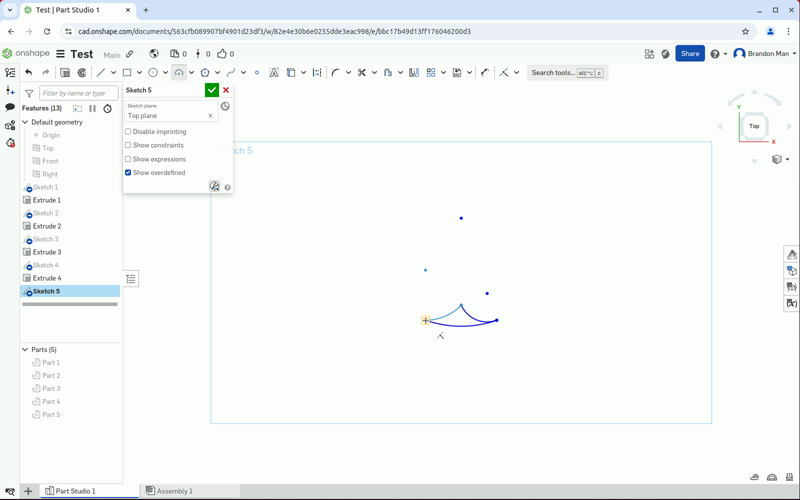
mouse_move(446, 320)
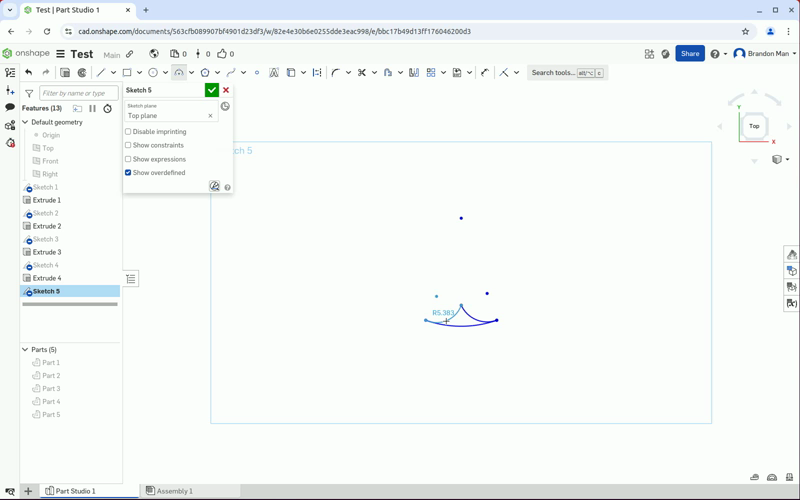
click(446, 320)
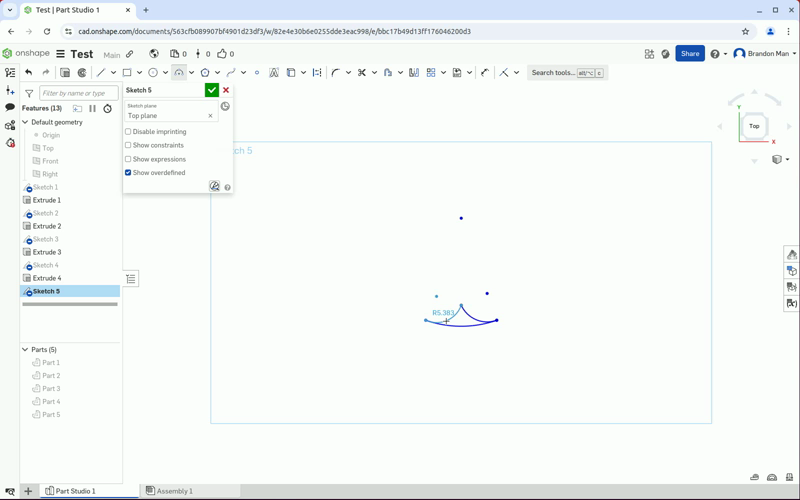
key_up(shift)
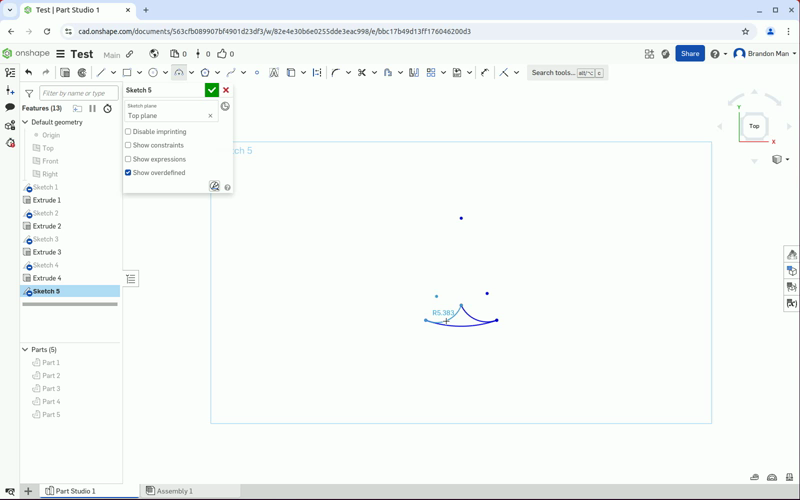
key(esc)
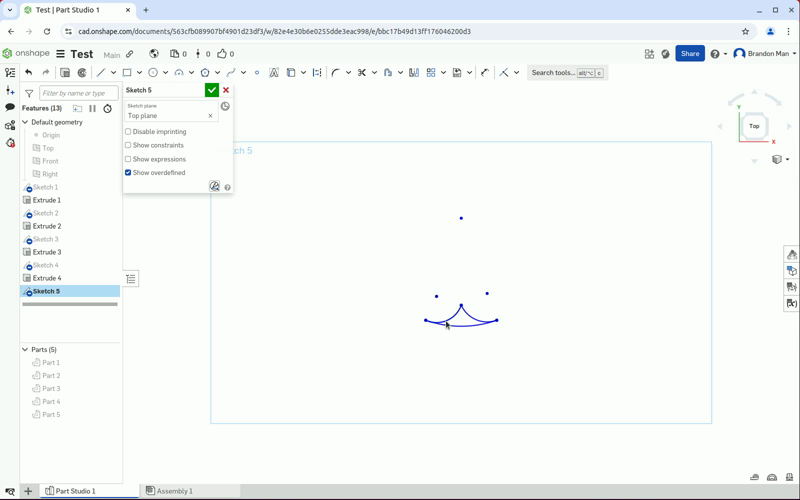
mouse_move(463, 318)
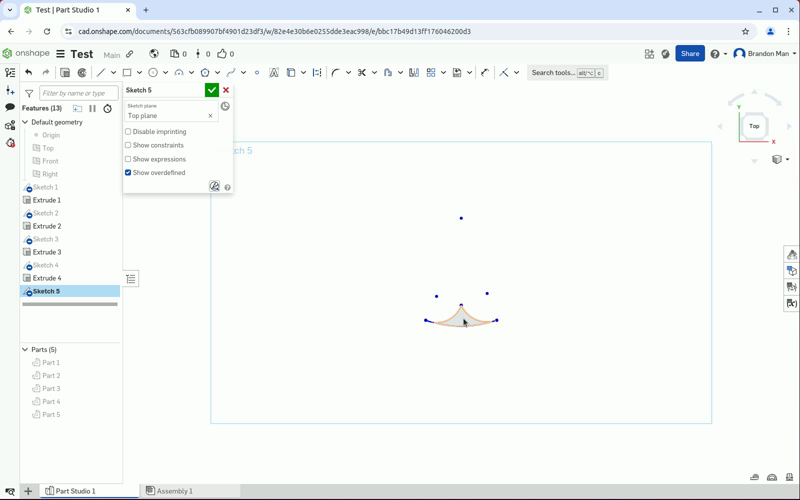
scroll(6)
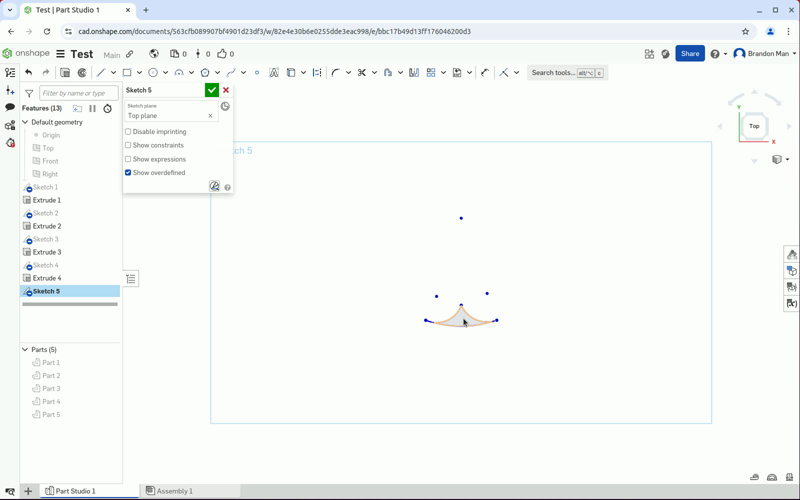
scroll(6)
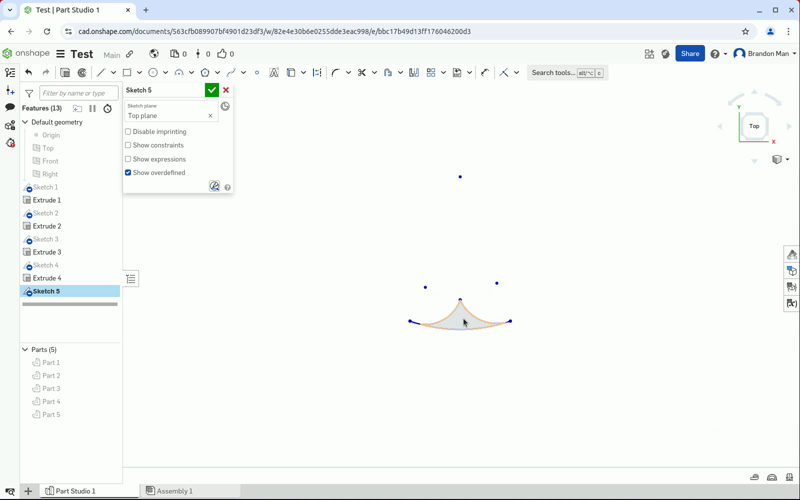
scroll(6)
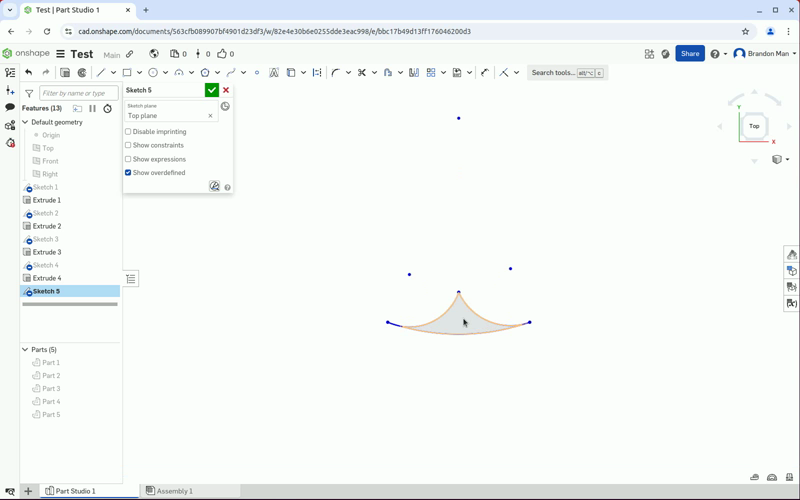
scroll(6)
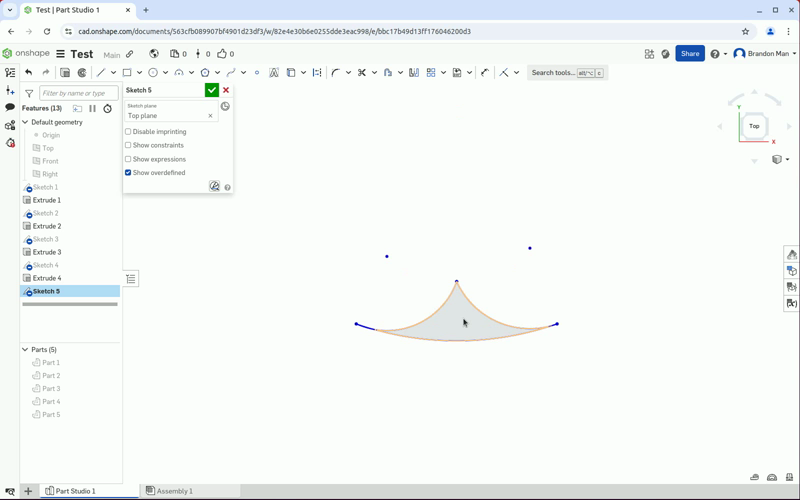
scroll(6)
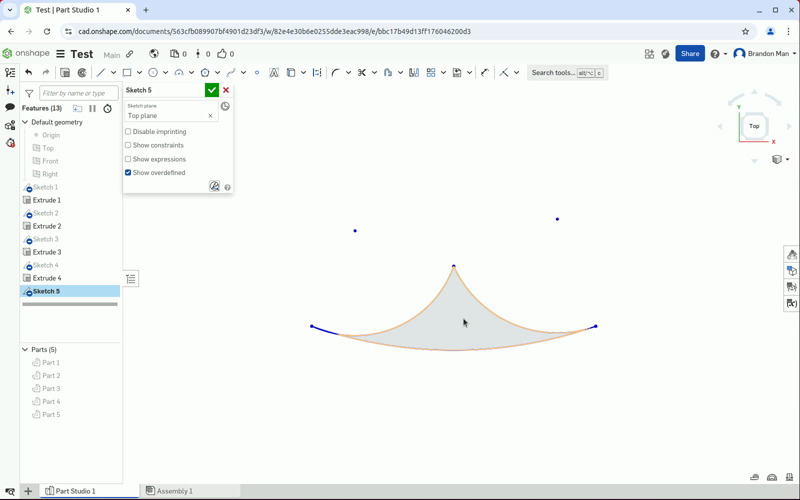
scroll(6)
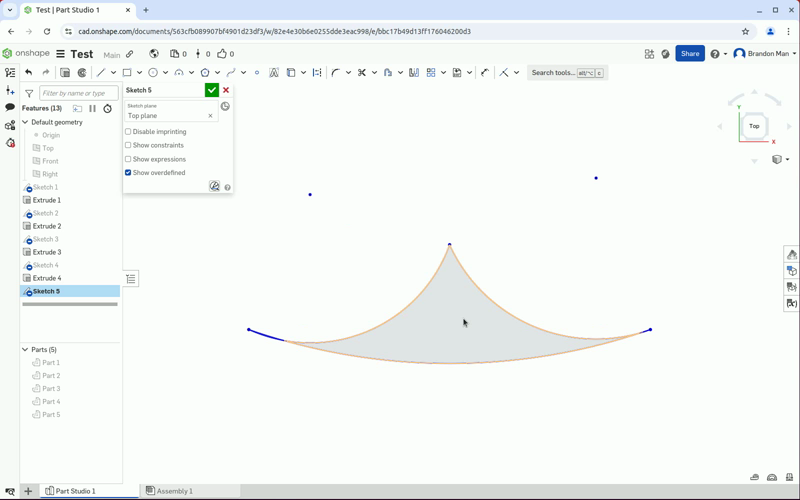
scroll(6)
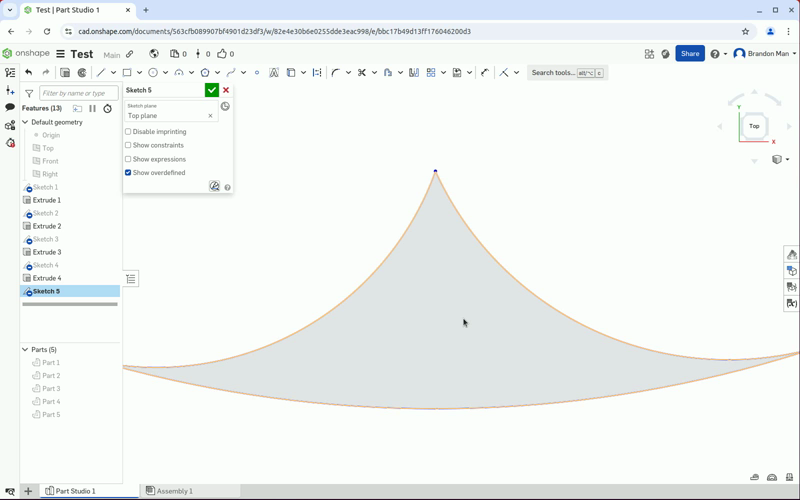
click(463, 318)
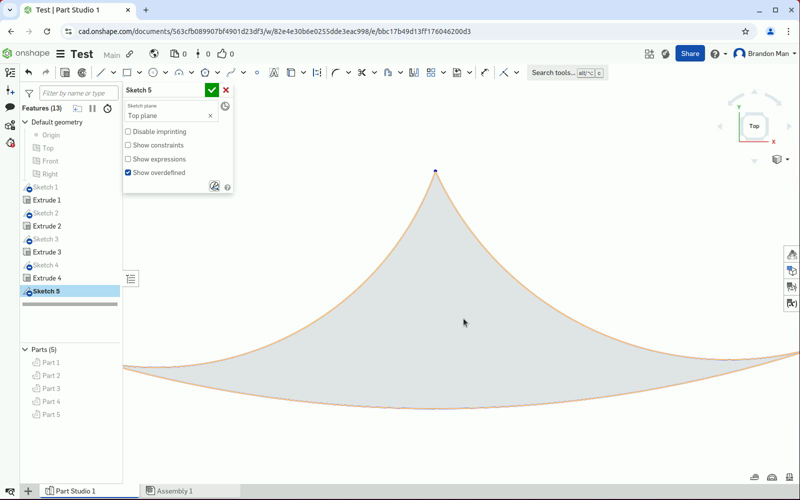
scroll(-6)
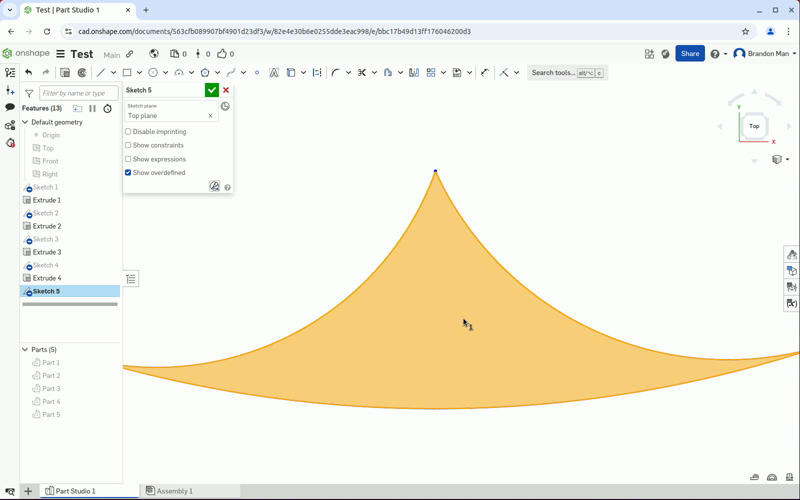
scroll(-6)
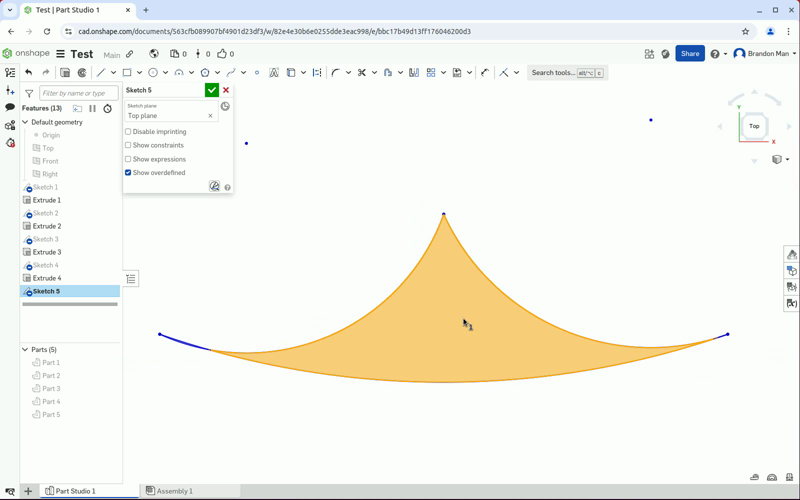
scroll(-6)
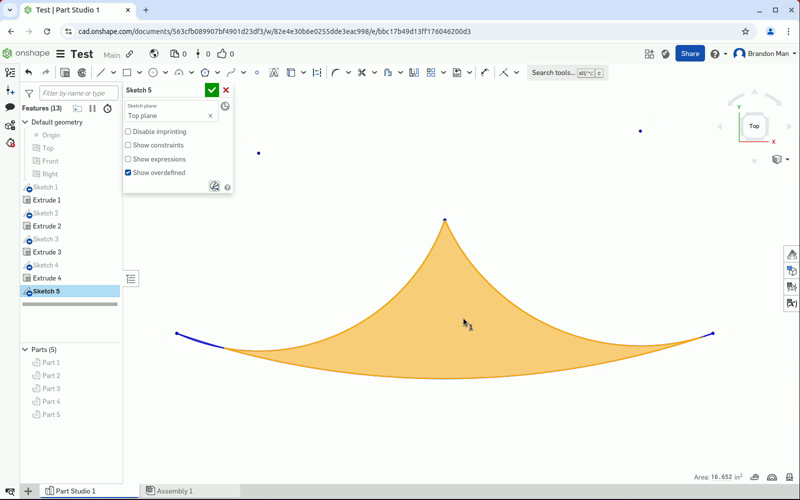
scroll(-6)
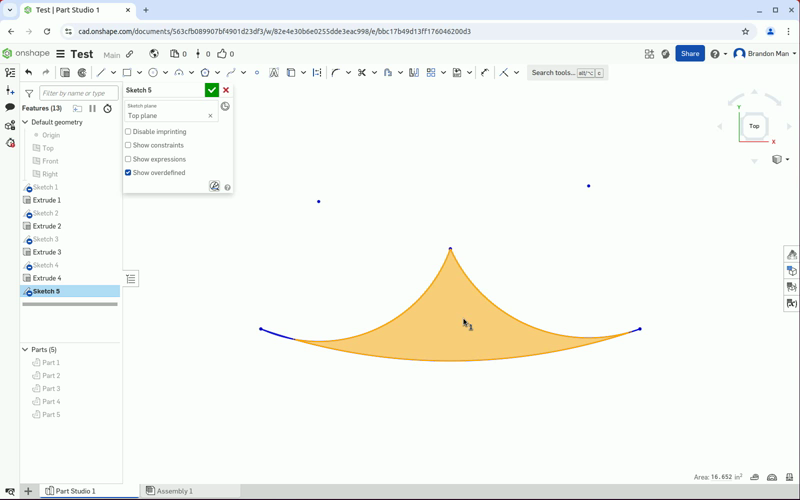
scroll(-6)
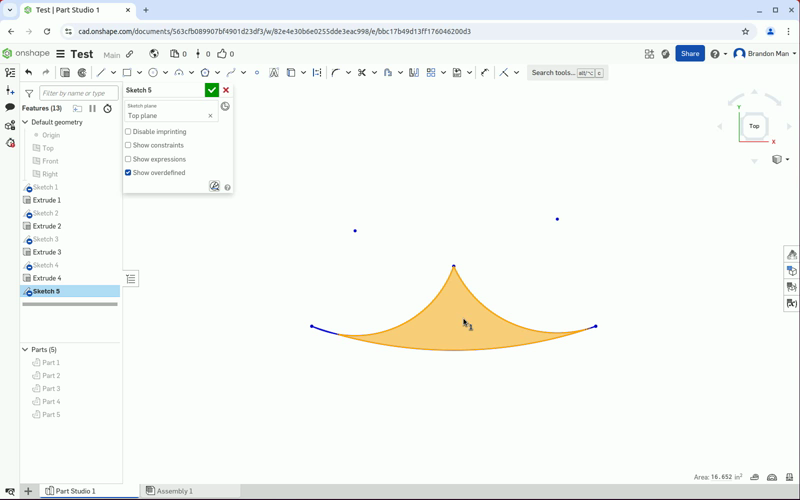
scroll(-6)
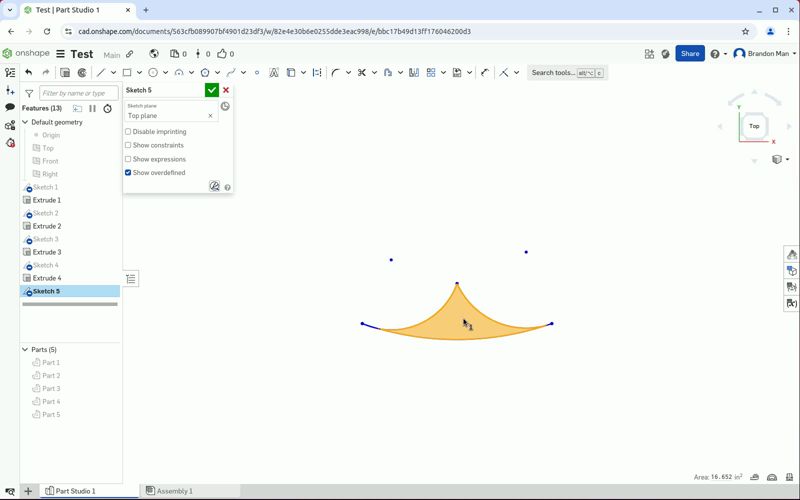
scroll(-6)
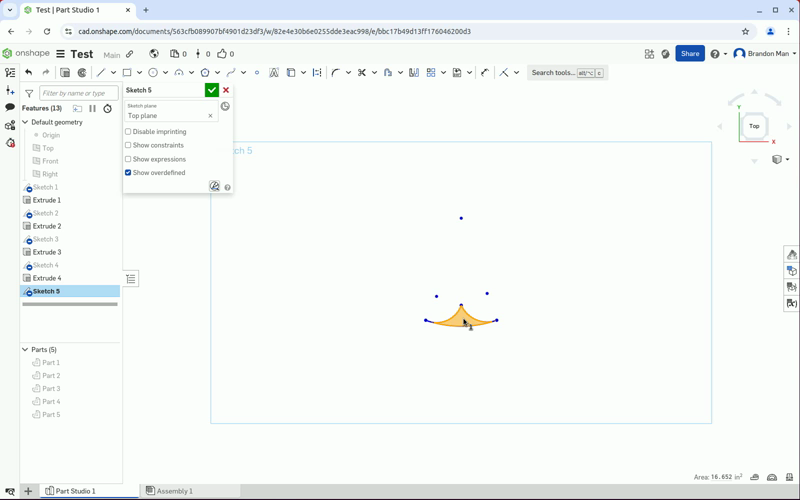
mouse_move(73, 352)
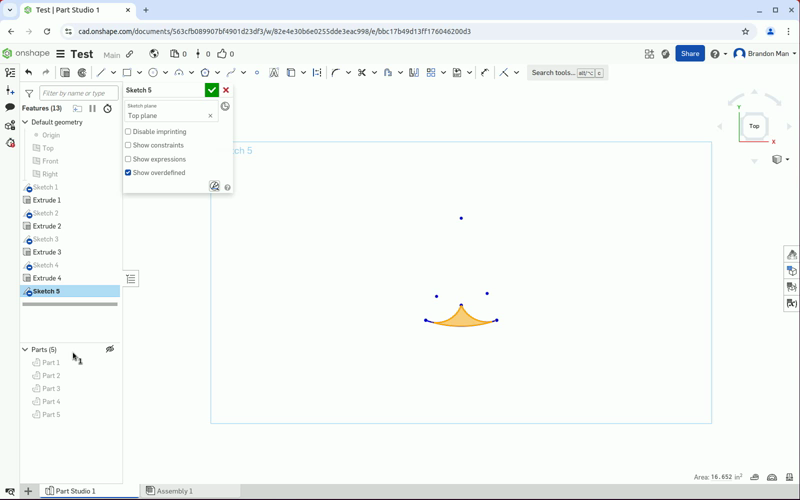
key(shift+y)
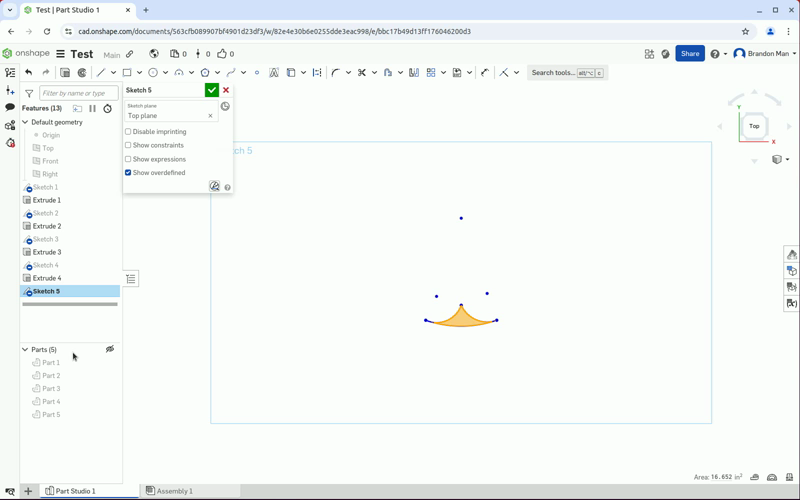
key(shift+e)
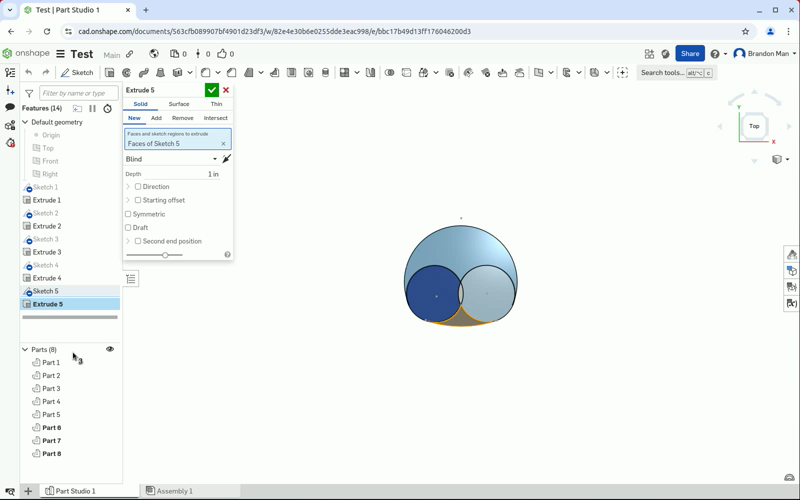
mouse_move(143, 106)
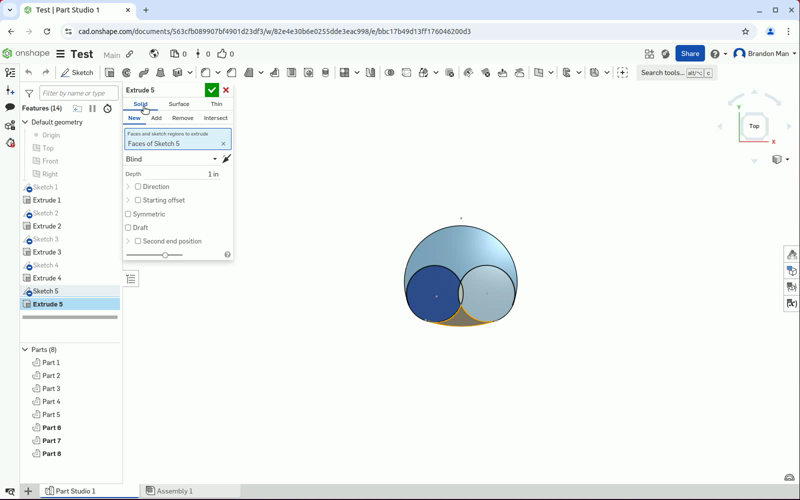
click(143, 106)
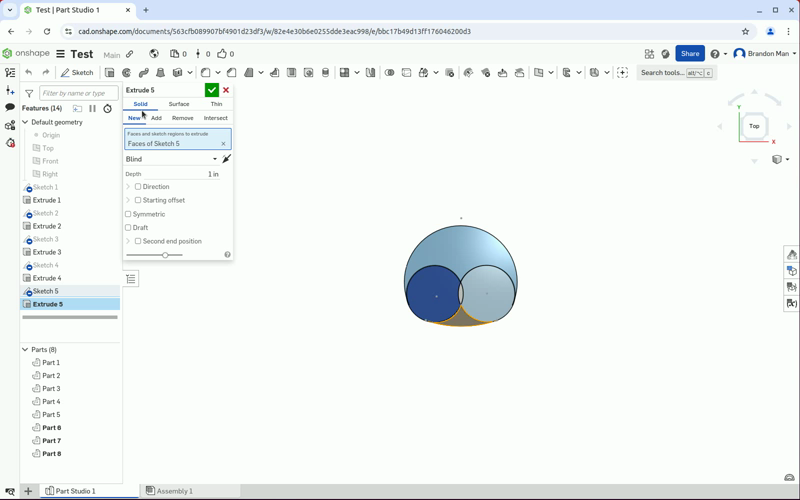
mouse_move(137, 120)
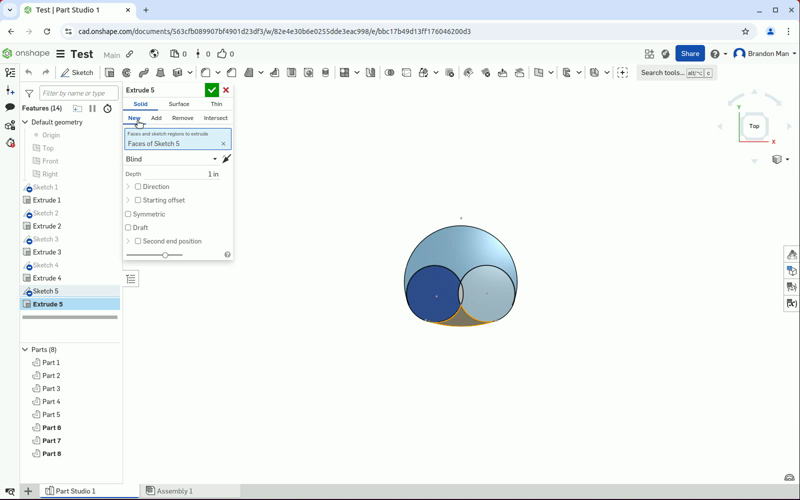
click(137, 120)
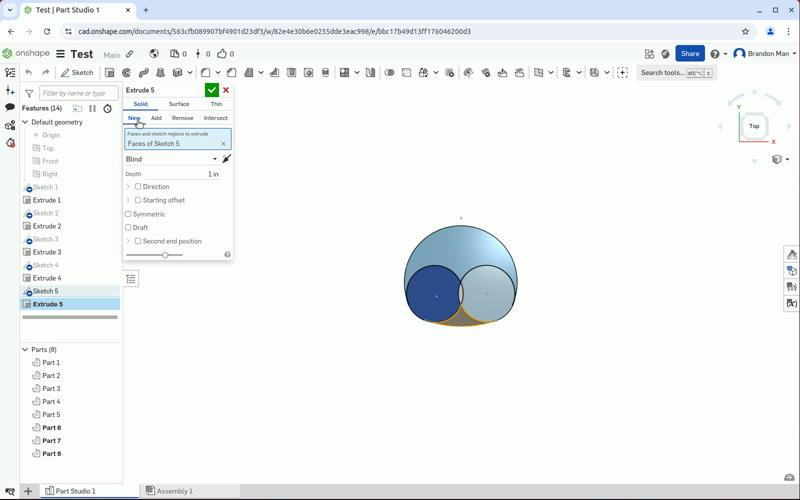
key(tab, 4)
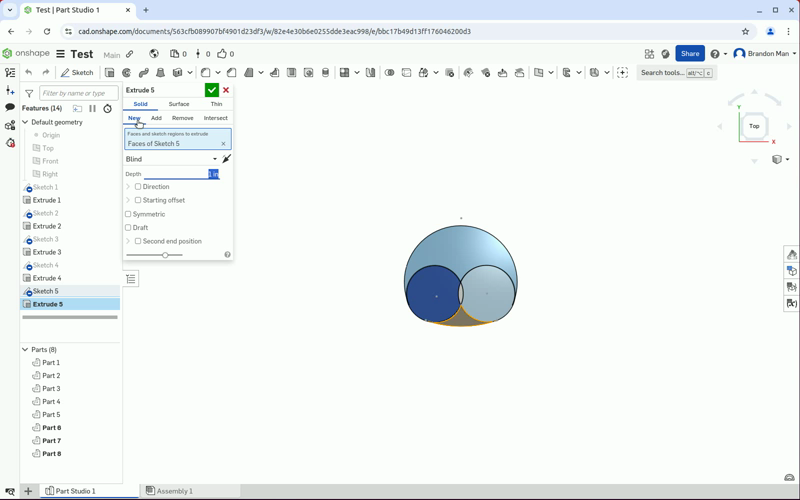
text(2.407)
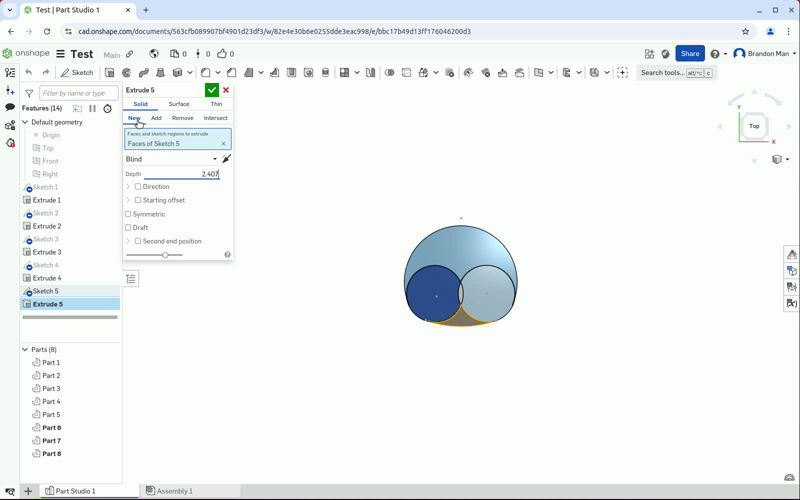
key(enter)
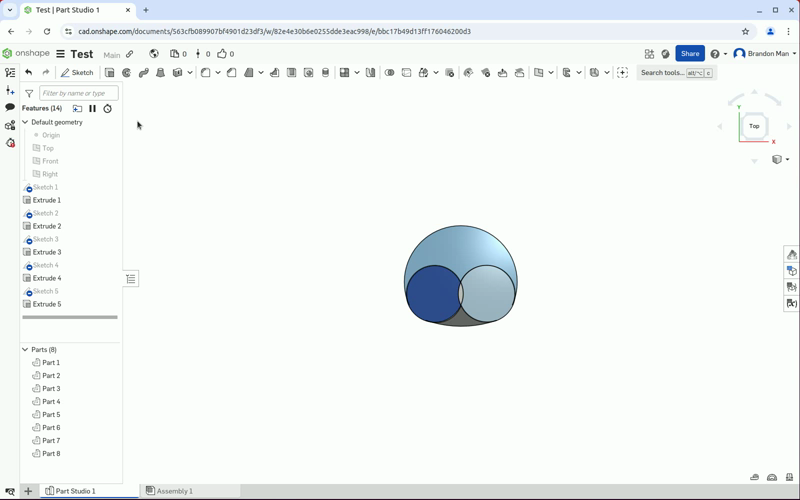
key(shift+h)
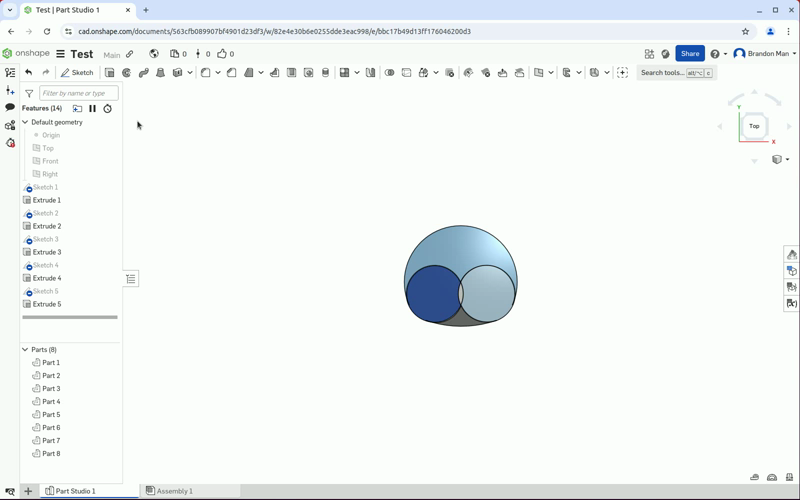
key(shift+h)
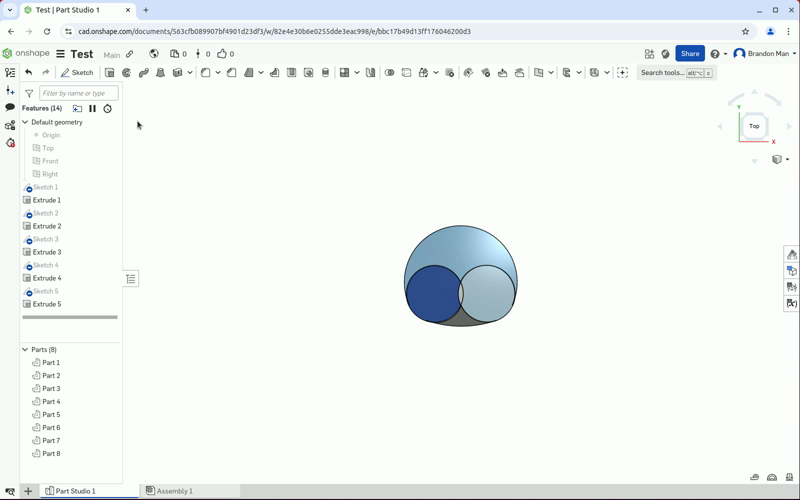
mouse_move(73, 189)
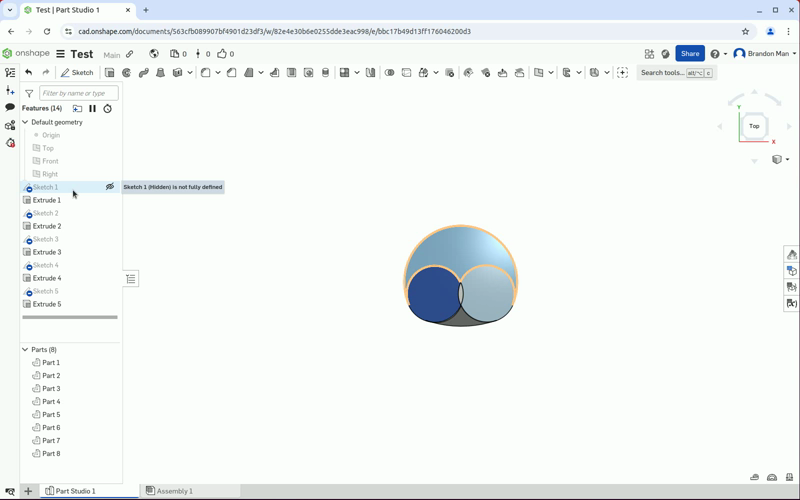
click(73, 189)
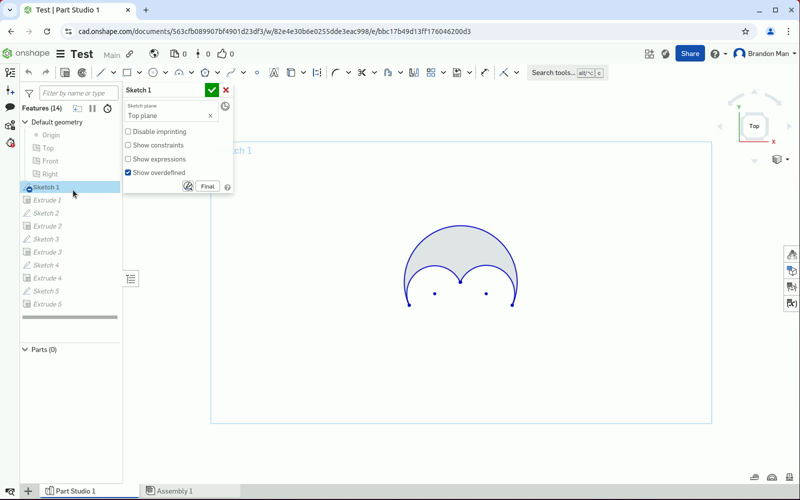
mouse_move(229, 92)
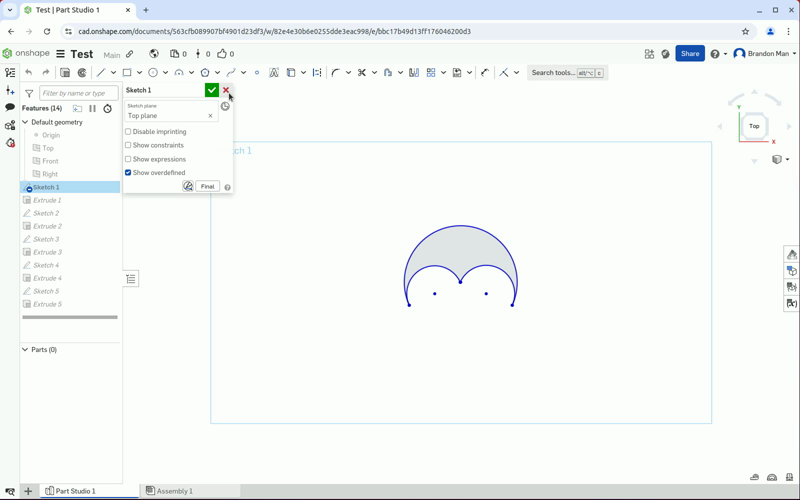
click(229, 92)
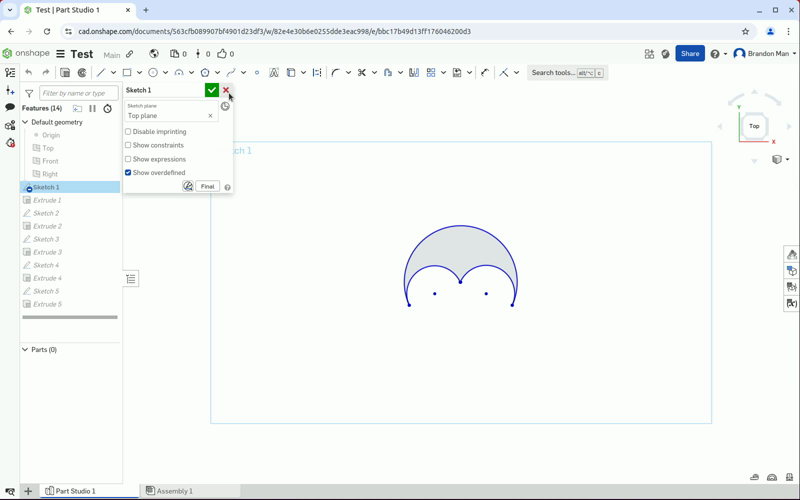
key(shift+s)
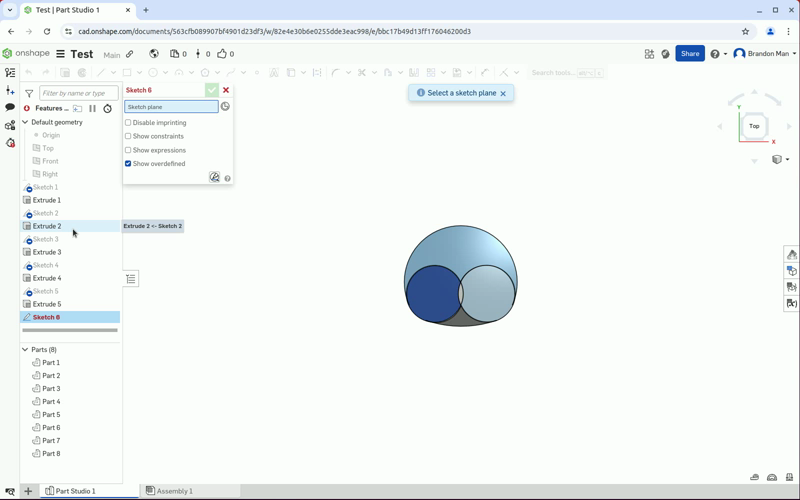
scroll(3)
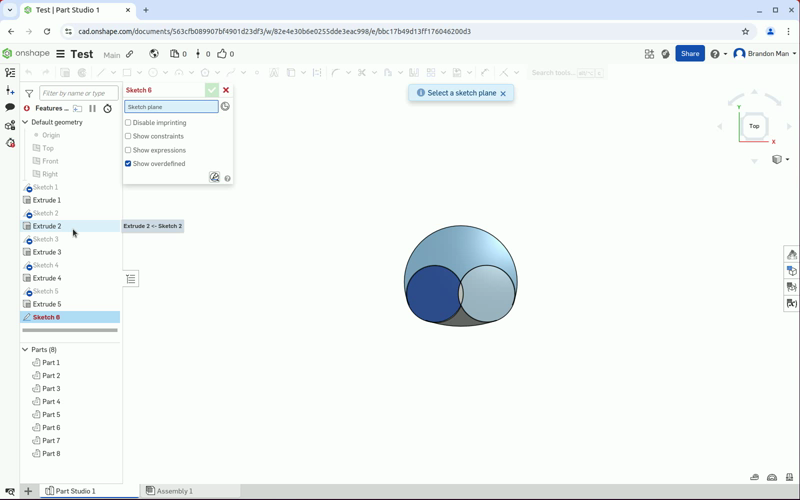
mouse_move(73, 150)
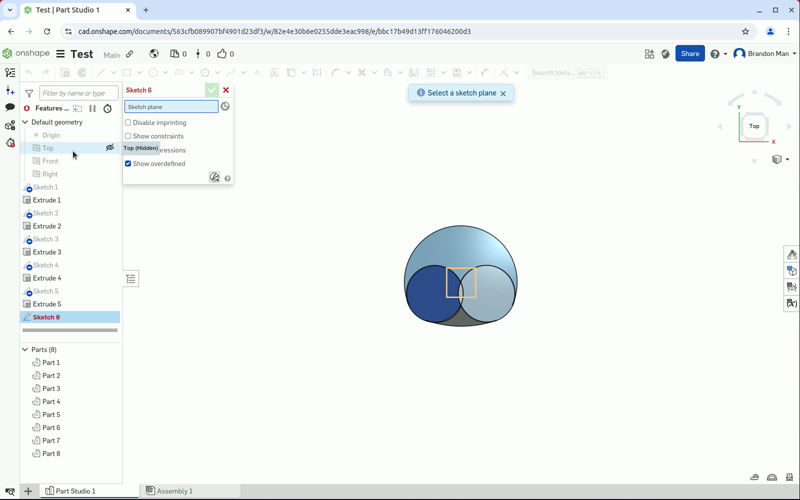
click(73, 150)
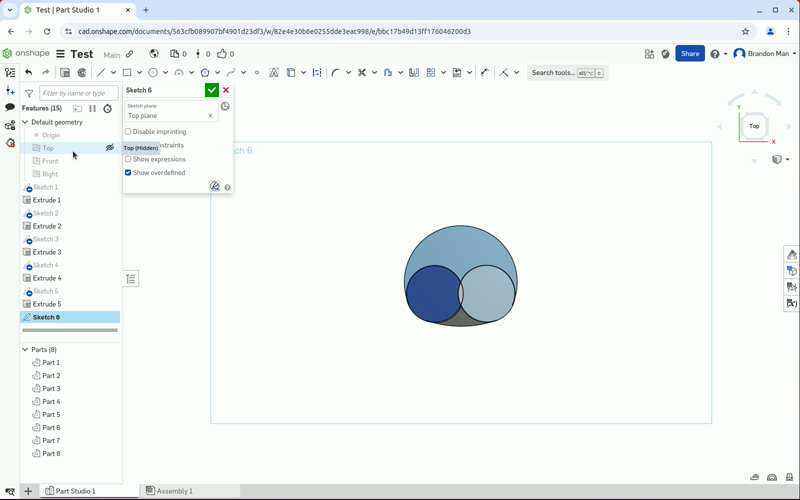
mouse_move(73, 352)
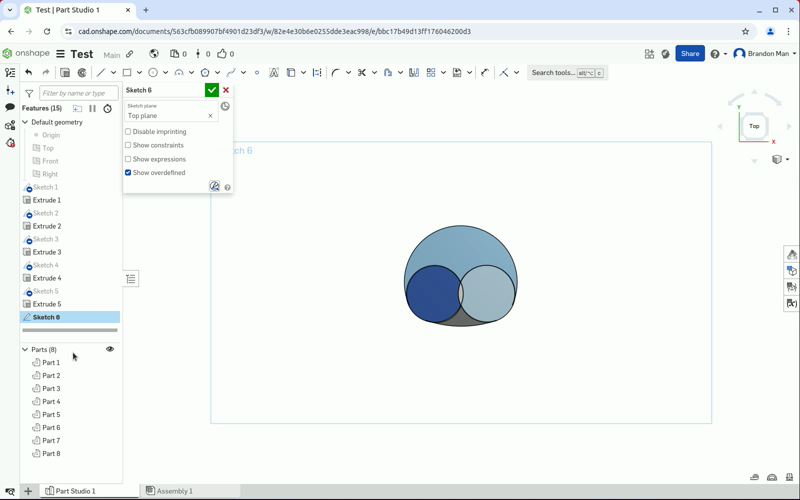
key(y)
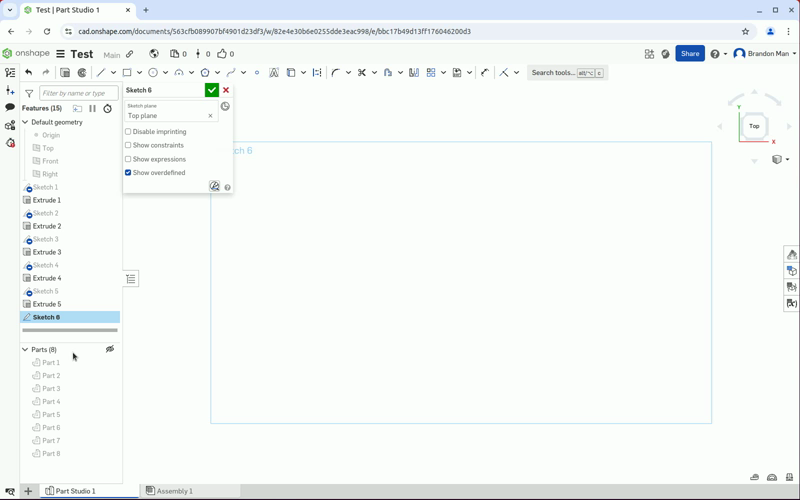
key(a)
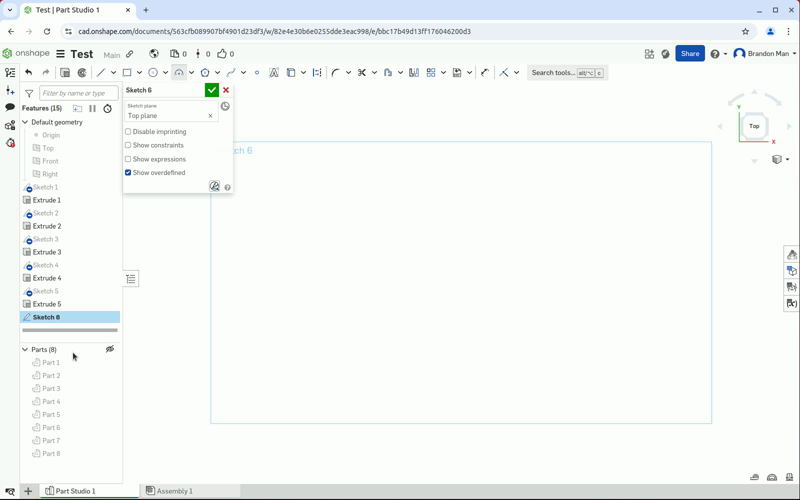
key_down(shift)
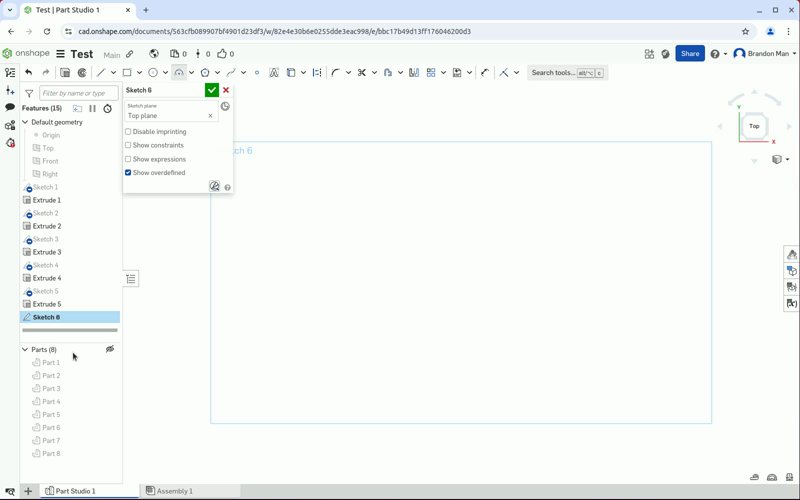
mouse_move(414, 251)
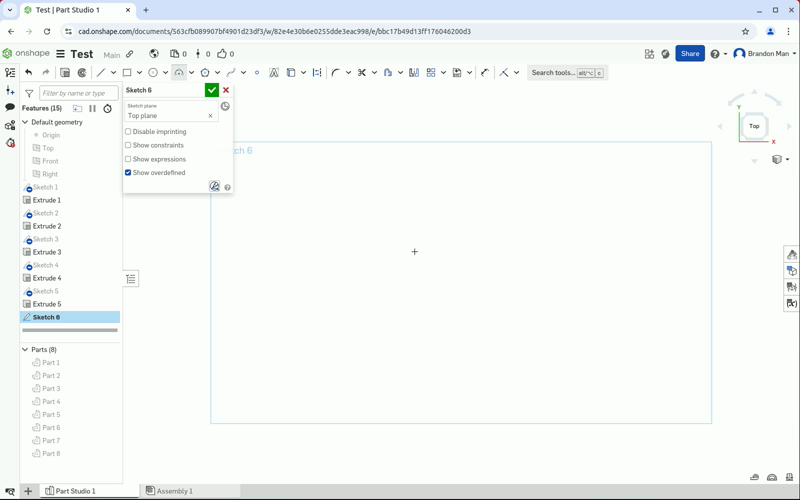
click(414, 251)
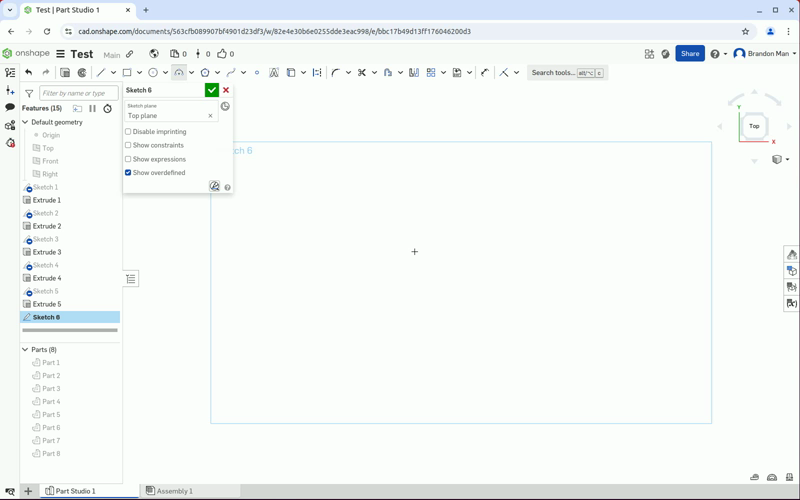
key_up(shift)
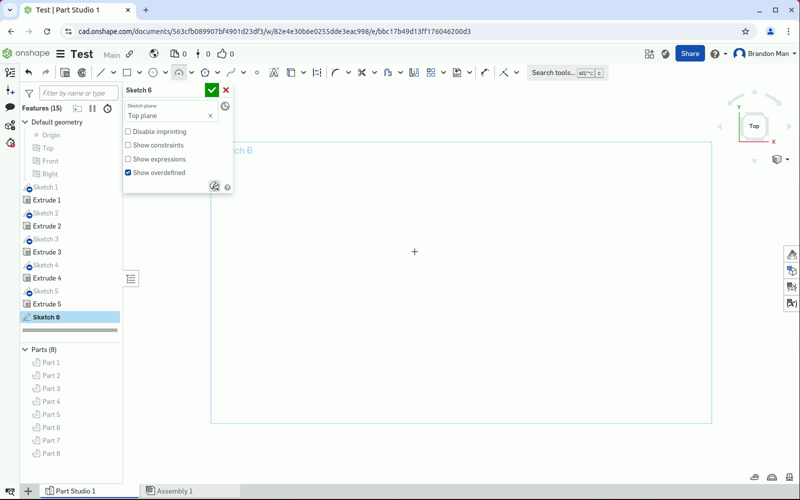
key_down(shift)
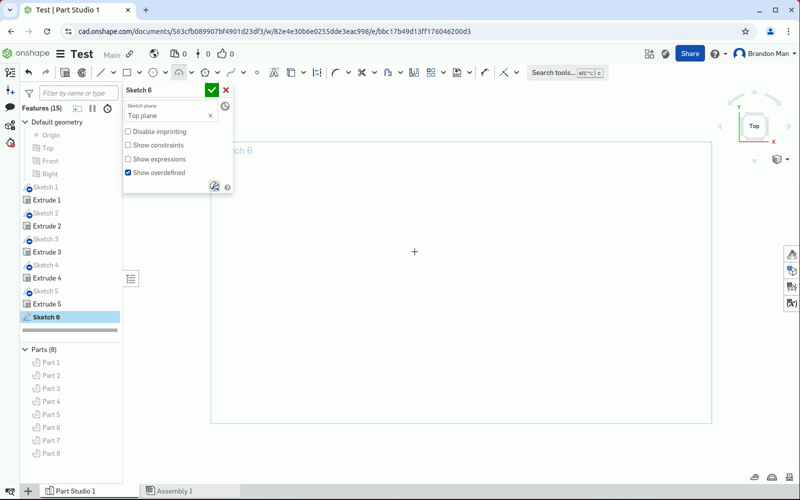
mouse_move(507, 251)
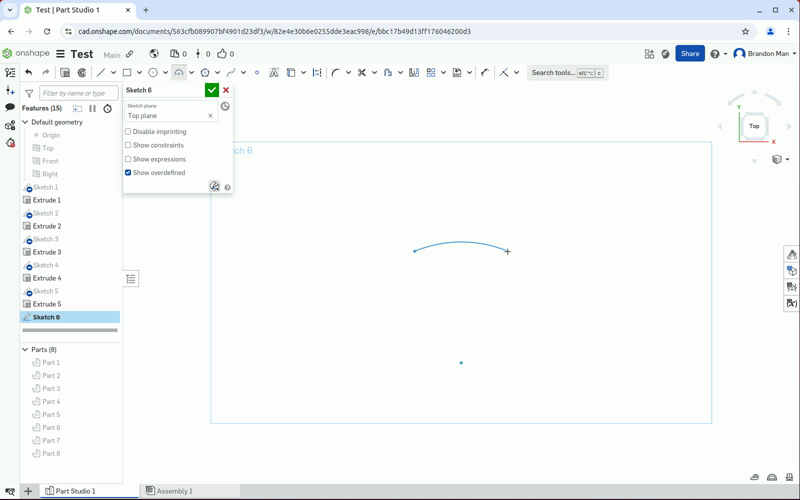
click(507, 251)
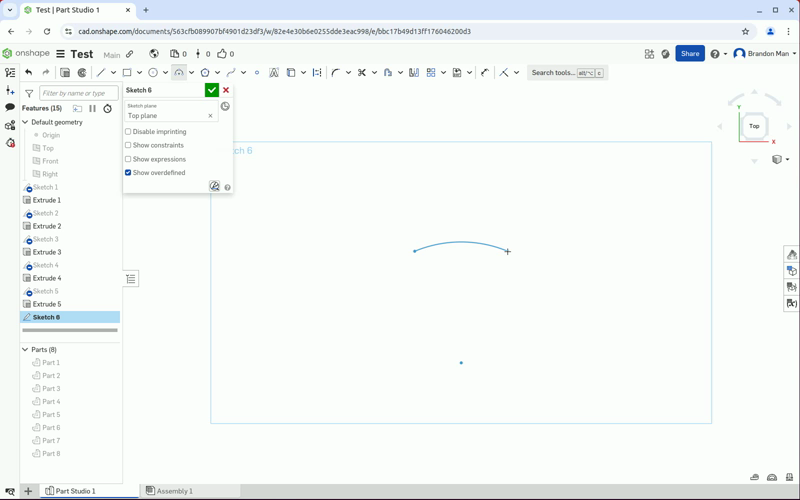
mouse_move(461, 227)
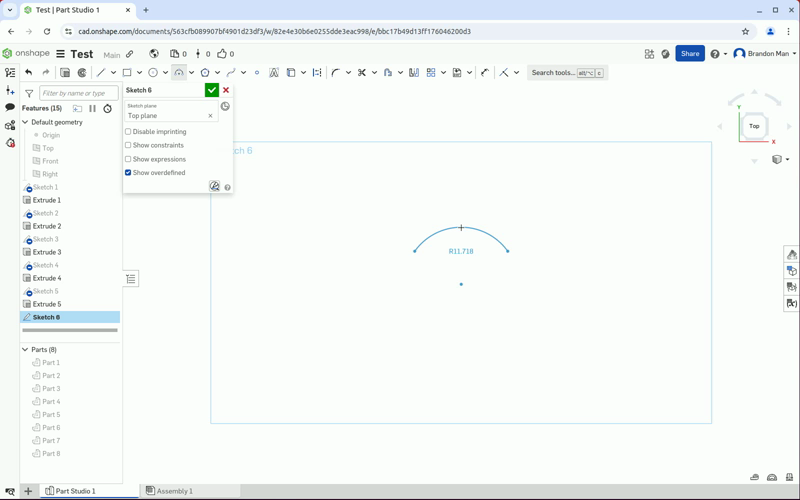
click(461, 227)
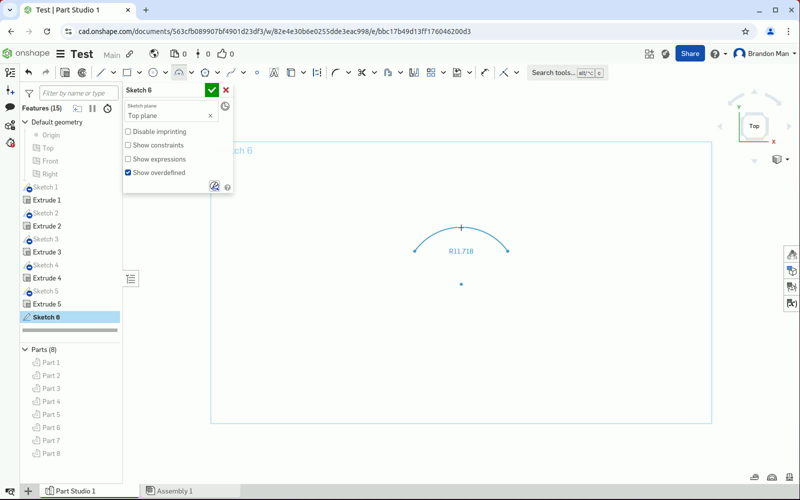
key_up(shift)
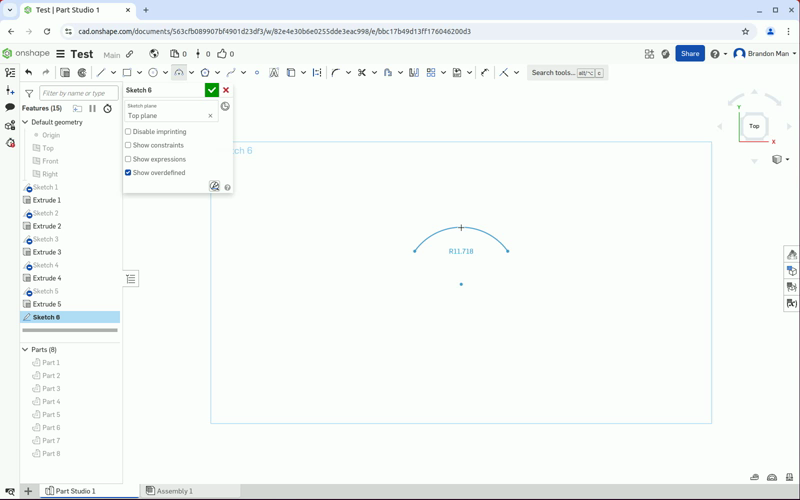
mouse_move(507, 251)
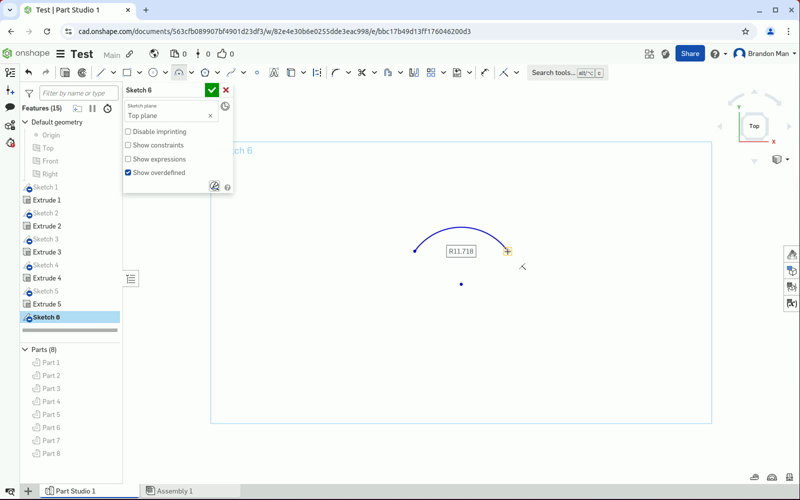
click(507, 251)
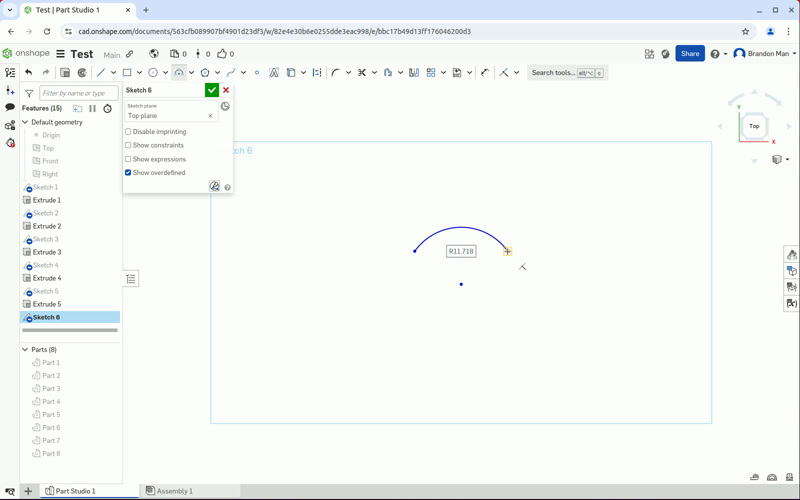
key_down(shift)
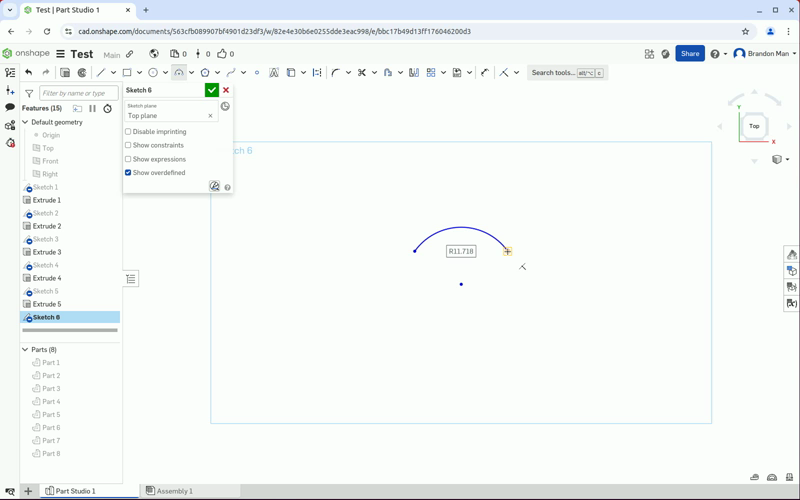
mouse_move(483, 189)
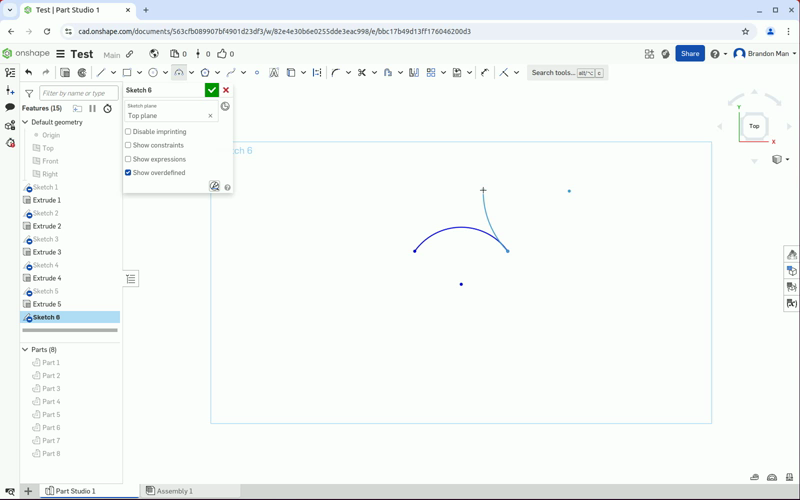
click(483, 189)
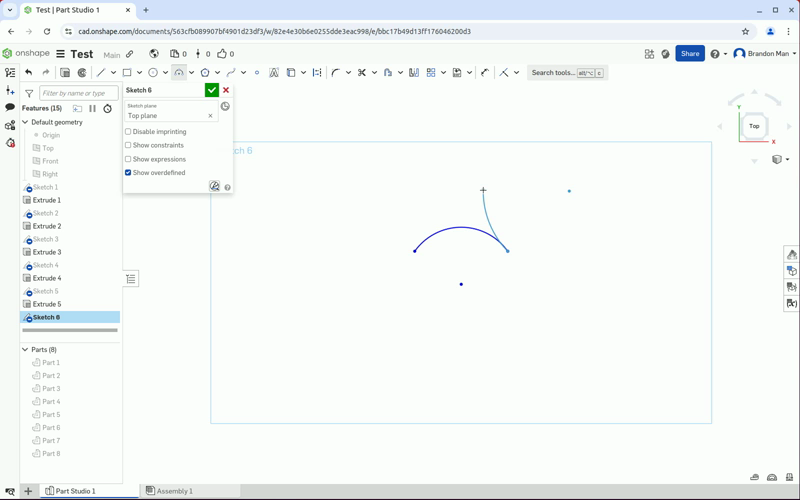
mouse_move(492, 222)
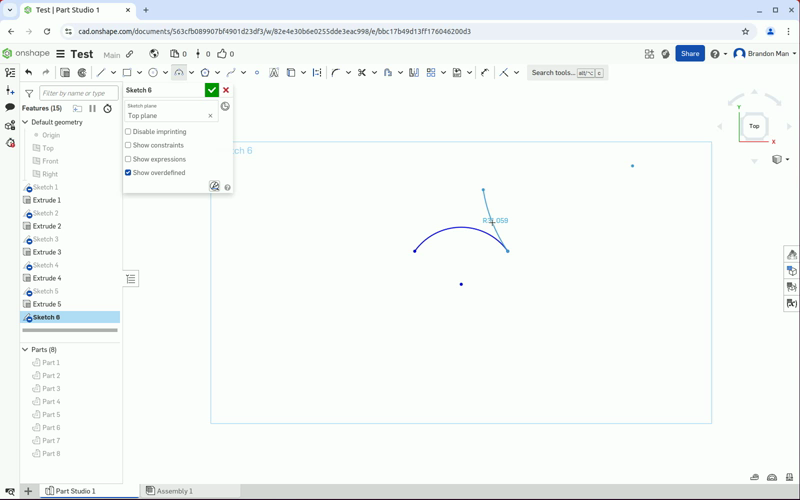
click(492, 222)
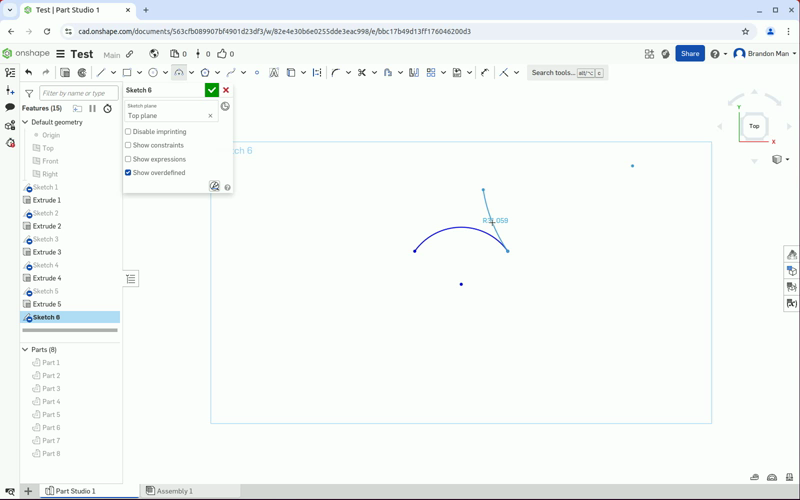
key_up(shift)
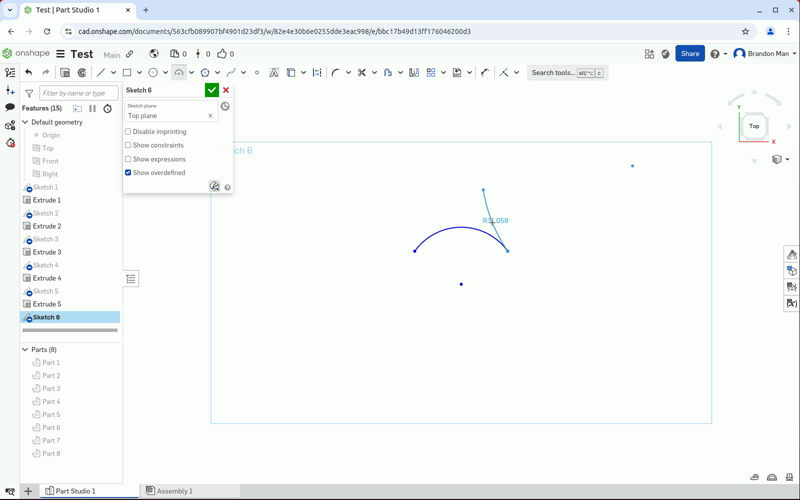
mouse_move(483, 189)
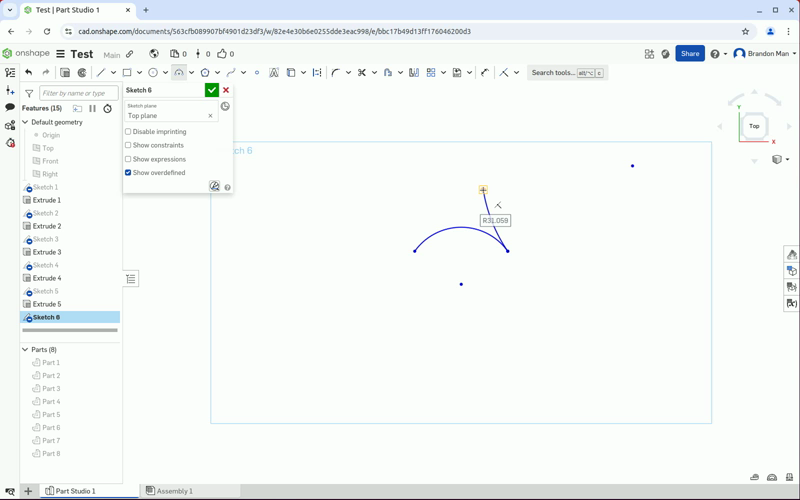
click(483, 189)
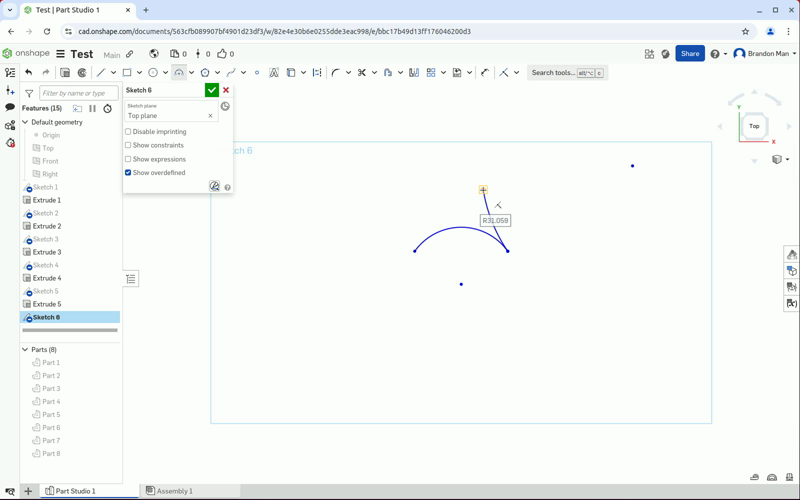
key_down(shift)
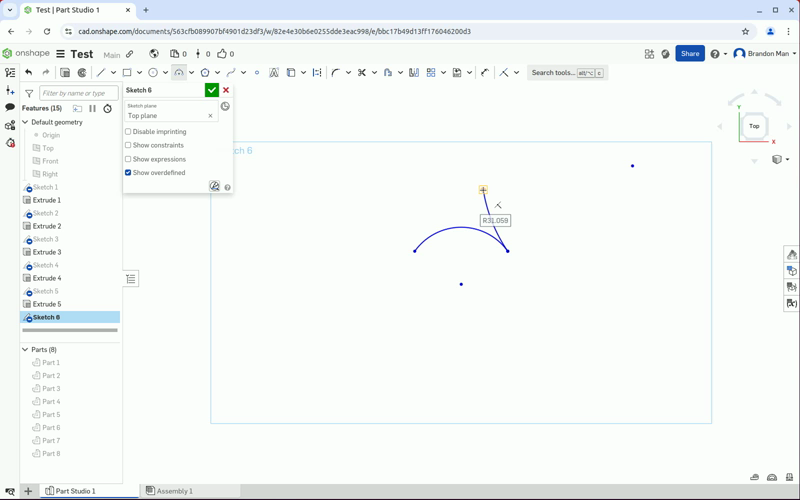
mouse_move(439, 189)
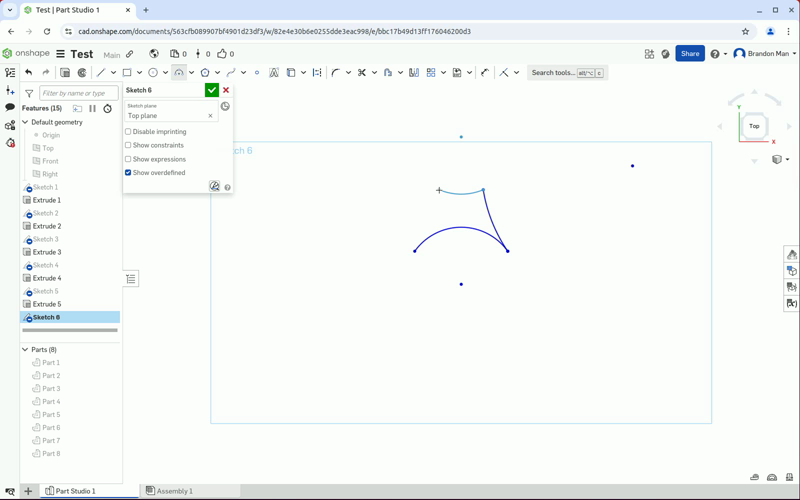
click(439, 189)
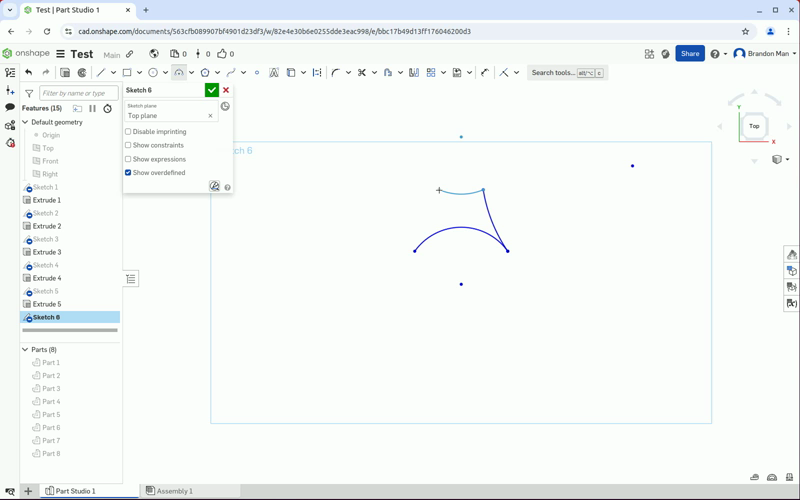
mouse_move(461, 214)
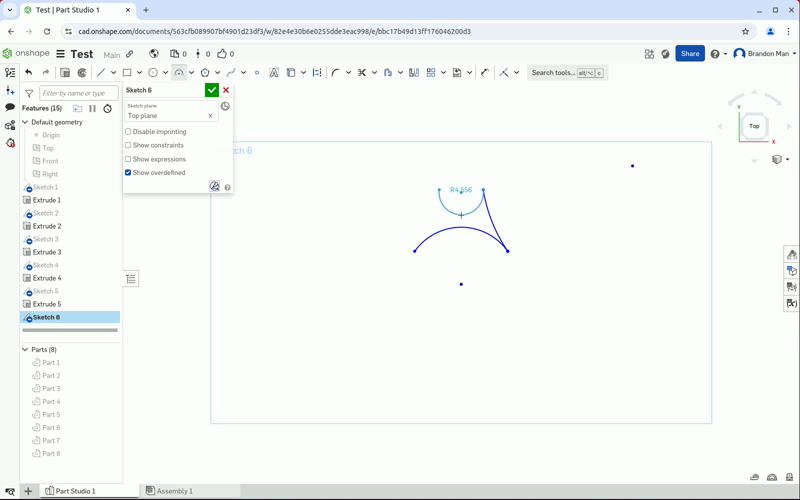
click(461, 214)
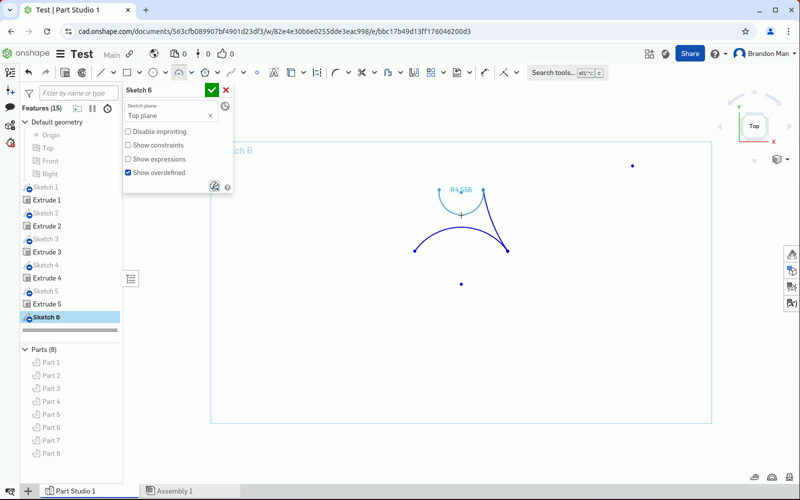
key_up(shift)
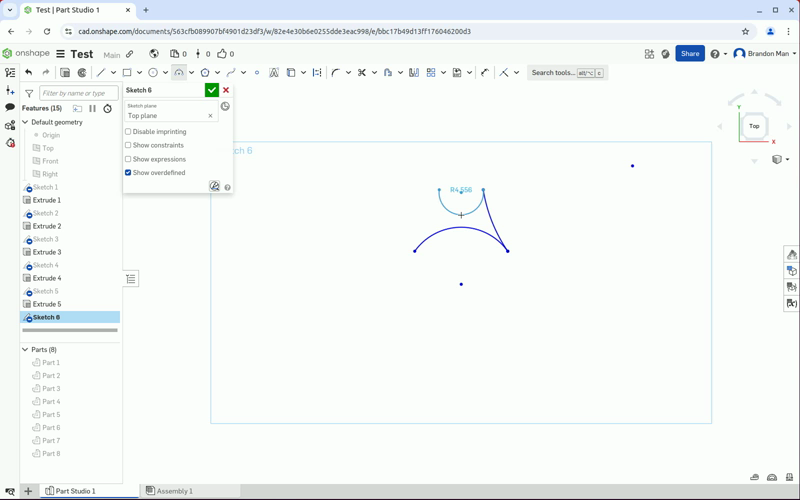
mouse_move(439, 189)
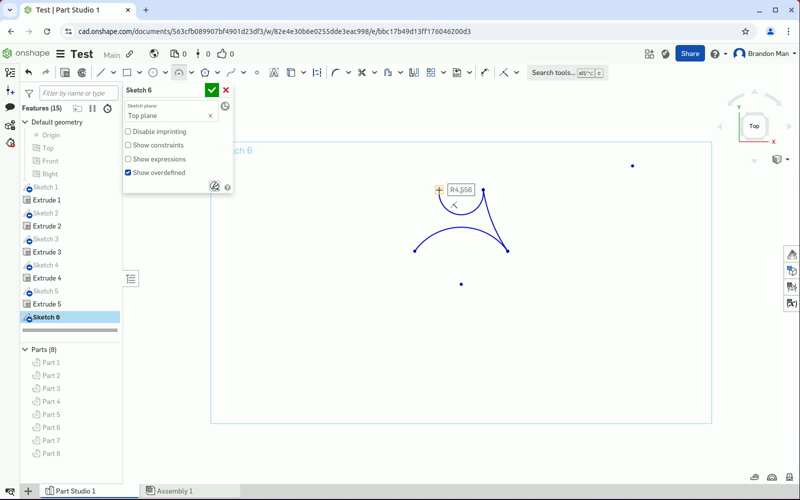
click(439, 189)
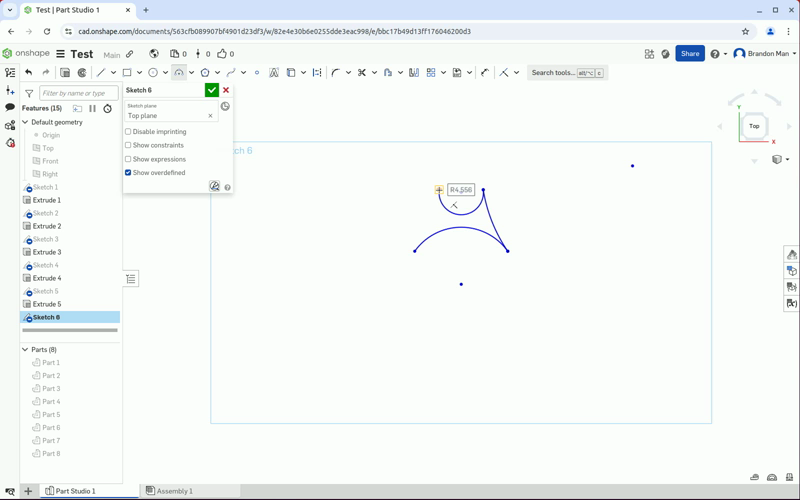
mouse_move(414, 251)
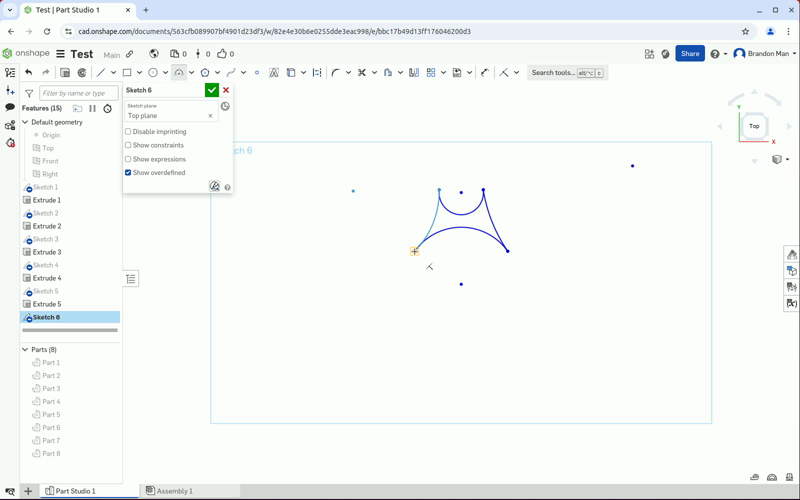
click(414, 251)
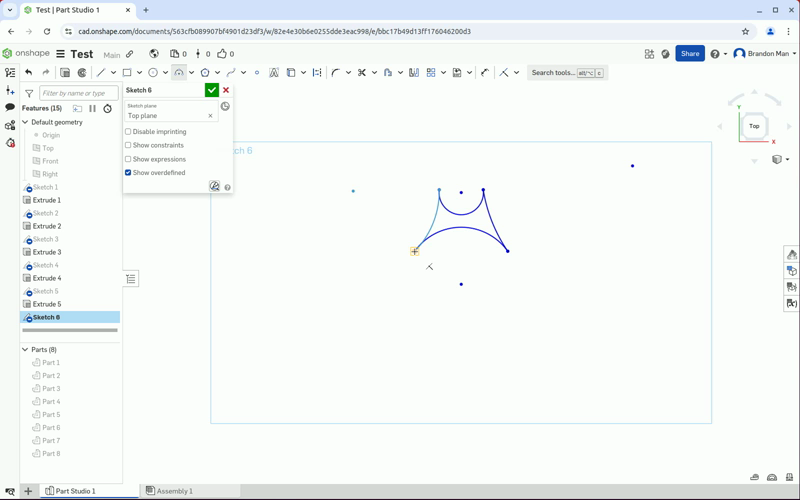
key_down(shift)
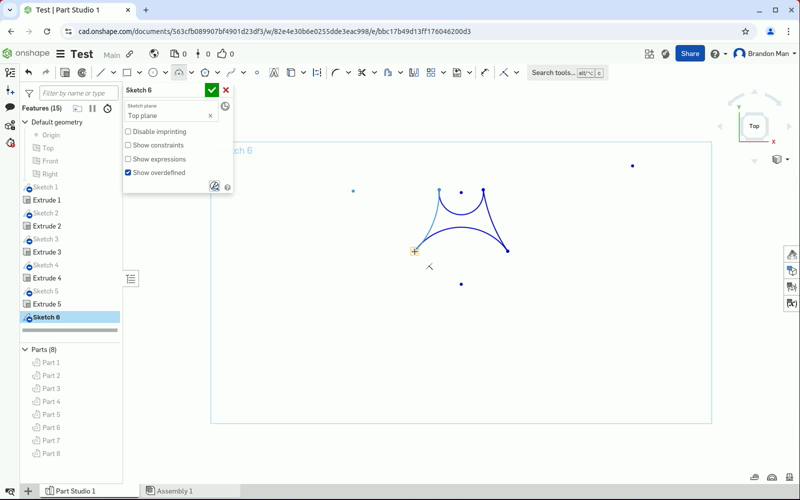
mouse_move(430, 222)
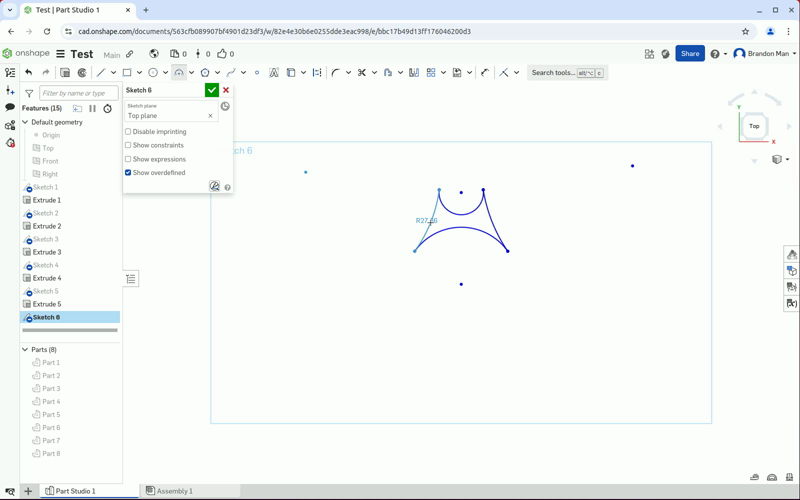
click(430, 222)
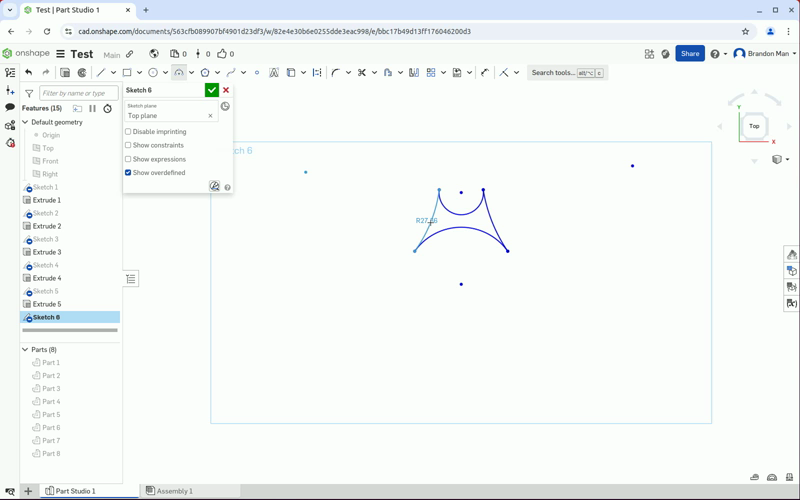
key_up(shift)
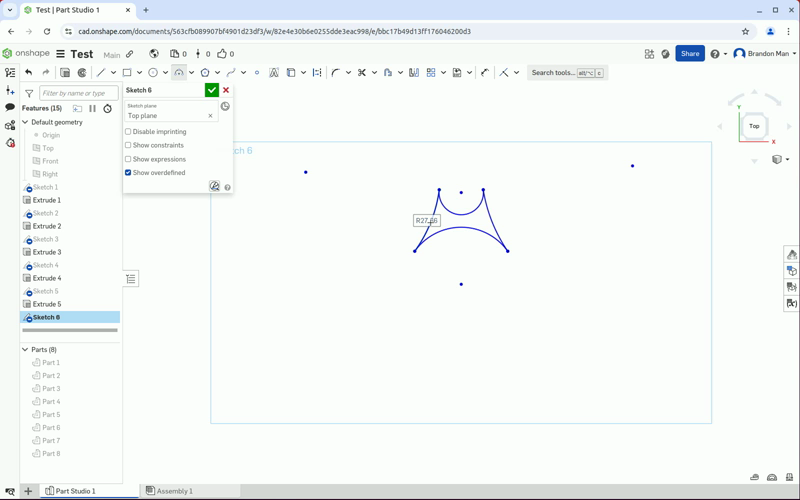
key(esc)
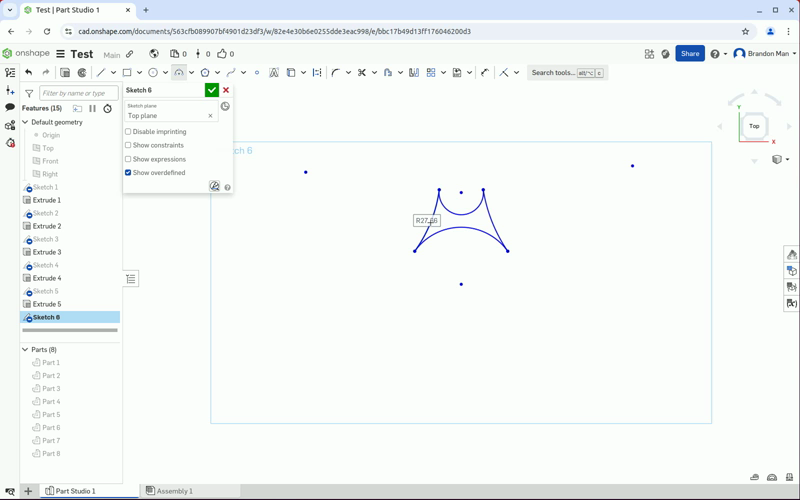
mouse_move(459, 233)
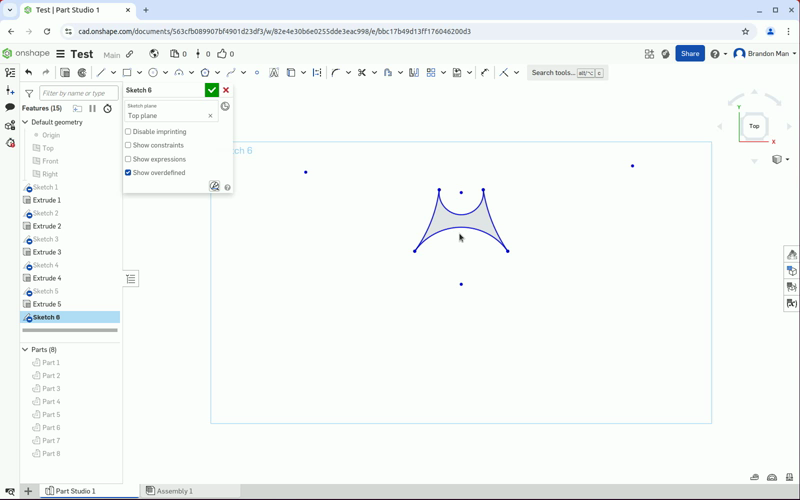
click(459, 233)
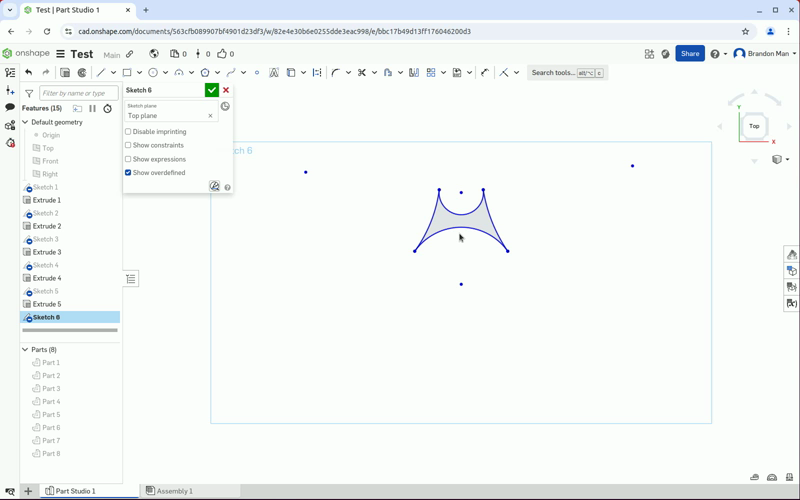
mouse_move(73, 352)
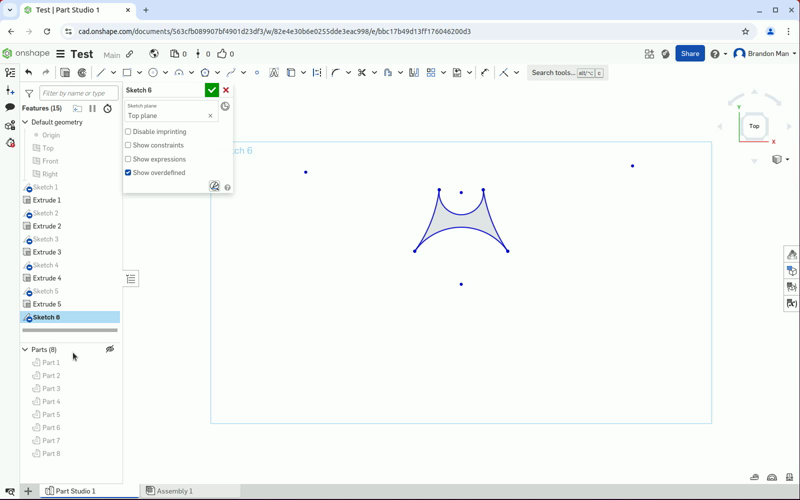
key(shift+y)
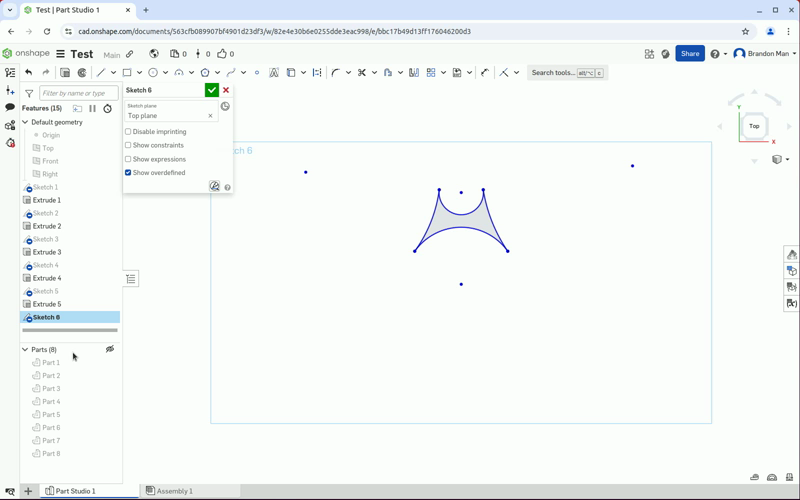
key(shift+e)
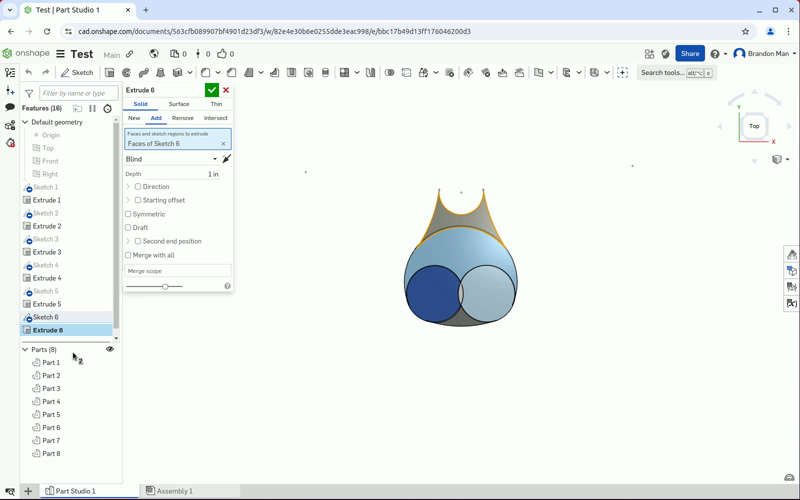
mouse_move(143, 106)
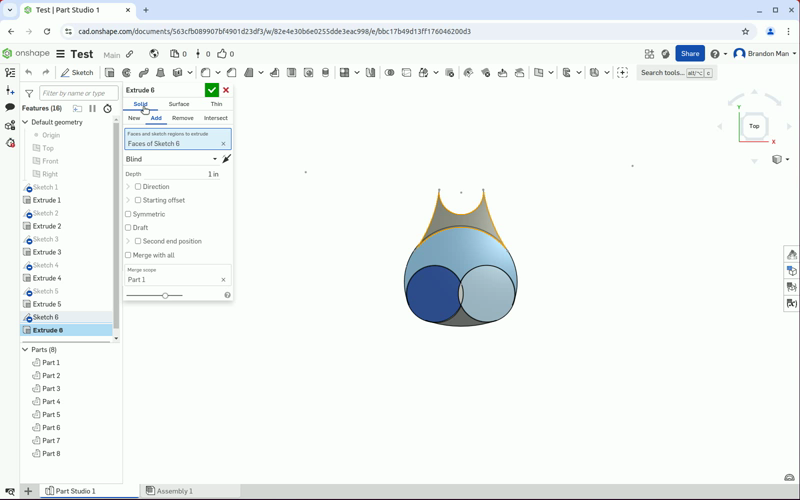
click(143, 106)
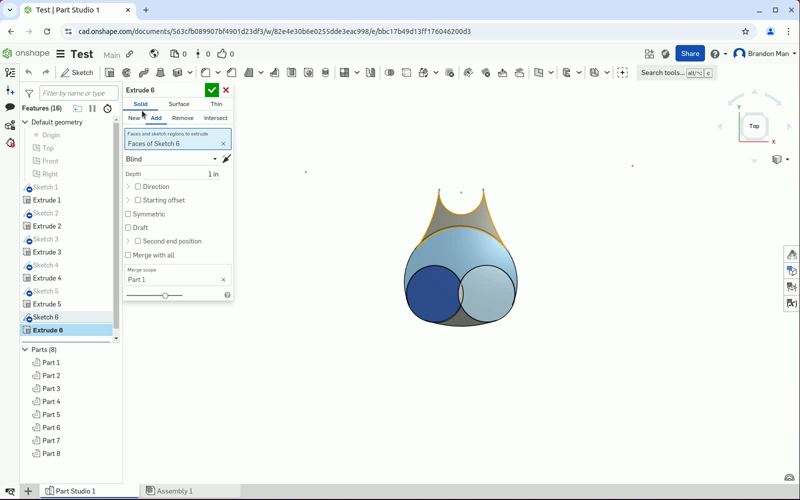
mouse_move(137, 120)
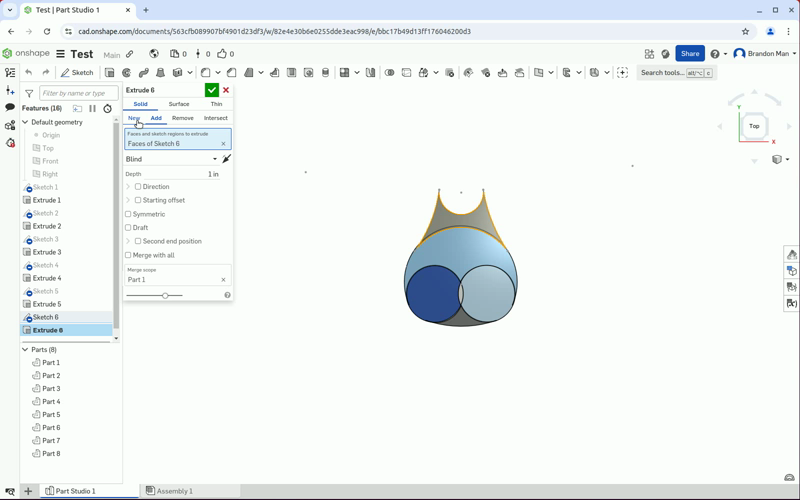
click(137, 120)
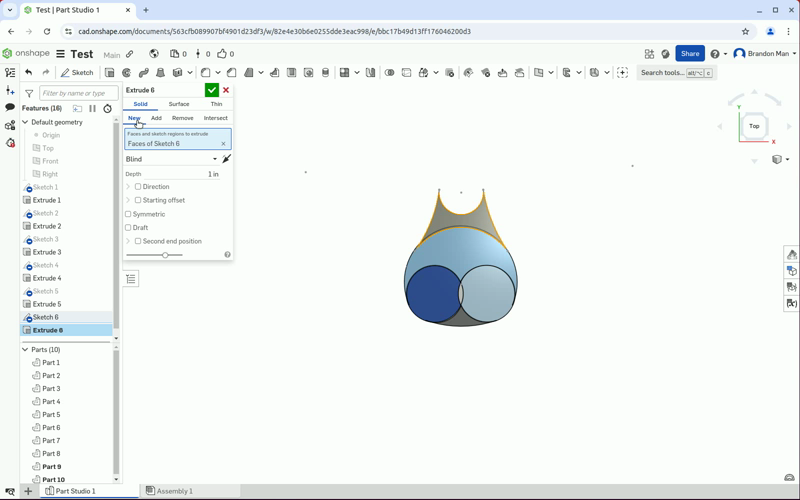
key(tab, 4)
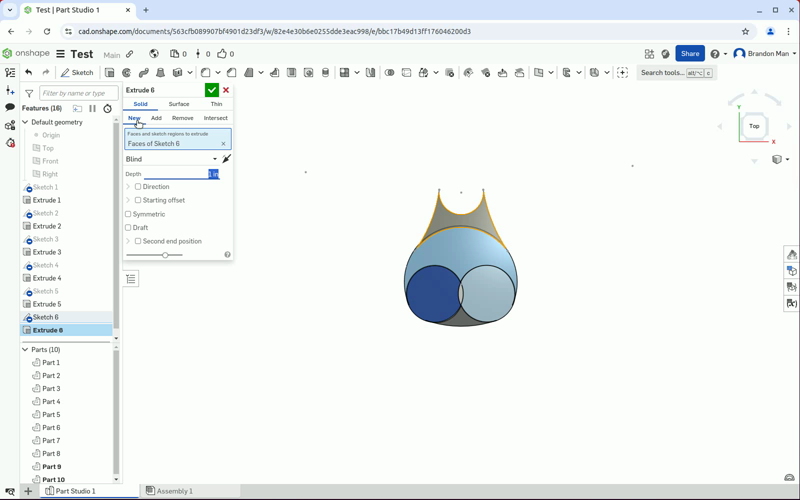
text(2.407)
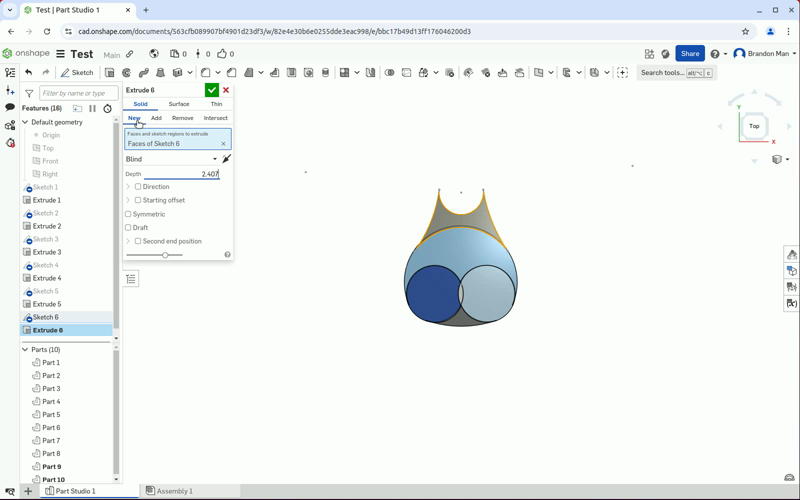
key(enter)
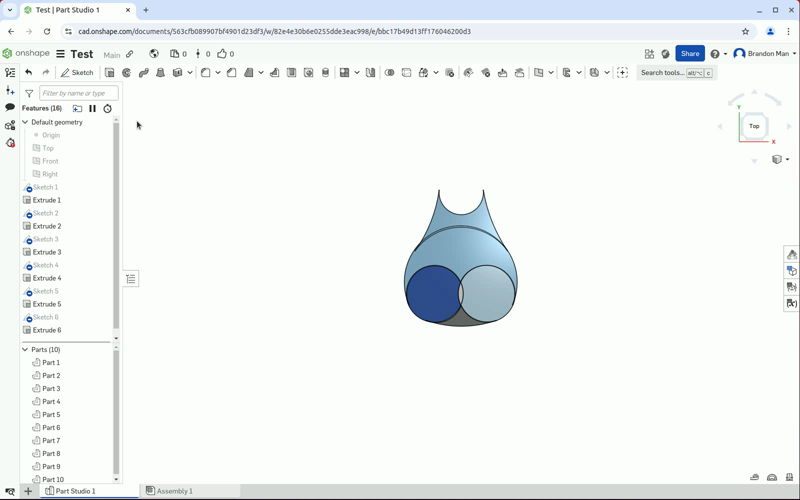
key(shift+h)
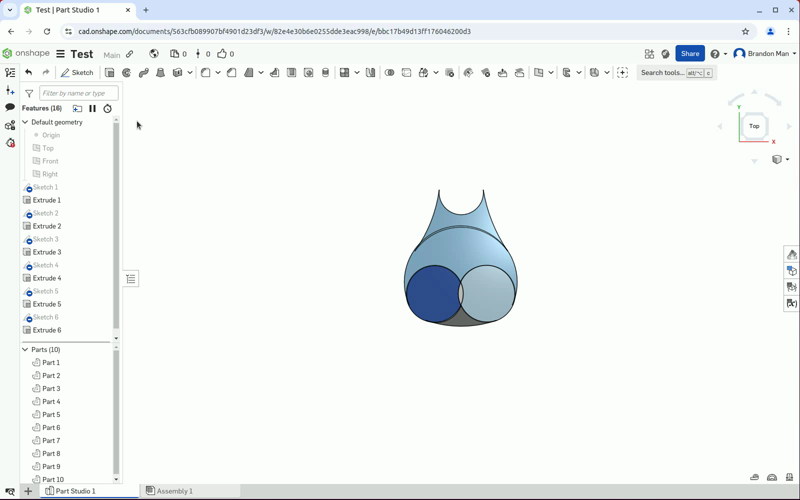
key(shift+h)
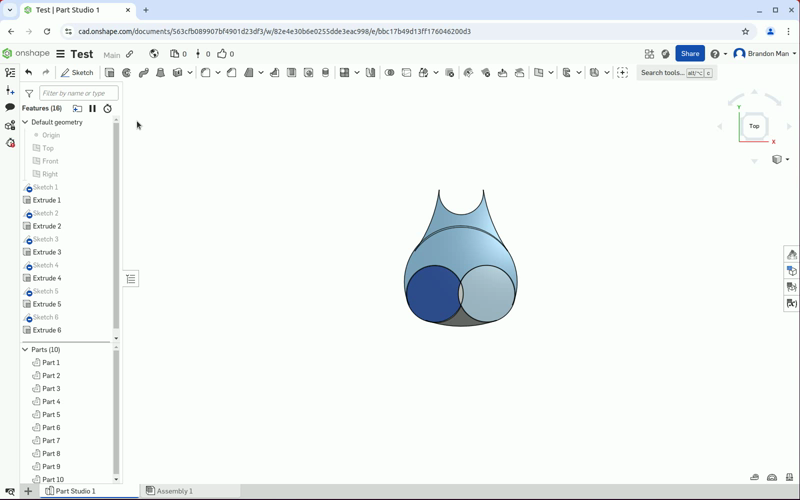
mouse_move(69, 189)
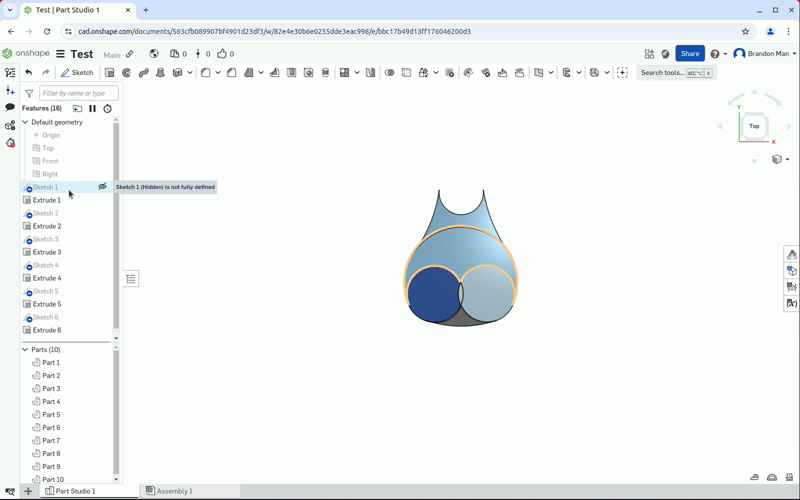
click(69, 189)
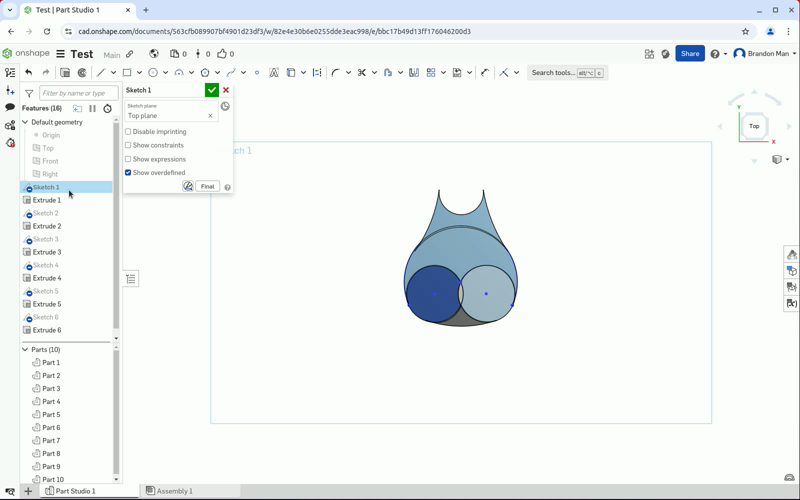
mouse_move(229, 92)
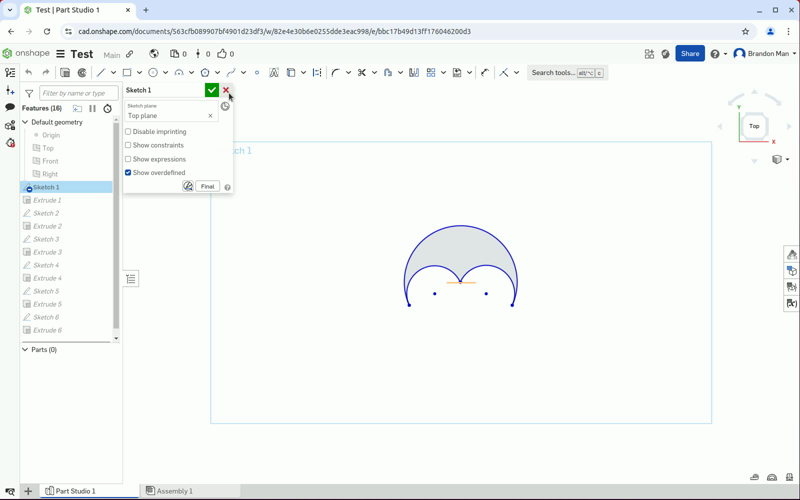
click(229, 92)
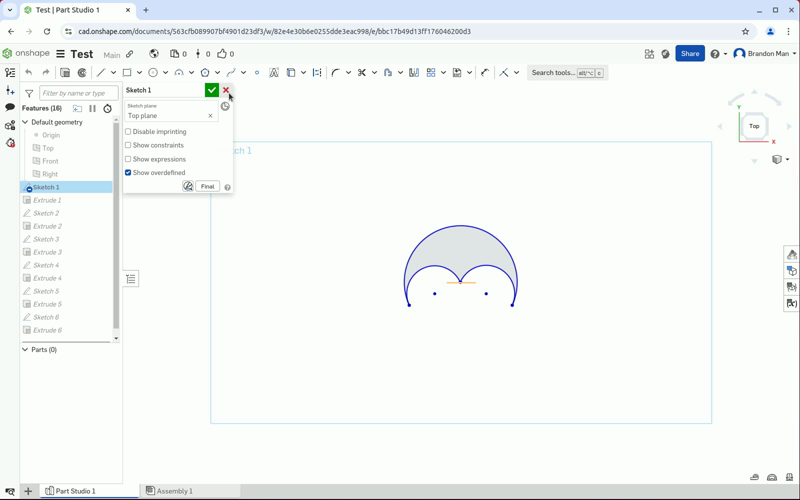
key(shift+s)
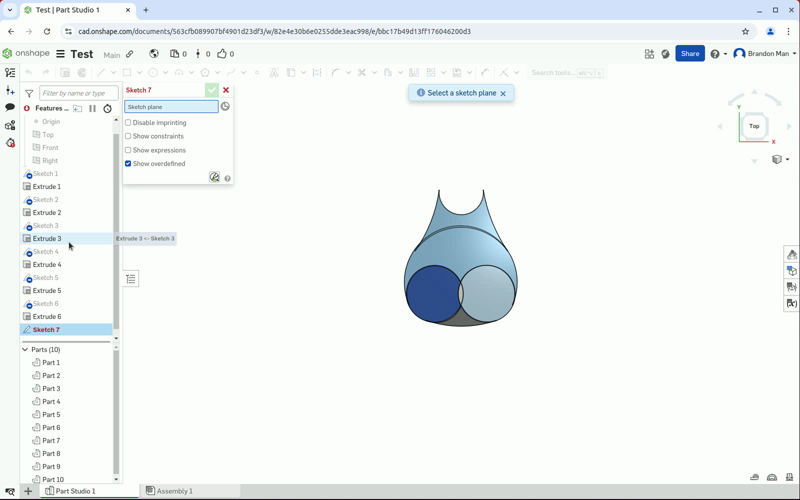
scroll(3)
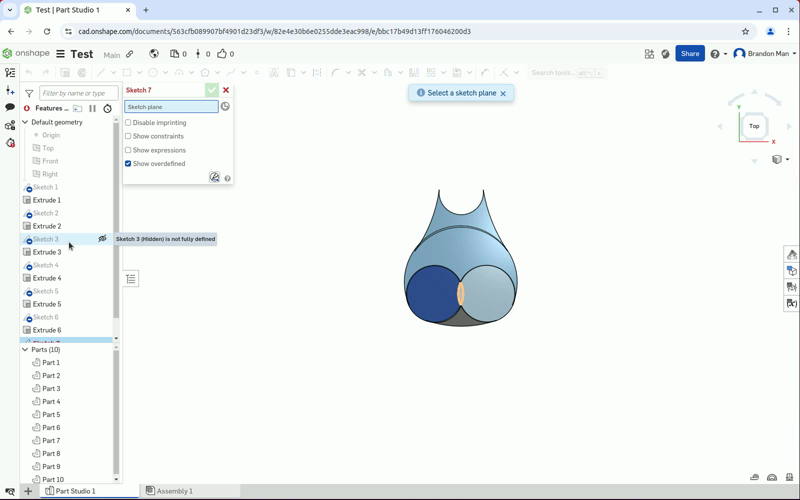
mouse_move(69, 150)
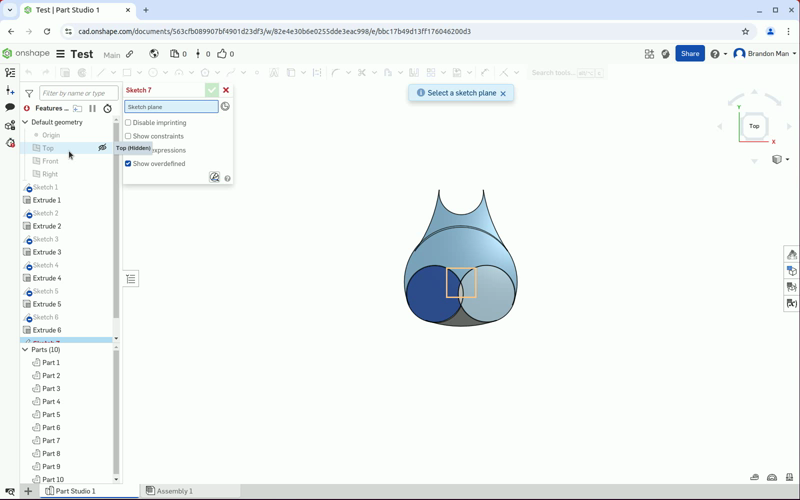
click(69, 150)
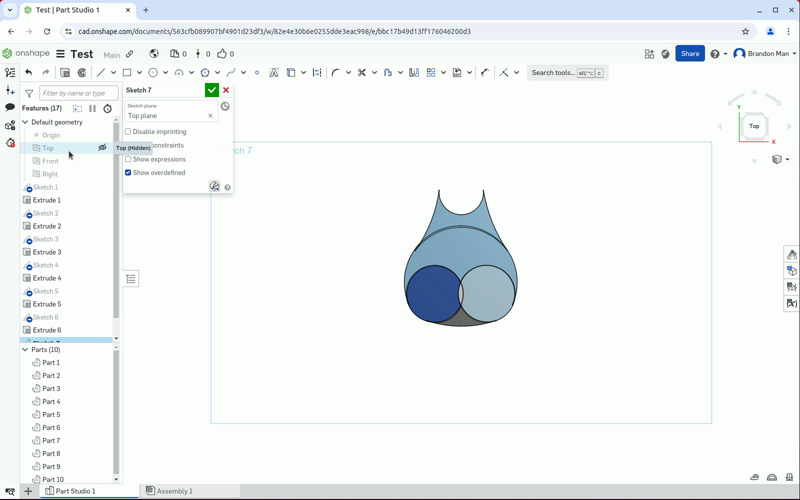
mouse_move(69, 352)
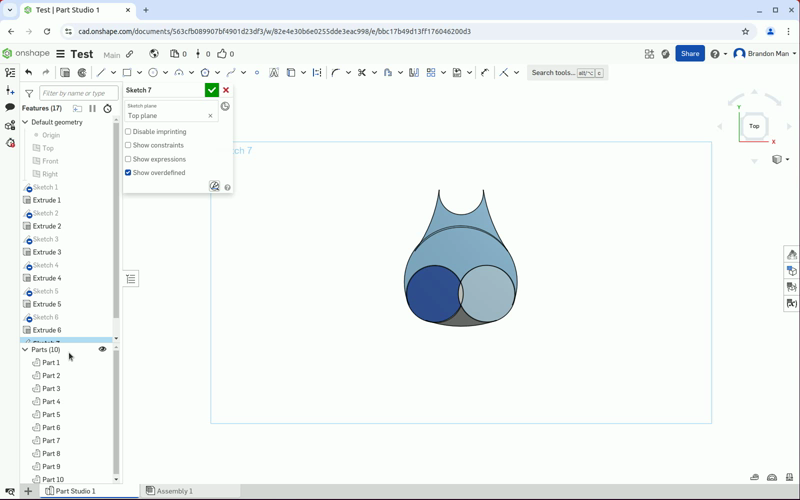
key(y)
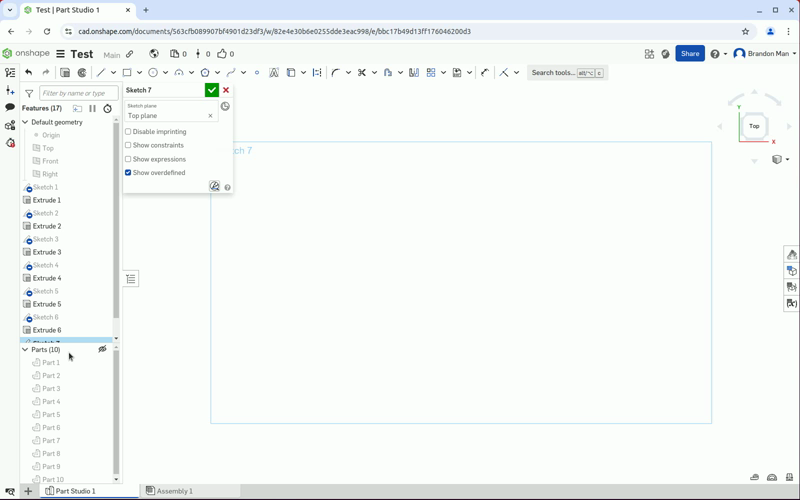
key(c)
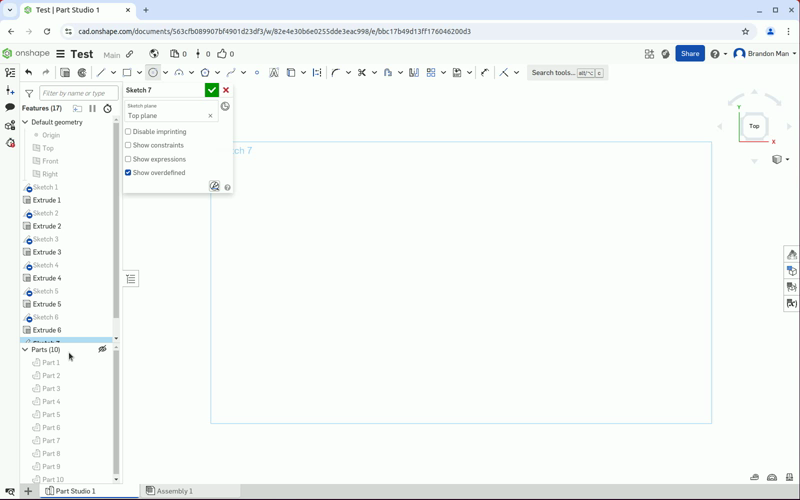
key_down(shift)
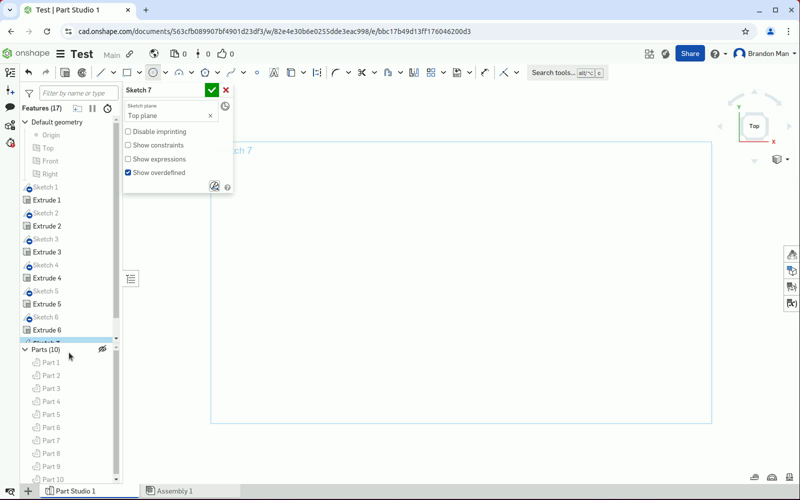
mouse_move(461, 192)
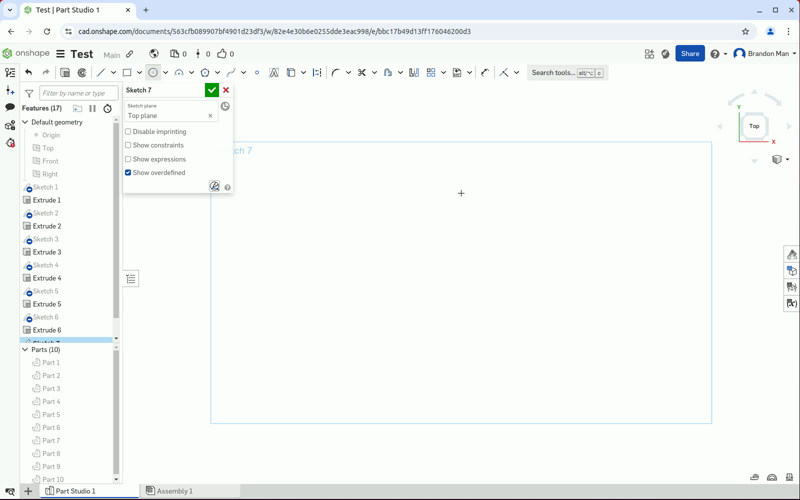
click(461, 192)
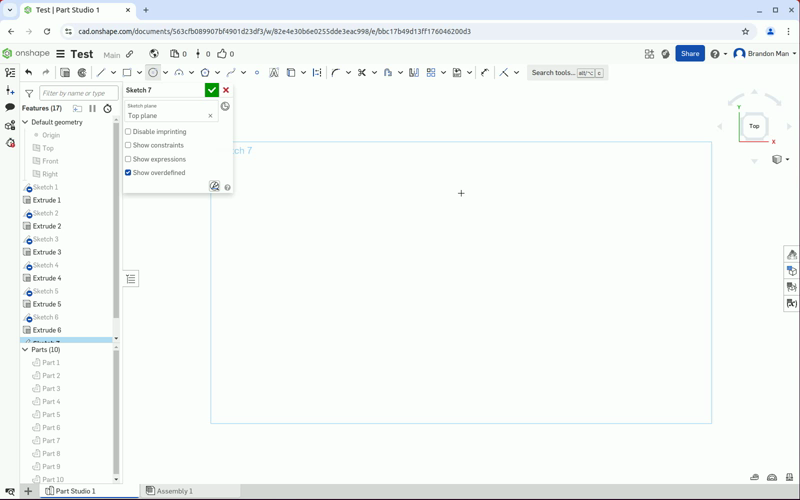
key_up(shift)
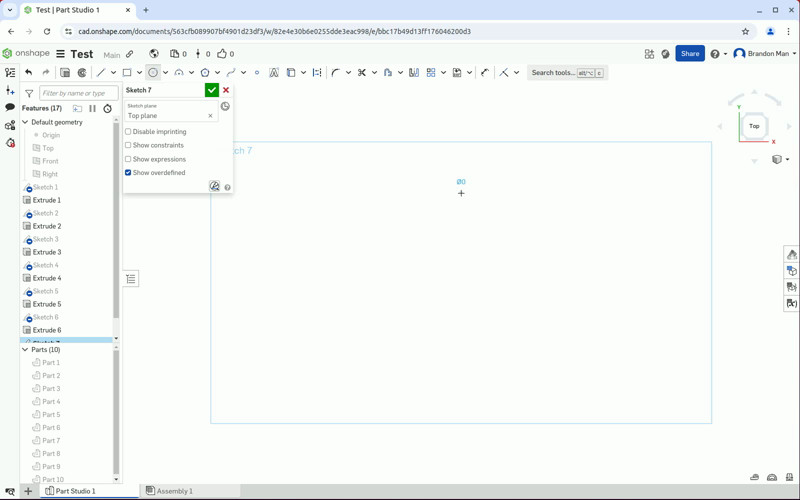
mouse_move(484, 192)
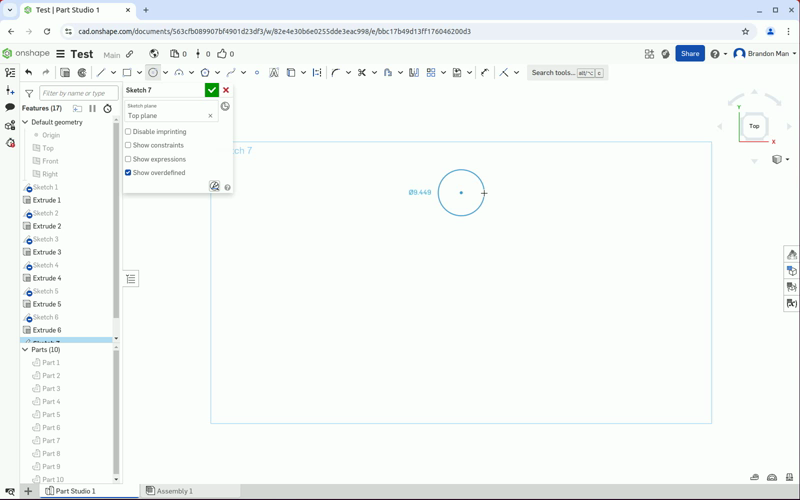
click(484, 192)
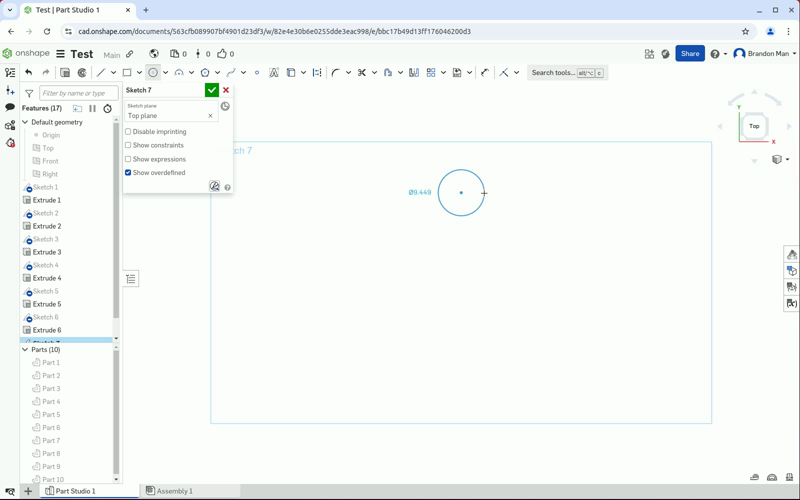
key(esc)
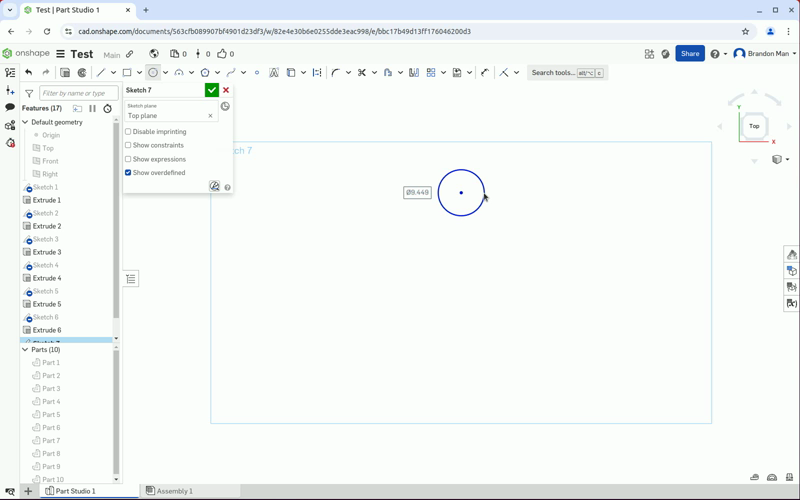
mouse_move(445, 202)
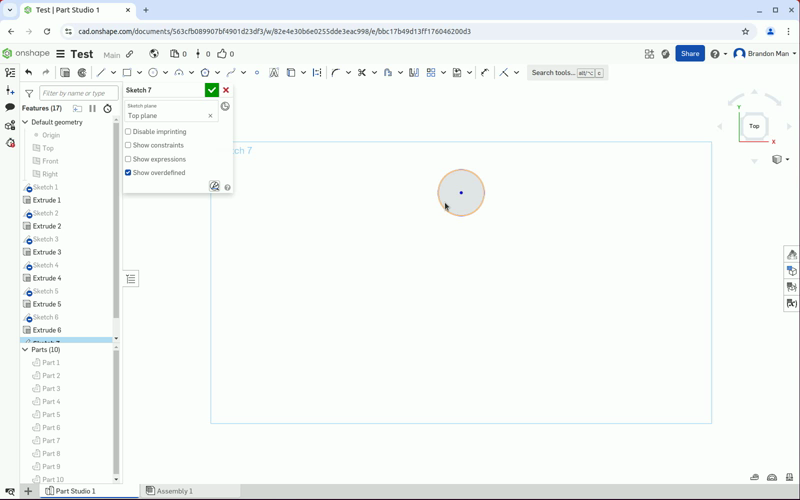
scroll(6)
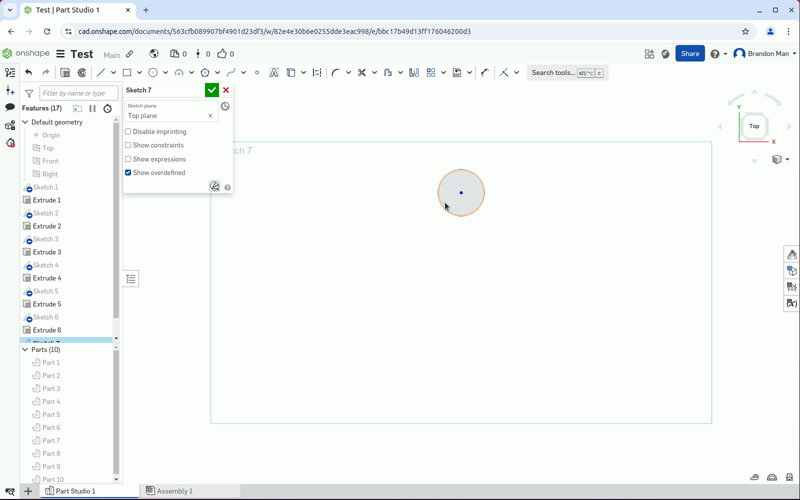
scroll(6)
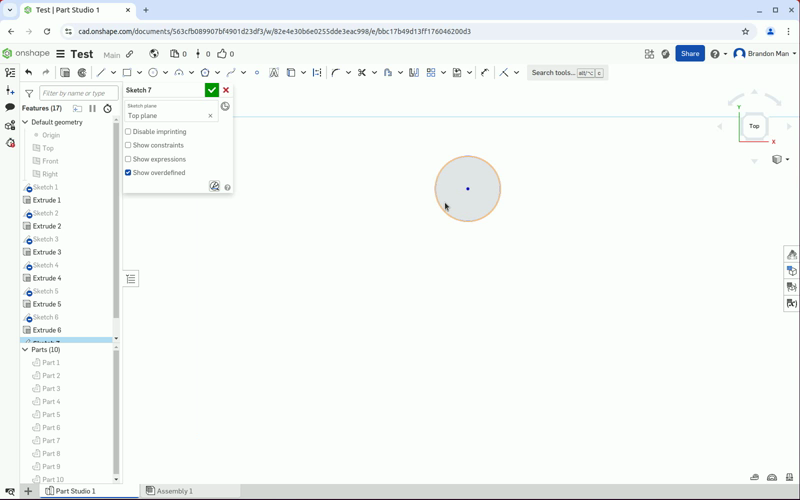
scroll(6)
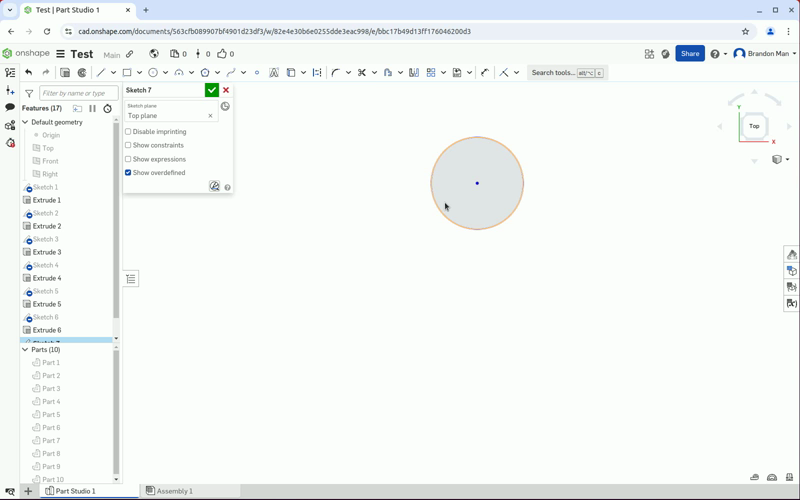
scroll(6)
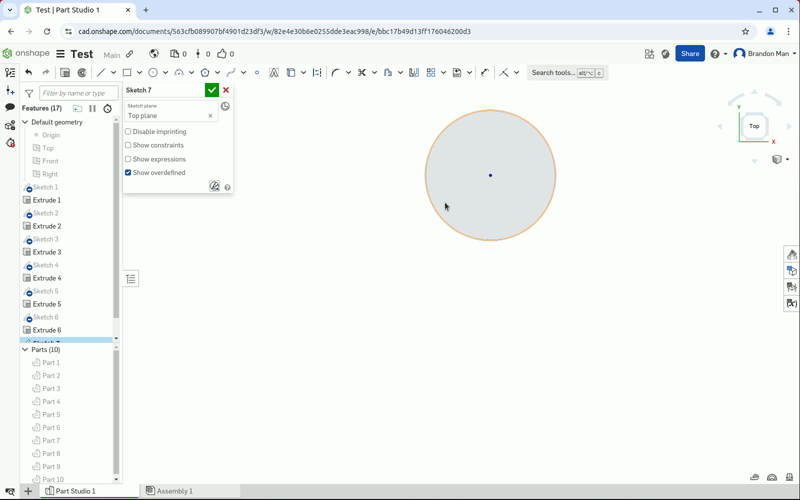
scroll(6)
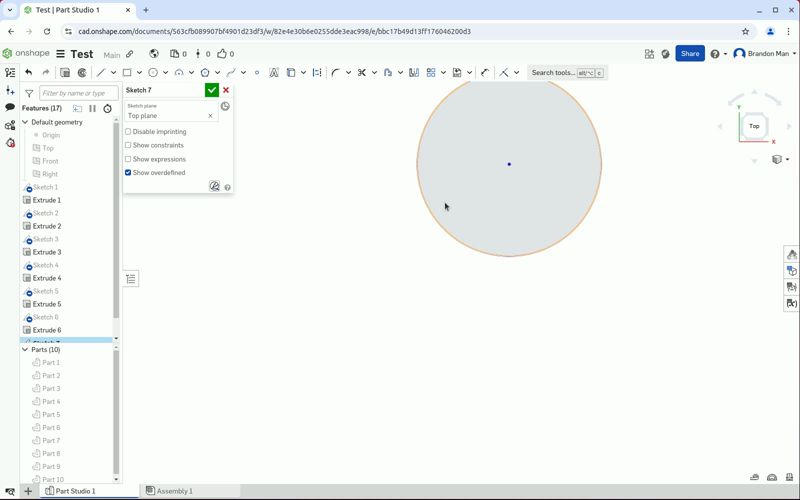
scroll(6)
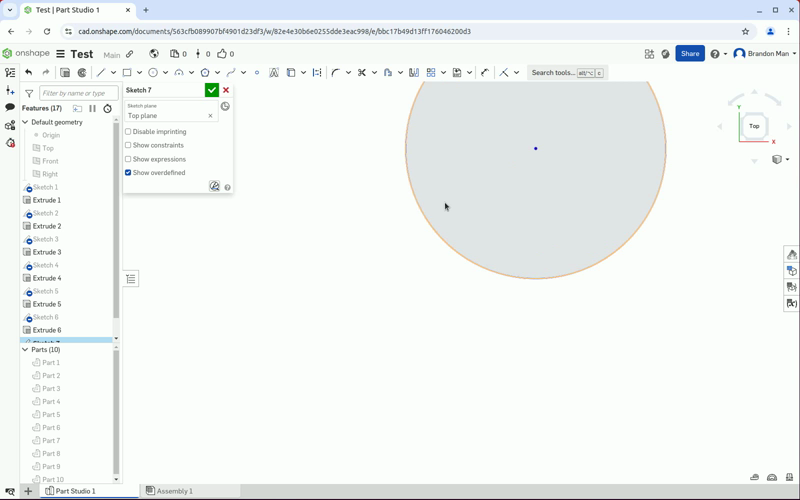
scroll(6)
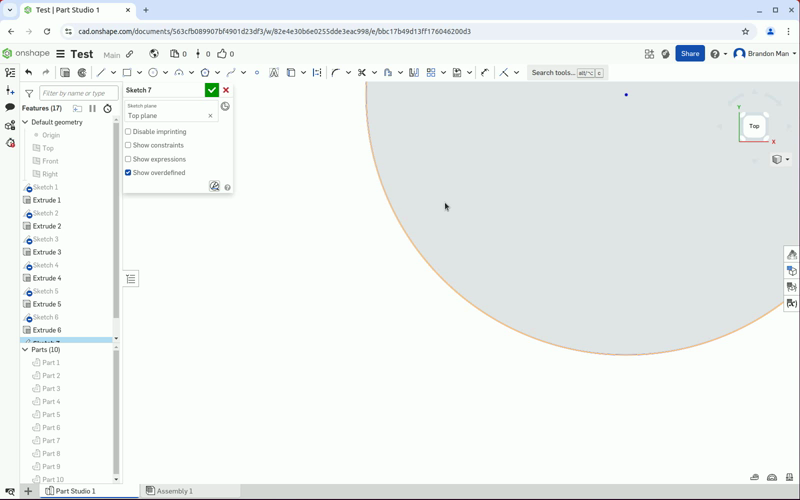
click(445, 202)
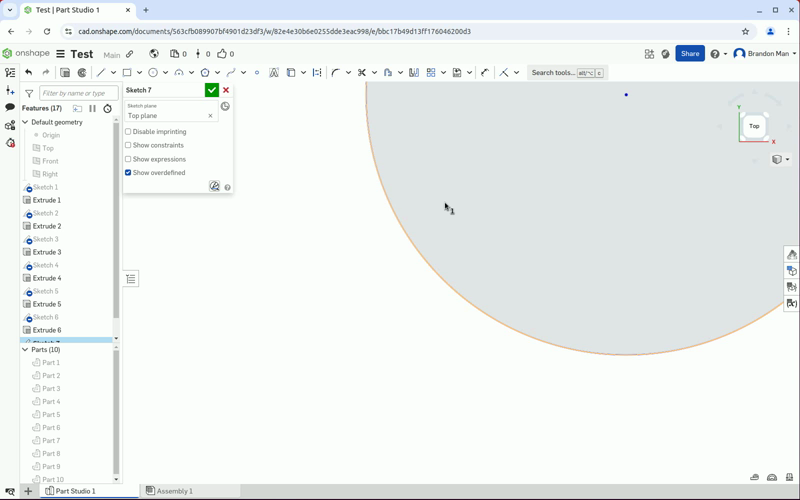
scroll(-6)
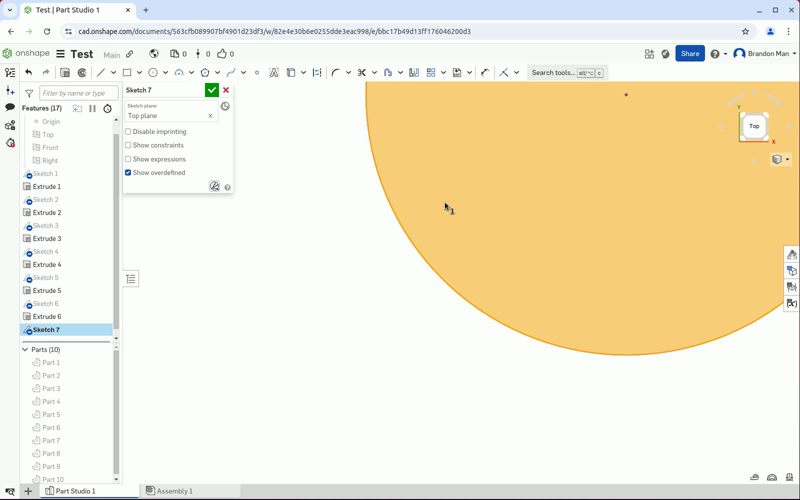
scroll(-6)
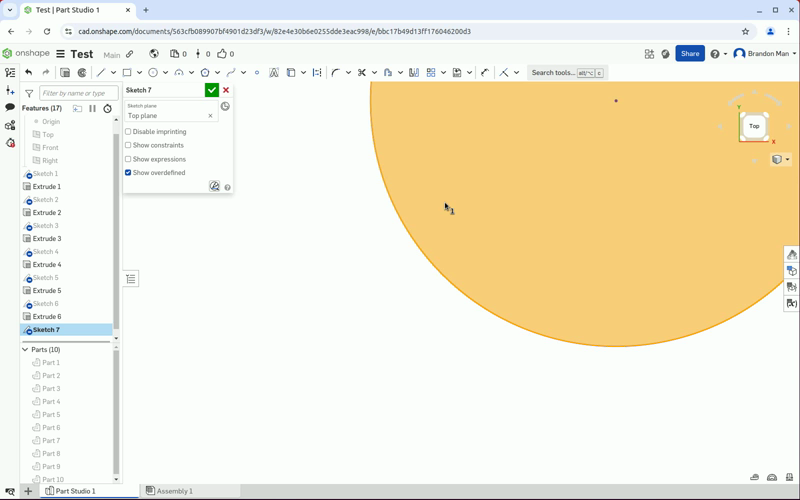
scroll(-6)
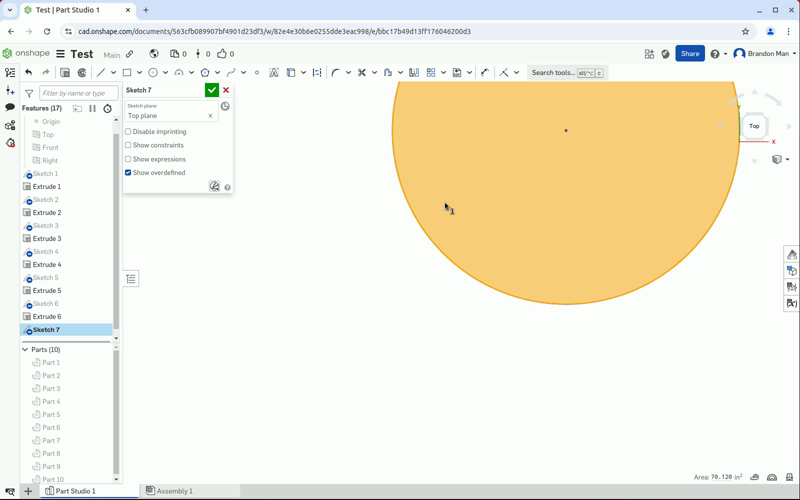
scroll(-6)
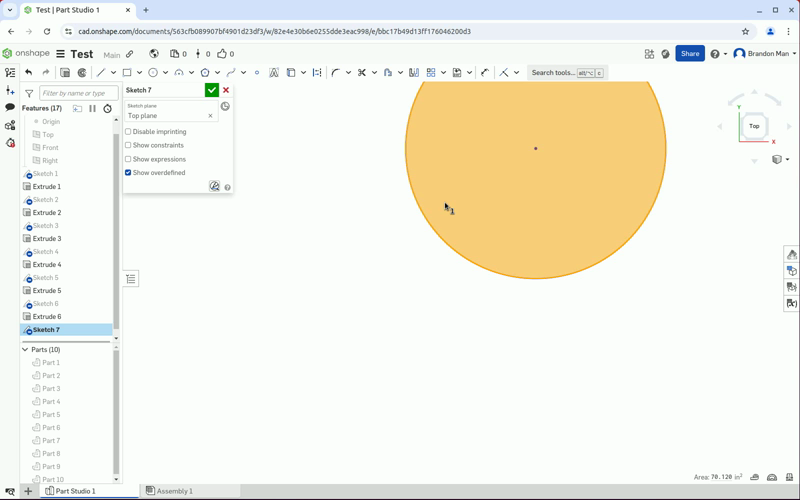
scroll(-6)
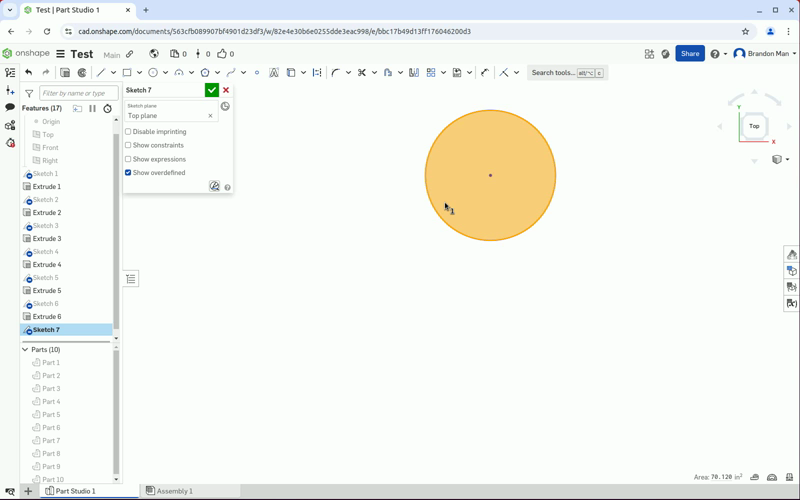
scroll(-6)
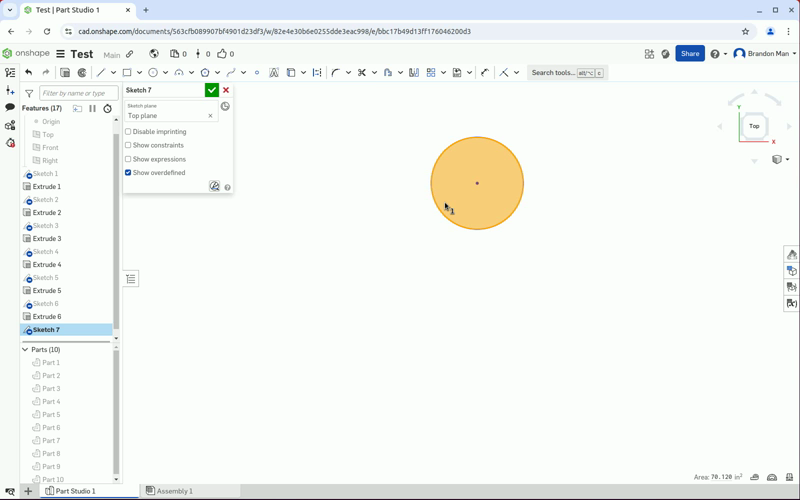
scroll(-6)
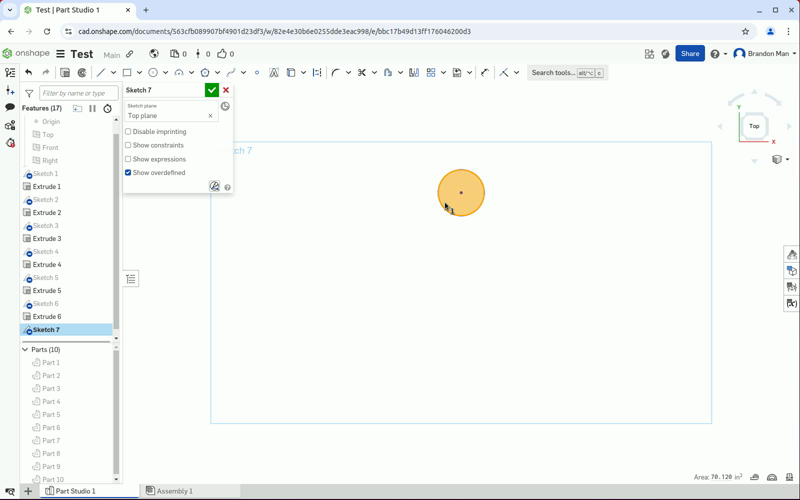
mouse_move(69, 352)
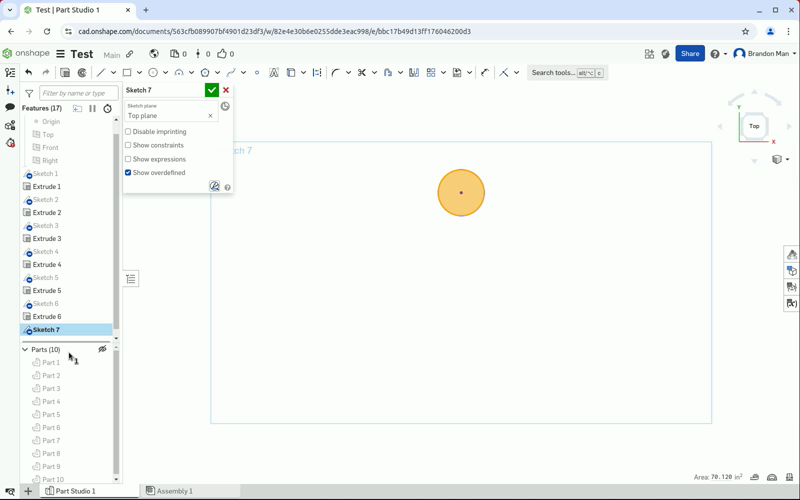
key(shift+y)
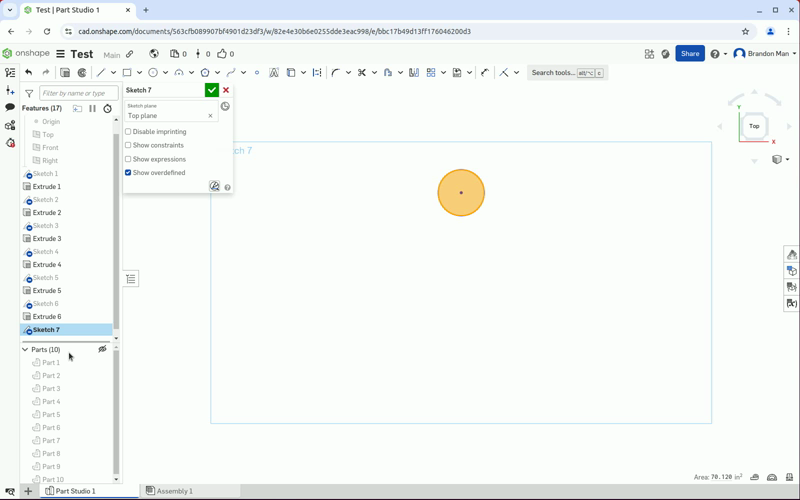
key(shift+e)
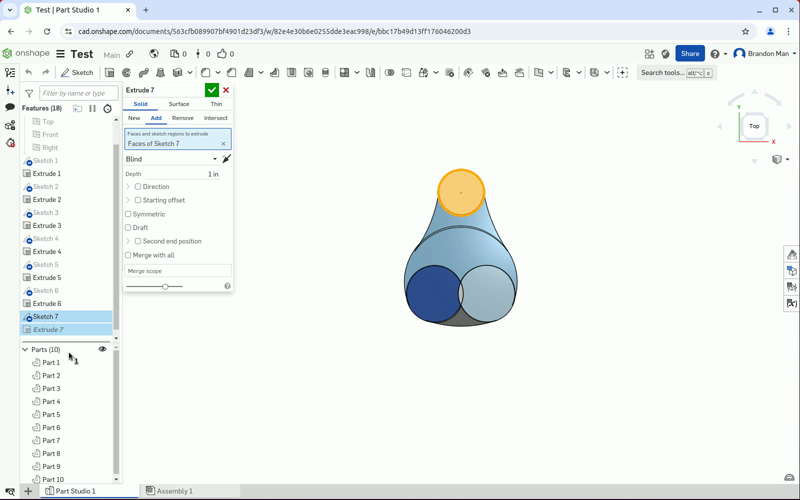
mouse_move(143, 106)
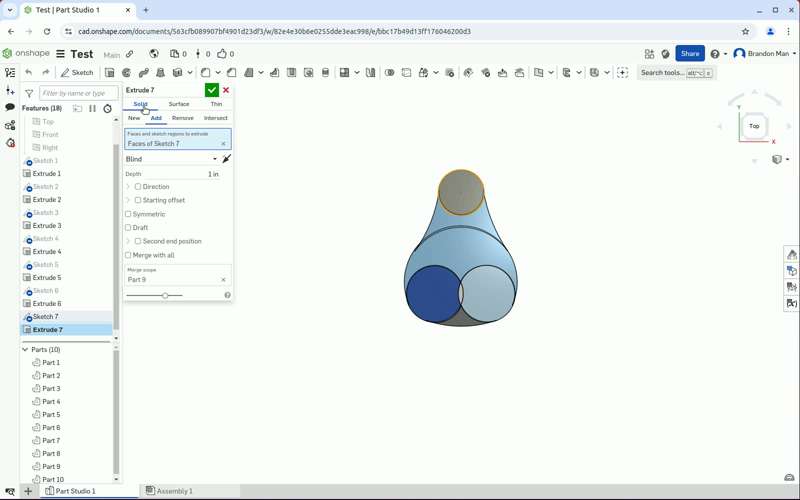
click(143, 106)
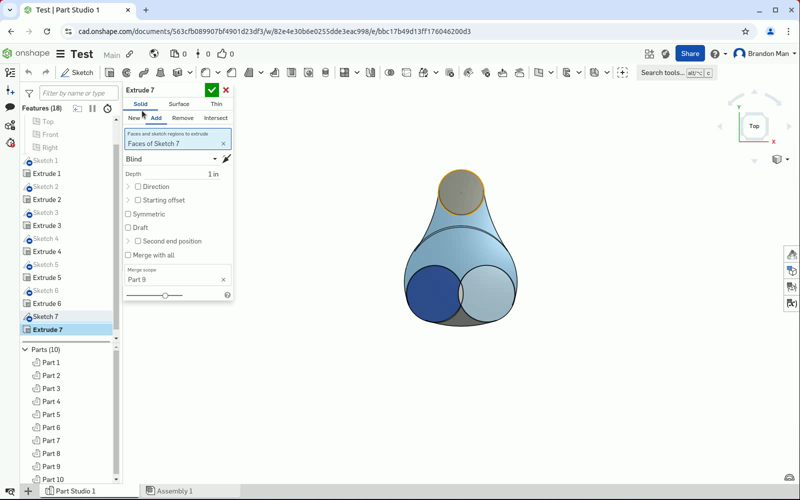
mouse_move(137, 120)
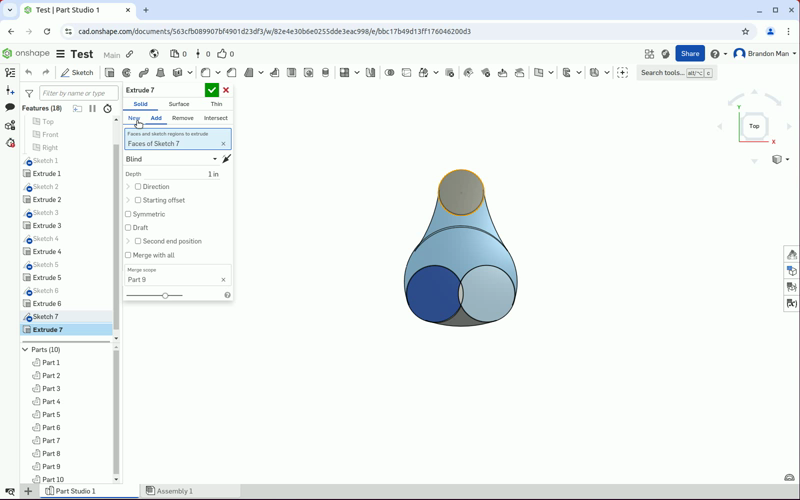
click(137, 120)
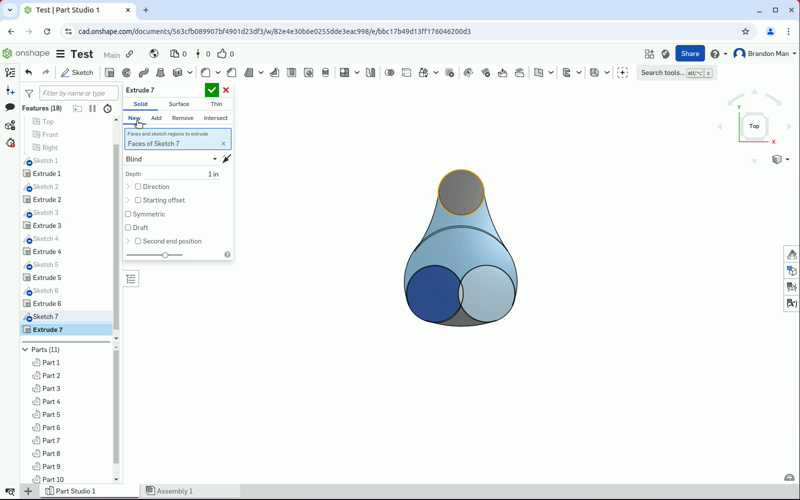
key(tab, 4)
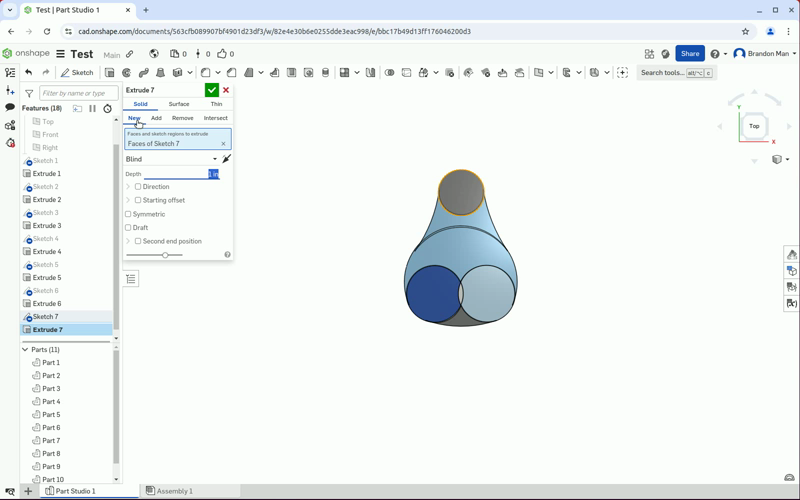
text(2.407)
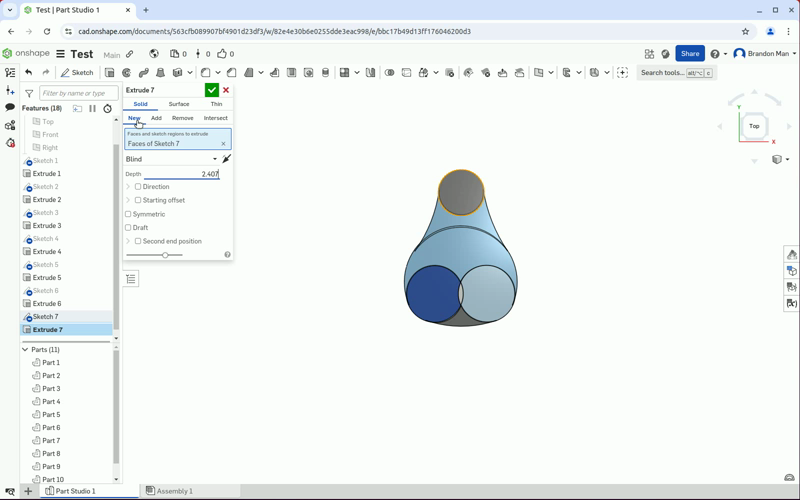
key(enter)
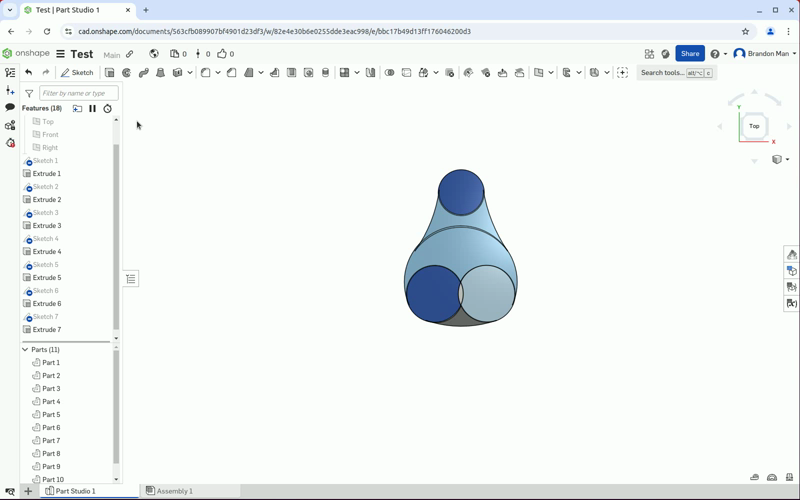
key(shift+h)
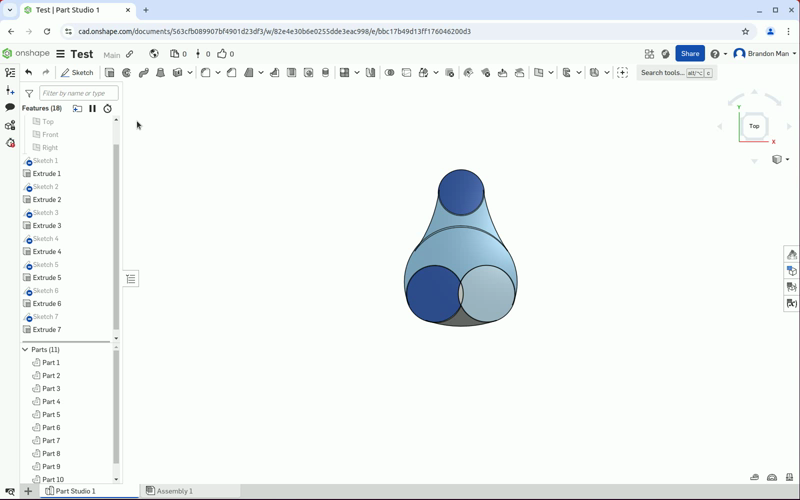
key(shift+h)
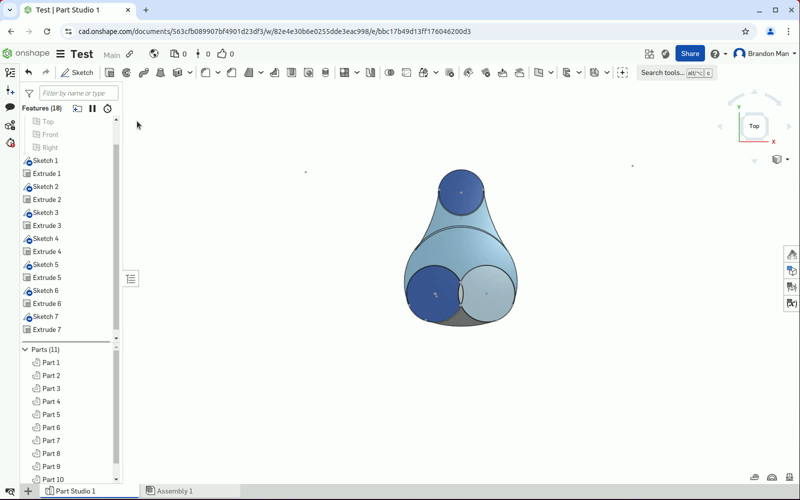
key(shift+7)
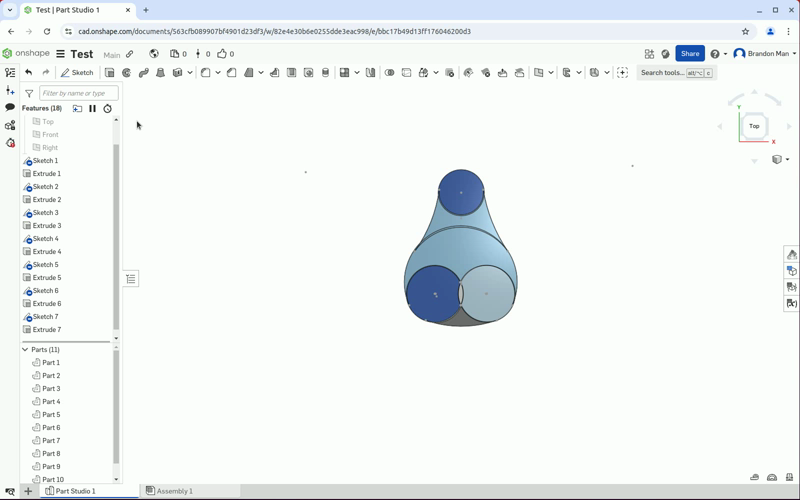
key(up, 3)
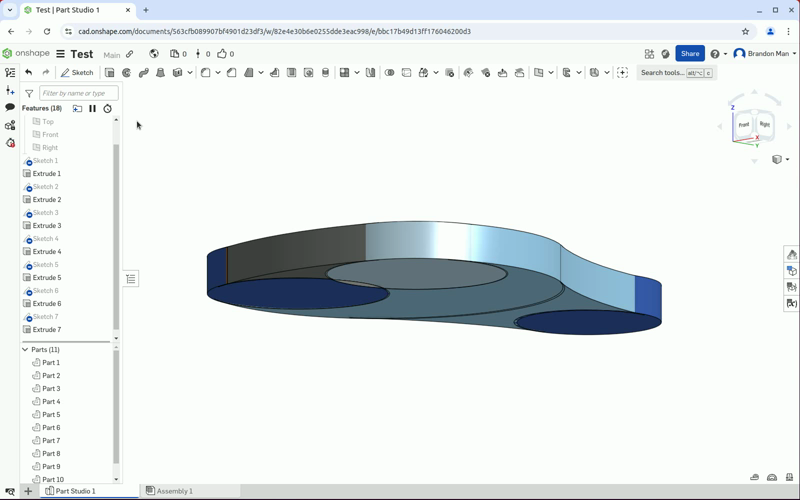
key(left, 3)
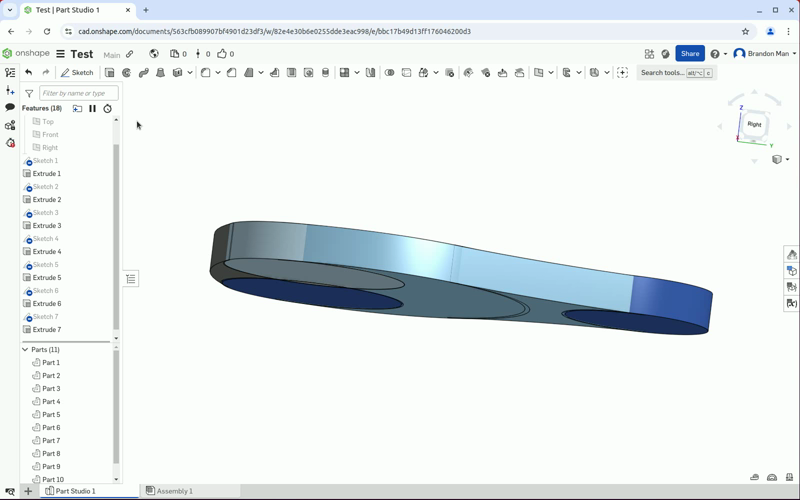
key(right, 3)
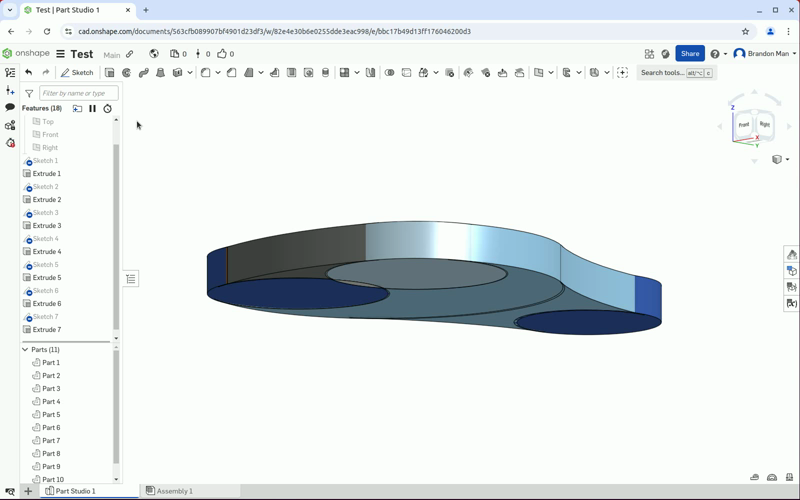
key(down, 3)
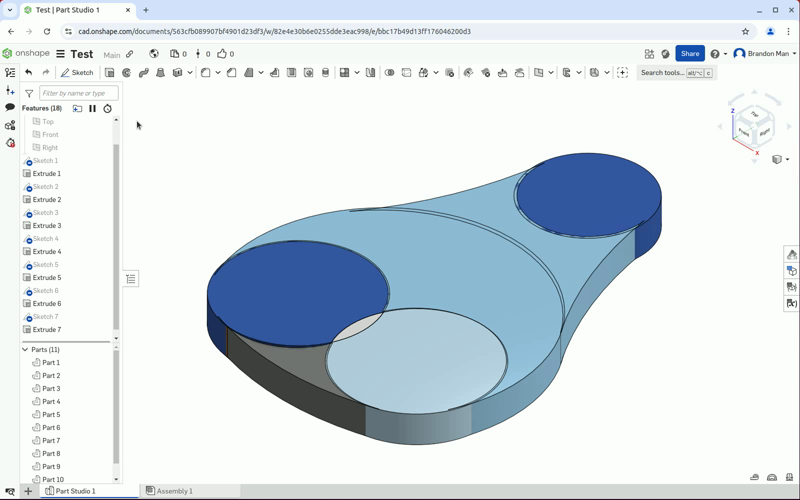
mouse_move(69, 163)
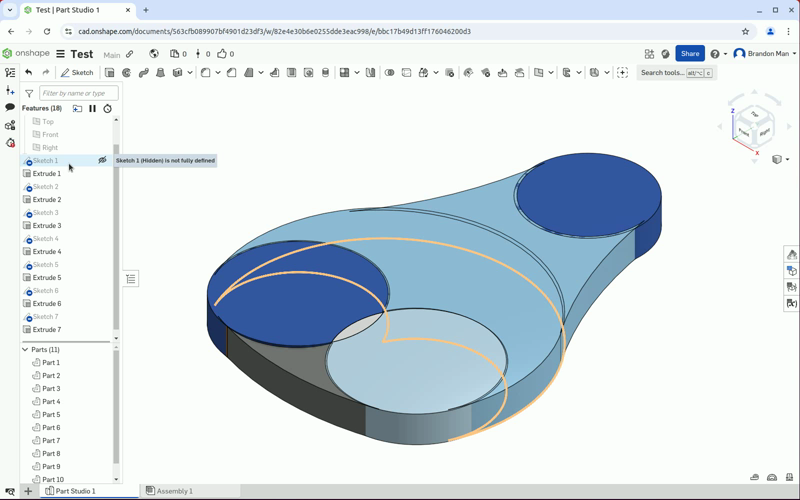
click(69, 163)